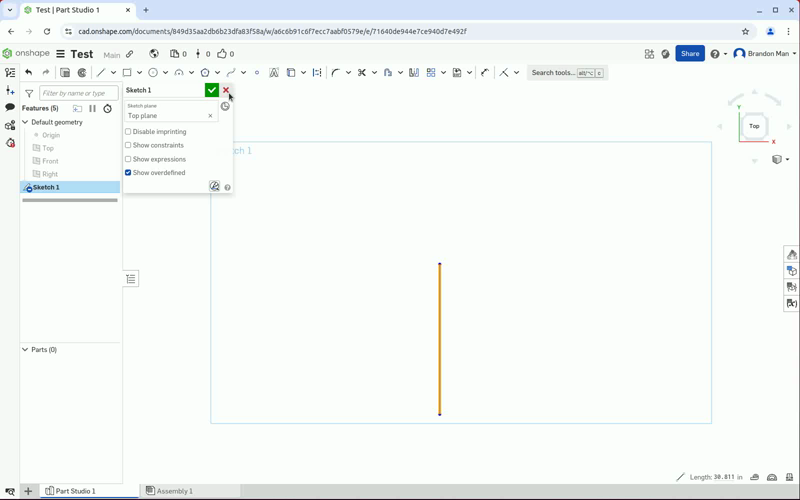
key(shift+h)
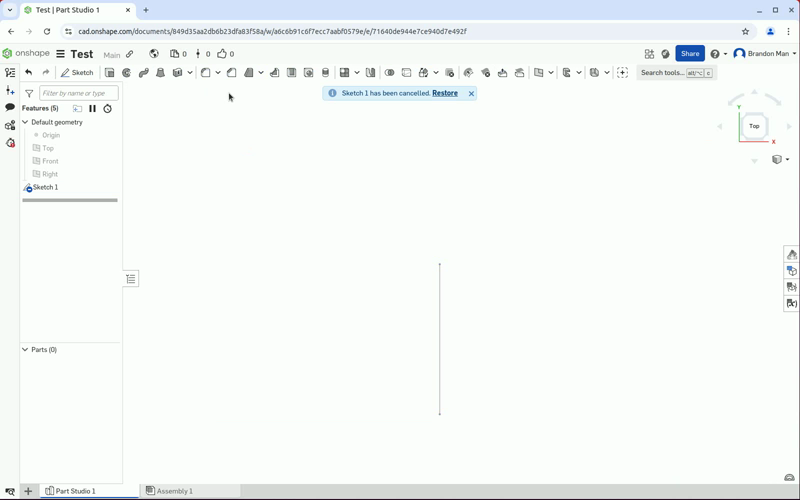
key(shift+s)
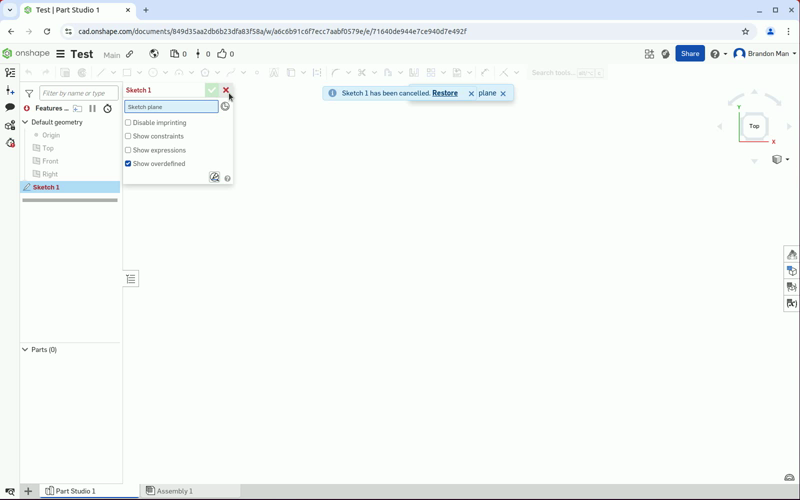
mouse_move(73, 150)
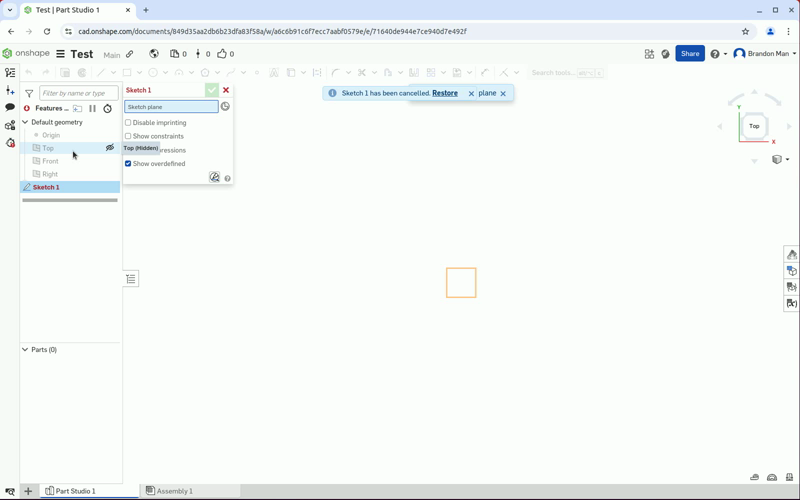
click(73, 150)
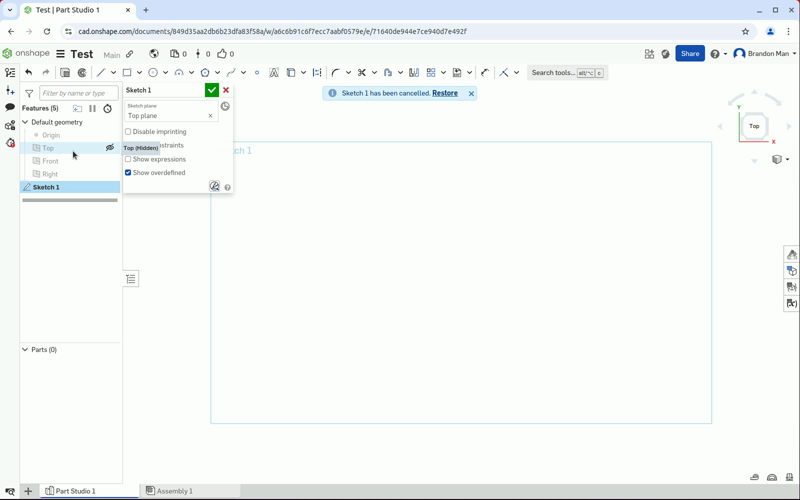
mouse_move(73, 352)
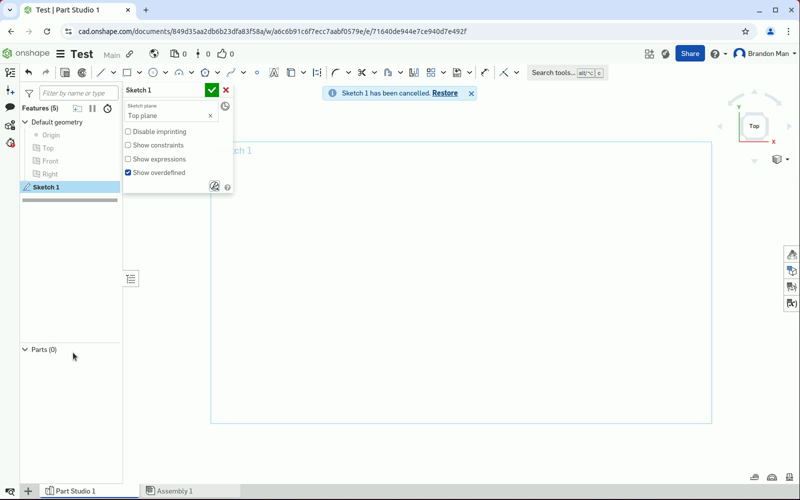
key(y)
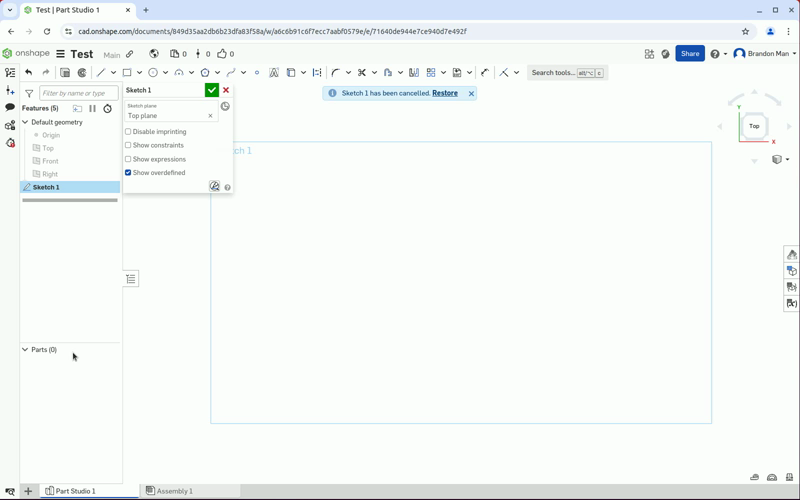
key(l)
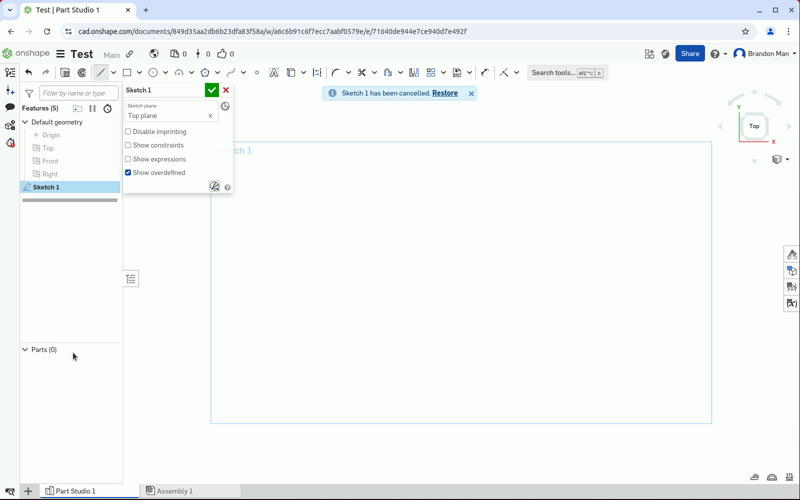
key_down(shift)
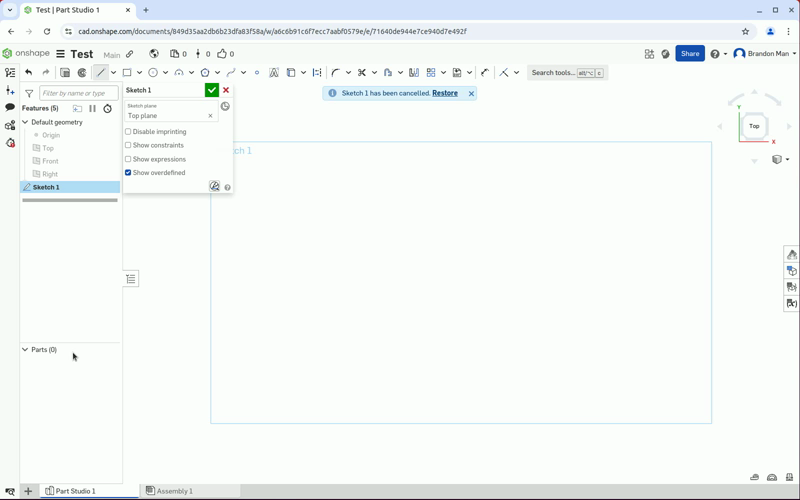
mouse_move(348, 307)
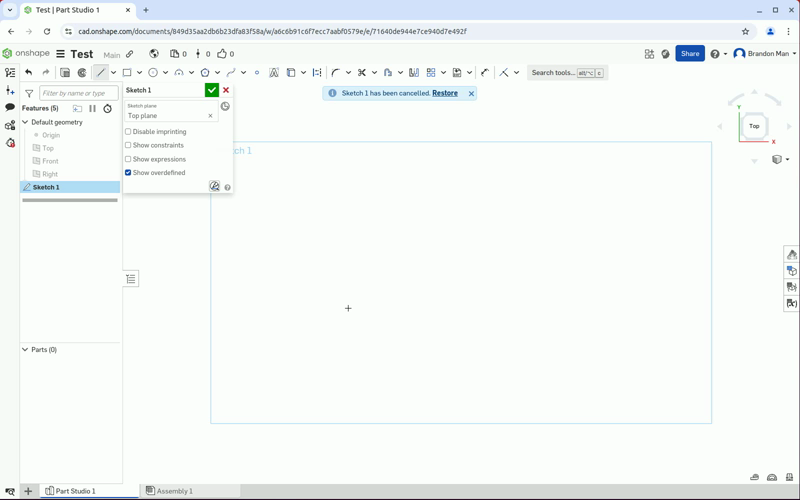
click(348, 307)
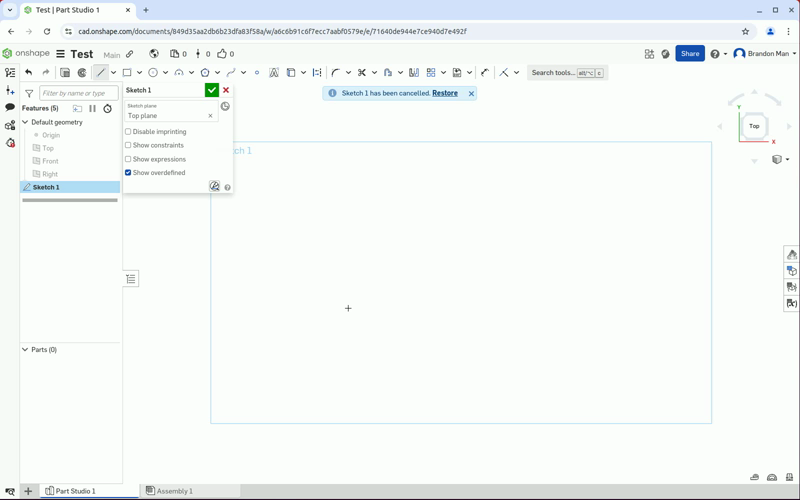
key_up(shift)
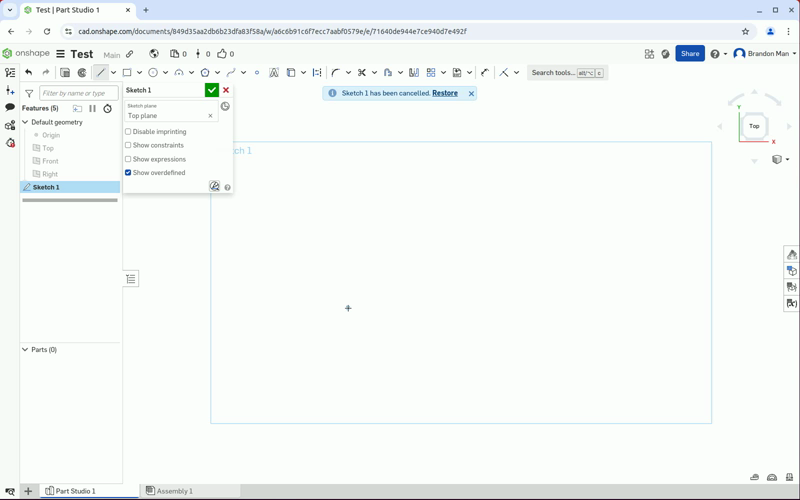
key_down(shift)
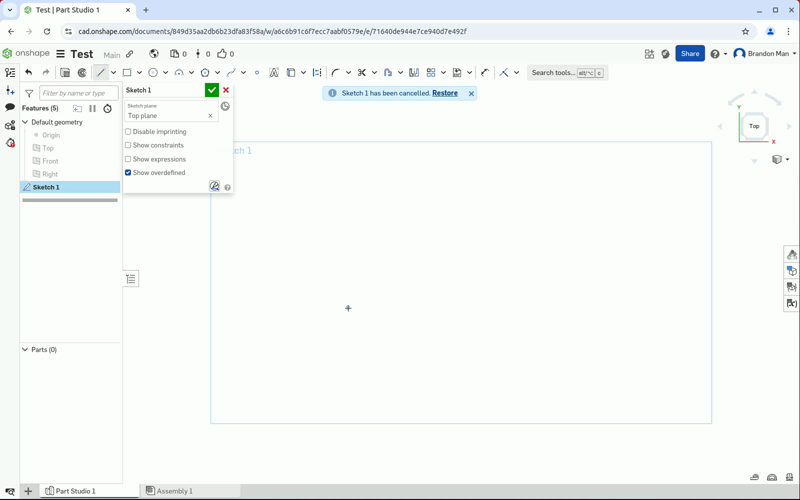
mouse_move(378, 307)
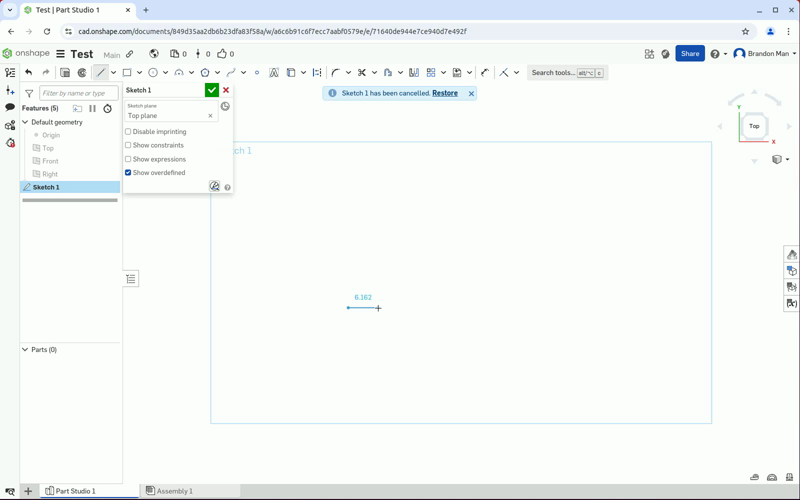
mouse_move(386, 307)
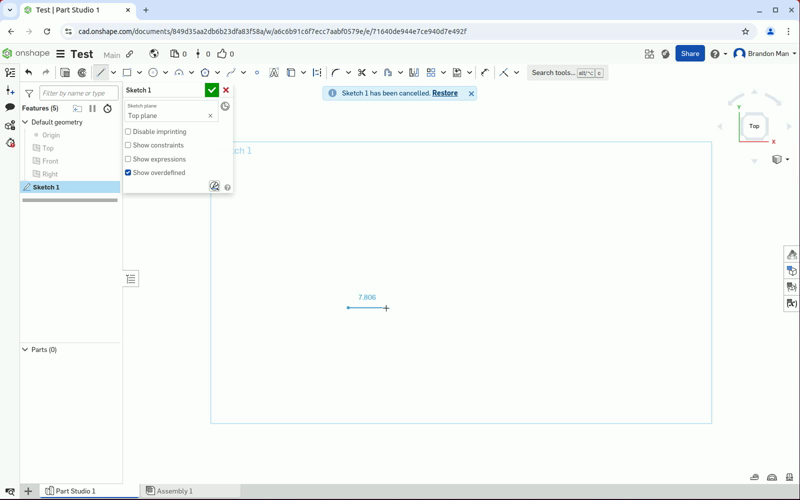
click(386, 307)
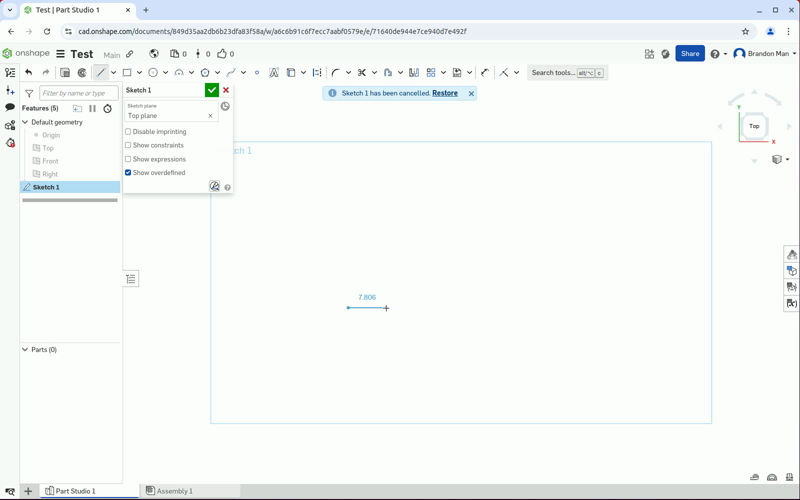
key_up(shift)
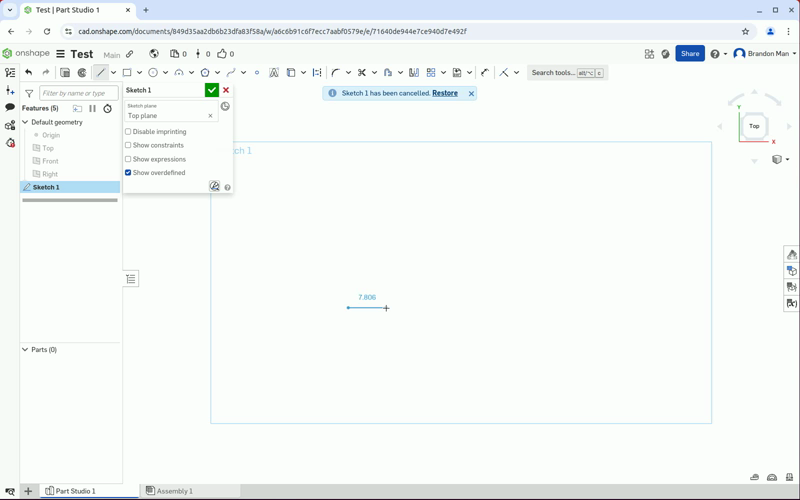
key_down(shift)
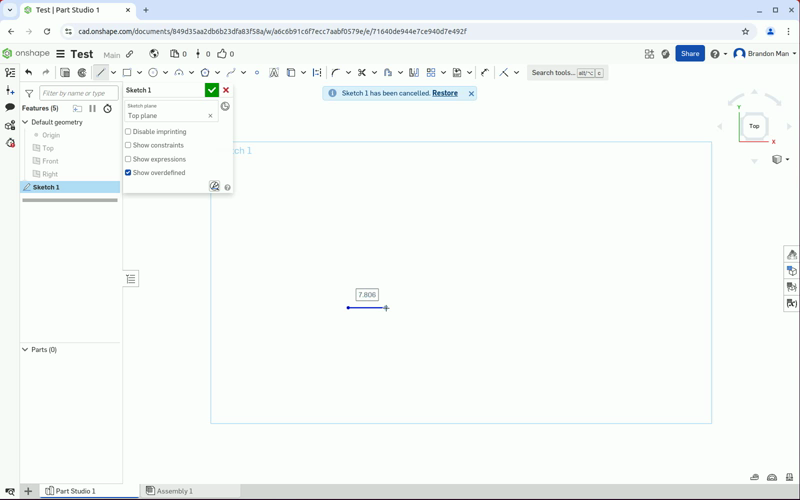
mouse_move(416, 307)
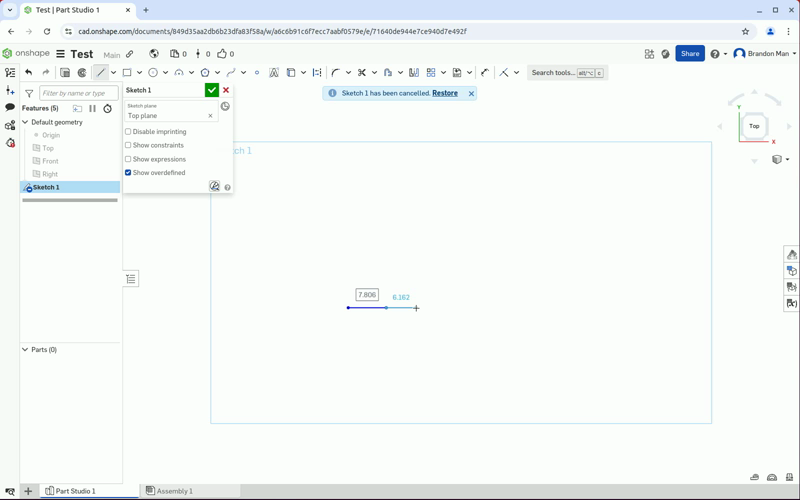
mouse_move(386, 269)
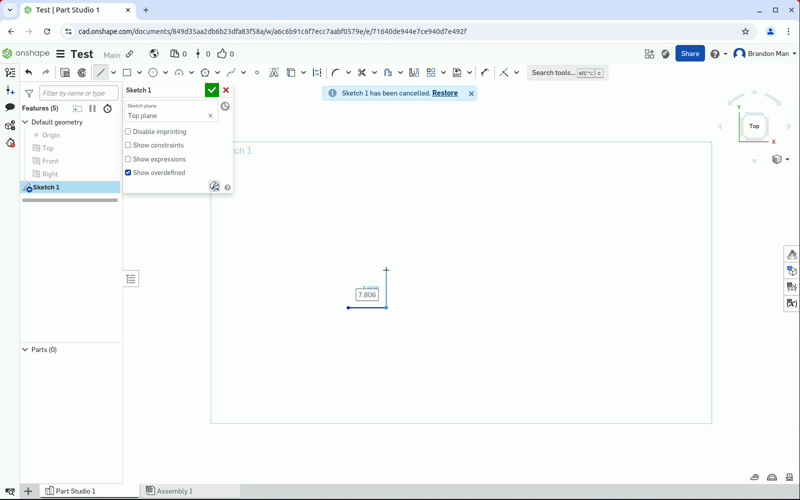
click(386, 269)
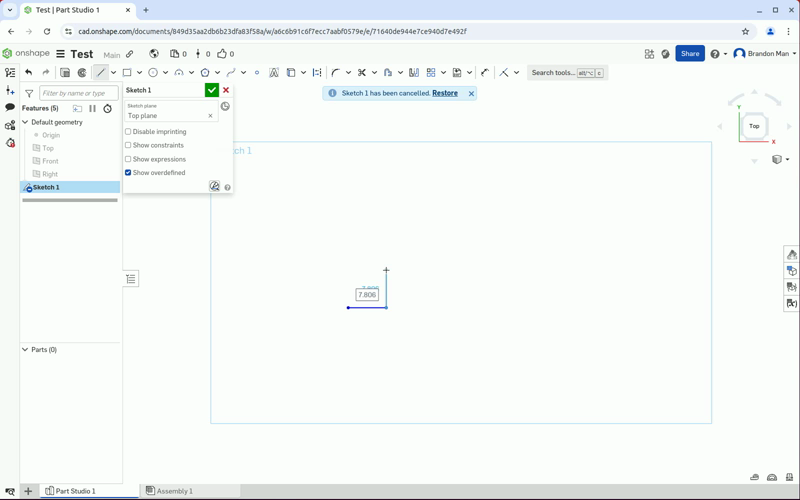
key_up(shift)
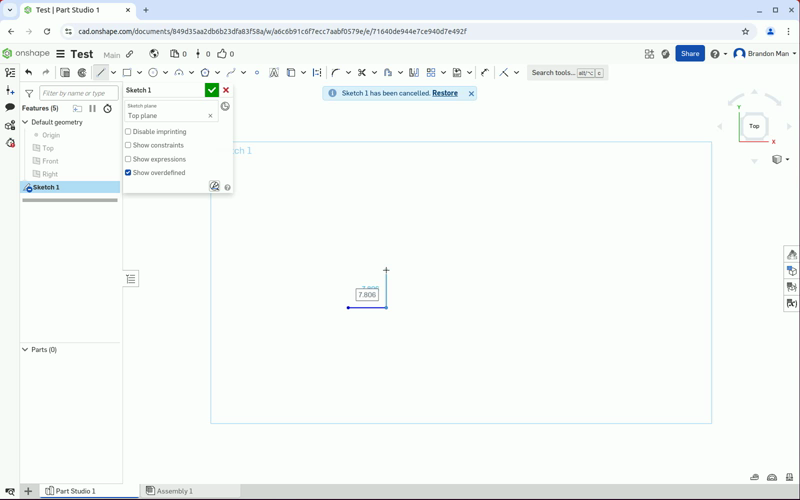
key_down(shift)
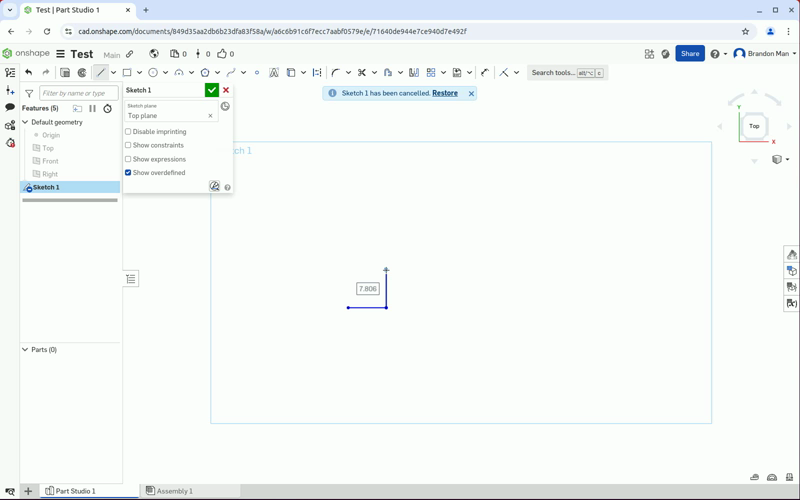
mouse_move(416, 269)
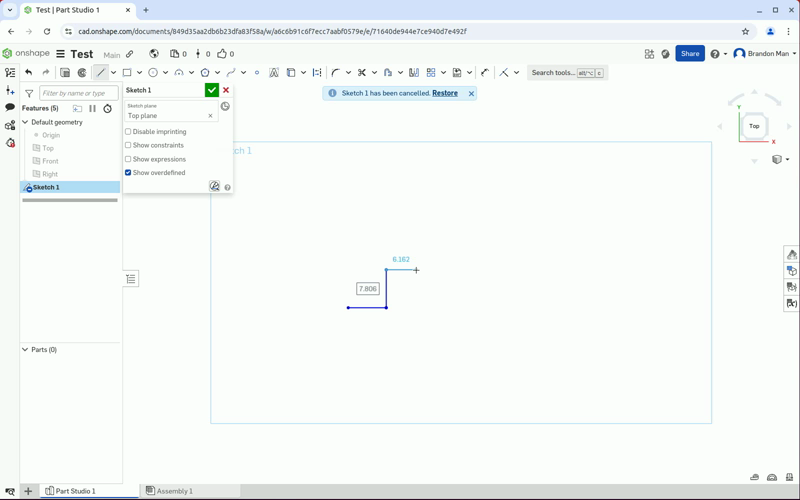
mouse_move(386, 222)
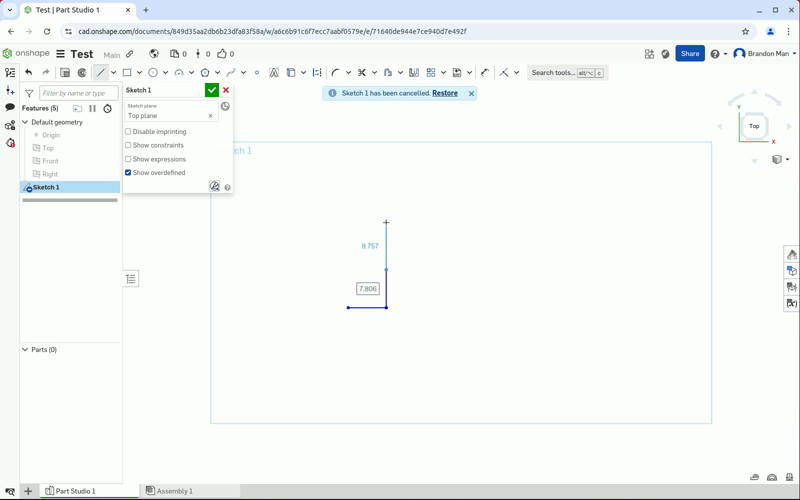
click(386, 222)
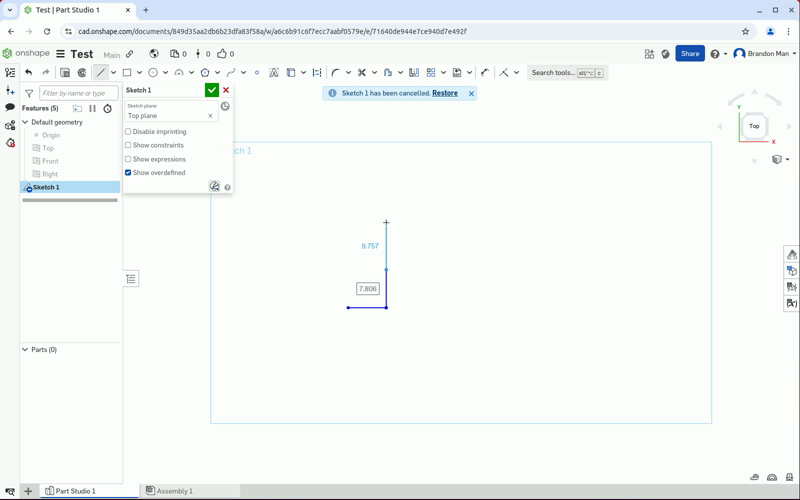
key_up(shift)
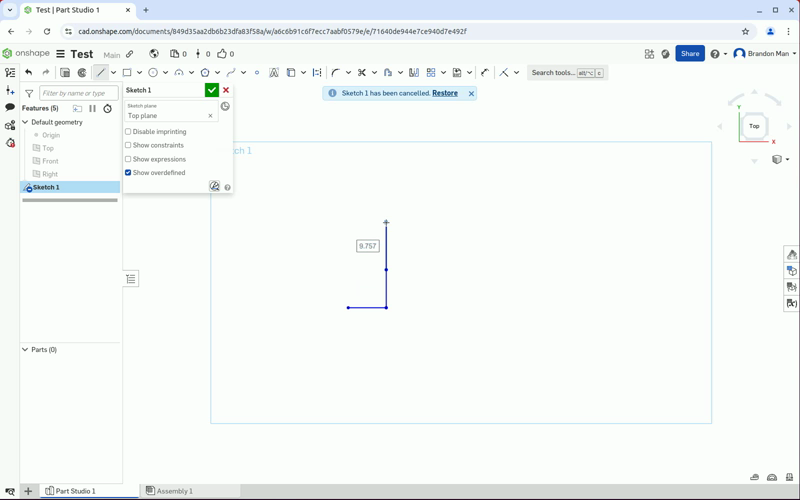
key_down(shift)
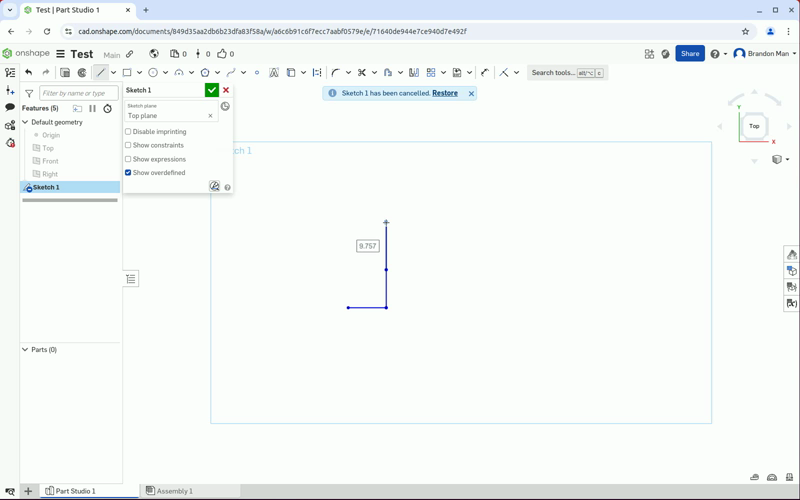
mouse_move(416, 222)
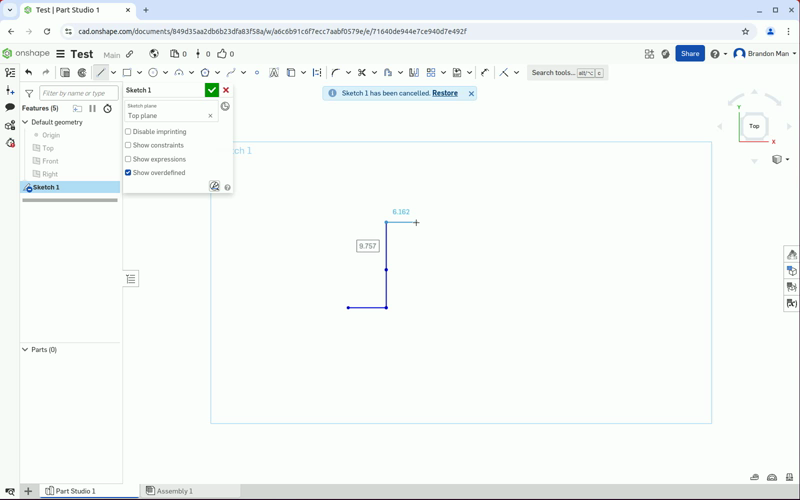
mouse_move(386, 195)
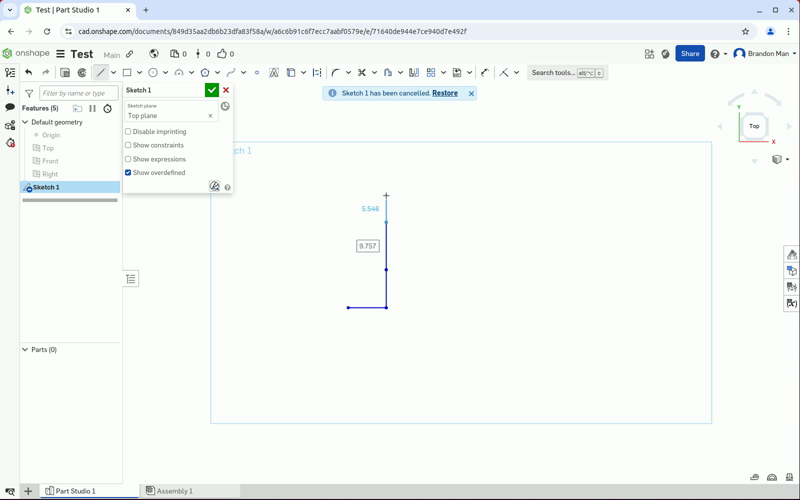
click(386, 195)
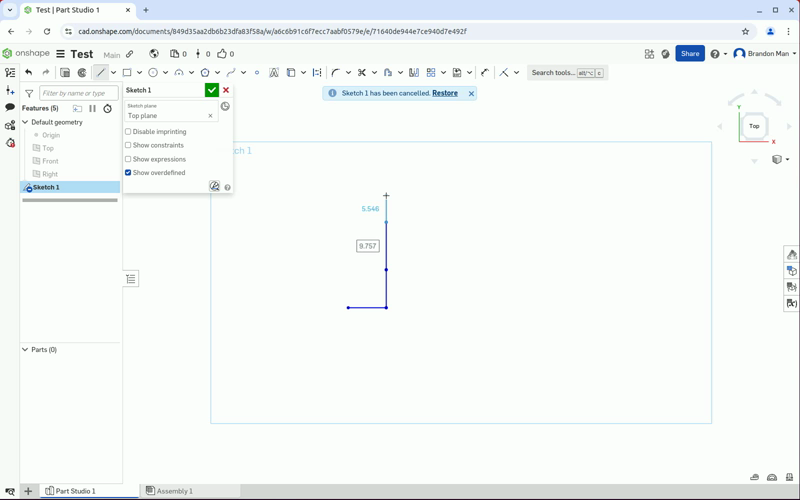
key_up(shift)
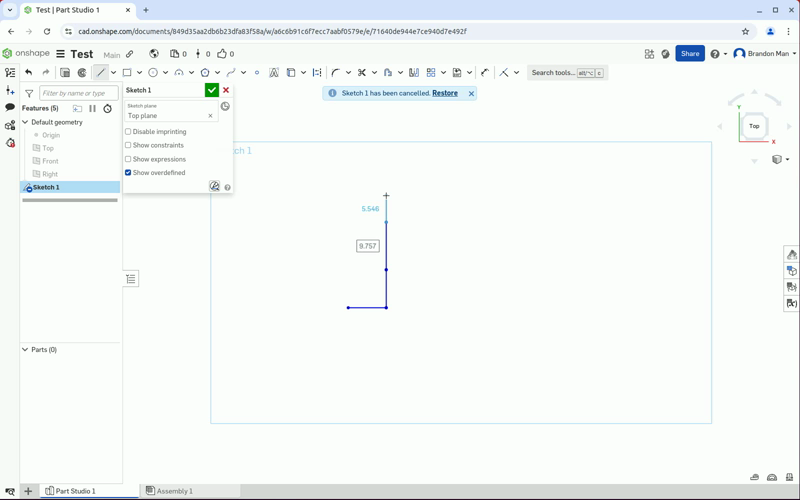
key_down(shift)
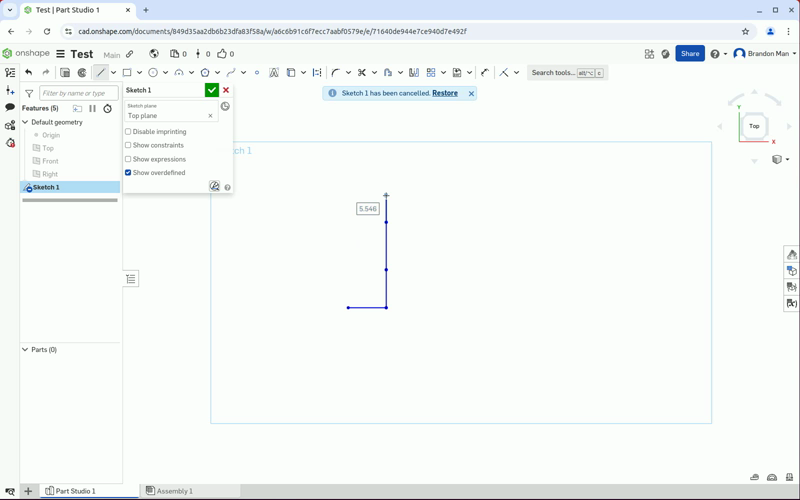
mouse_move(416, 195)
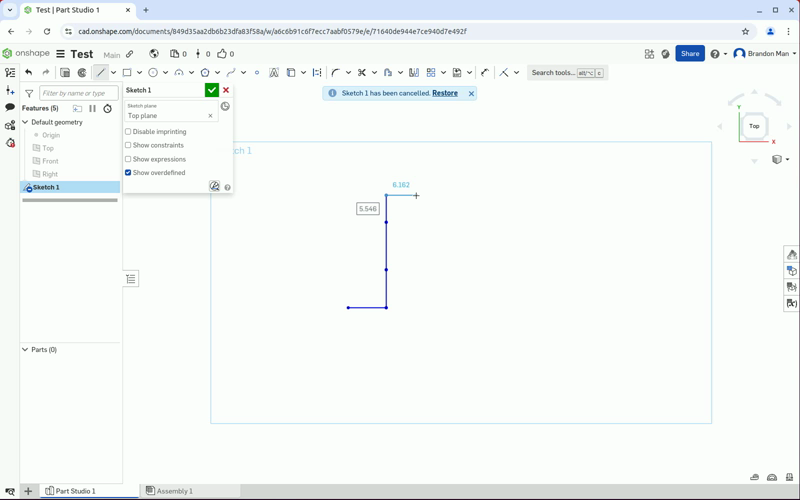
mouse_move(348, 195)
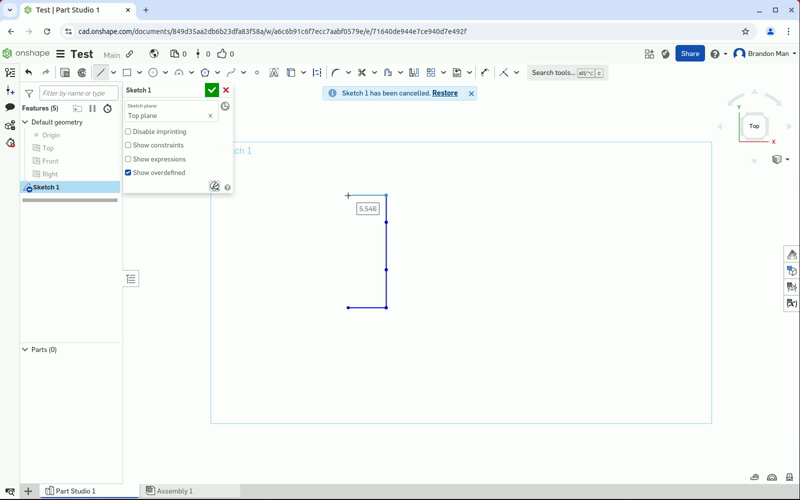
click(348, 195)
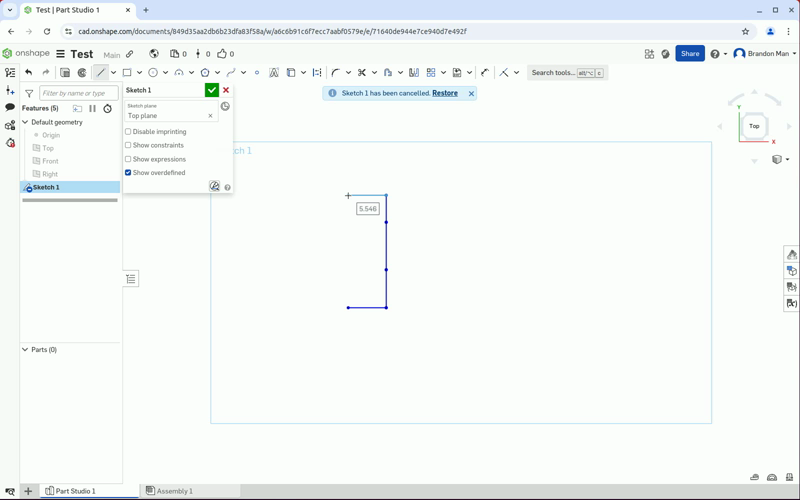
key_up(shift)
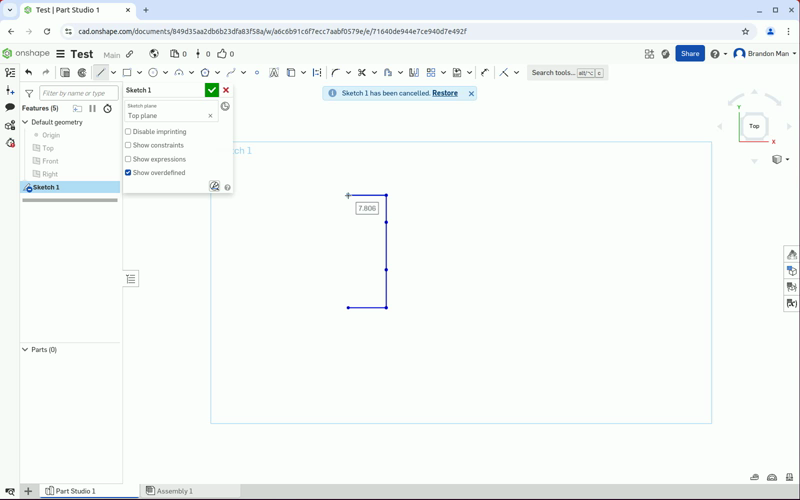
key_down(shift)
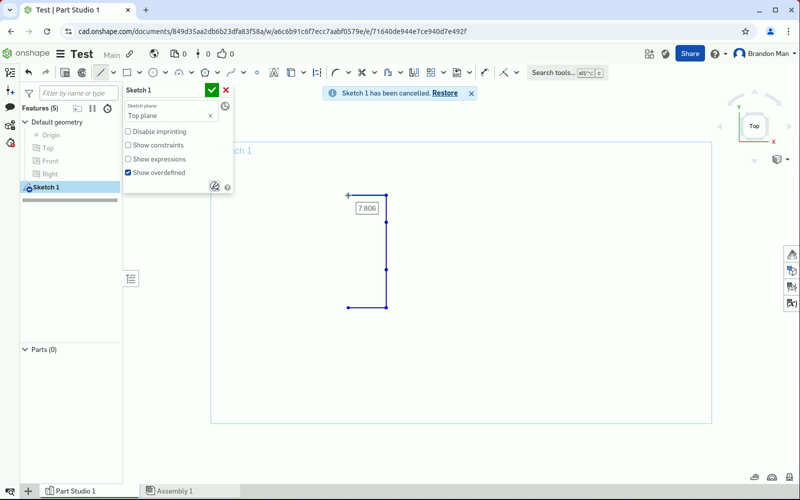
mouse_move(348, 307)
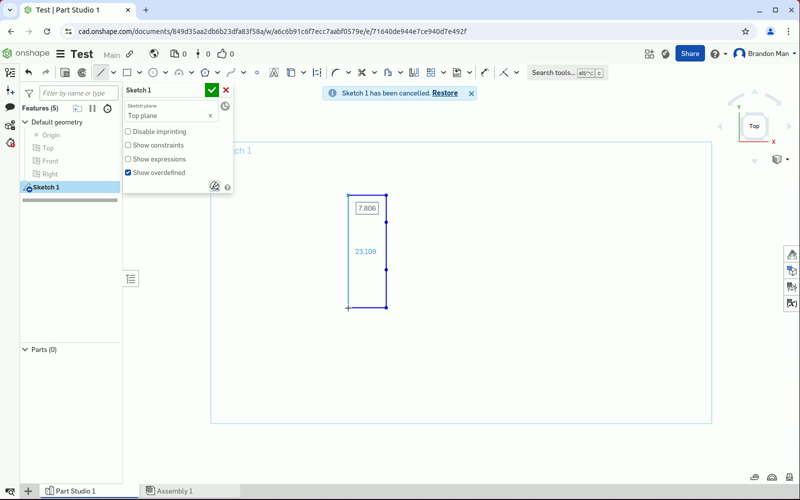
key_up(shift)
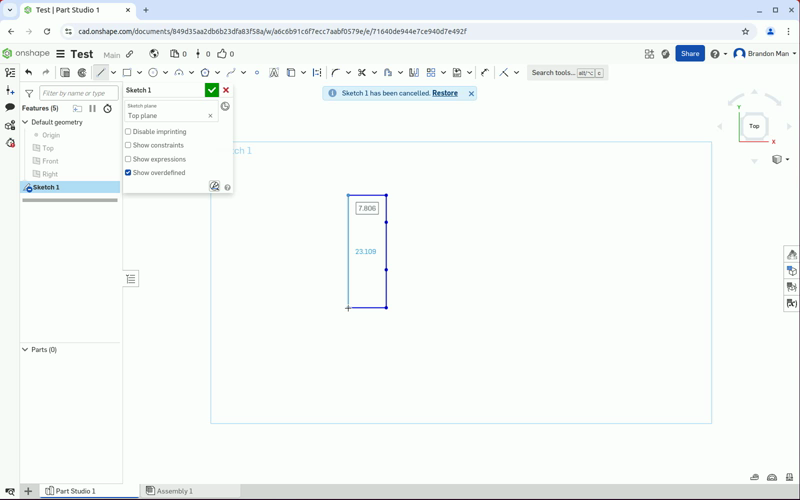
click(348, 307)
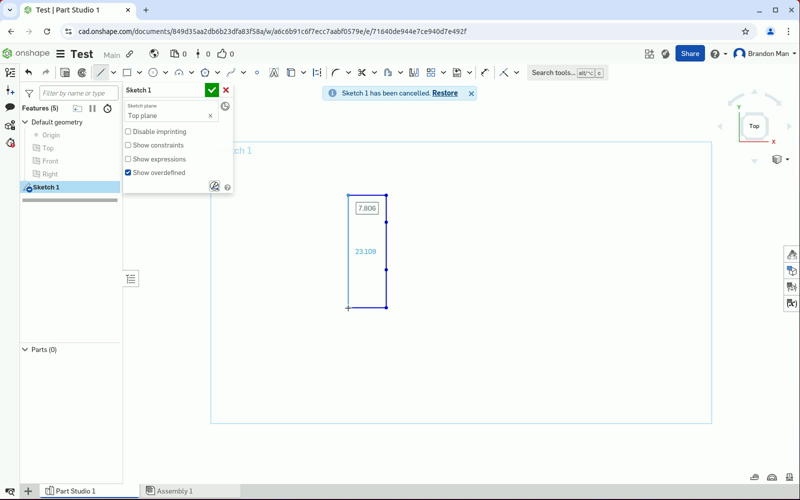
key(esc)
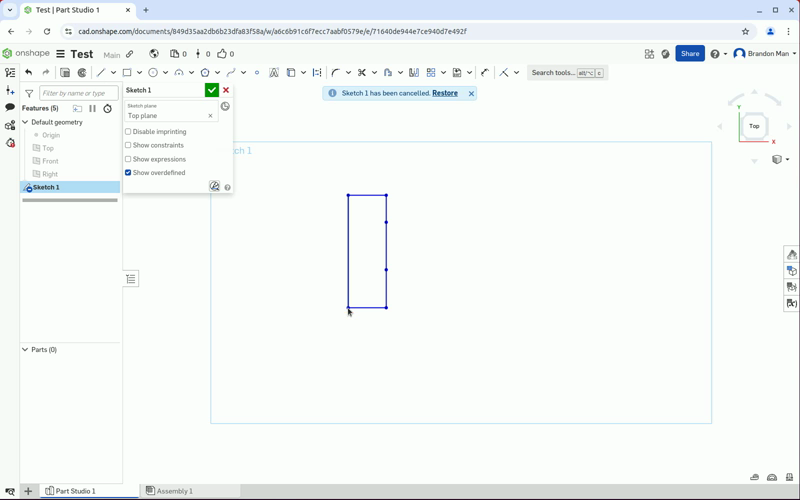
mouse_move(367, 215)
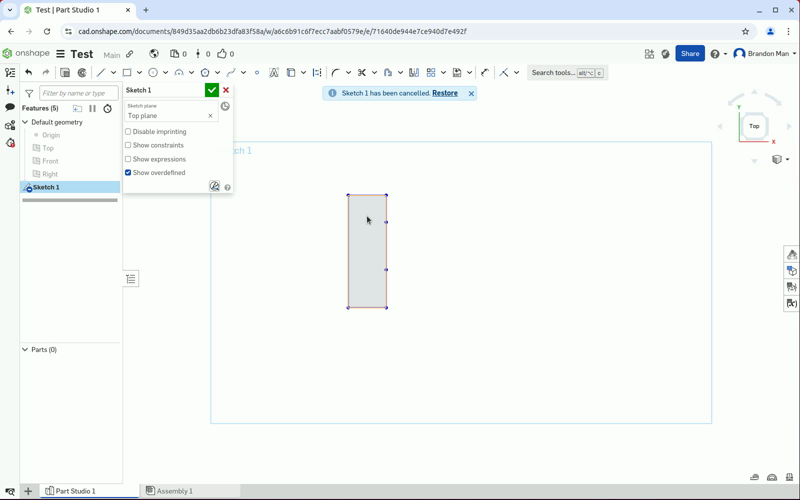
click(367, 215)
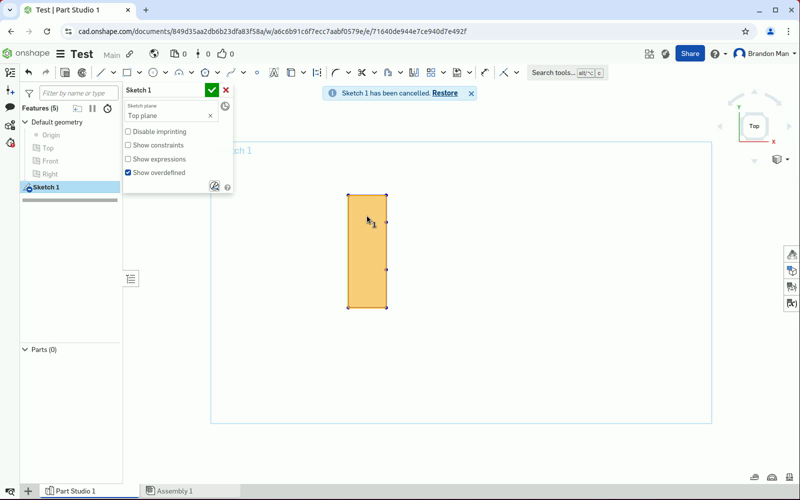
mouse_move(73, 352)
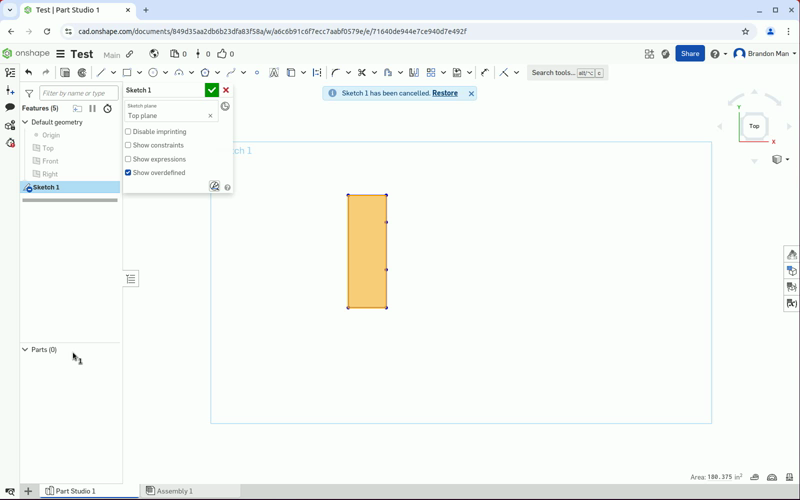
key(shift+y)
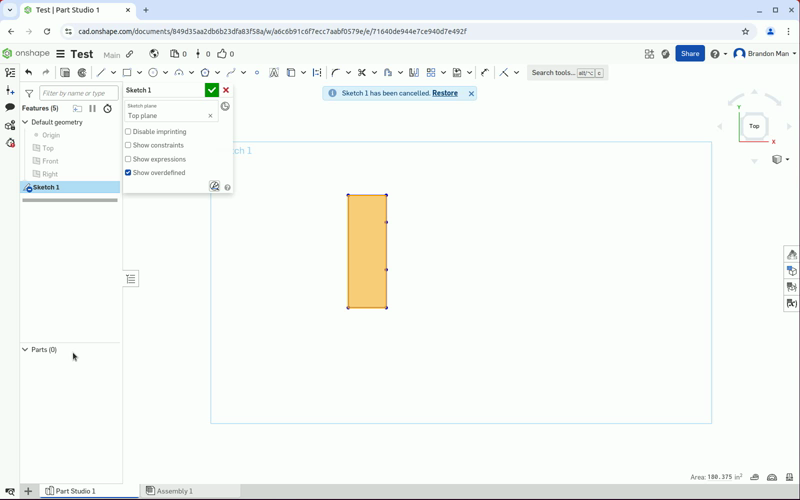
key(shift+e)
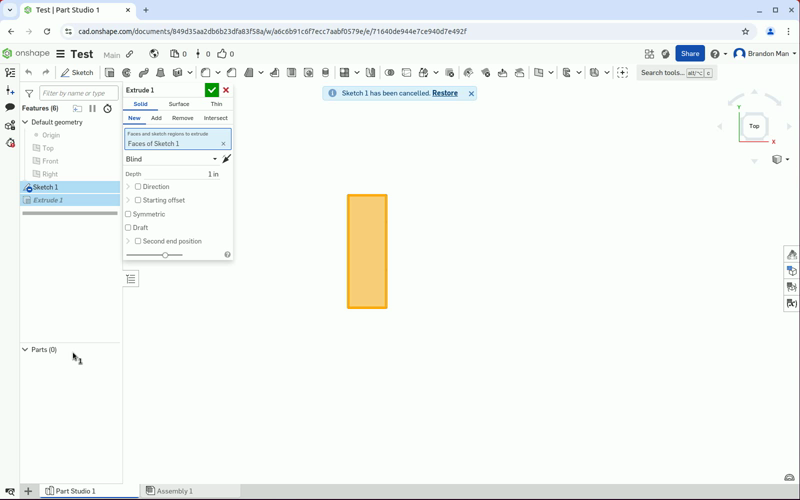
mouse_move(143, 106)
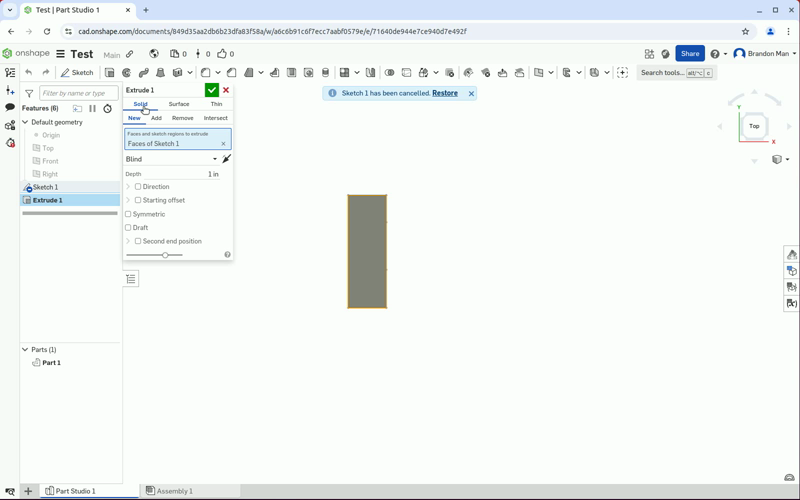
click(143, 106)
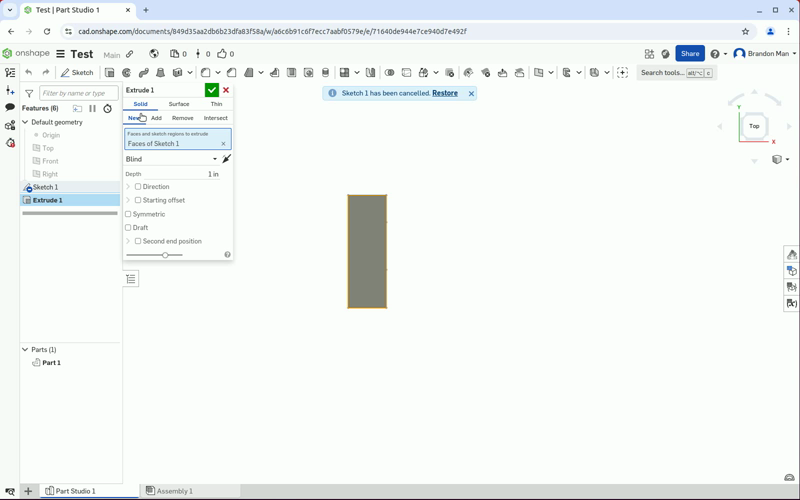
mouse_move(137, 120)
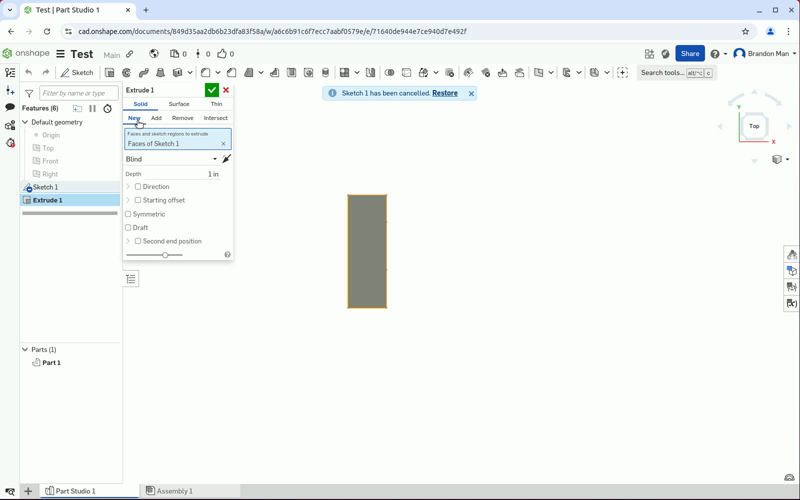
click(137, 120)
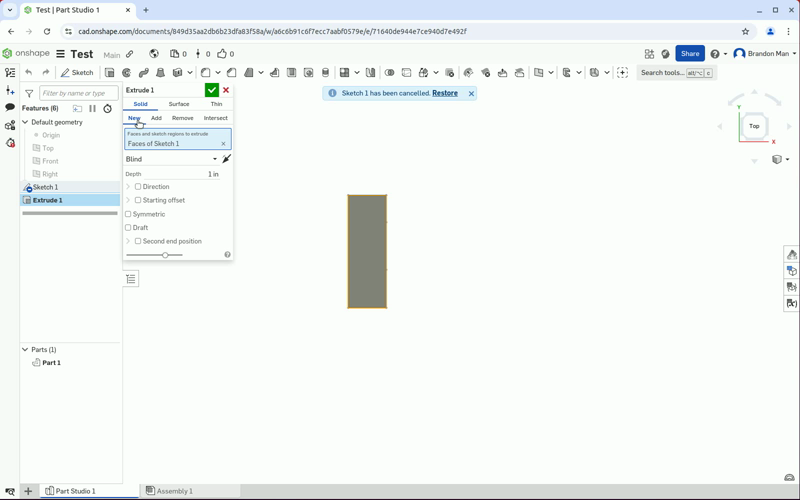
key(tab, 4)
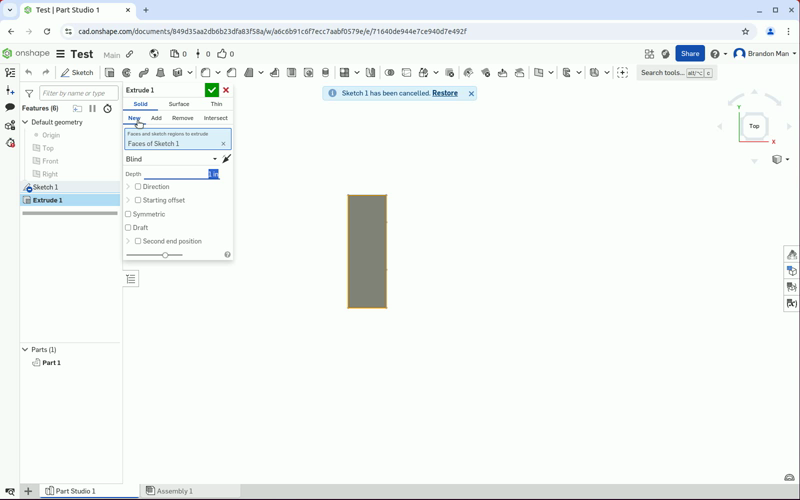
text(2.889)
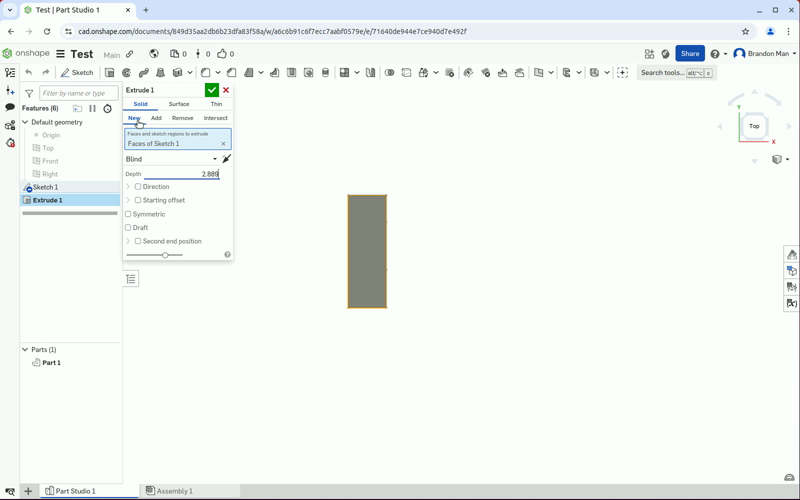
key(enter)
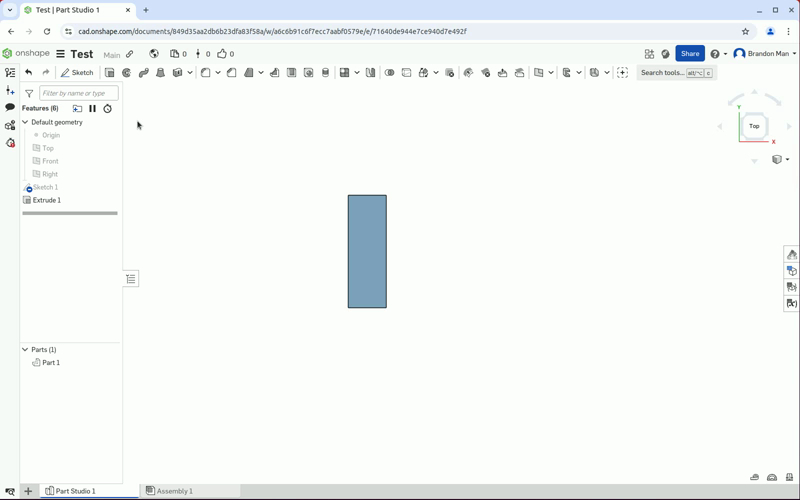
key(shift+h)
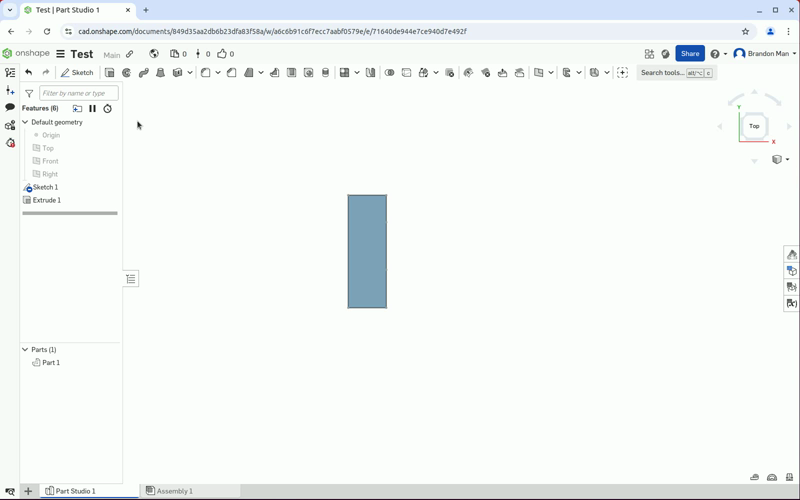
key(shift+h)
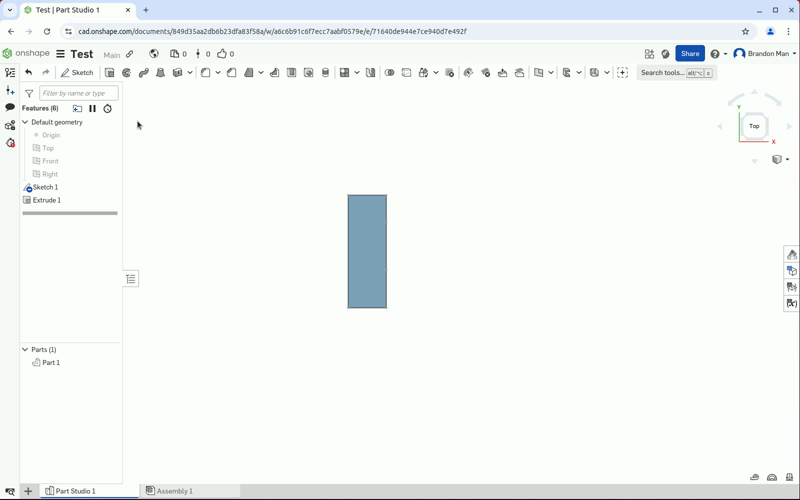
mouse_move(73, 189)
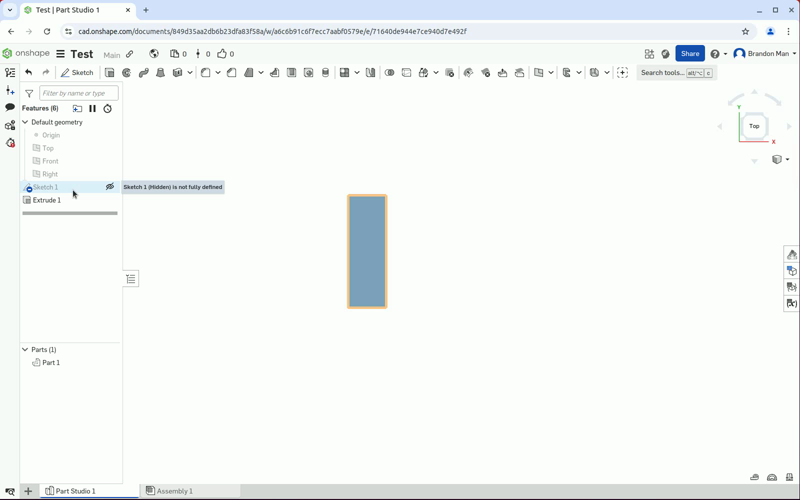
click(73, 189)
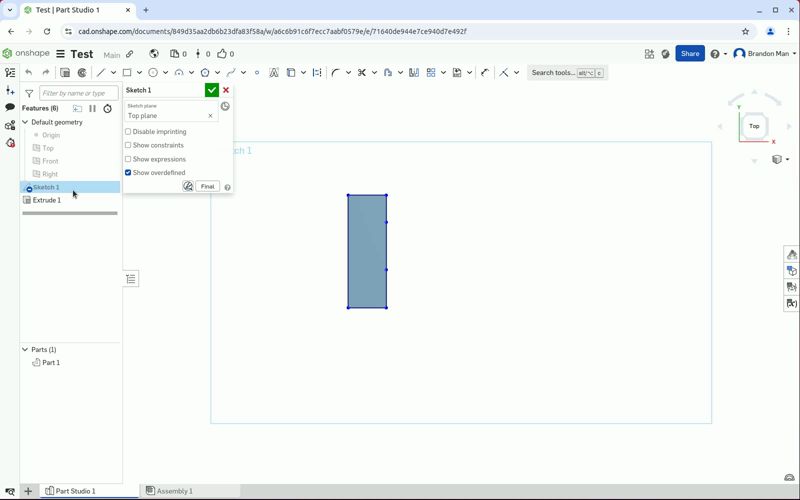
mouse_move(229, 92)
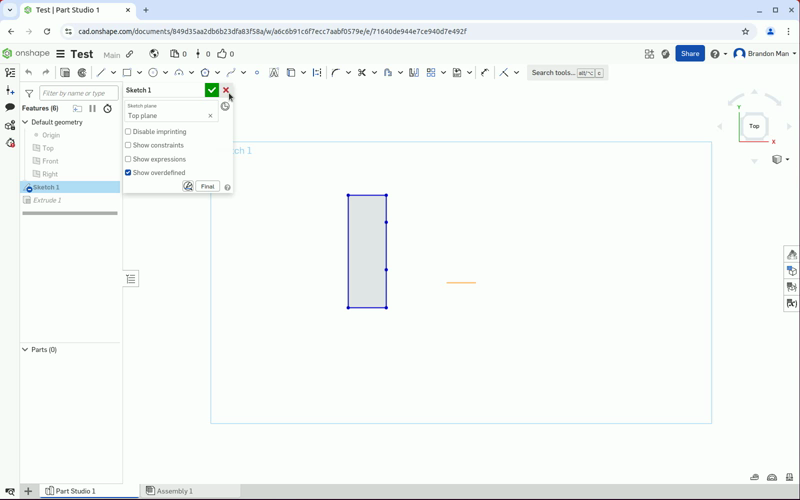
click(229, 92)
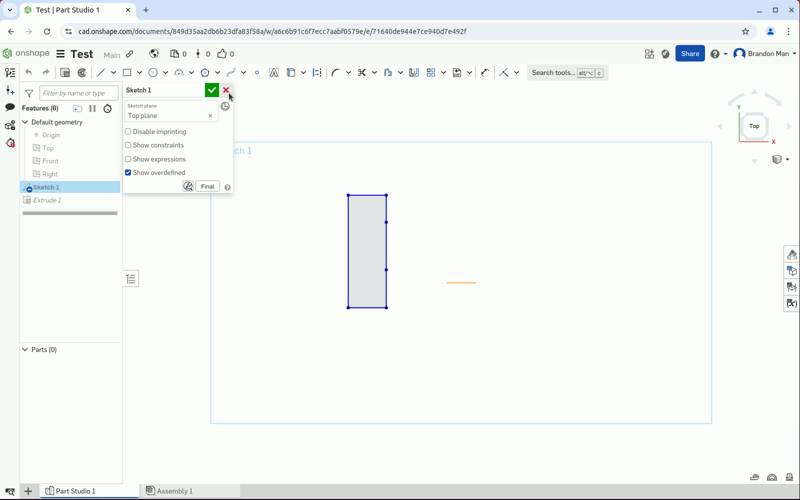
key(shift+s)
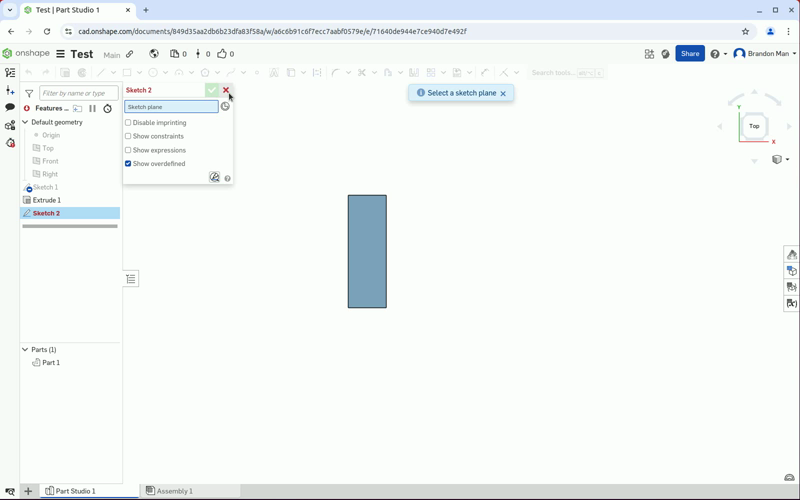
mouse_move(73, 150)
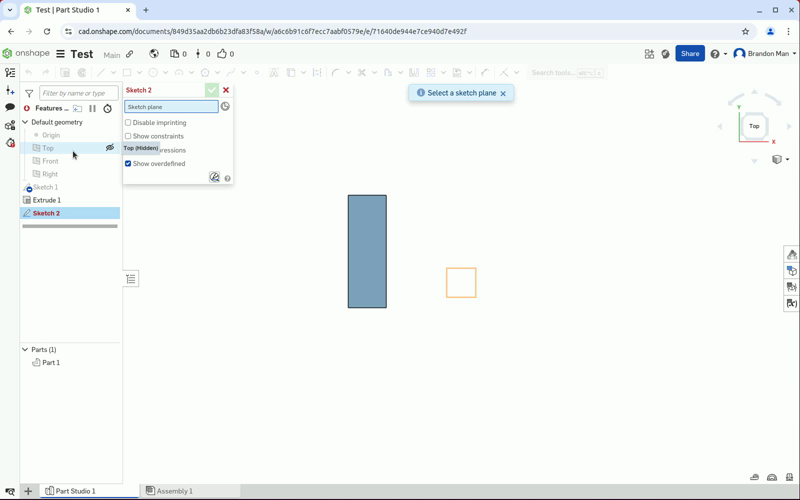
click(73, 150)
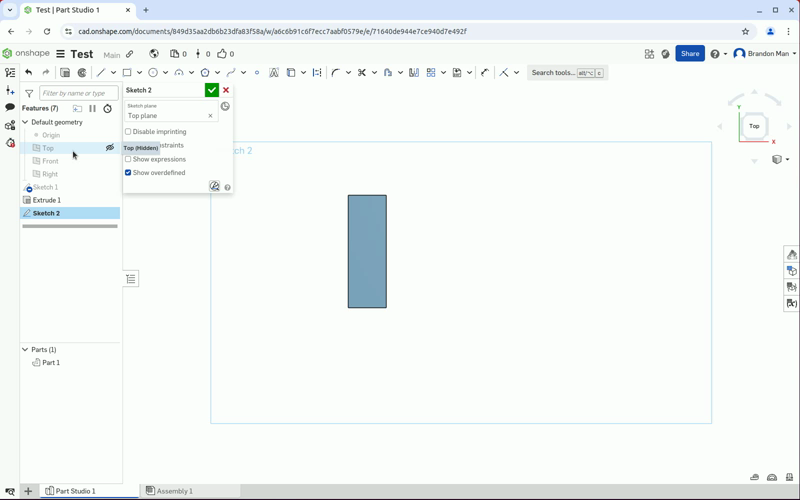
mouse_move(73, 352)
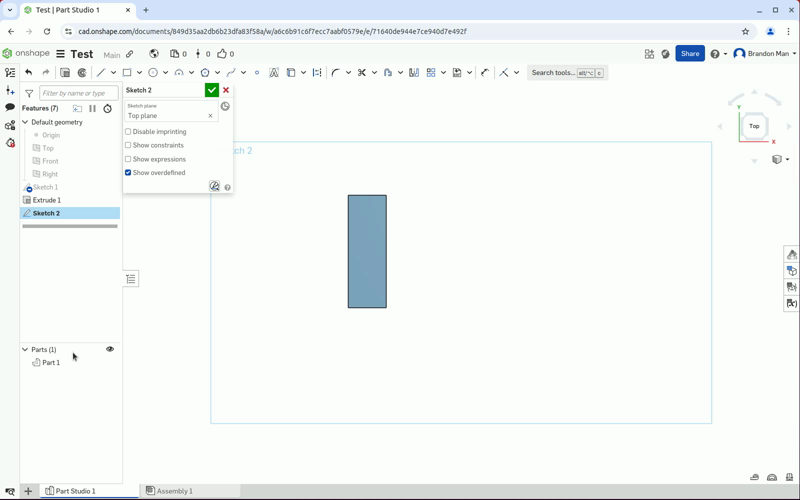
key(y)
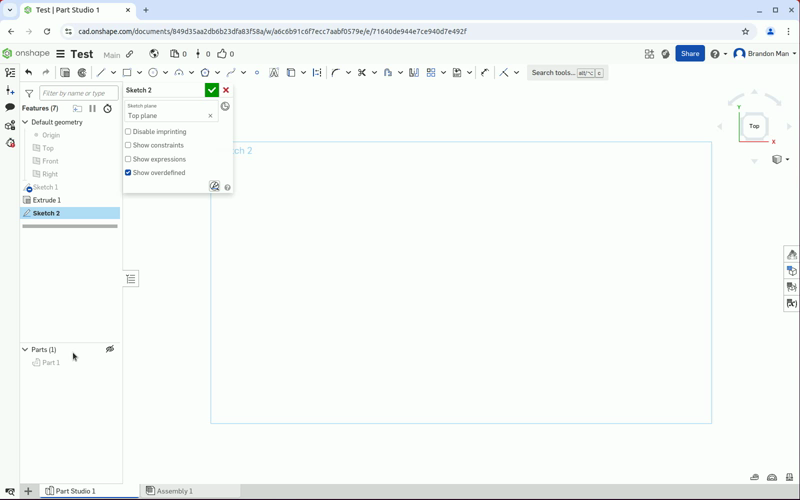
key(l)
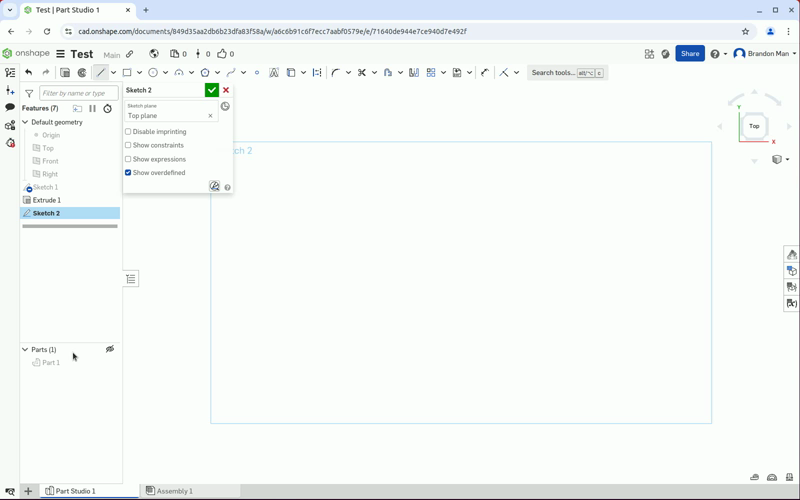
key_down(shift)
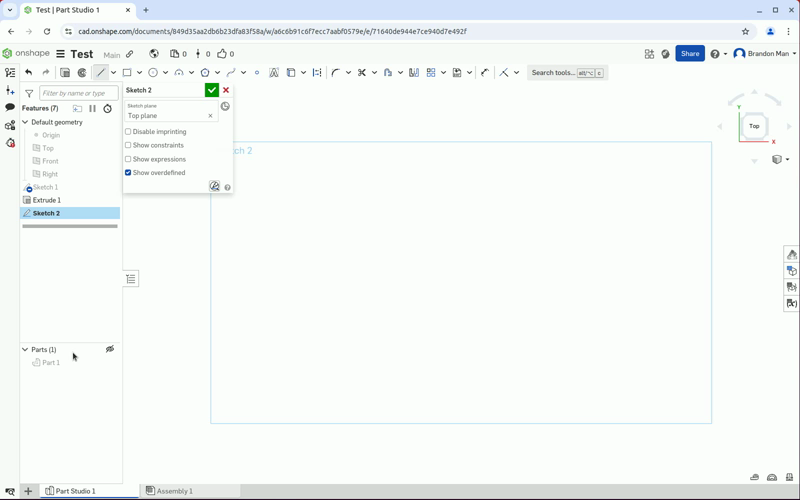
mouse_move(386, 307)
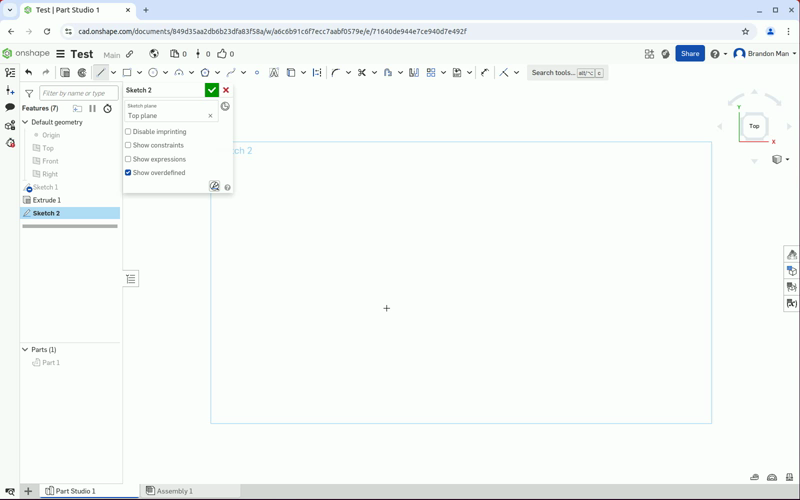
click(386, 307)
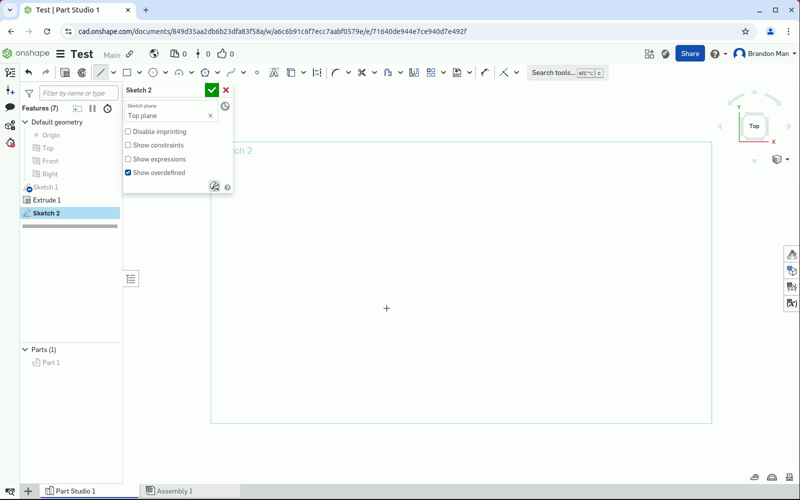
key_up(shift)
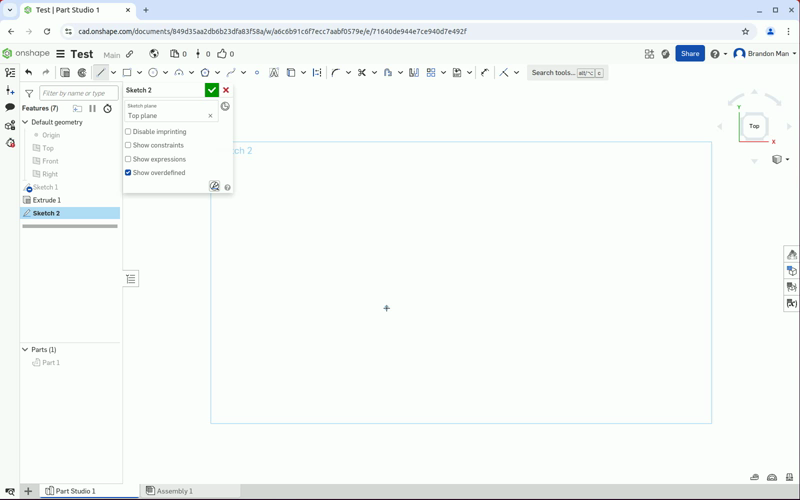
key_down(shift)
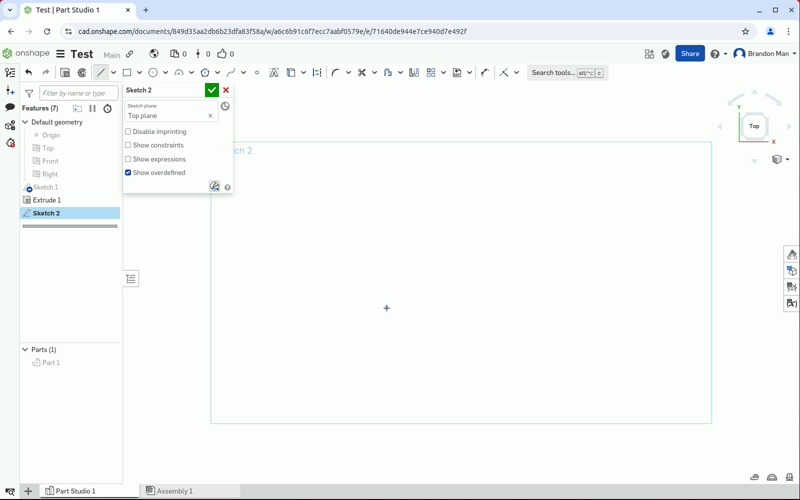
mouse_move(417, 307)
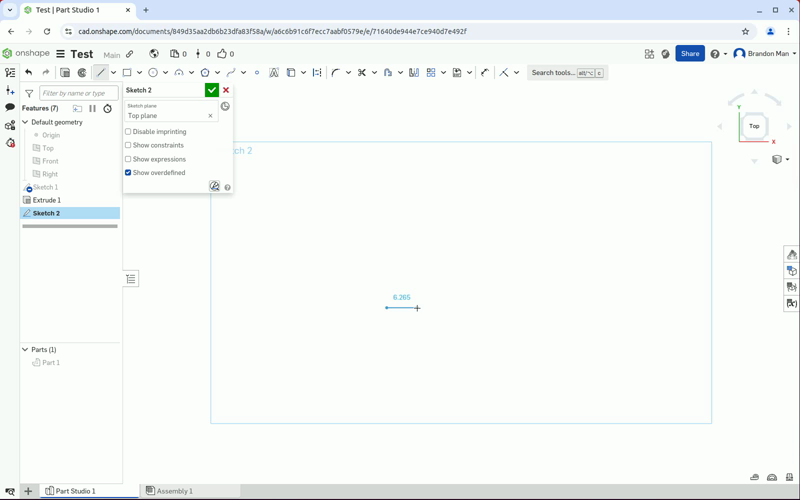
mouse_move(429, 307)
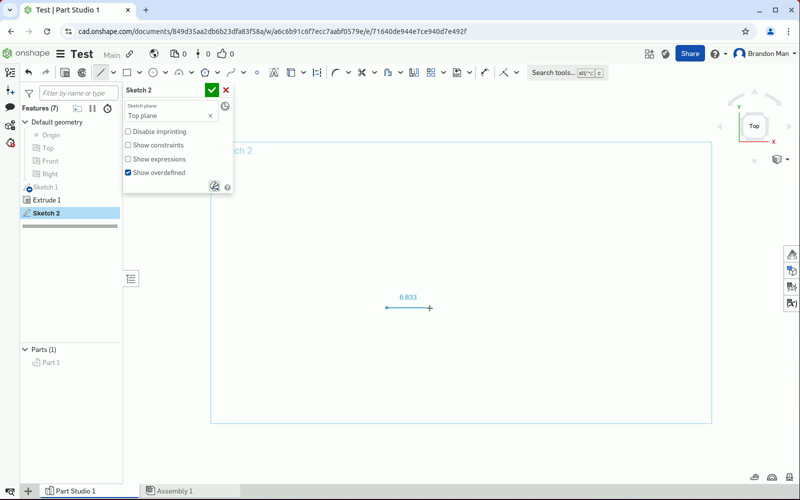
click(429, 307)
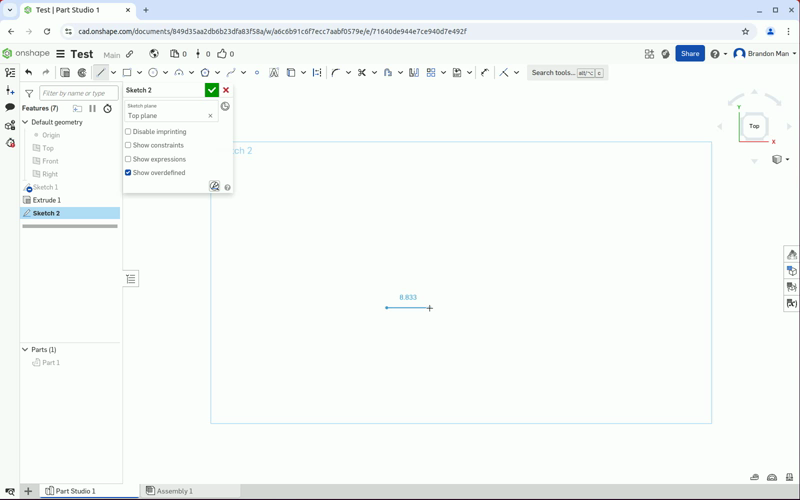
key_up(shift)
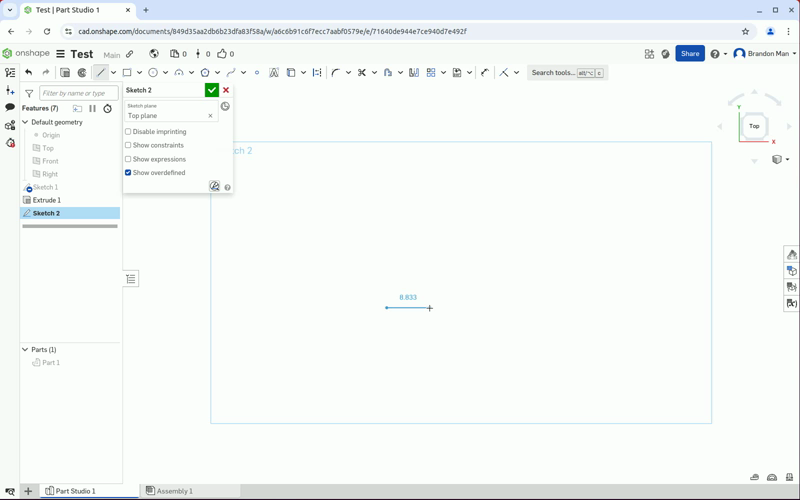
key_down(shift)
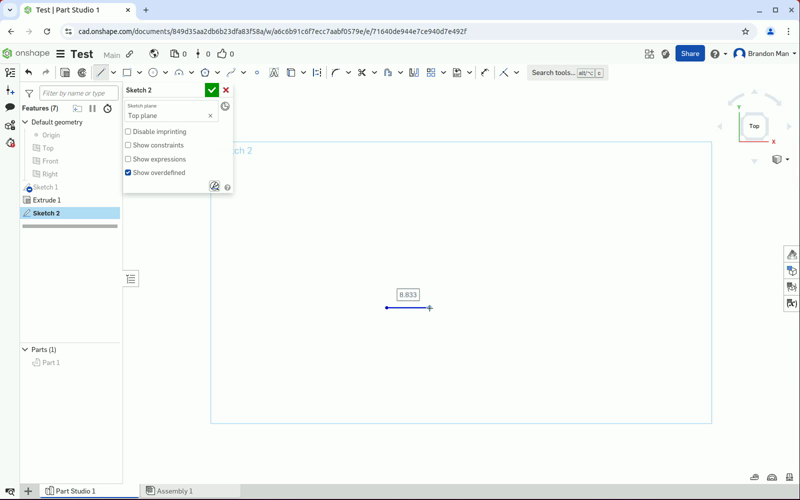
mouse_move(459, 307)
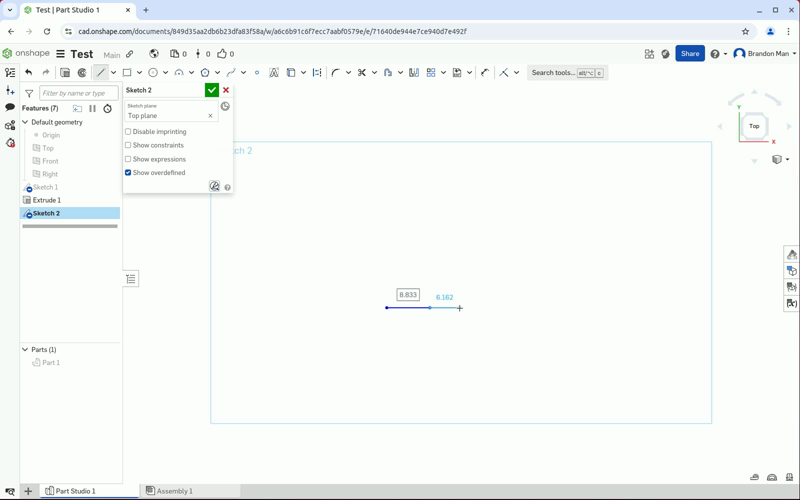
mouse_move(429, 267)
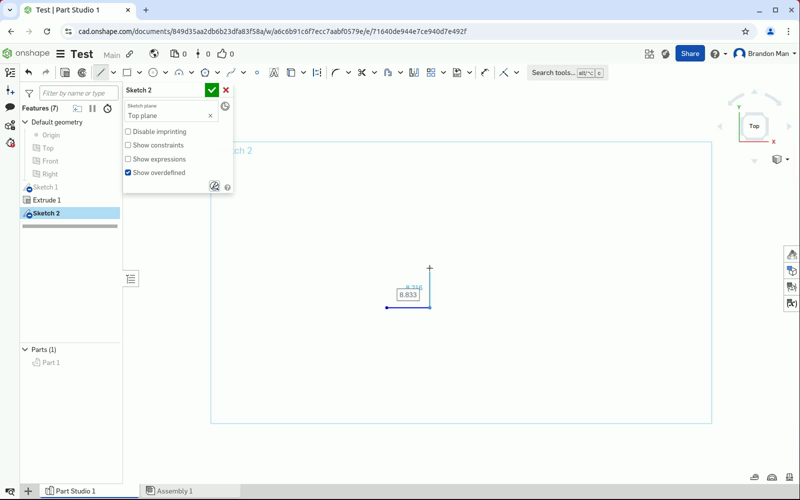
click(429, 267)
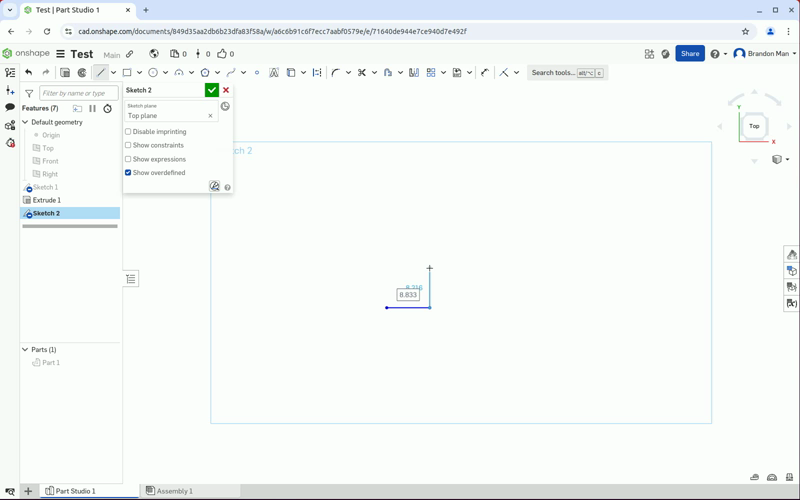
key_up(shift)
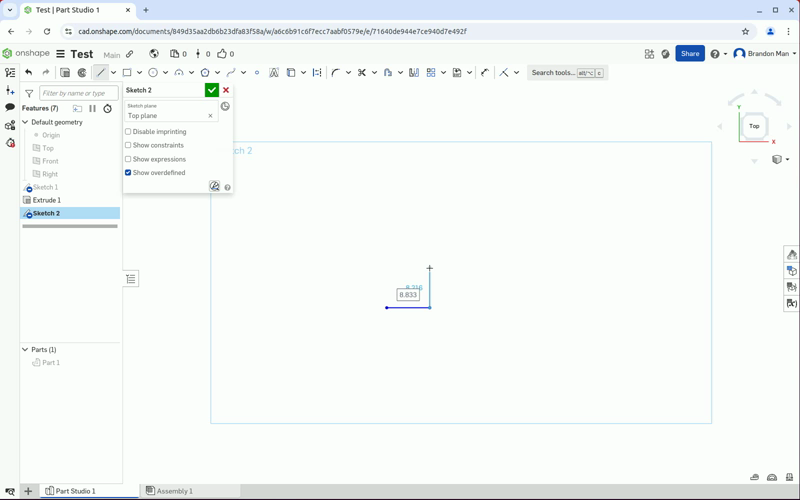
key_down(shift)
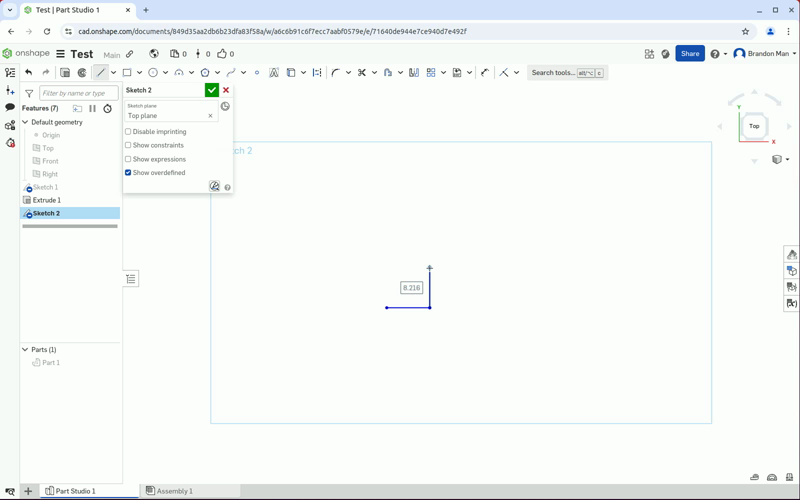
mouse_move(459, 267)
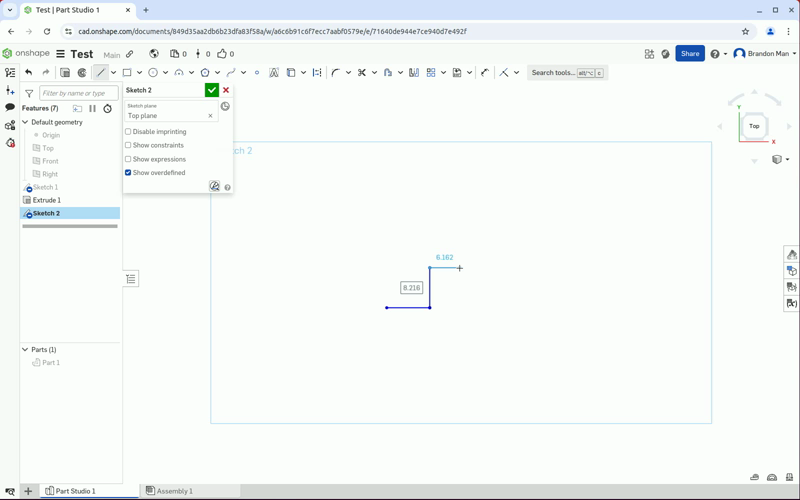
mouse_move(386, 267)
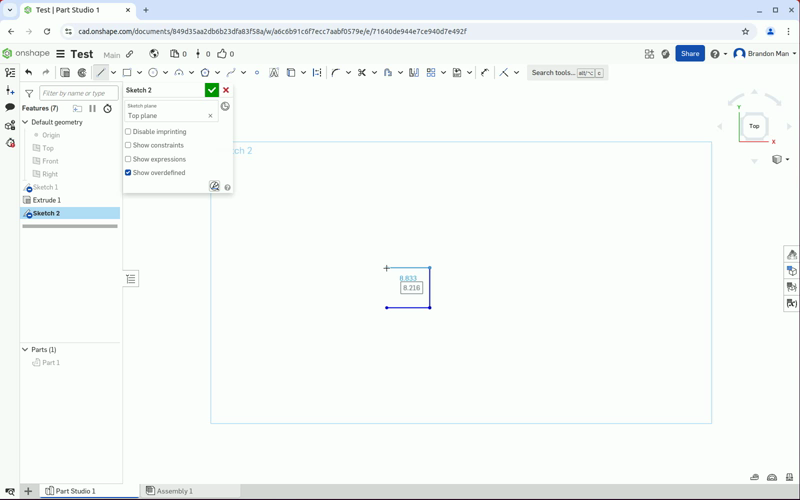
click(386, 267)
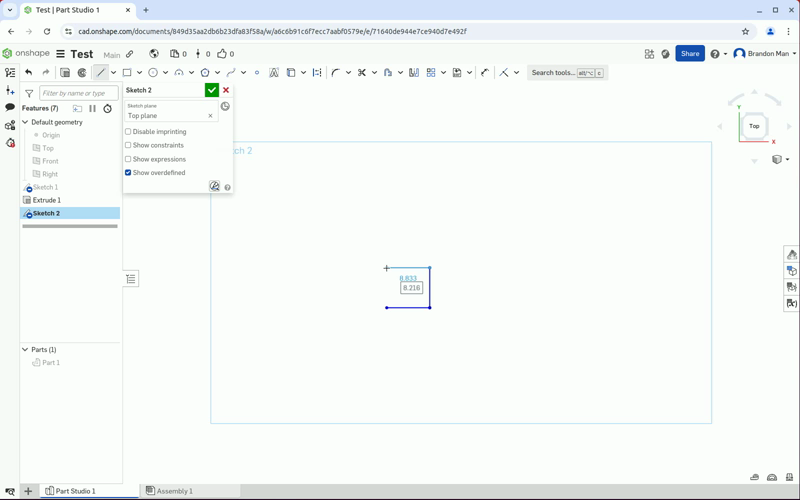
key_up(shift)
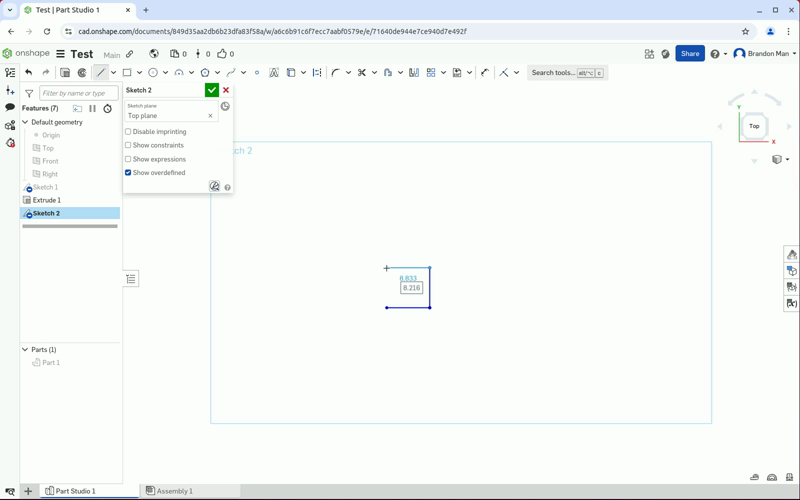
mouse_move(417, 267)
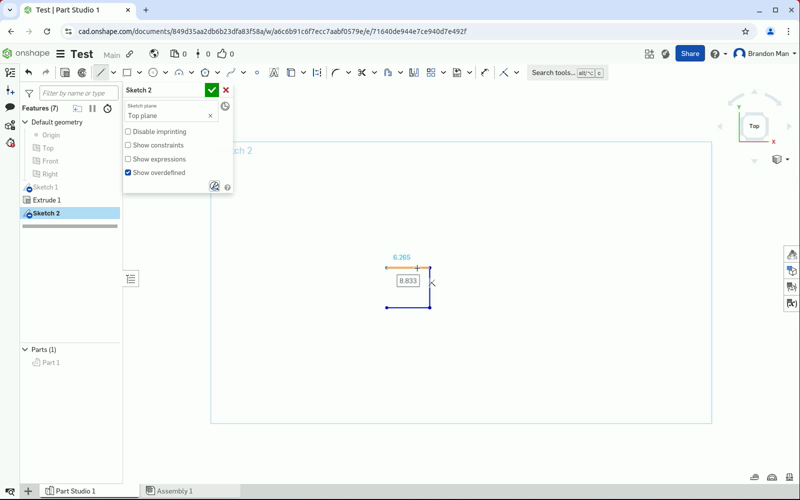
key_down(shift)
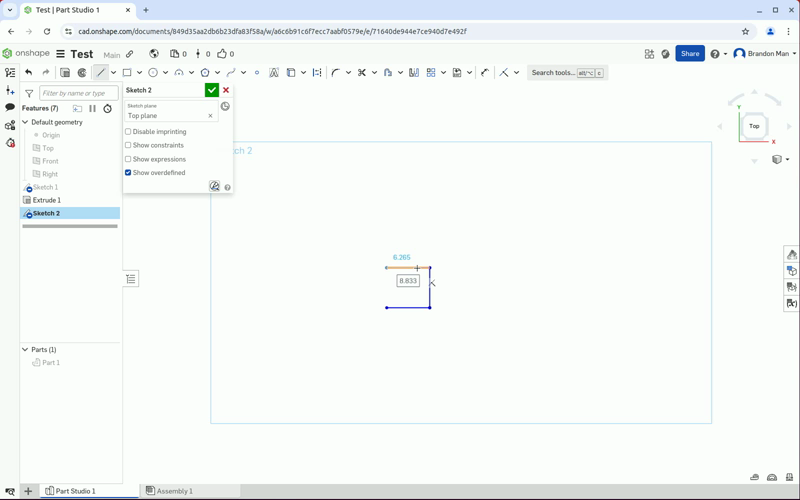
mouse_move(386, 307)
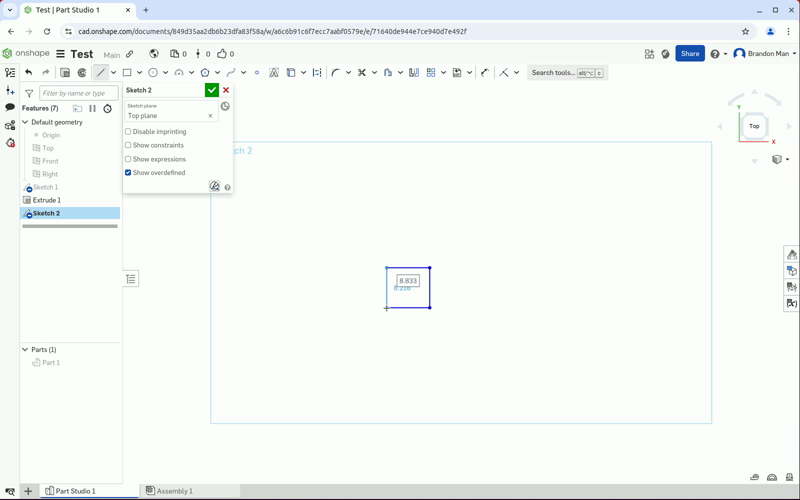
key_up(shift)
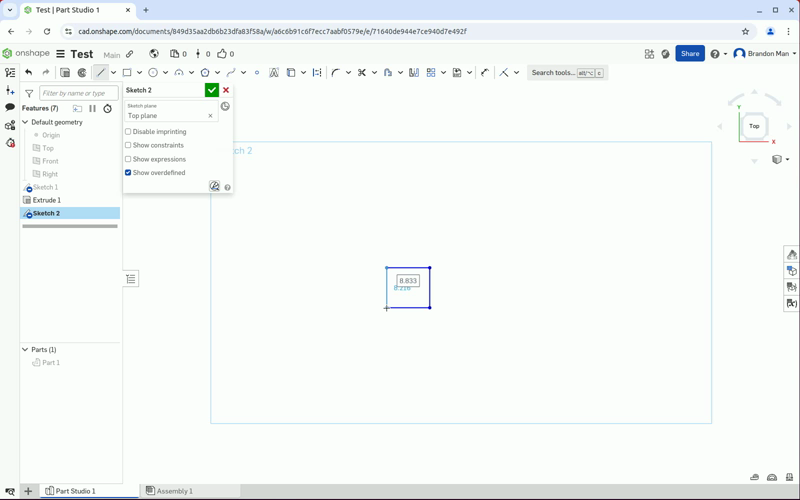
click(386, 307)
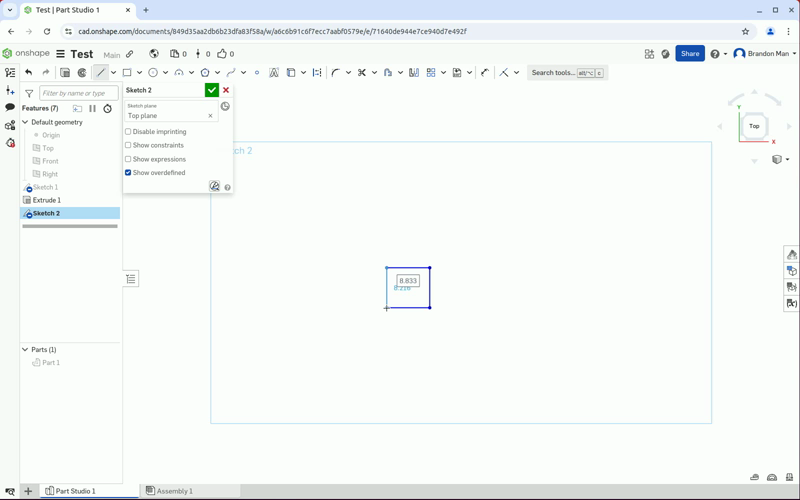
key(esc)
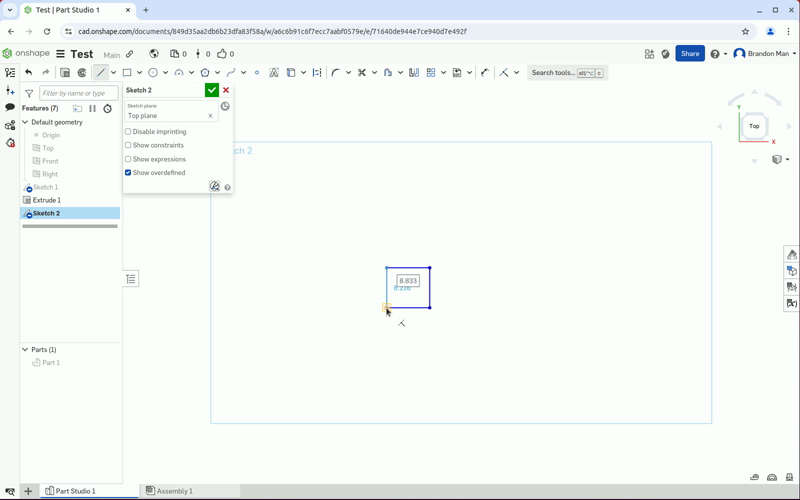
mouse_move(413, 303)
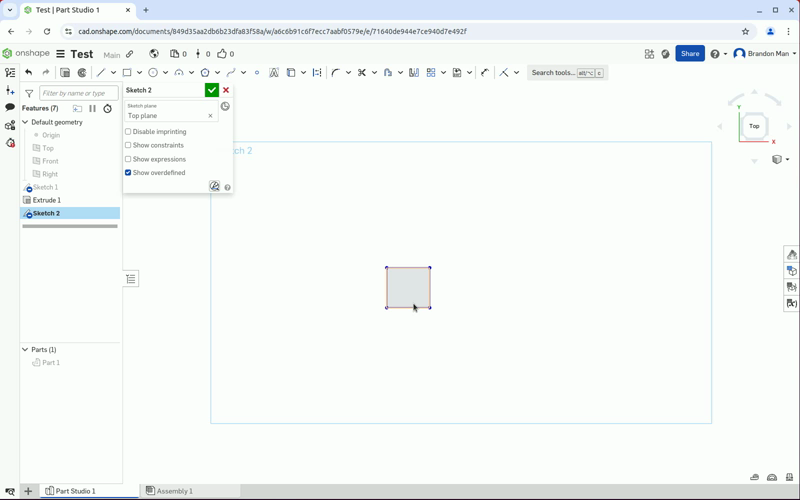
scroll(6)
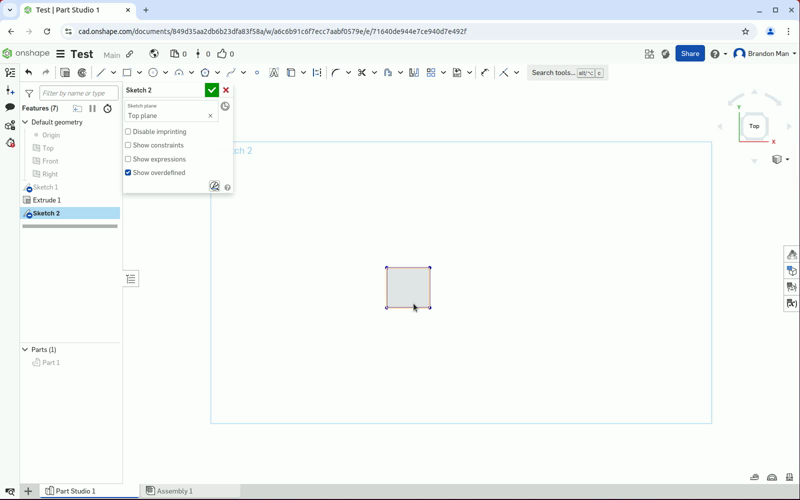
scroll(6)
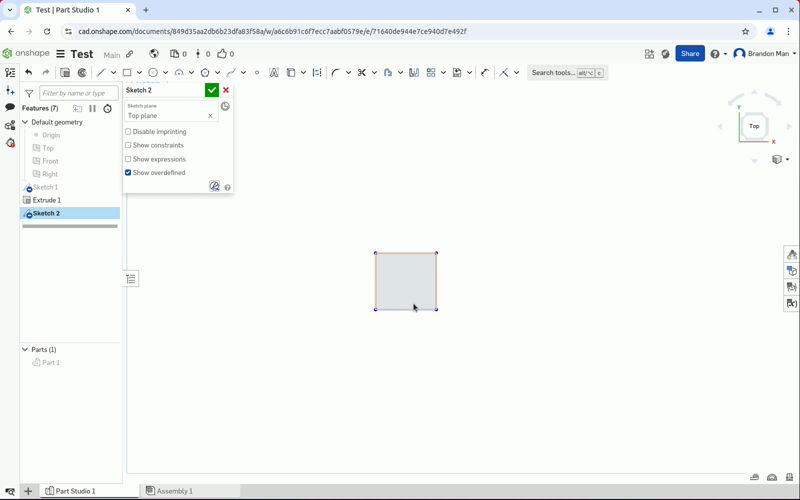
scroll(6)
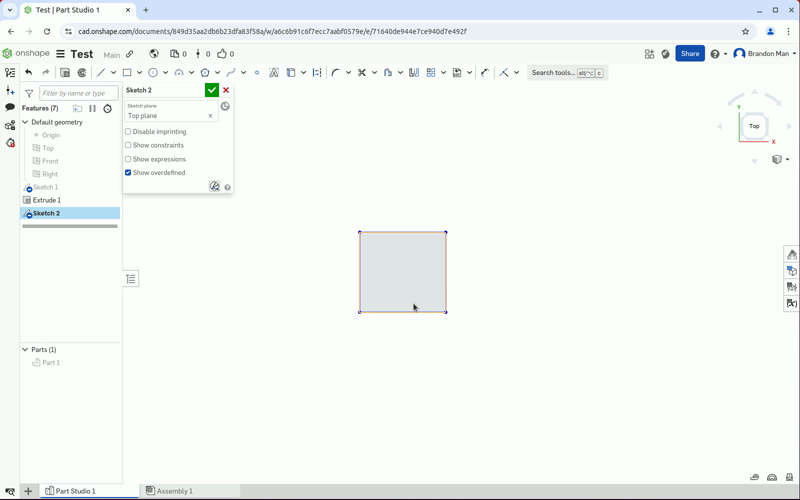
scroll(6)
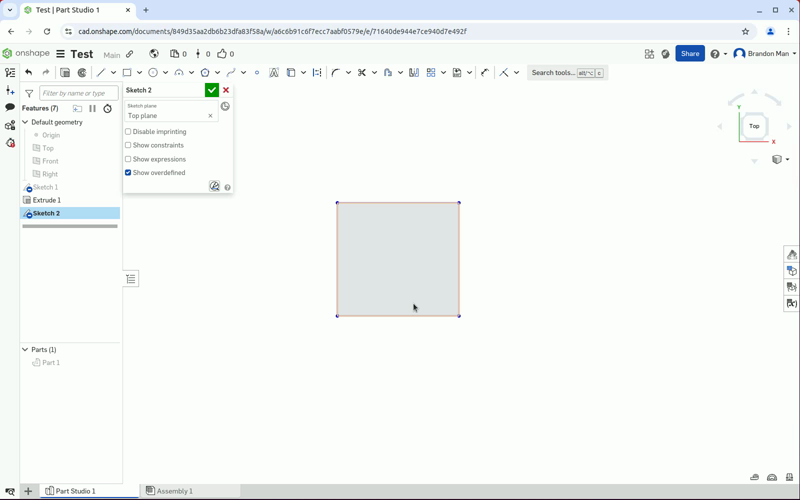
scroll(6)
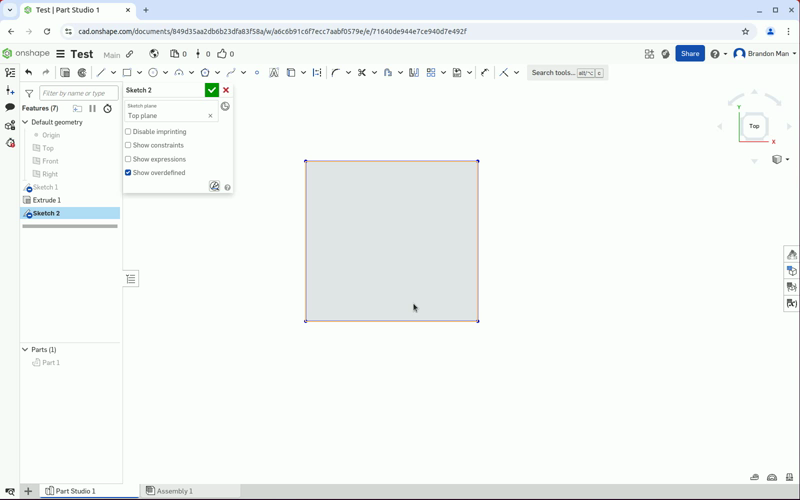
scroll(6)
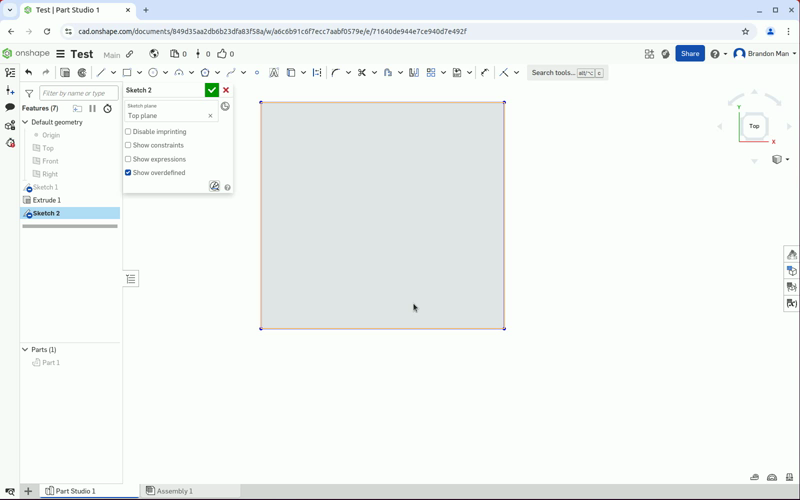
scroll(6)
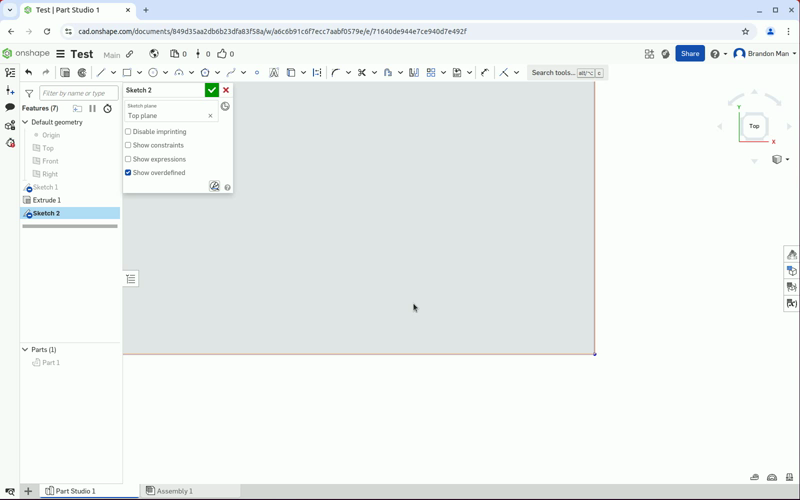
click(413, 303)
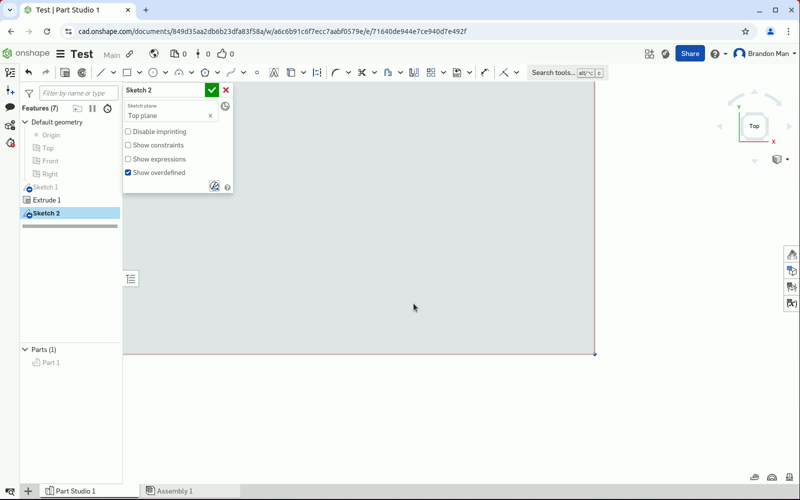
scroll(-6)
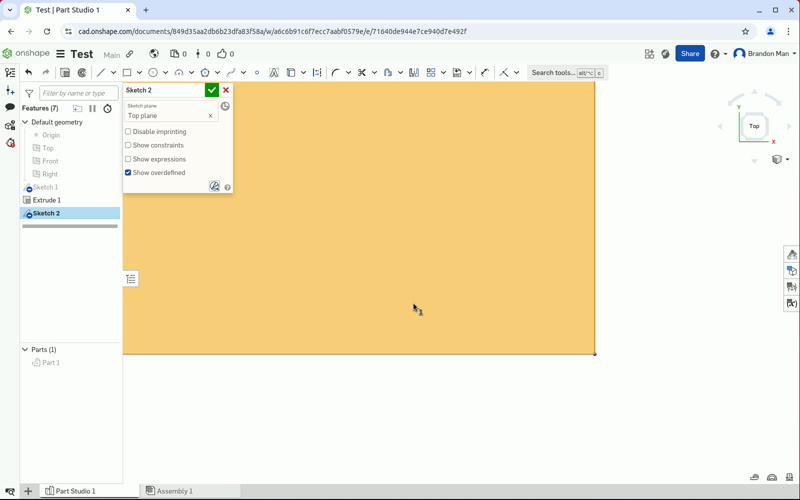
scroll(-6)
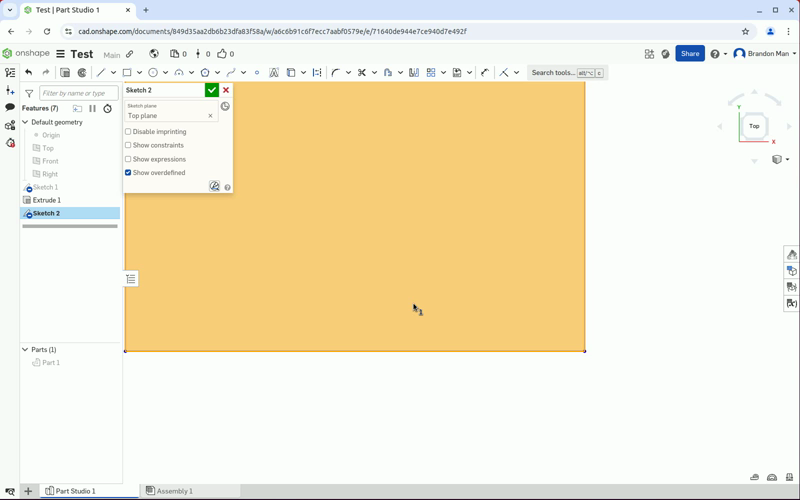
scroll(-6)
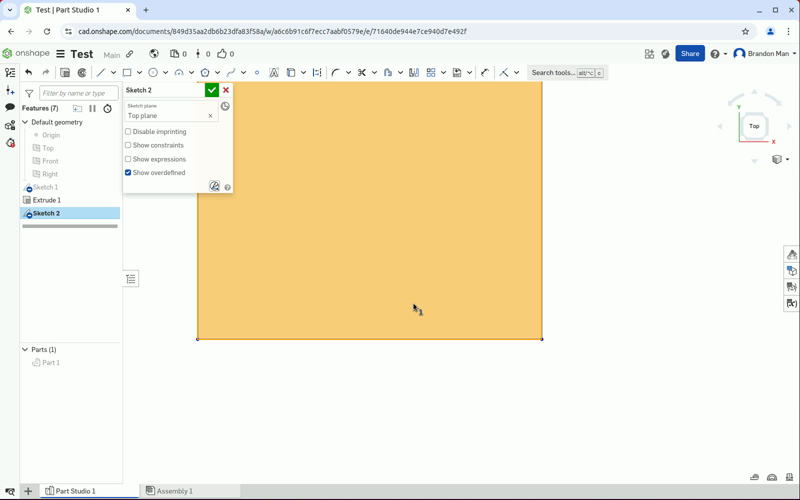
scroll(-6)
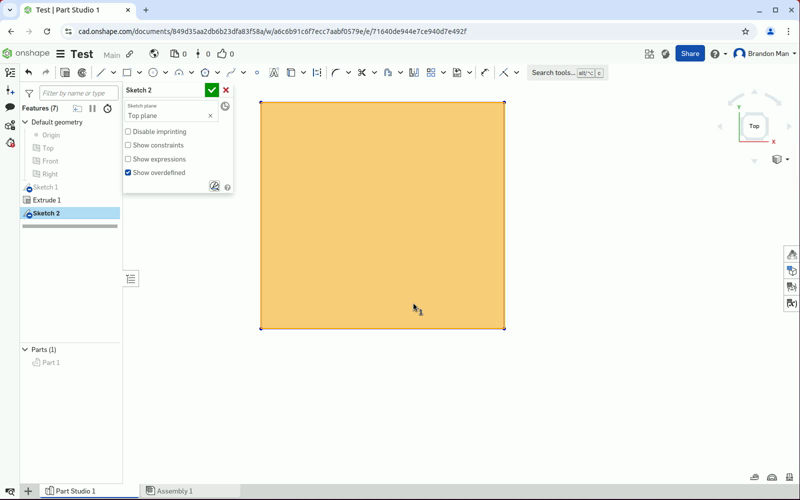
scroll(-6)
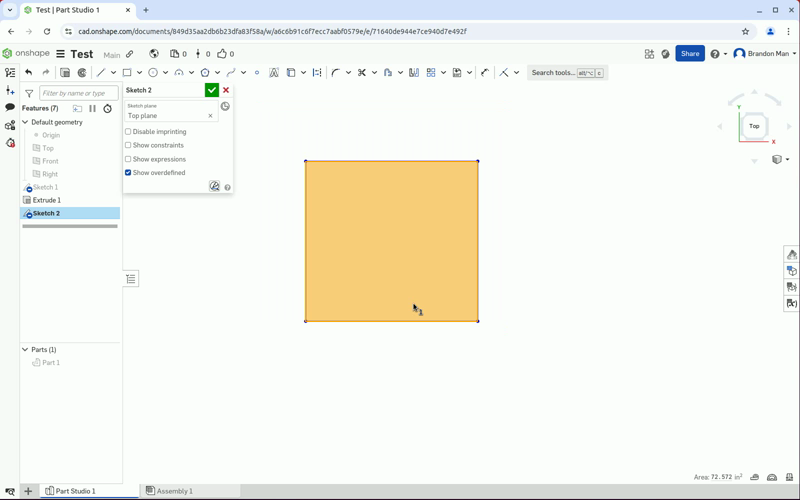
scroll(-6)
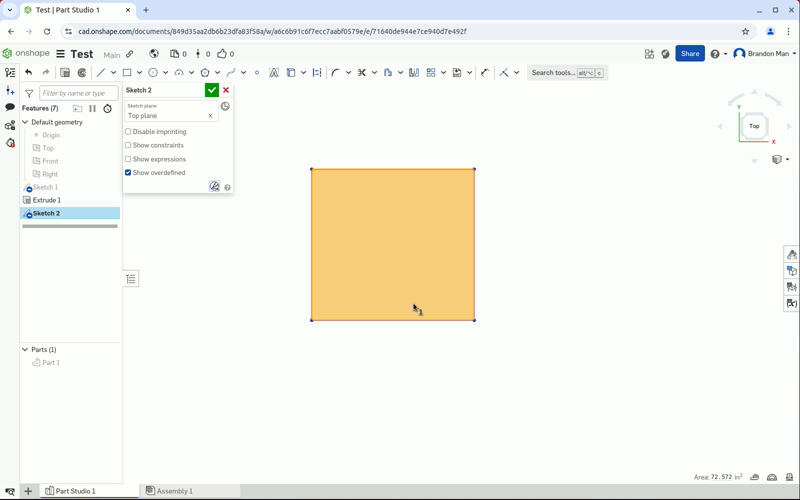
scroll(-6)
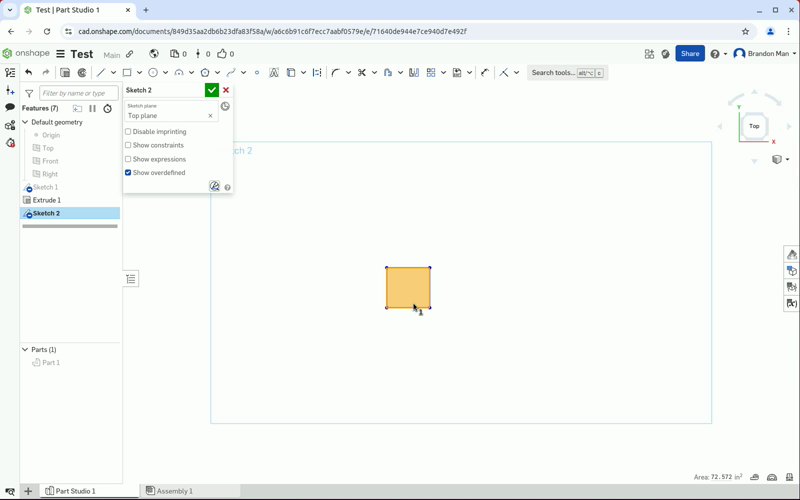
mouse_move(73, 352)
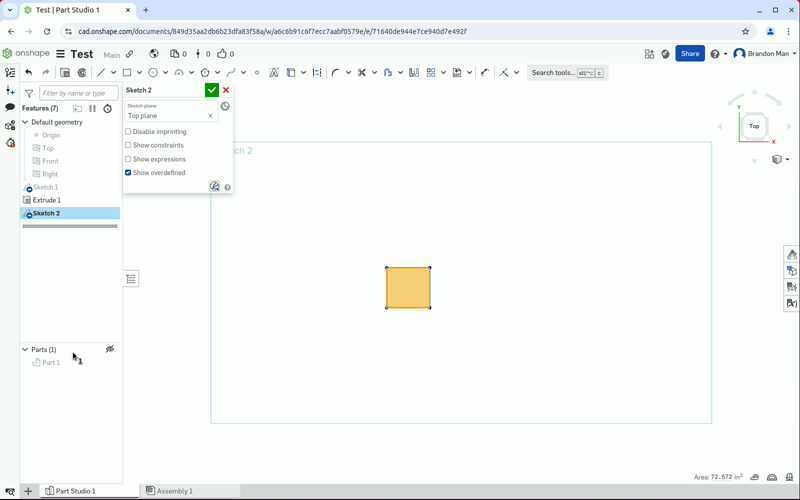
key(shift+y)
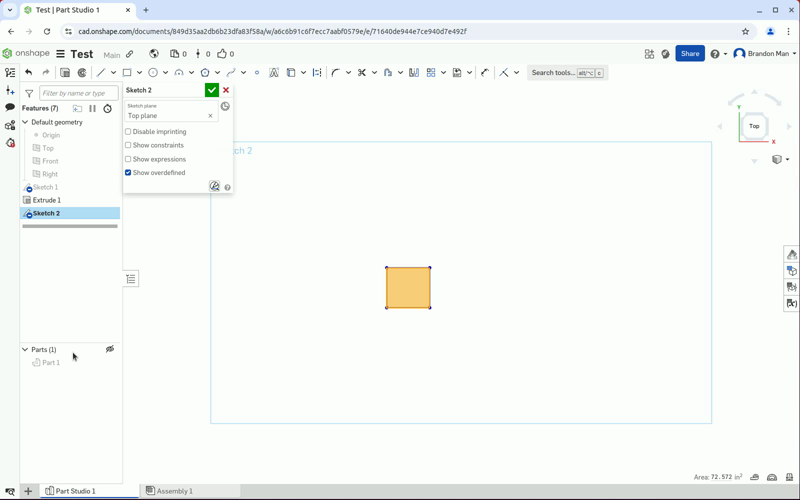
key(shift+e)
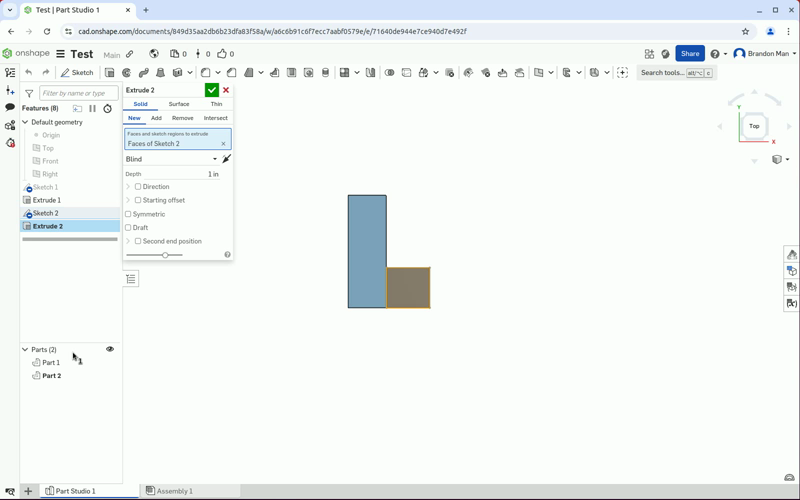
mouse_move(143, 106)
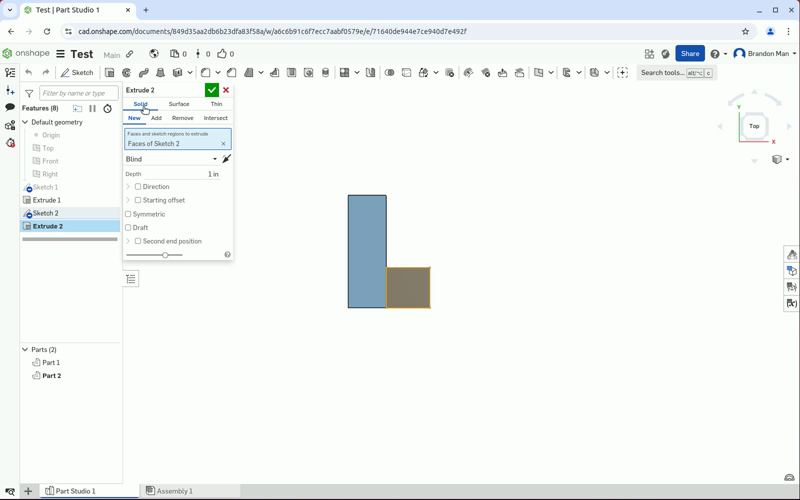
click(143, 106)
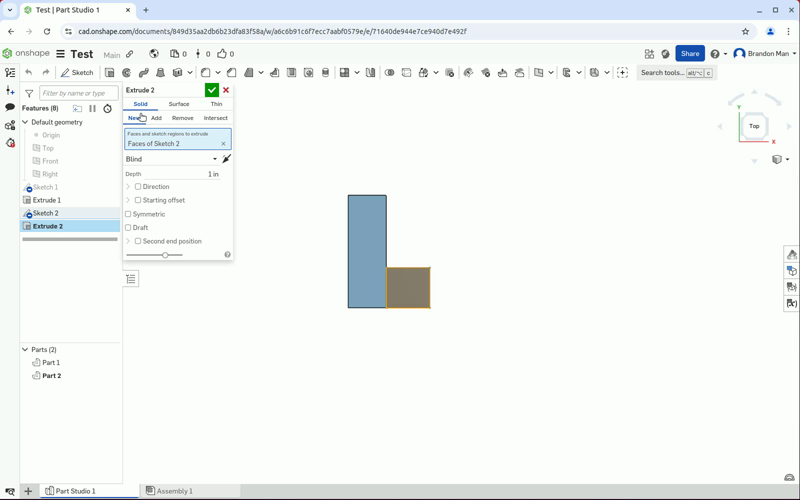
mouse_move(137, 120)
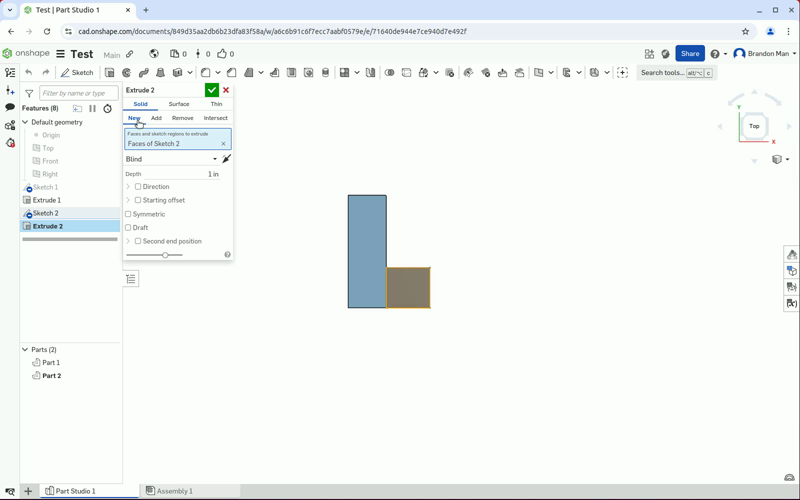
click(137, 120)
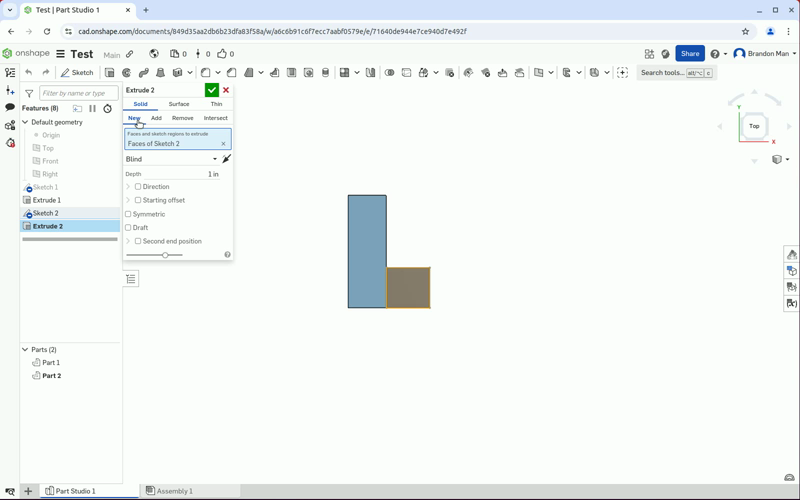
key(tab, 4)
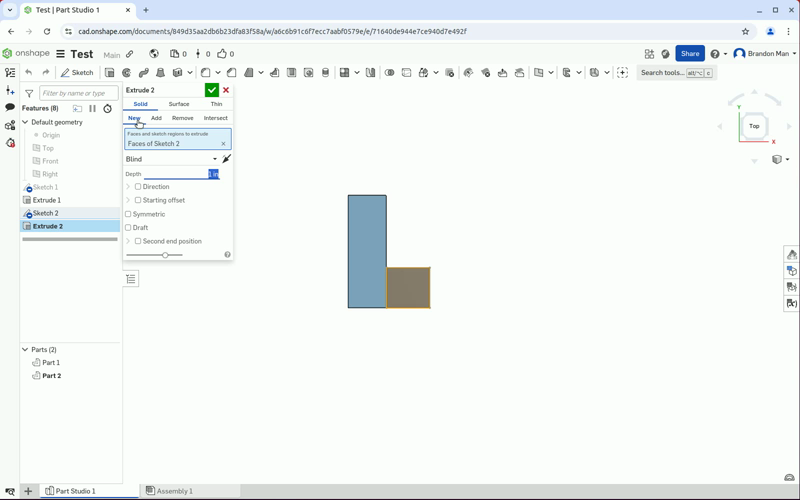
text(2.889)
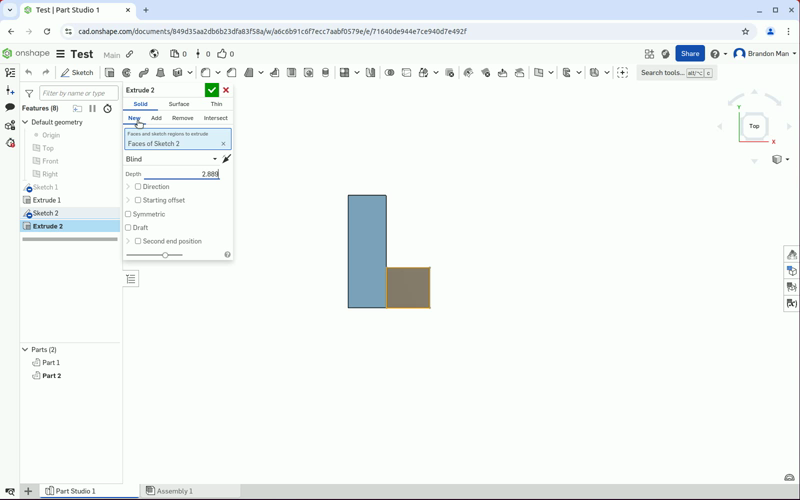
key(enter)
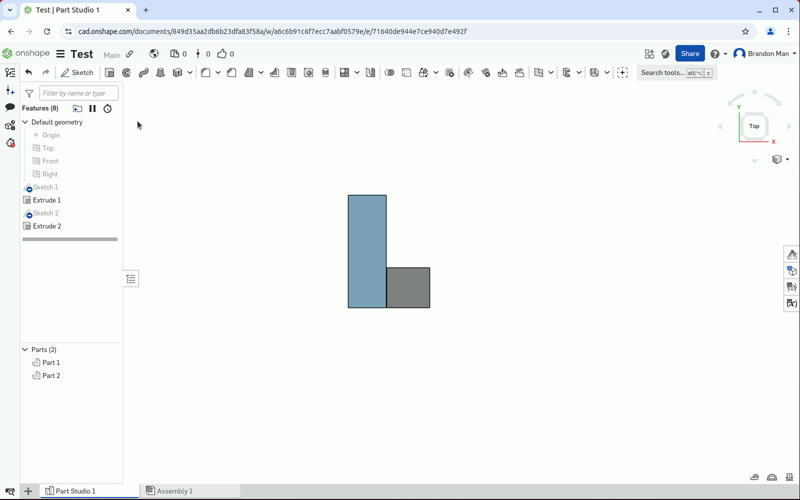
key(shift+h)
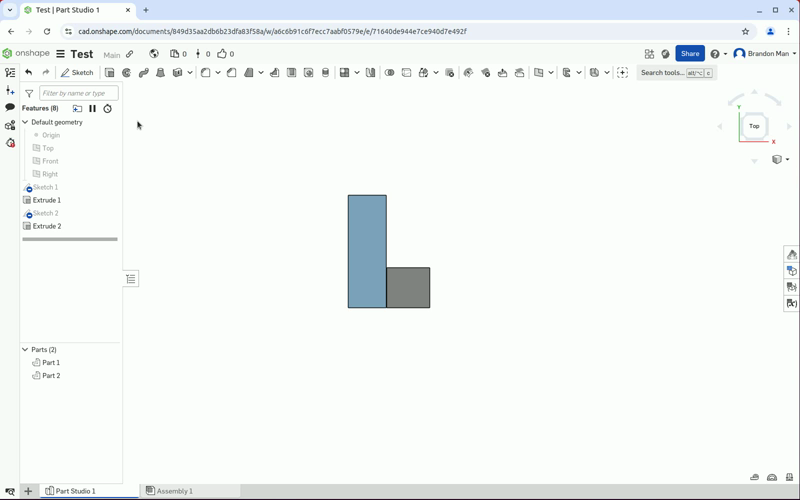
key(shift+h)
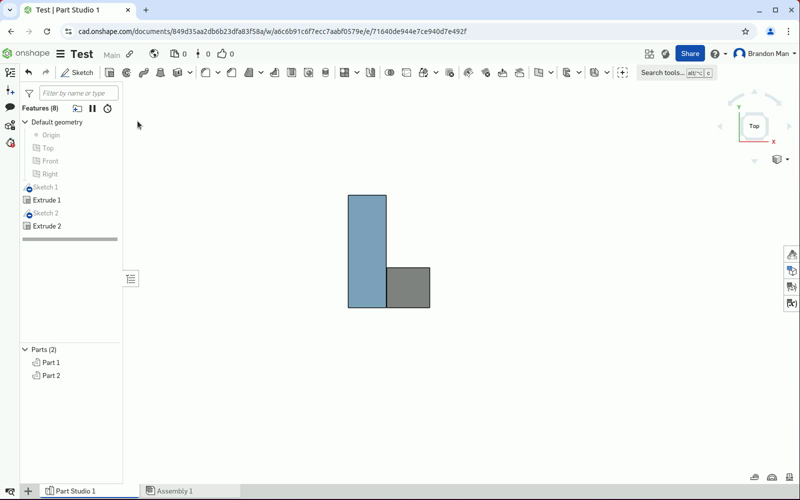
mouse_move(73, 189)
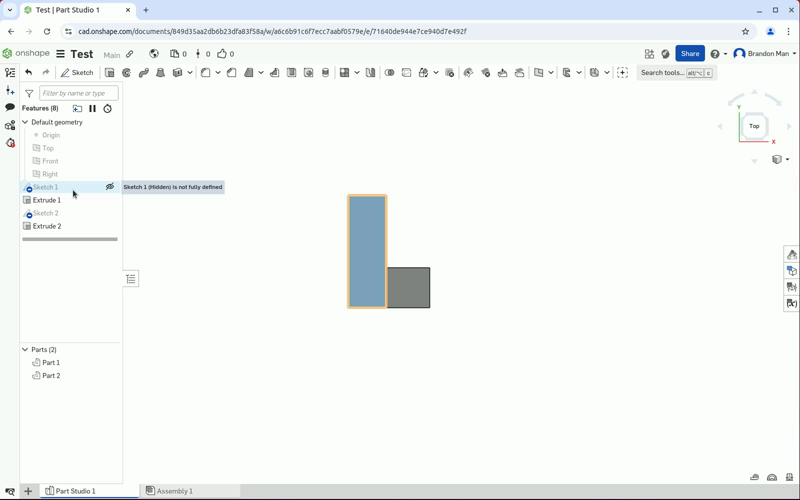
click(73, 189)
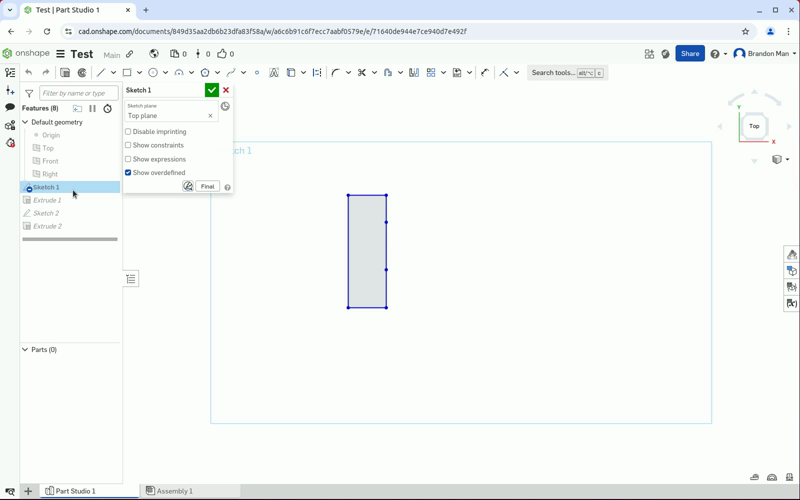
mouse_move(229, 92)
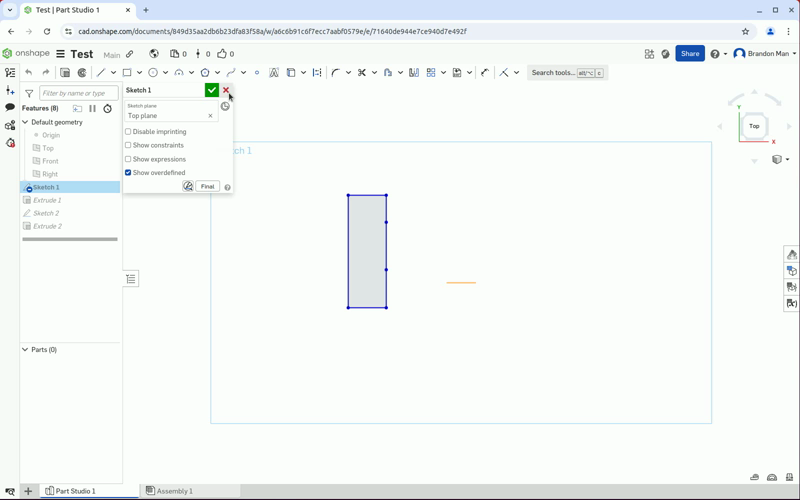
click(229, 92)
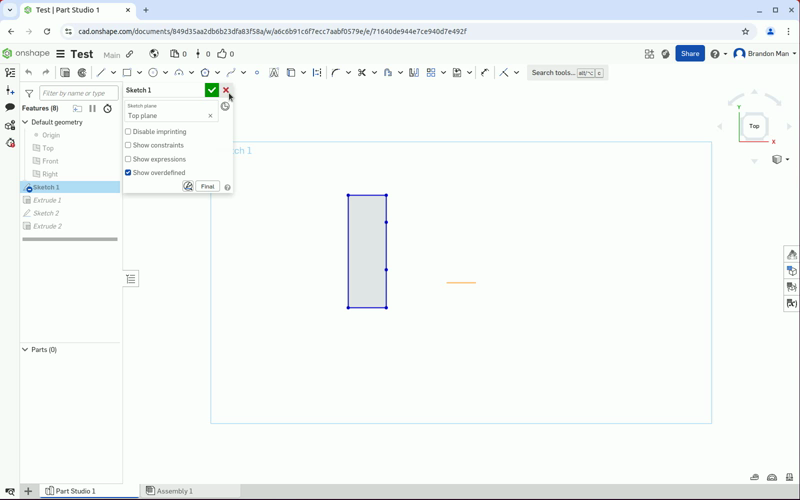
key(shift+s)
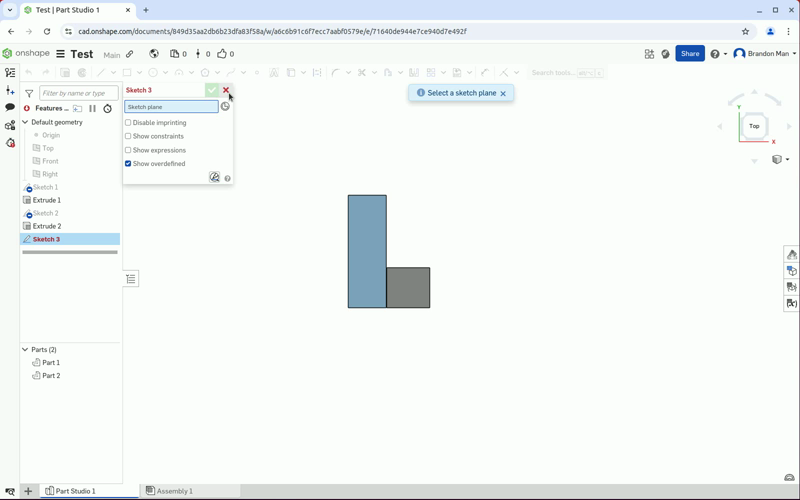
mouse_move(73, 150)
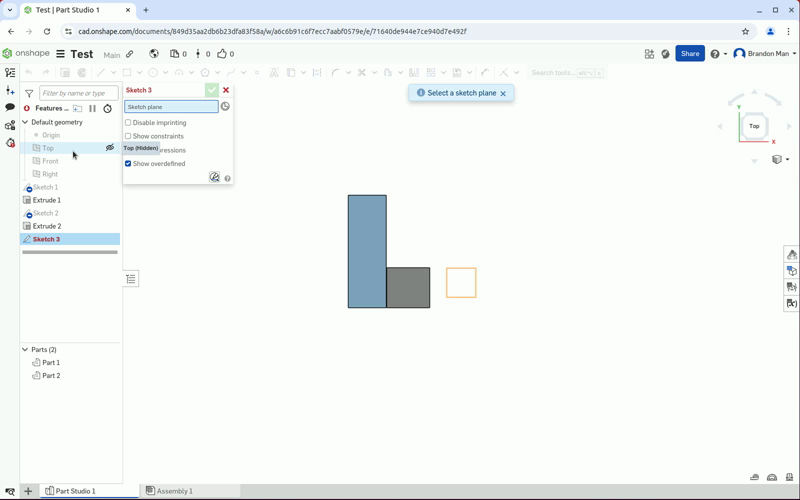
click(73, 150)
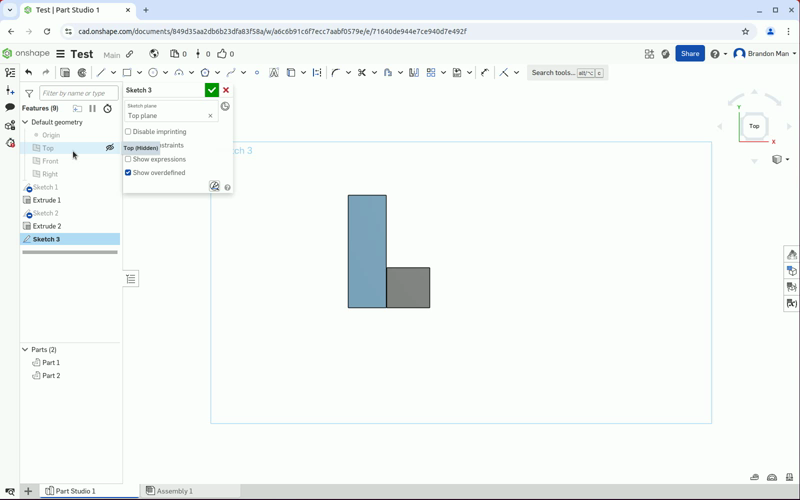
mouse_move(73, 352)
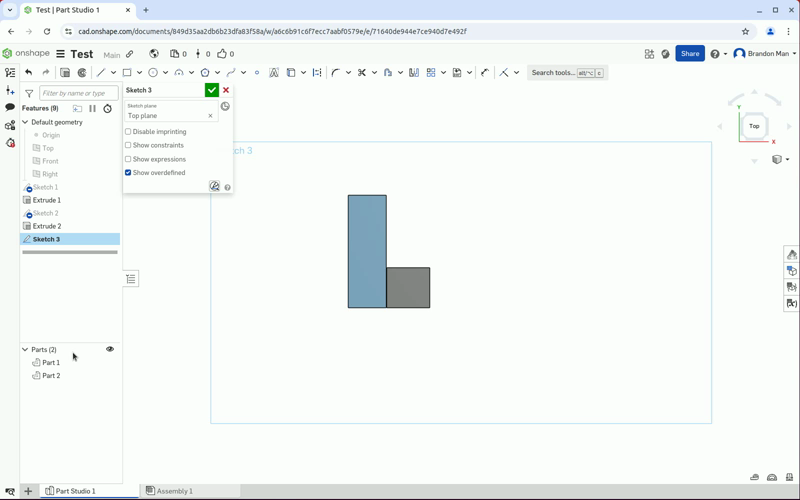
key(y)
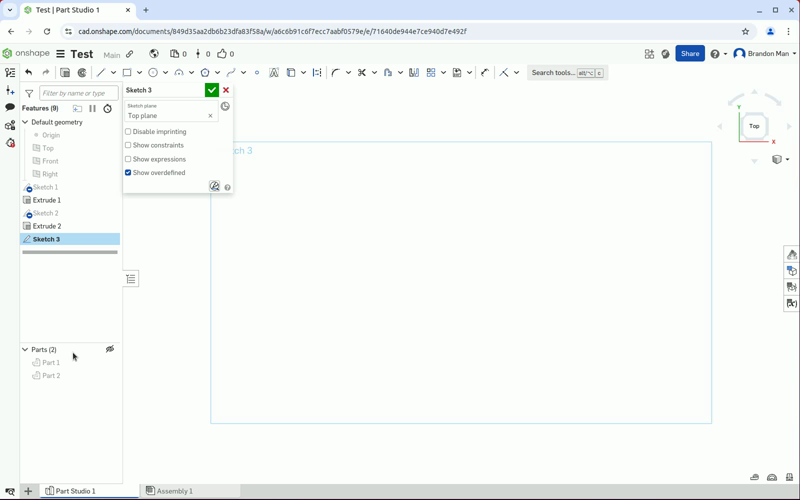
key(l)
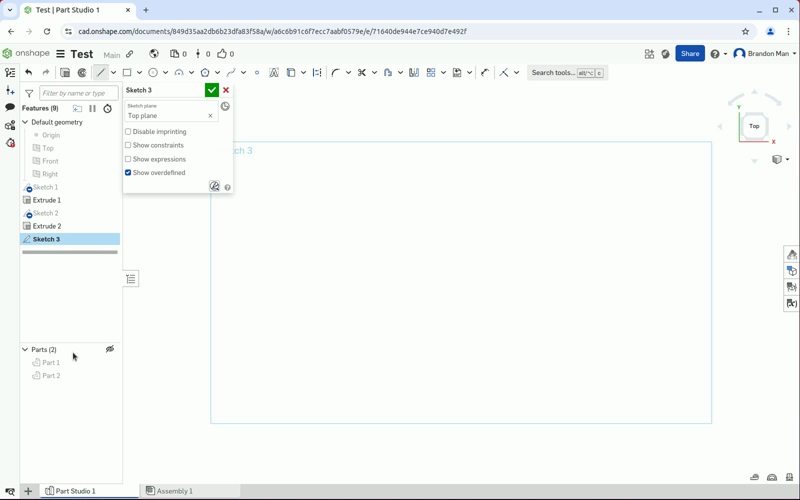
key_down(shift)
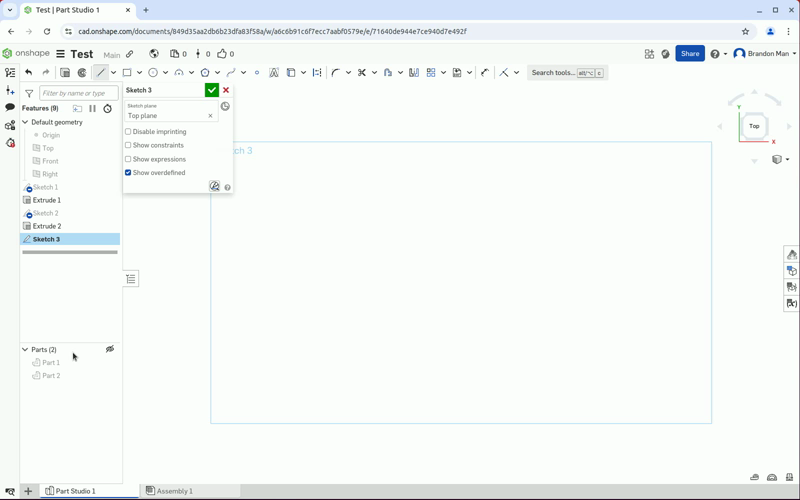
mouse_move(348, 370)
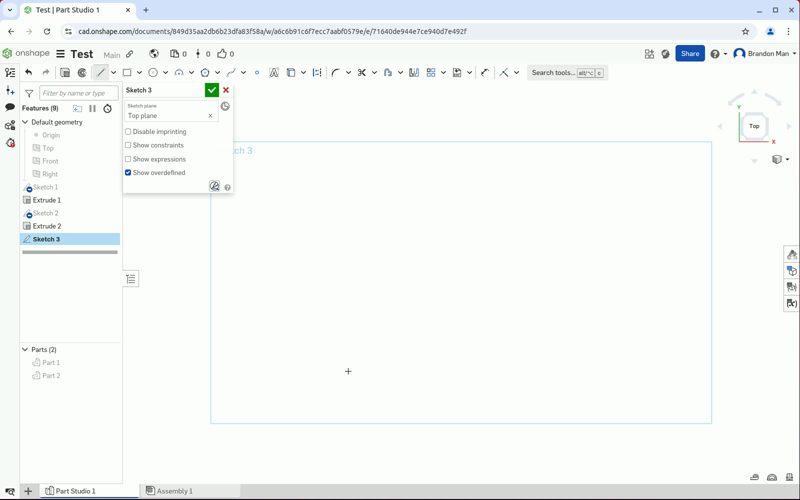
click(348, 370)
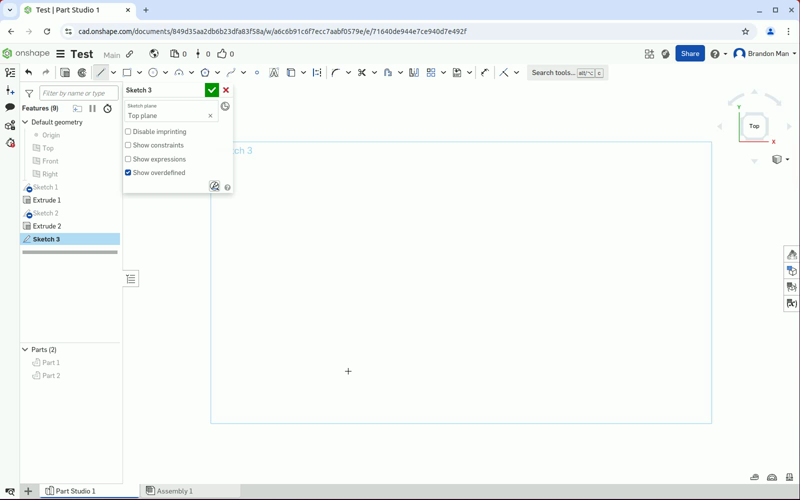
key_up(shift)
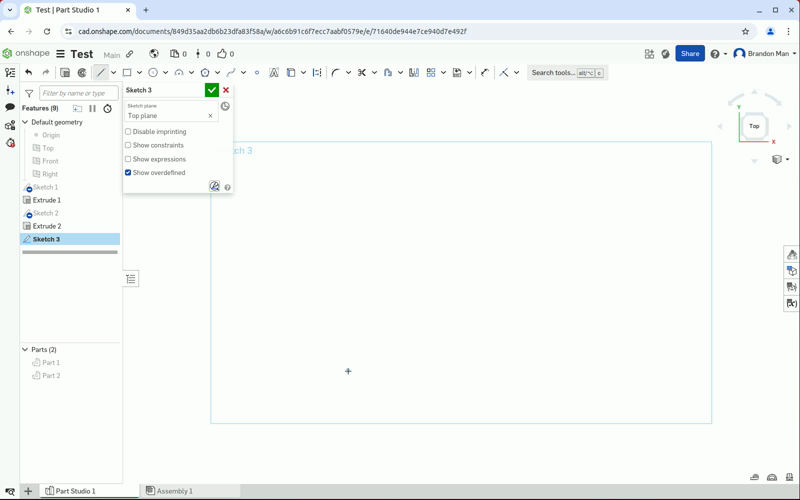
key_down(shift)
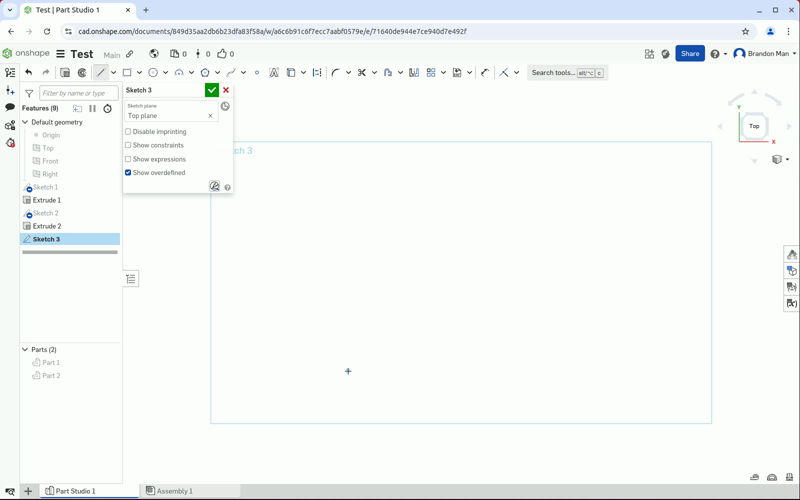
mouse_move(572, 370)
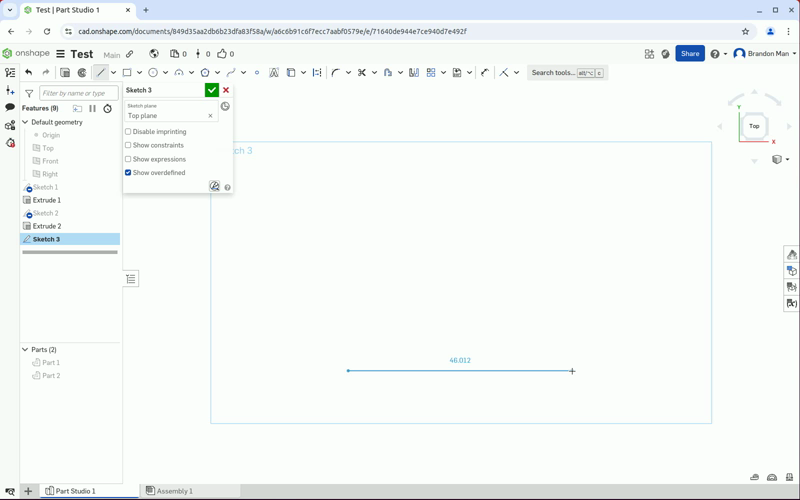
click(572, 370)
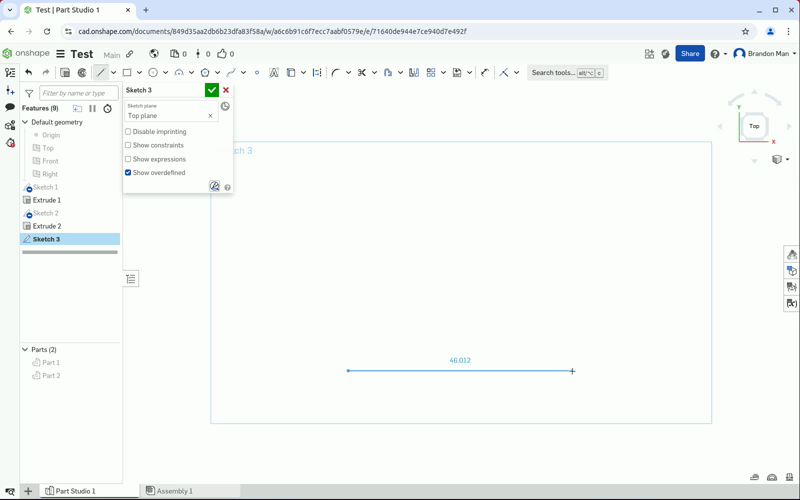
key_up(shift)
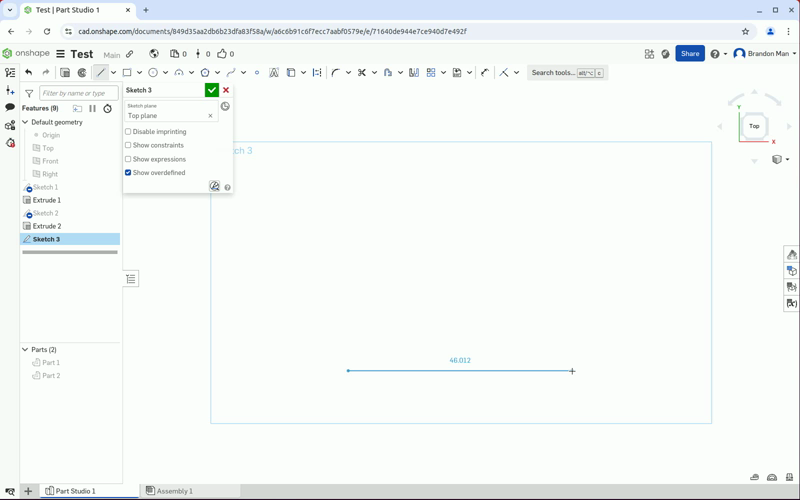
key_down(shift)
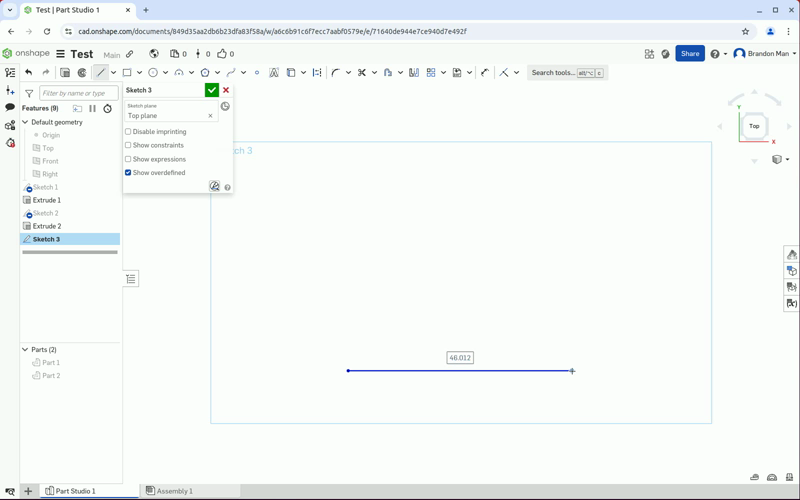
mouse_move(572, 194)
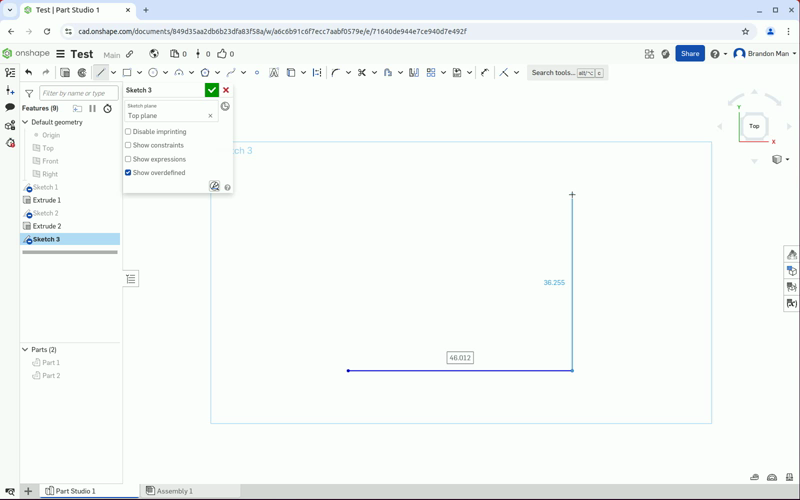
click(572, 194)
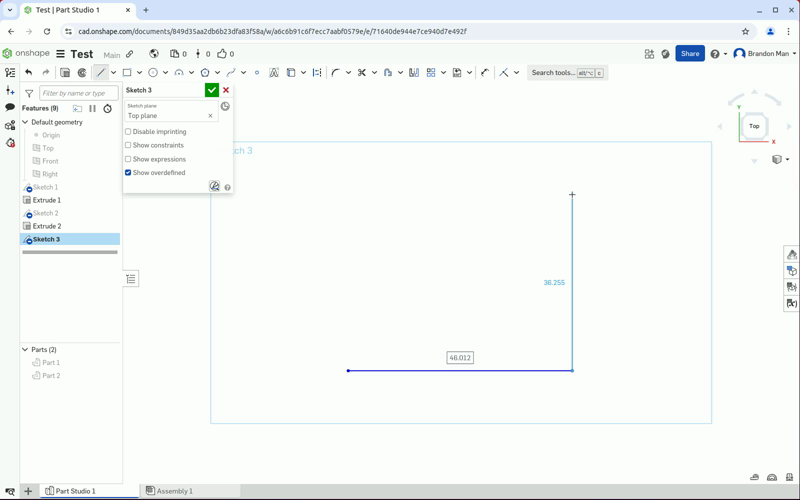
key_up(shift)
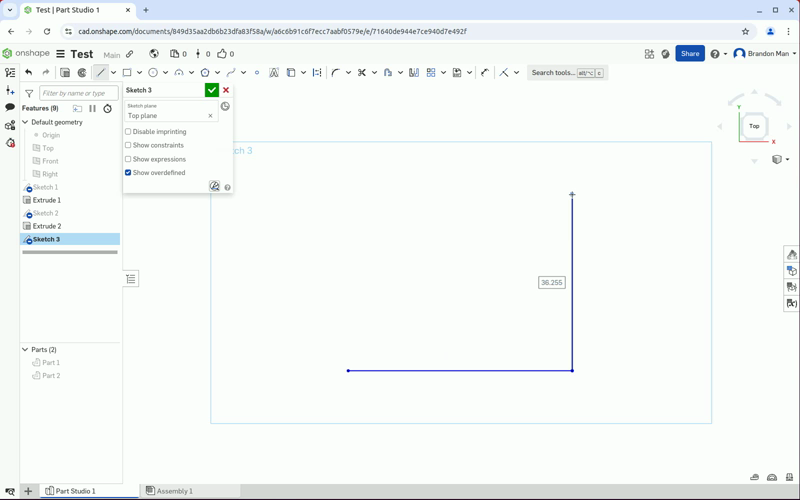
key_down(shift)
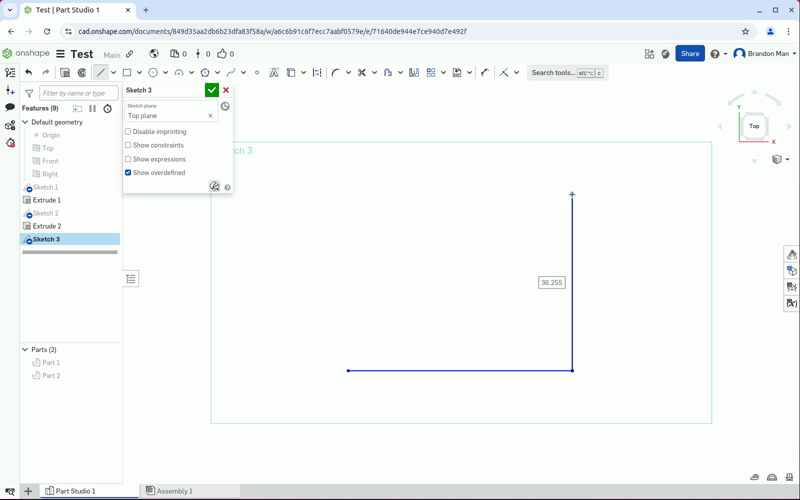
mouse_move(426, 194)
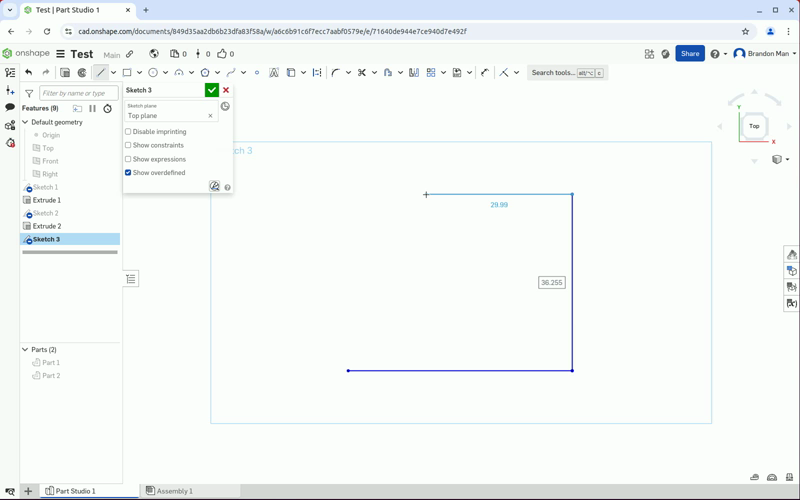
click(426, 194)
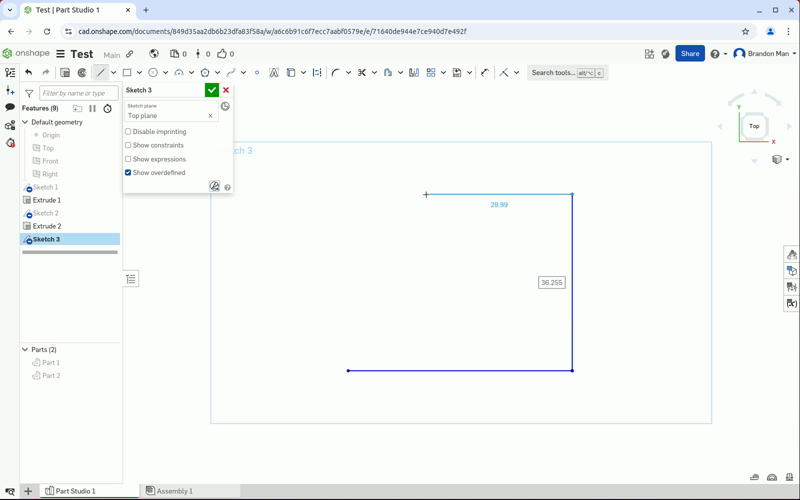
key_up(shift)
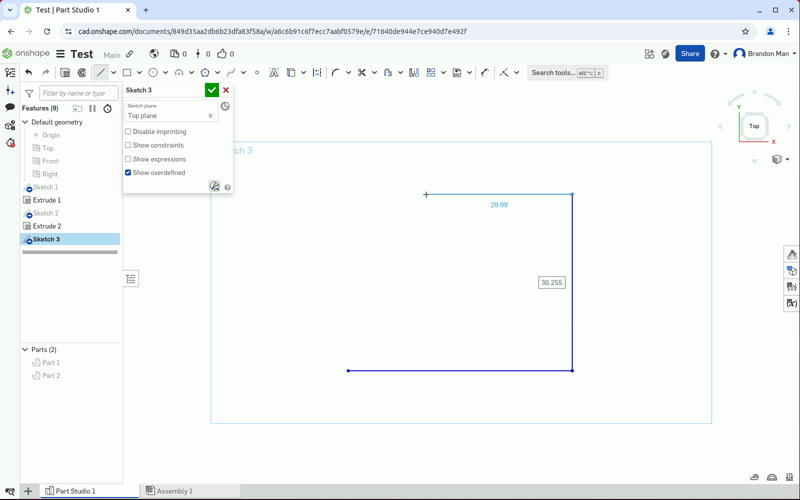
key_down(shift)
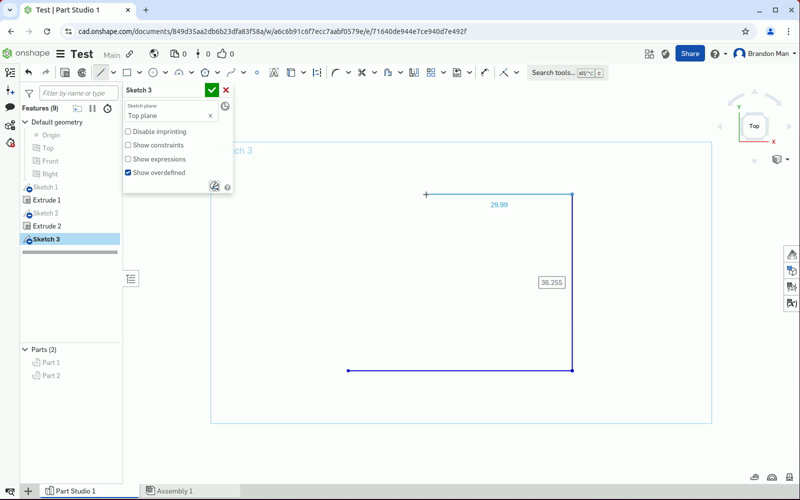
mouse_move(456, 194)
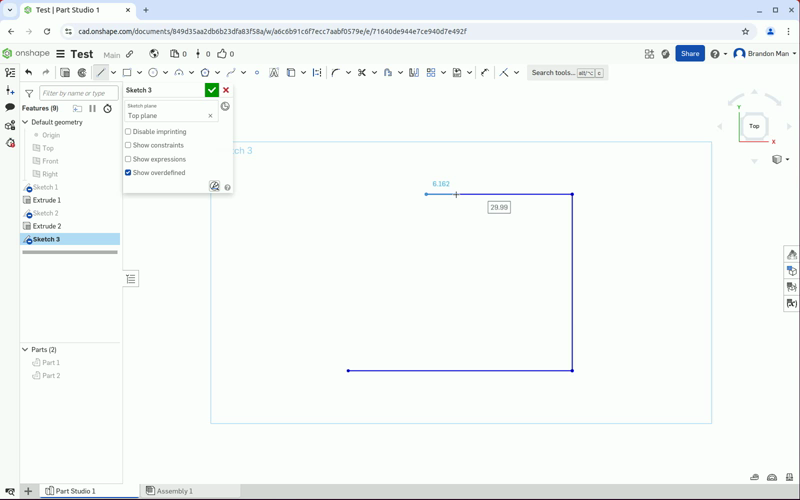
mouse_move(426, 222)
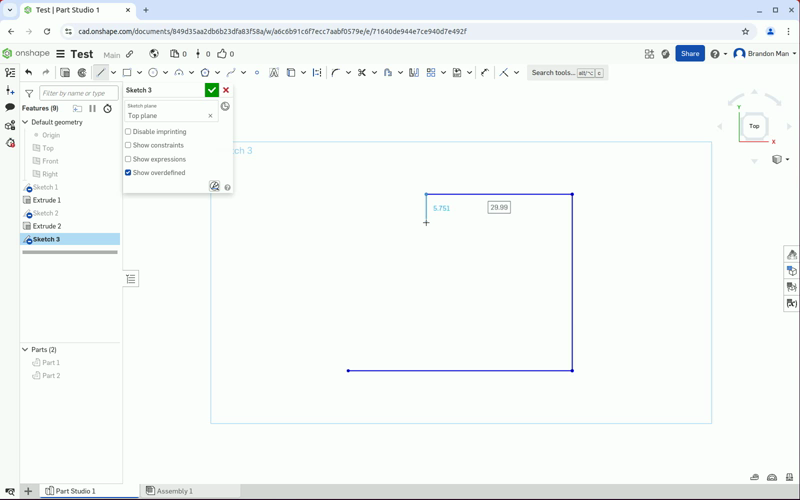
click(426, 222)
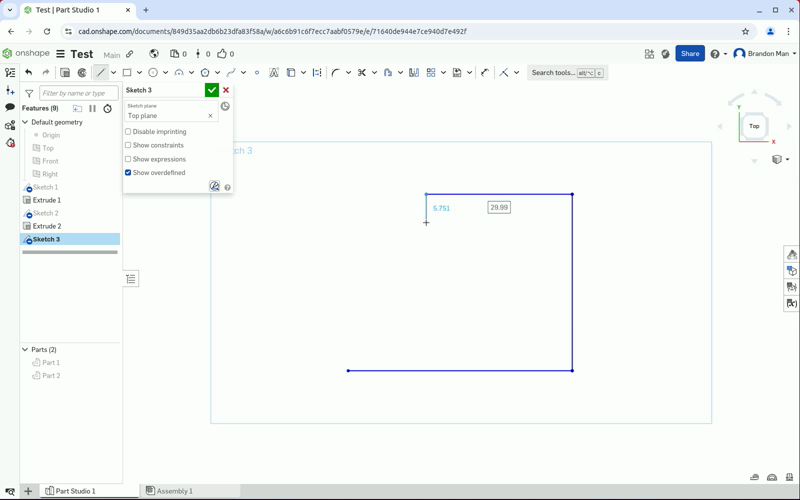
key_up(shift)
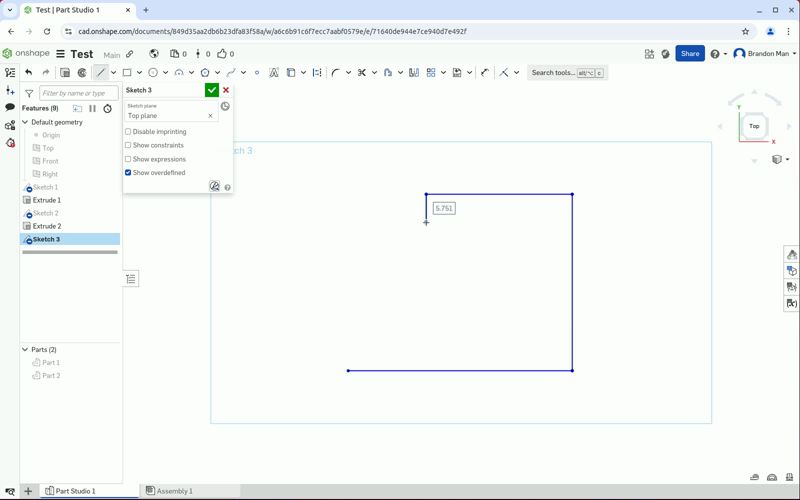
key_down(shift)
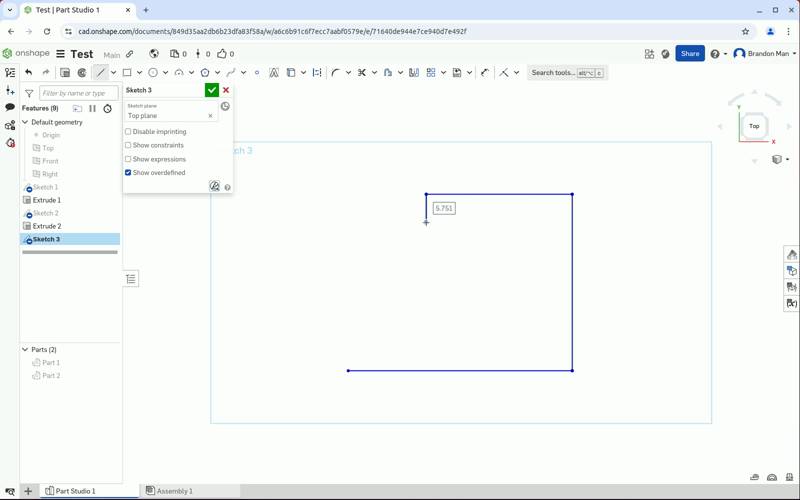
mouse_move(456, 222)
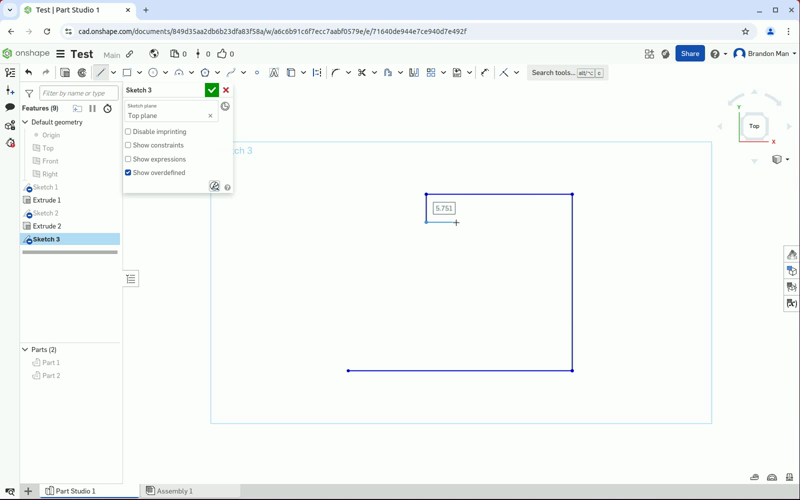
mouse_move(386, 222)
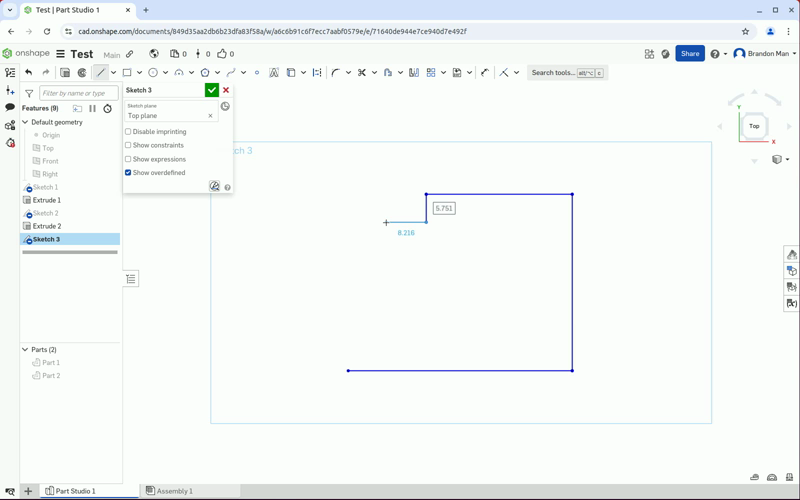
click(386, 222)
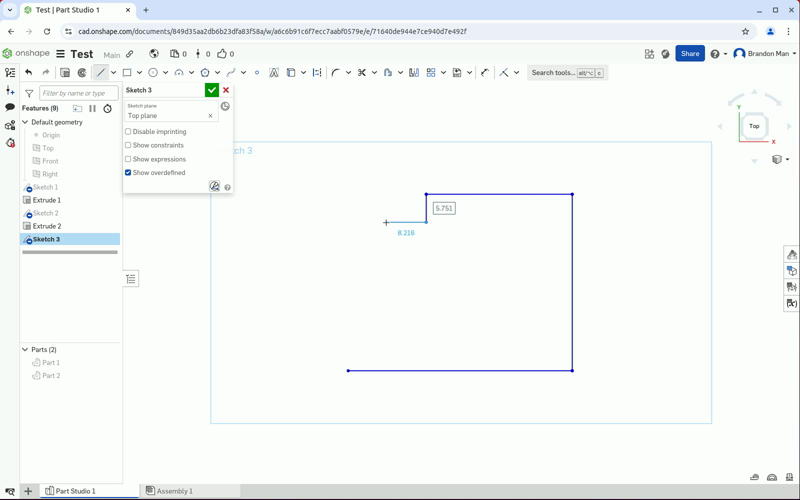
key_up(shift)
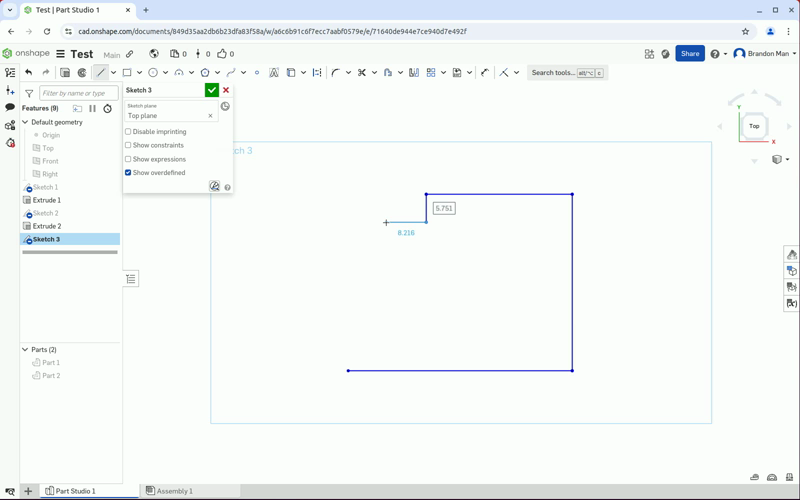
key_down(shift)
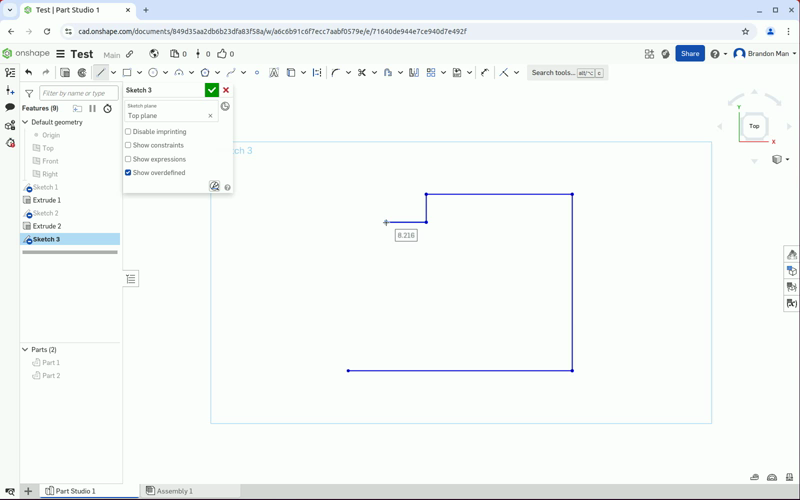
mouse_move(416, 222)
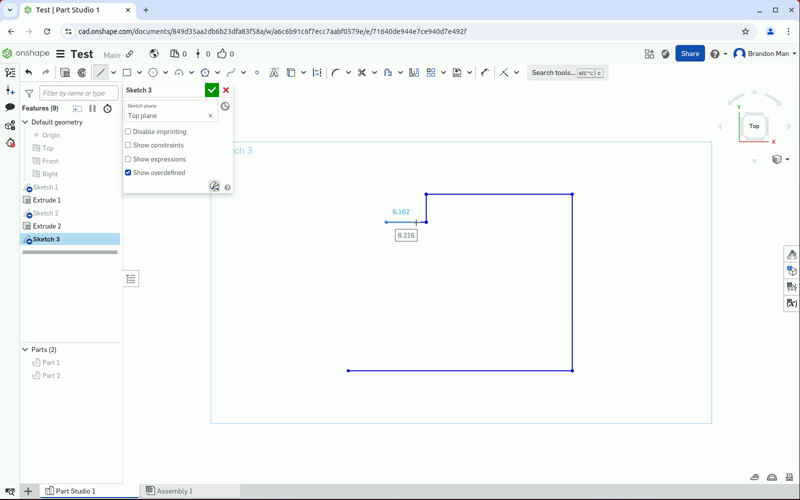
mouse_move(386, 269)
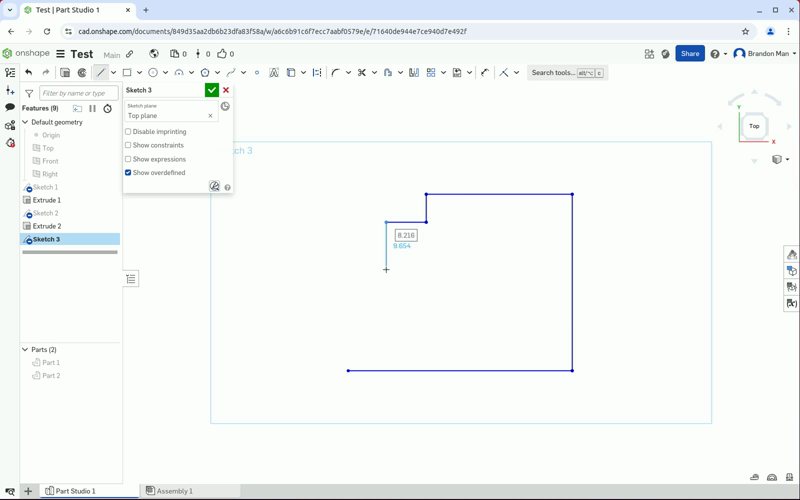
click(386, 269)
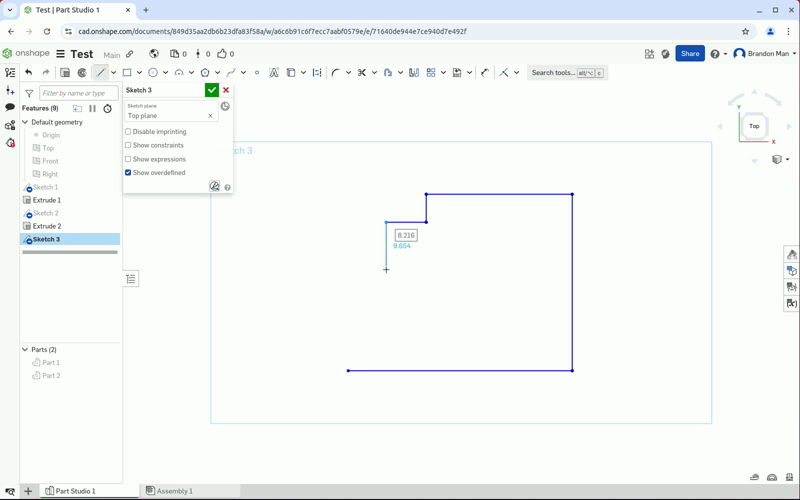
key_up(shift)
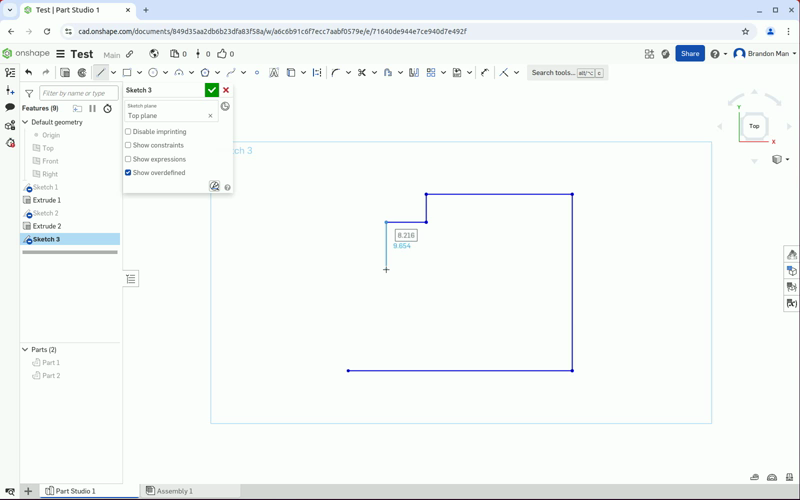
key_down(shift)
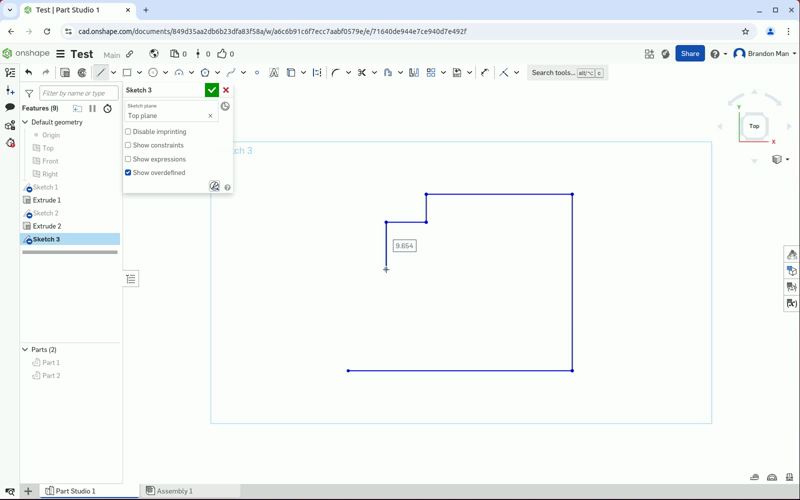
mouse_move(416, 269)
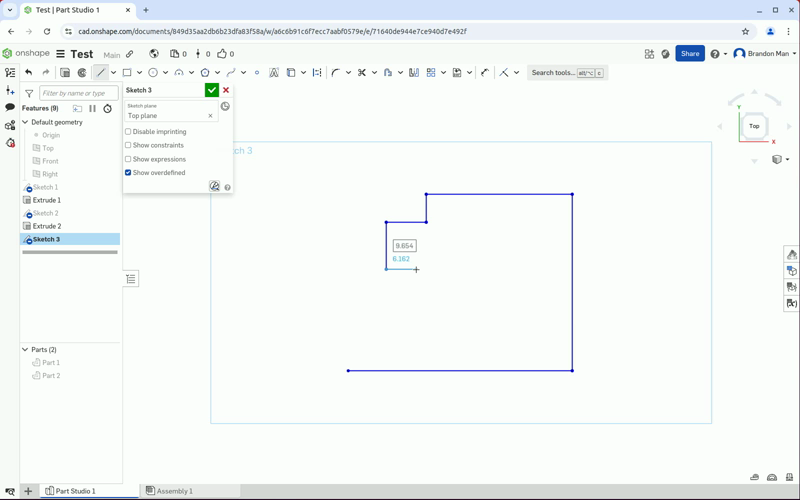
mouse_move(428, 269)
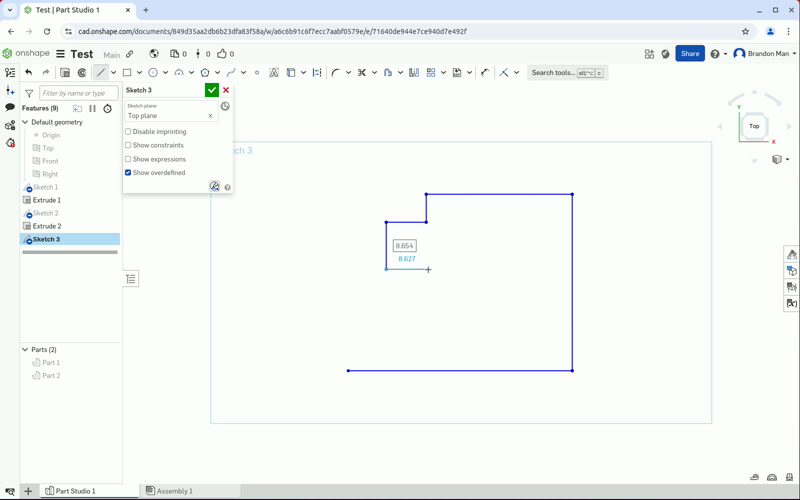
click(428, 269)
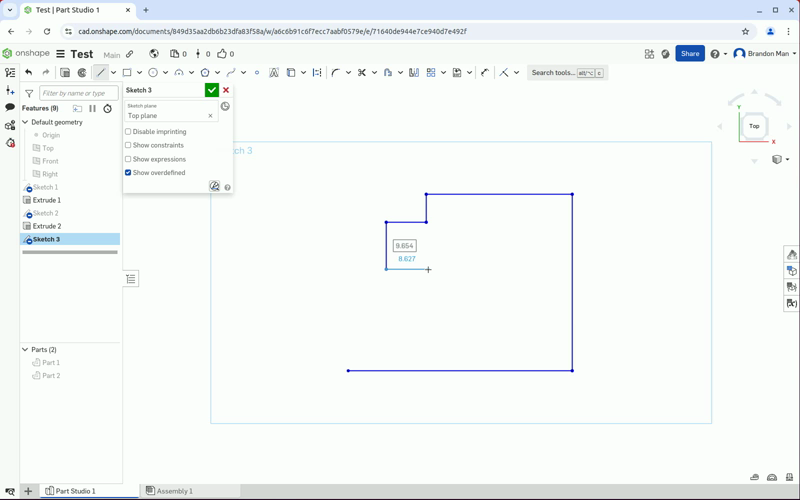
key_up(shift)
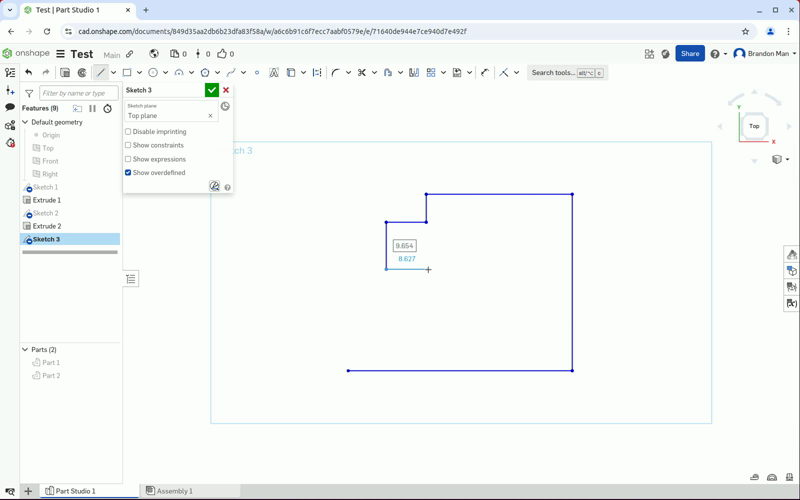
key_down(shift)
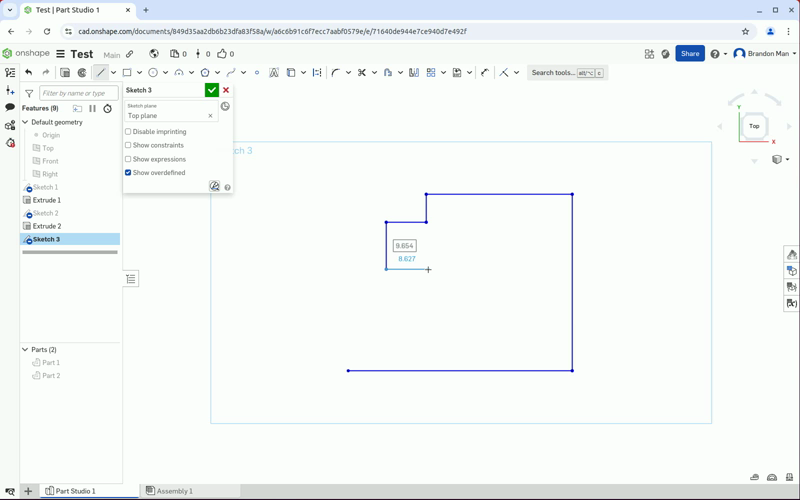
mouse_move(458, 269)
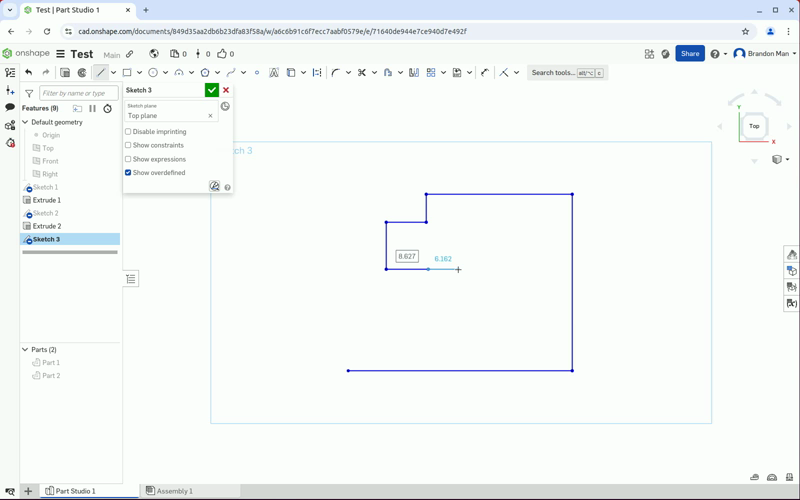
mouse_move(428, 307)
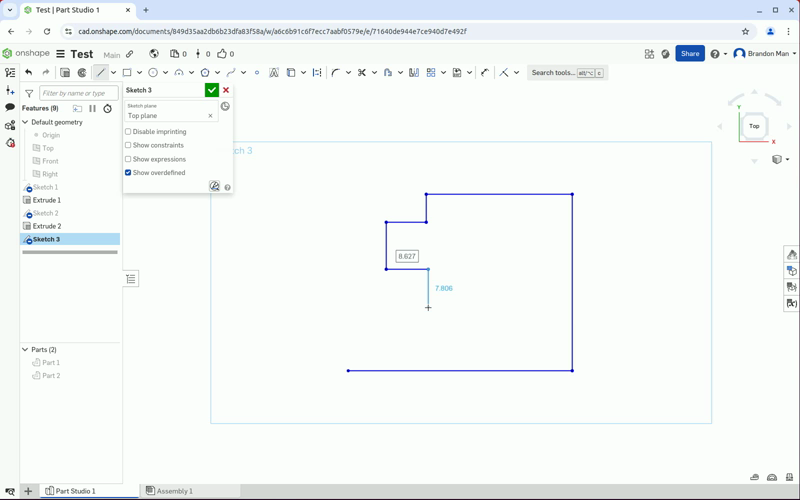
click(428, 307)
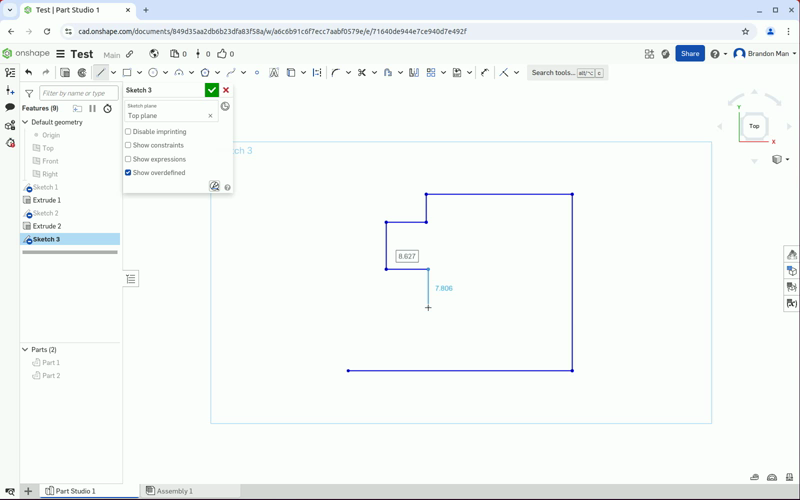
key_up(shift)
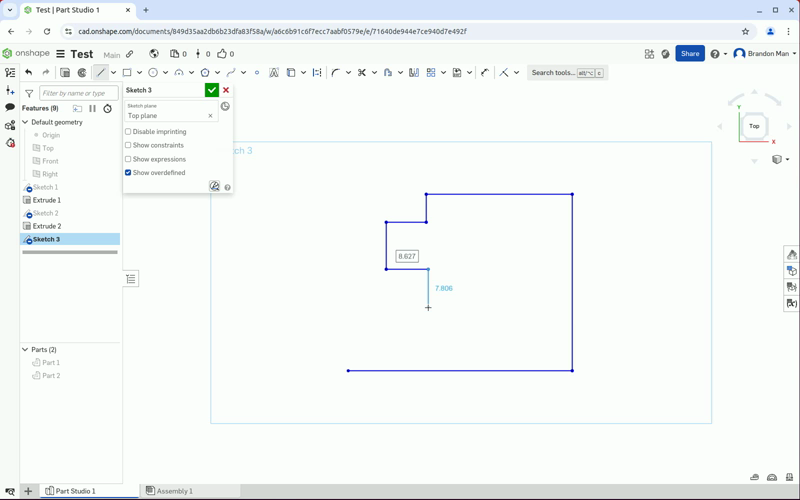
key_down(shift)
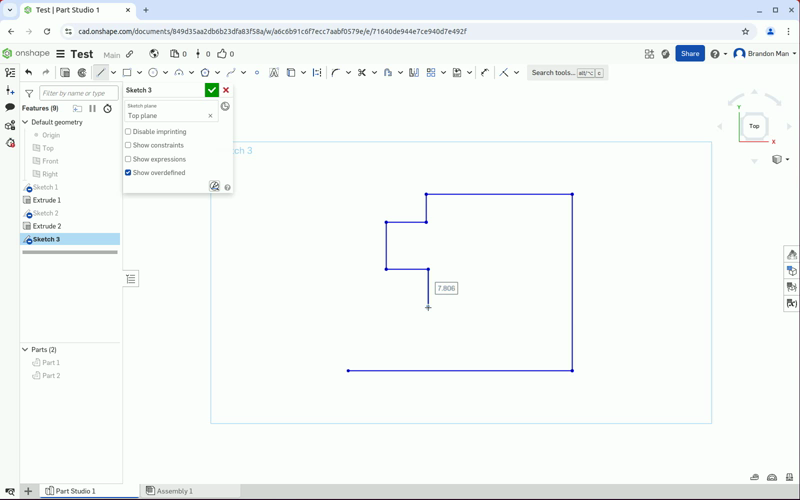
mouse_move(458, 307)
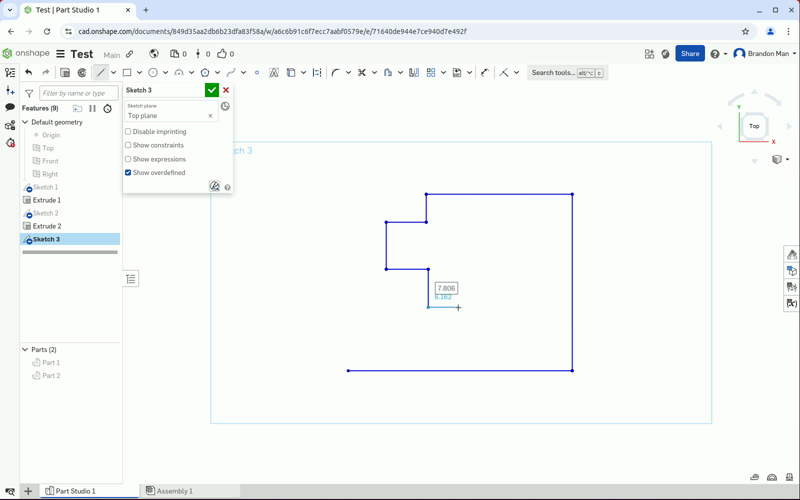
mouse_move(386, 307)
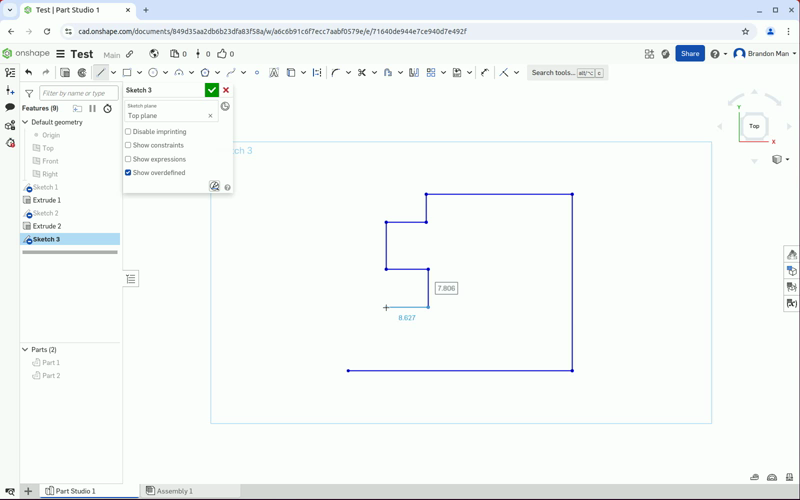
click(386, 307)
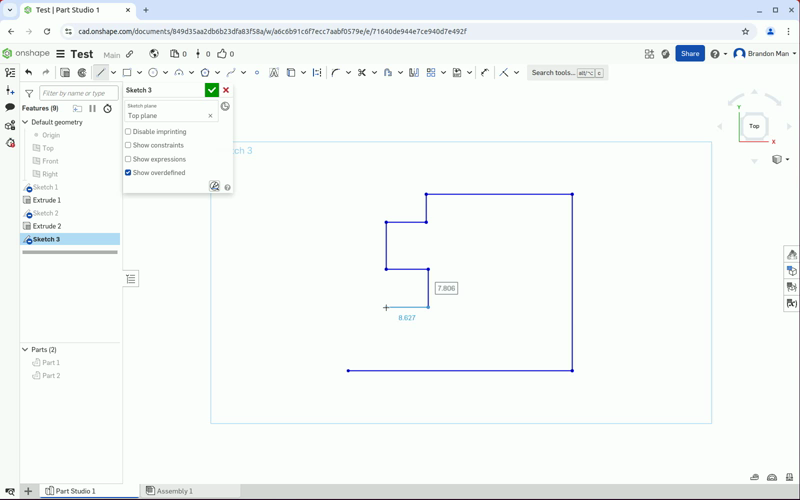
key_up(shift)
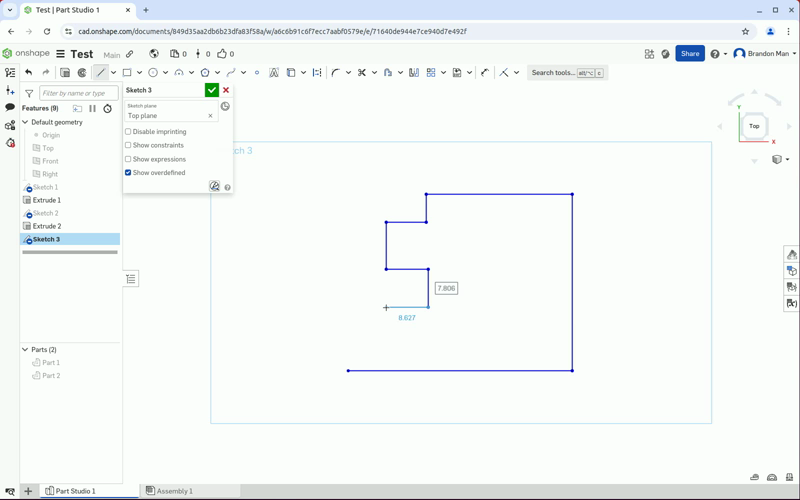
key_down(shift)
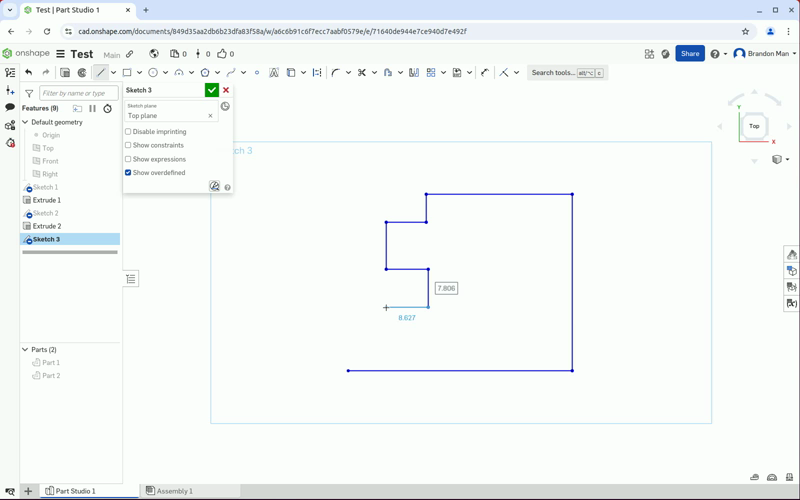
mouse_move(416, 307)
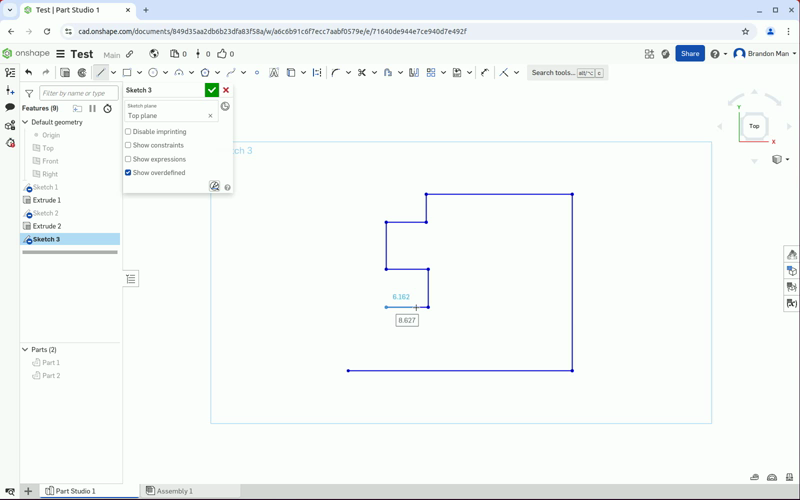
mouse_move(348, 307)
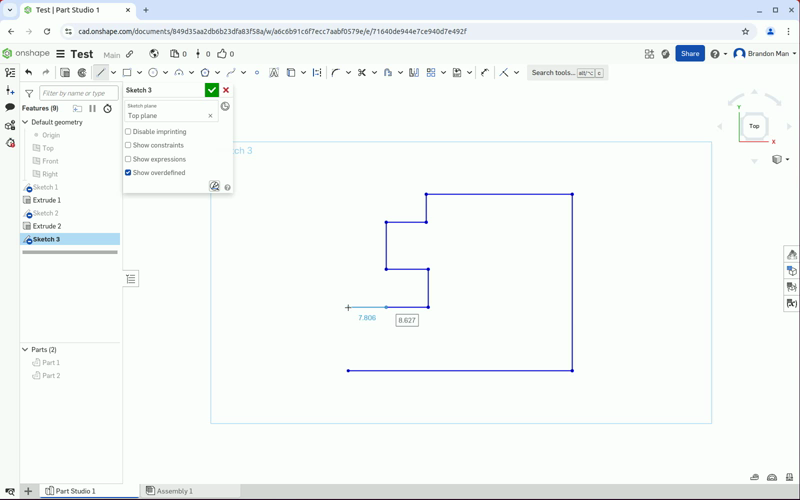
click(348, 307)
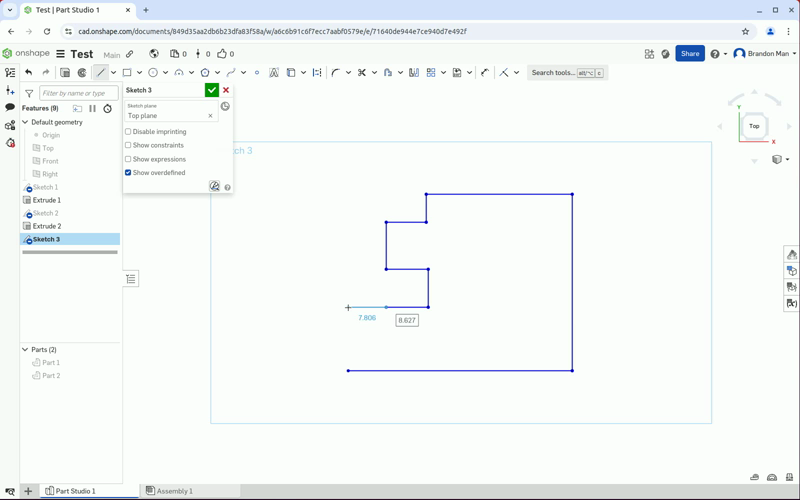
key_up(shift)
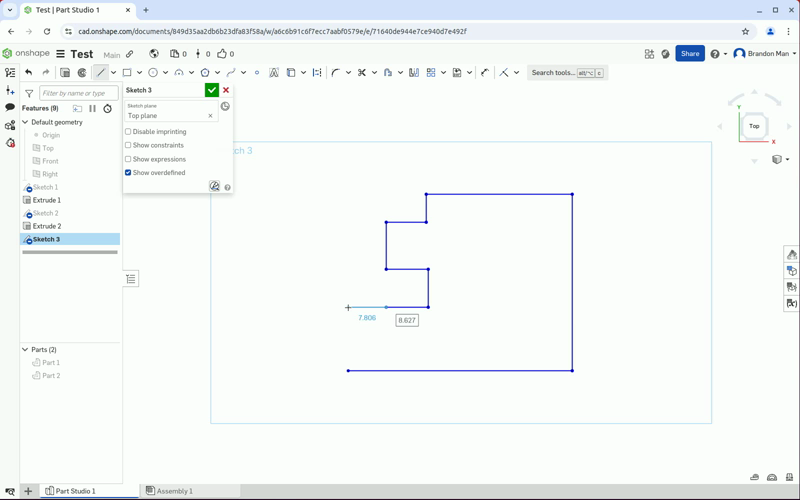
key_down(shift)
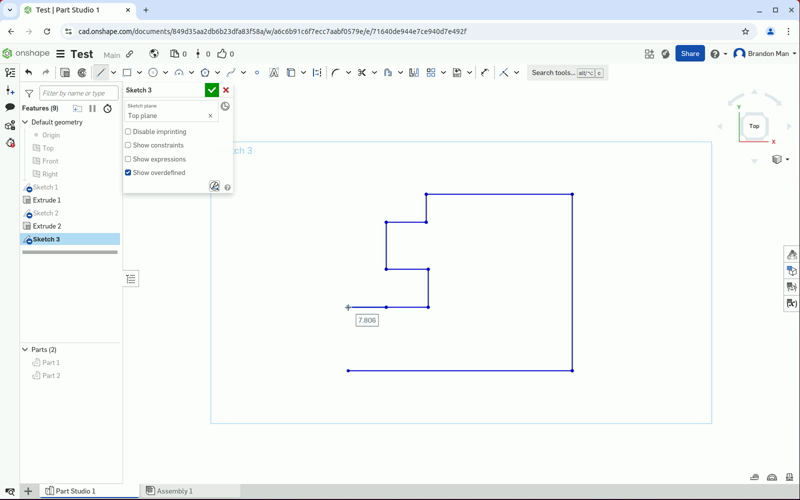
mouse_move(348, 370)
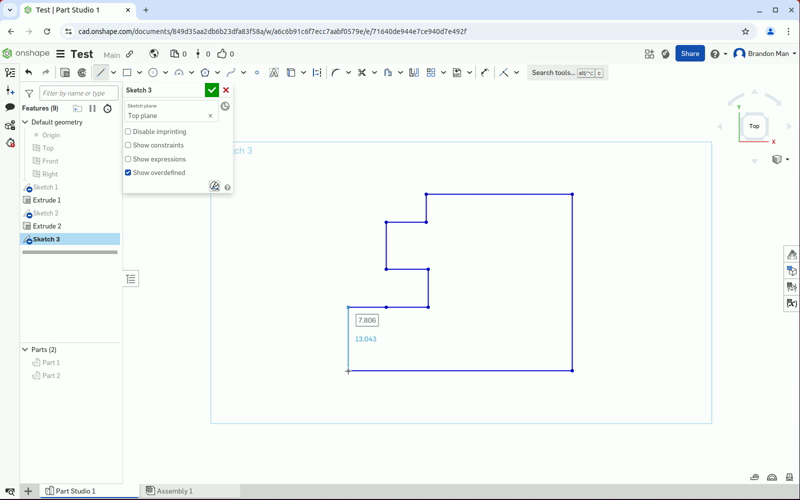
key_up(shift)
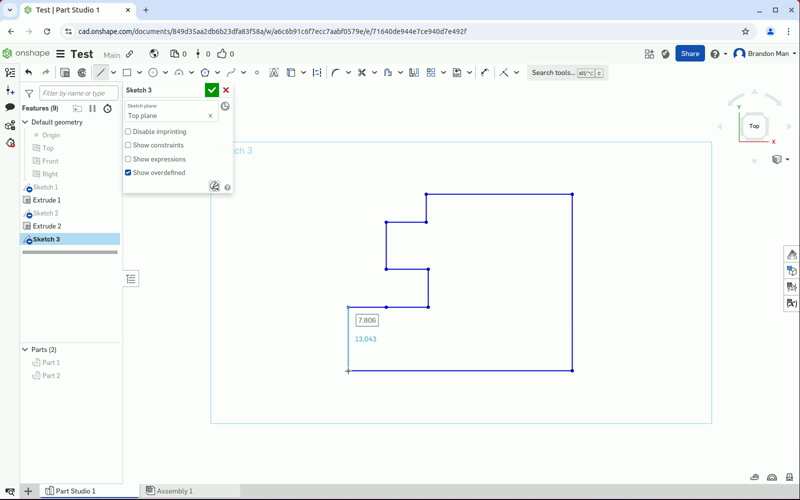
click(348, 370)
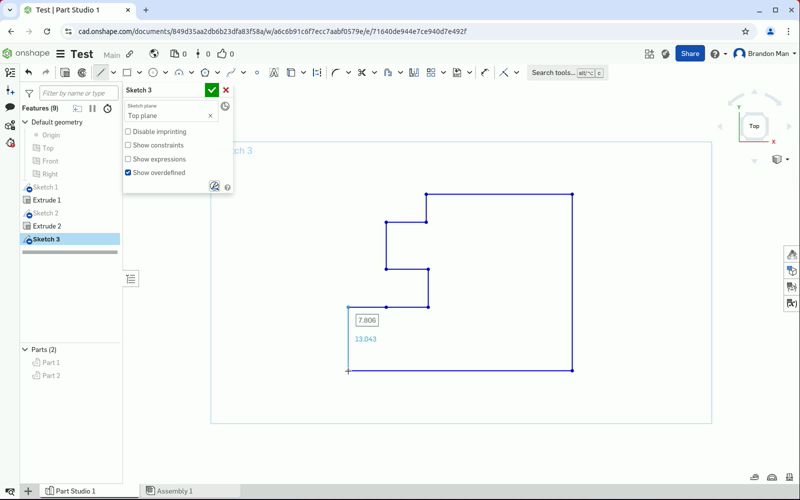
key(esc)
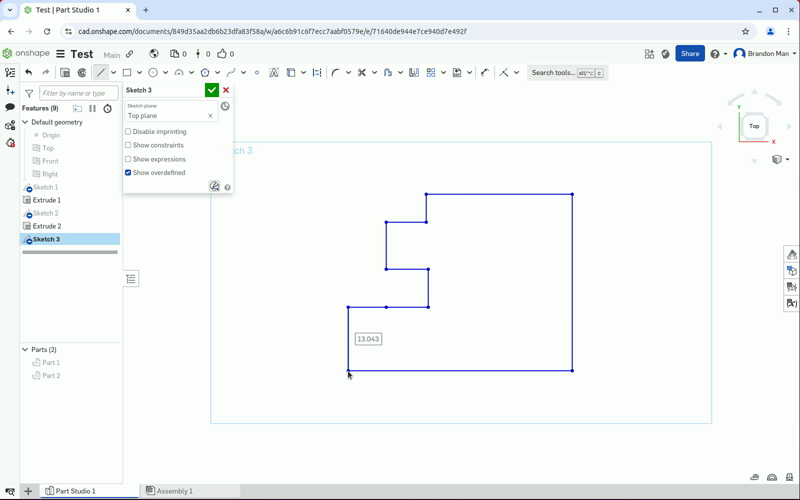
mouse_move(538, 325)
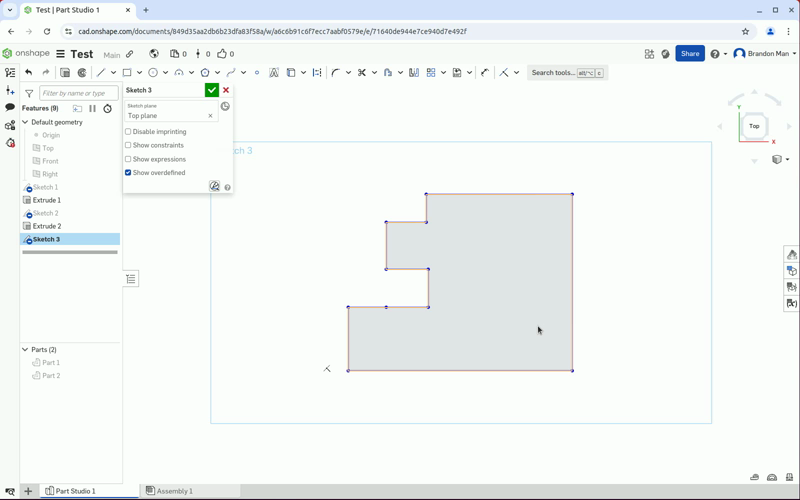
click(538, 325)
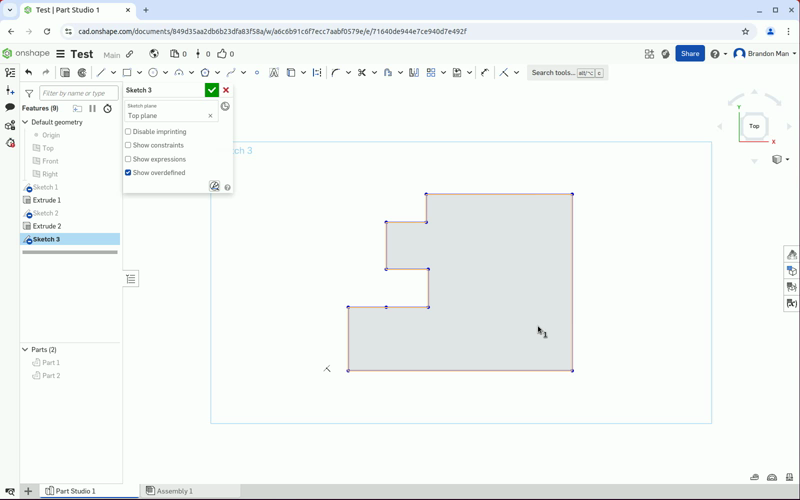
mouse_move(73, 352)
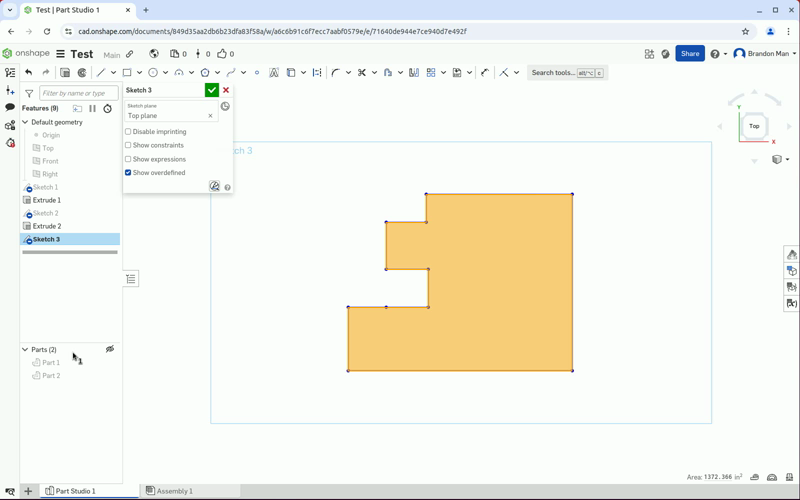
key(shift+y)
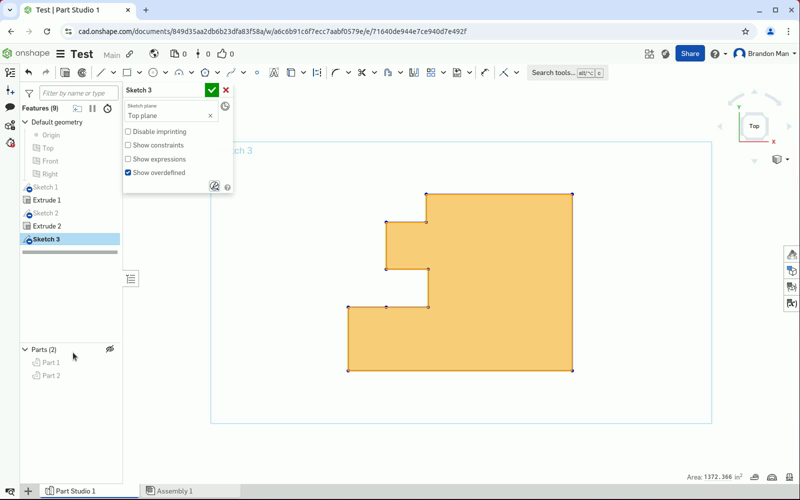
key(shift+e)
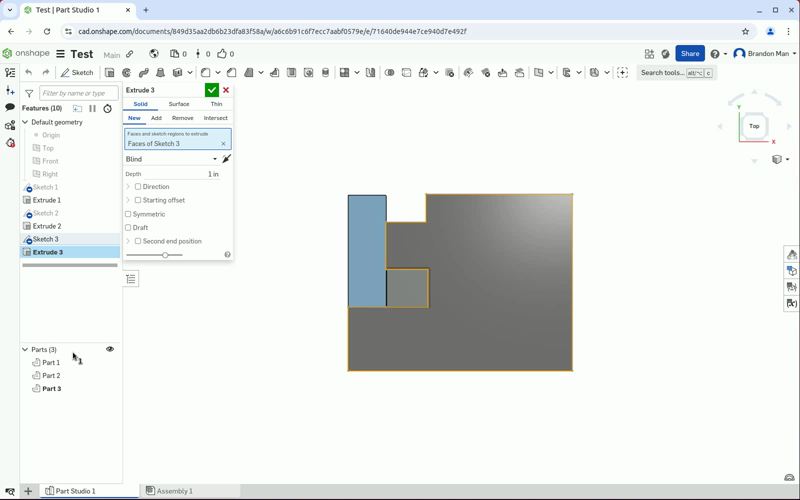
mouse_move(143, 106)
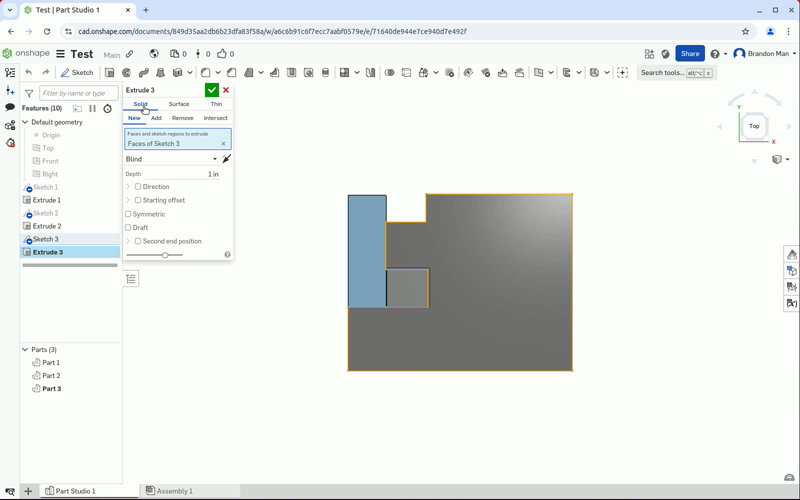
click(143, 106)
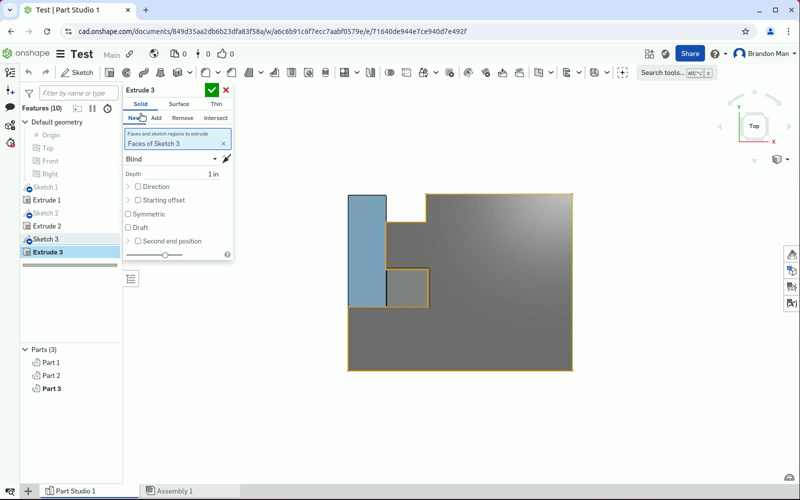
mouse_move(137, 120)
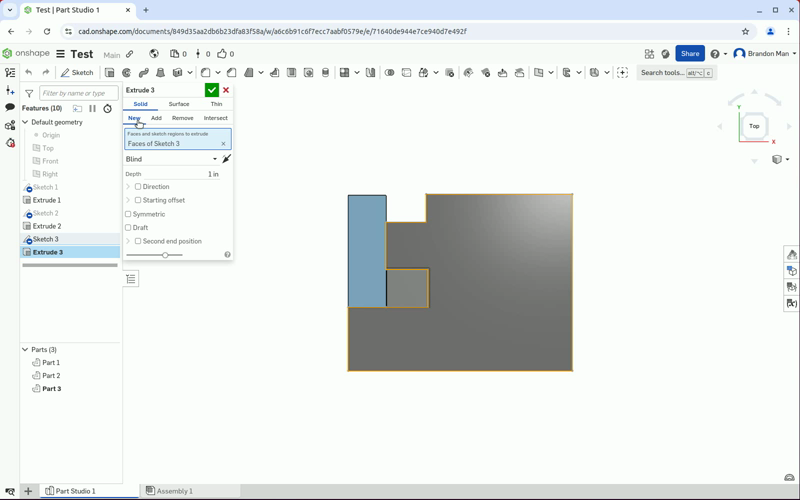
click(137, 120)
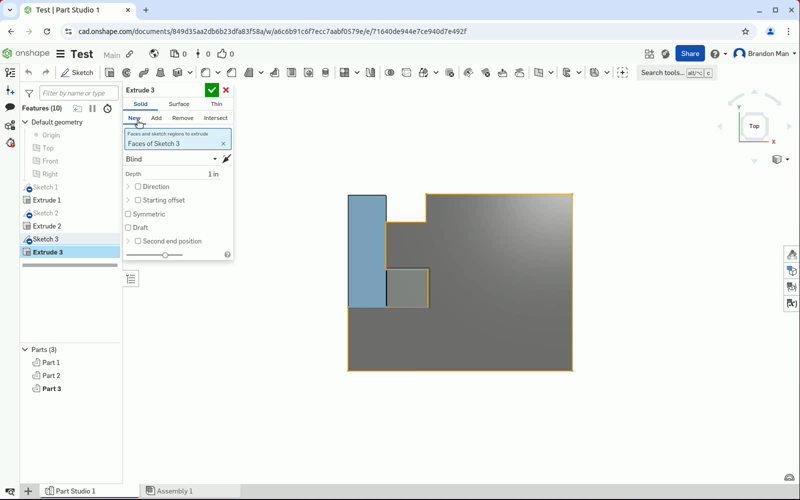
key(tab, 4)
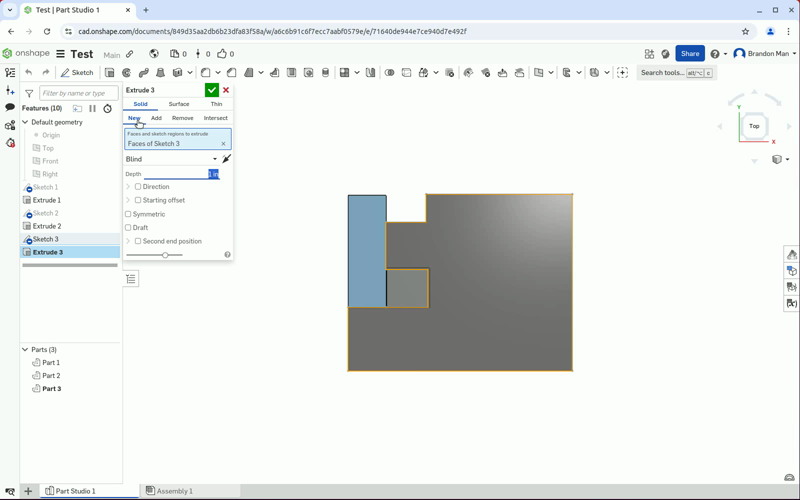
text(0.241)
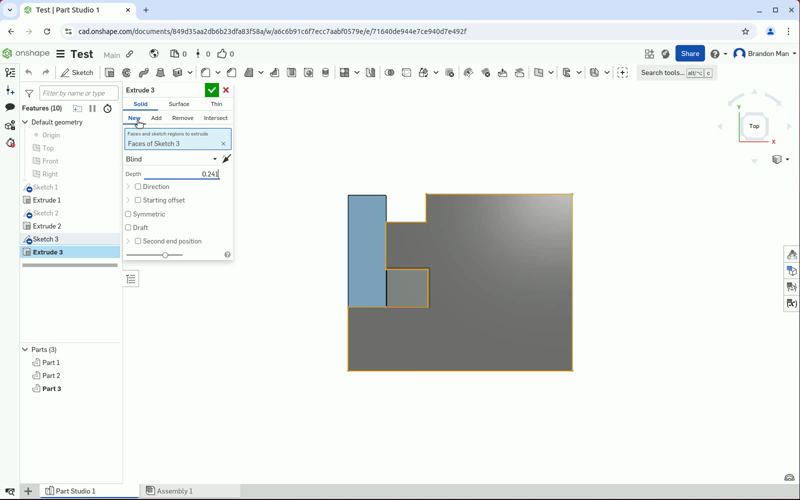
key(enter)
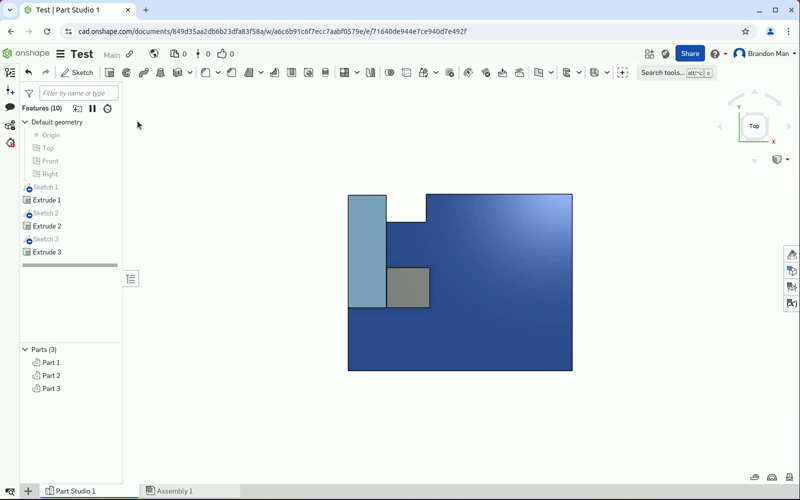
key(shift+h)
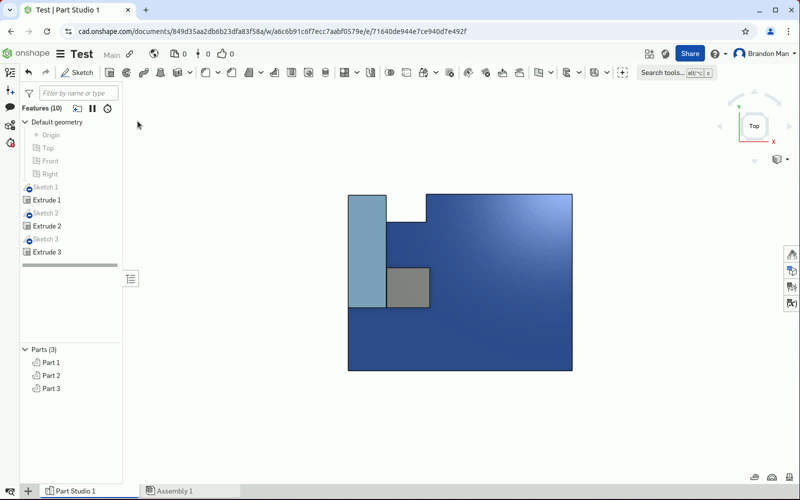
key(shift+h)
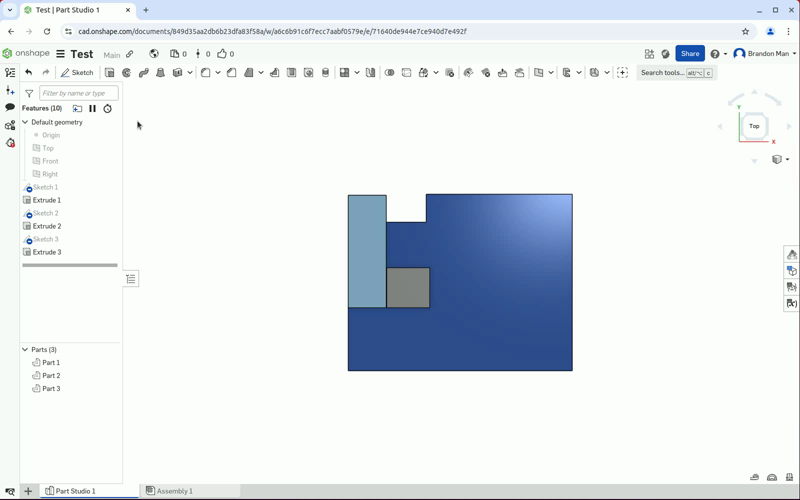
mouse_move(73, 189)
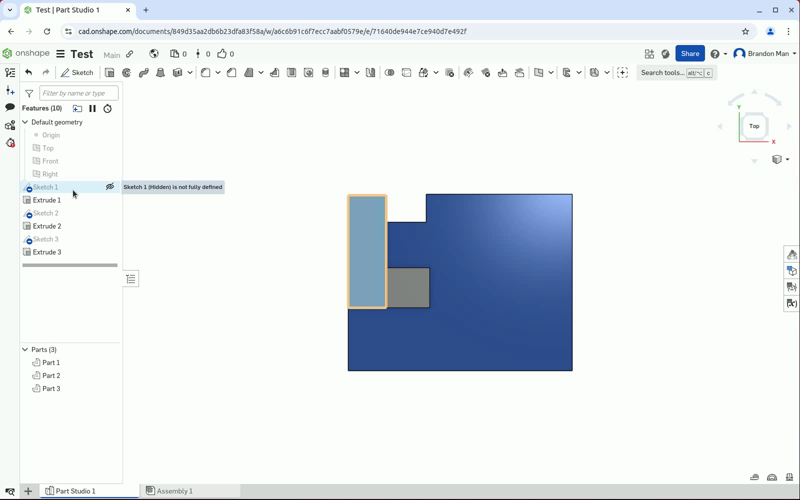
click(73, 189)
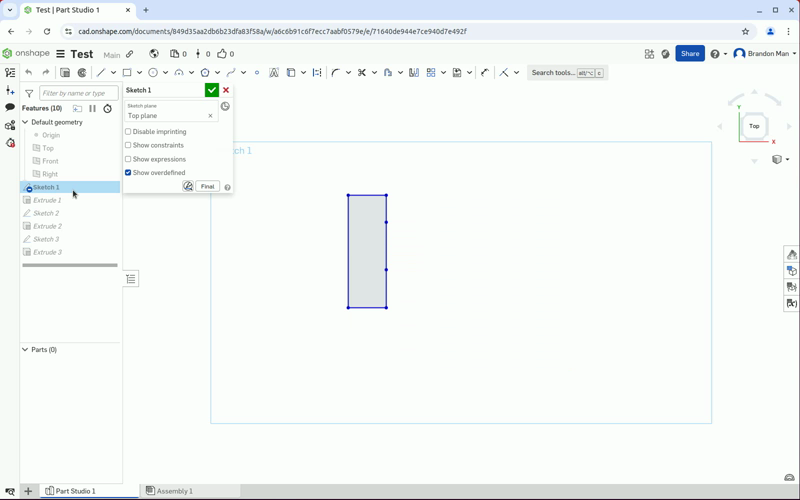
mouse_move(229, 92)
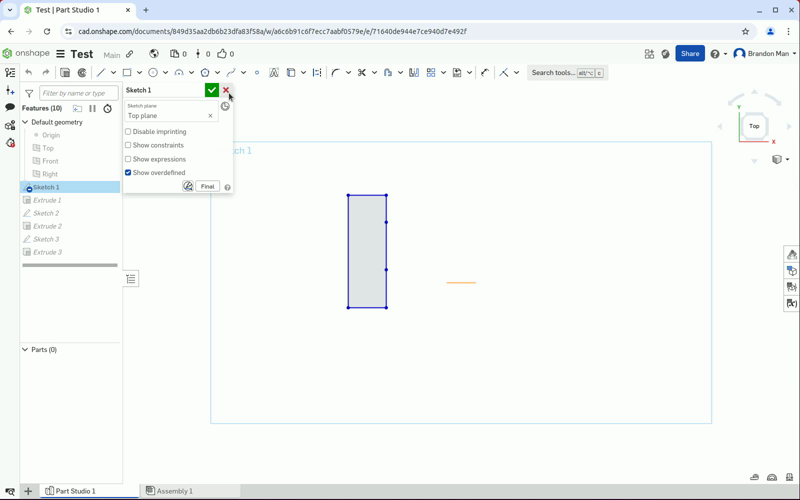
click(229, 92)
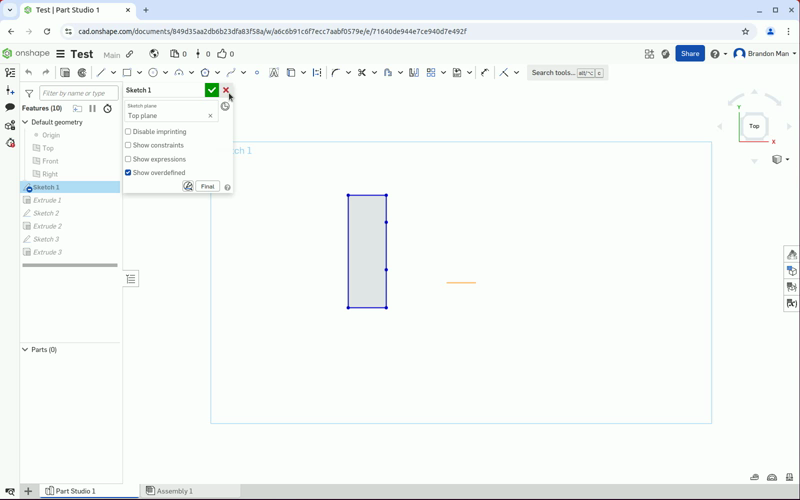
key(shift+s)
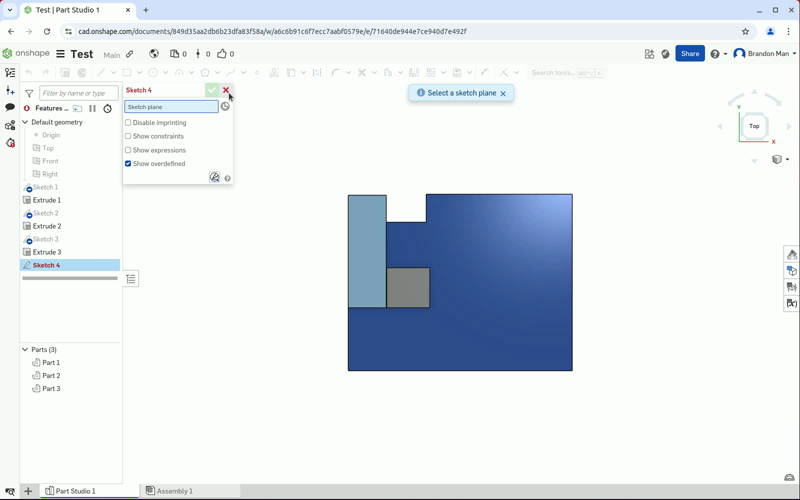
mouse_move(73, 150)
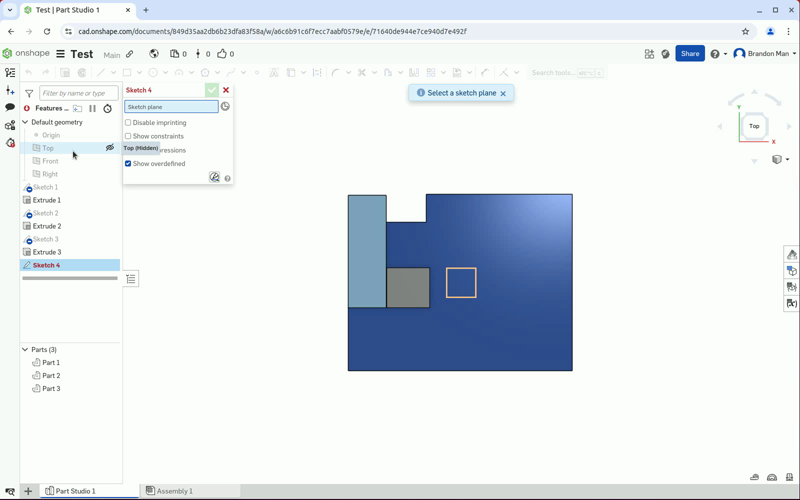
click(73, 150)
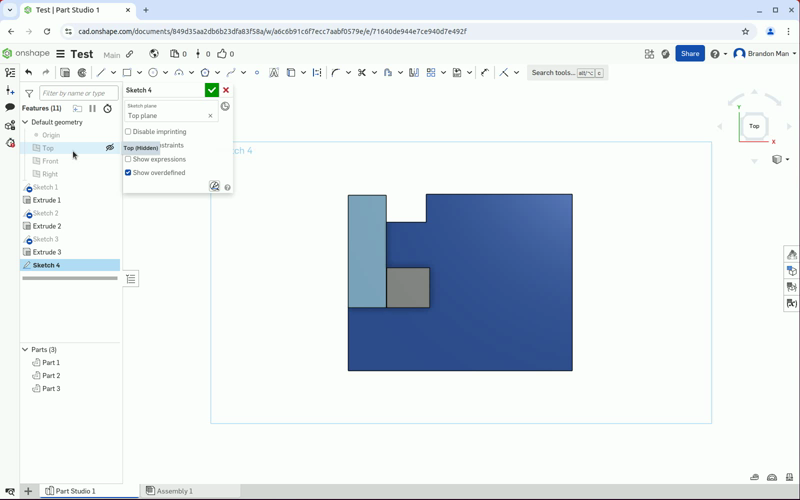
mouse_move(73, 352)
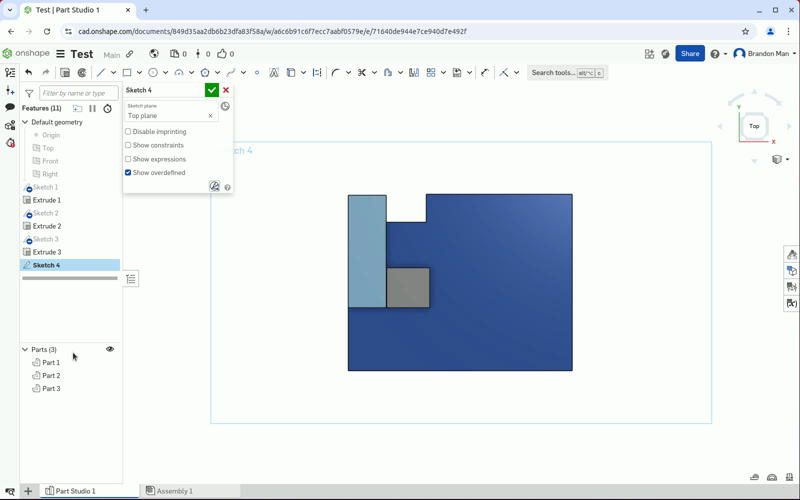
key(y)
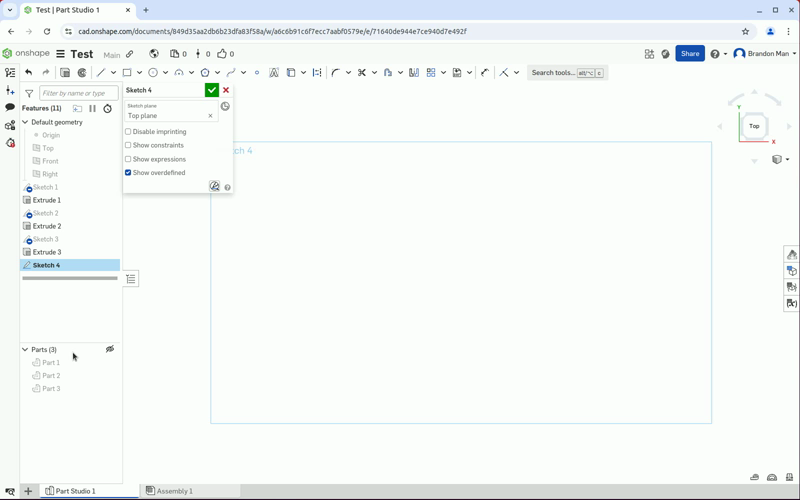
key(l)
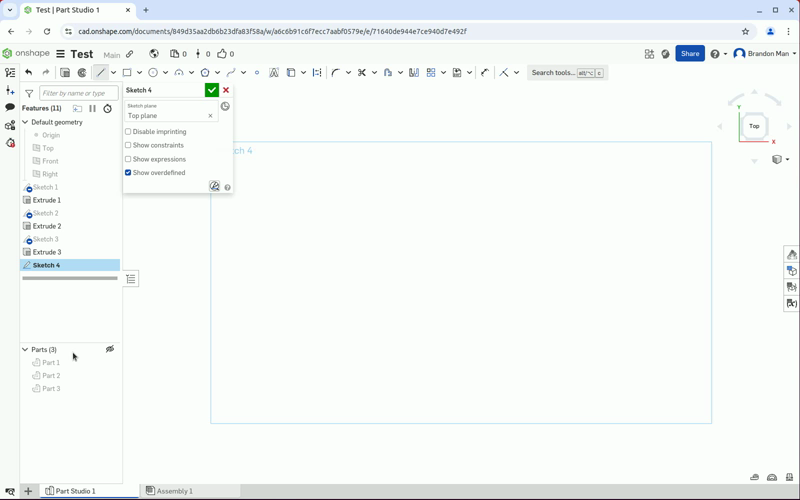
key_down(shift)
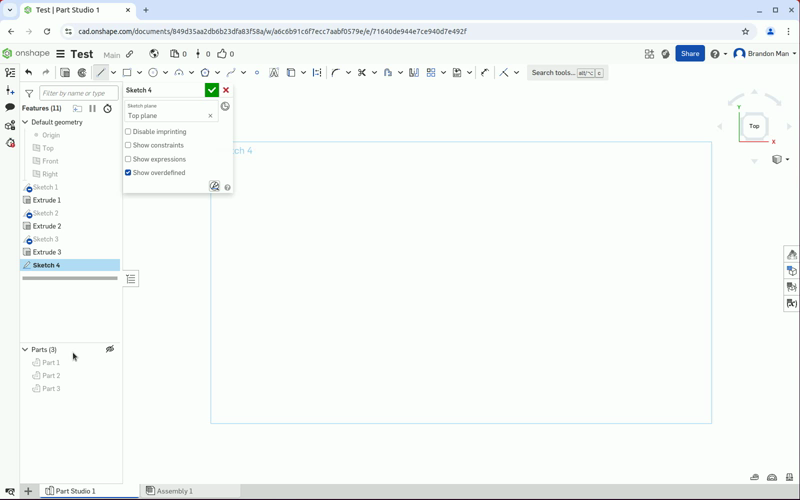
mouse_move(348, 307)
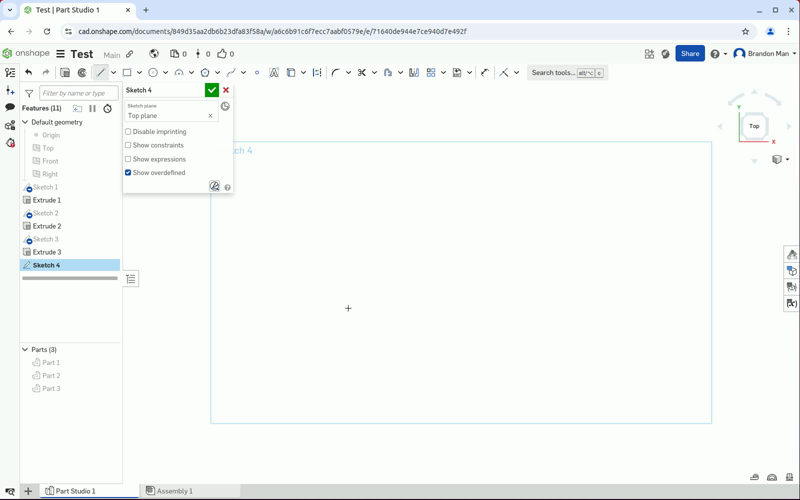
click(348, 307)
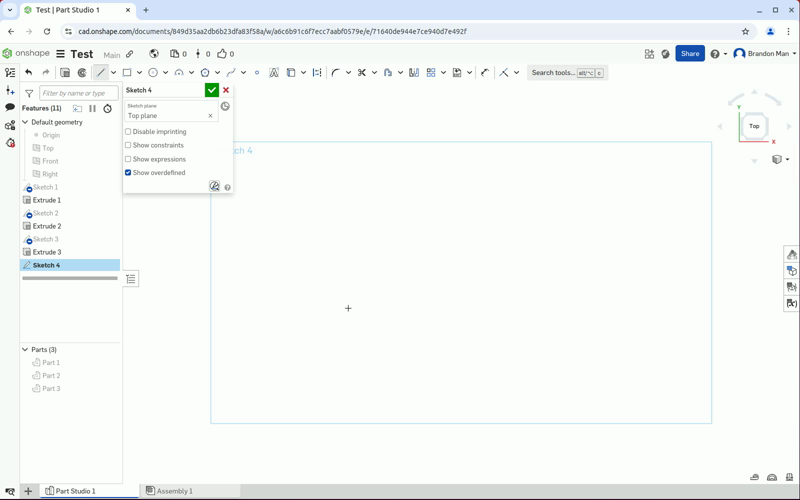
key_up(shift)
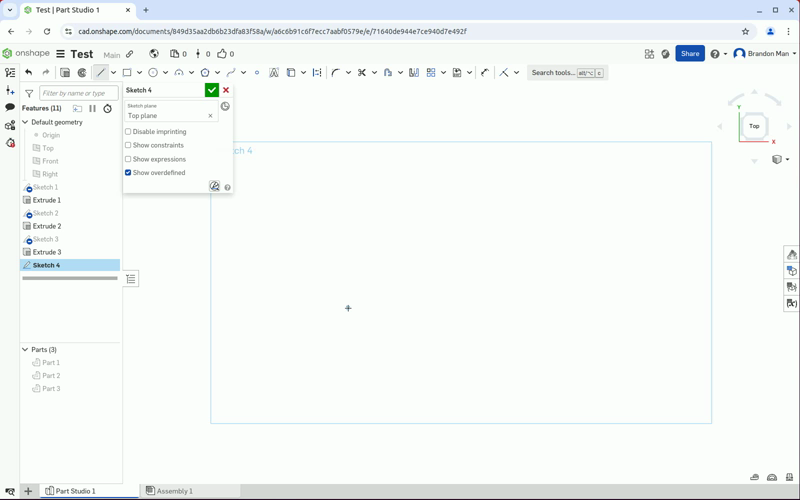
key_down(shift)
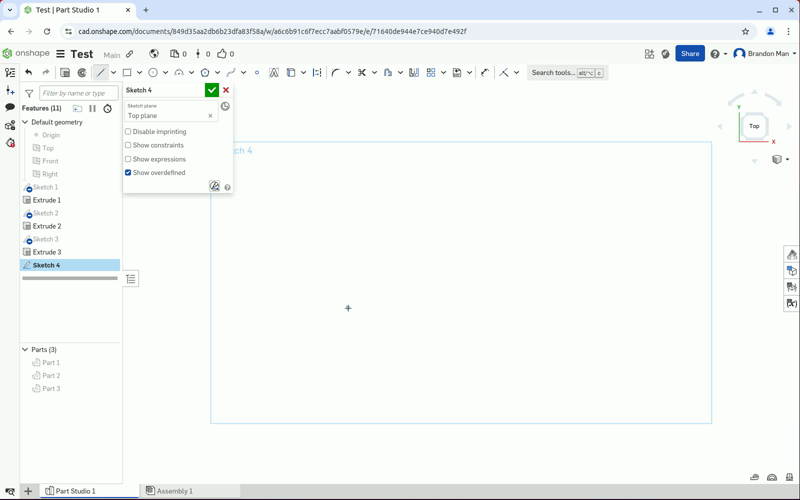
mouse_move(378, 307)
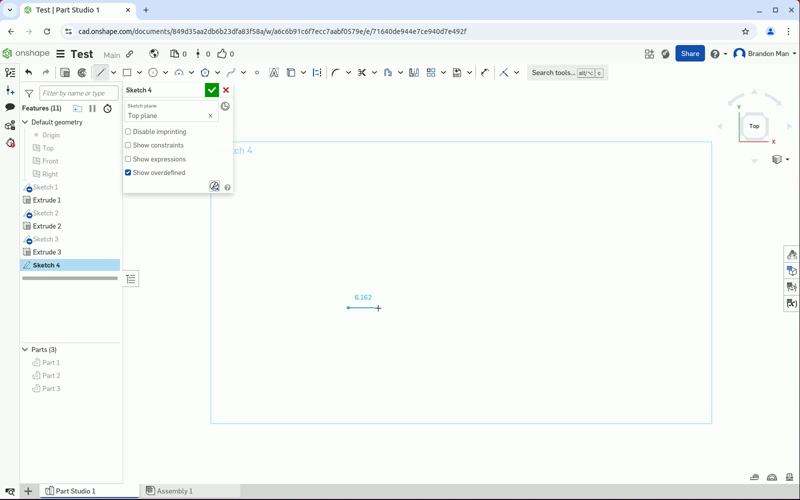
mouse_move(386, 307)
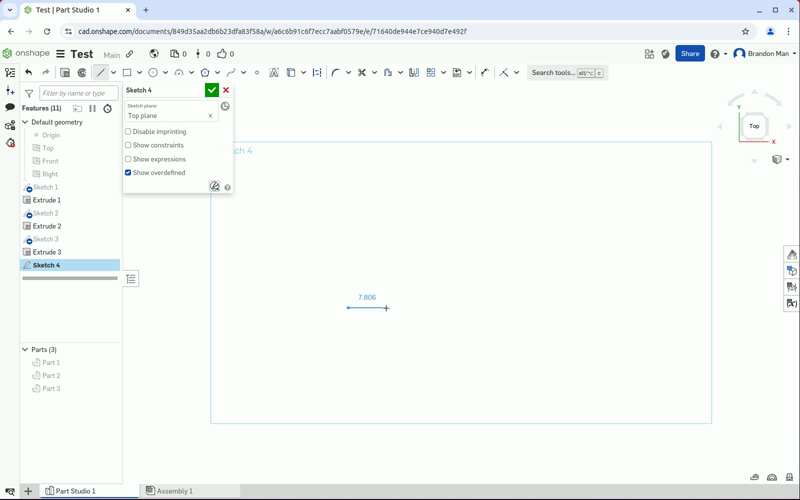
click(386, 307)
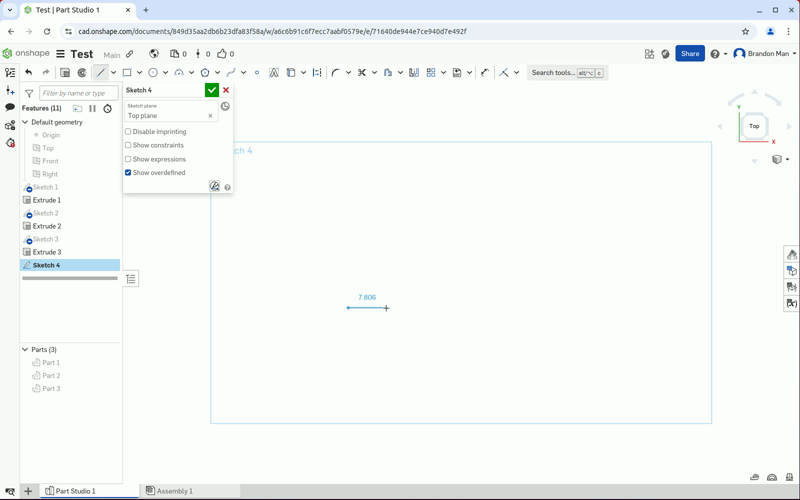
key_up(shift)
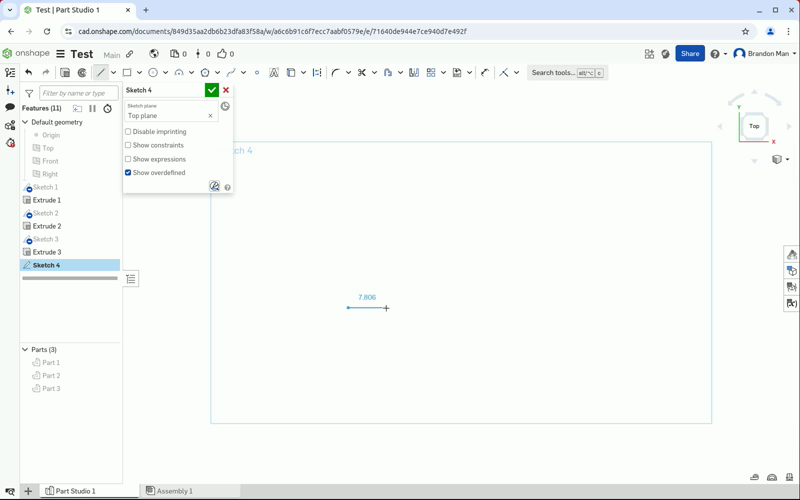
key_down(shift)
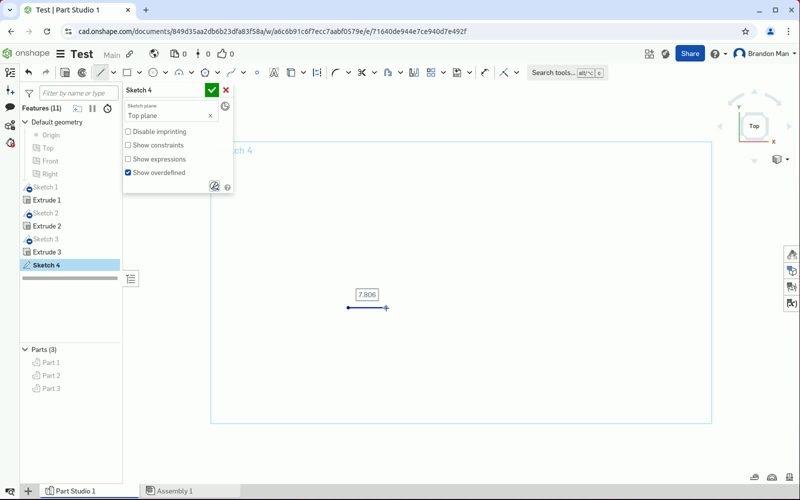
mouse_move(416, 307)
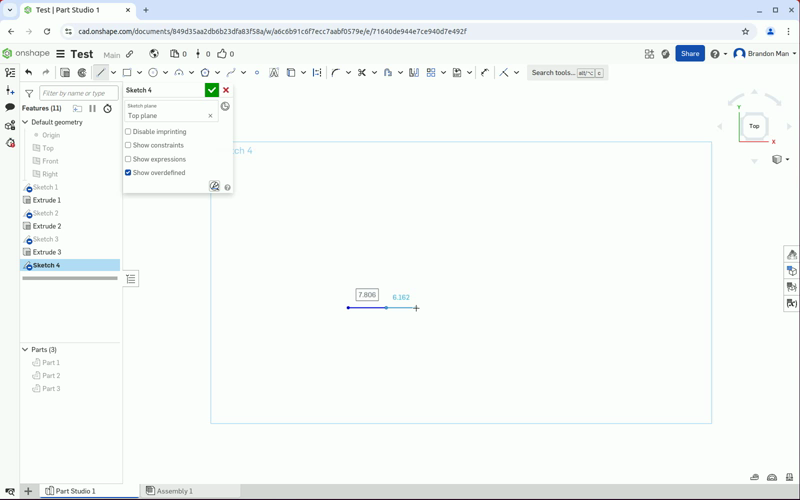
mouse_move(386, 269)
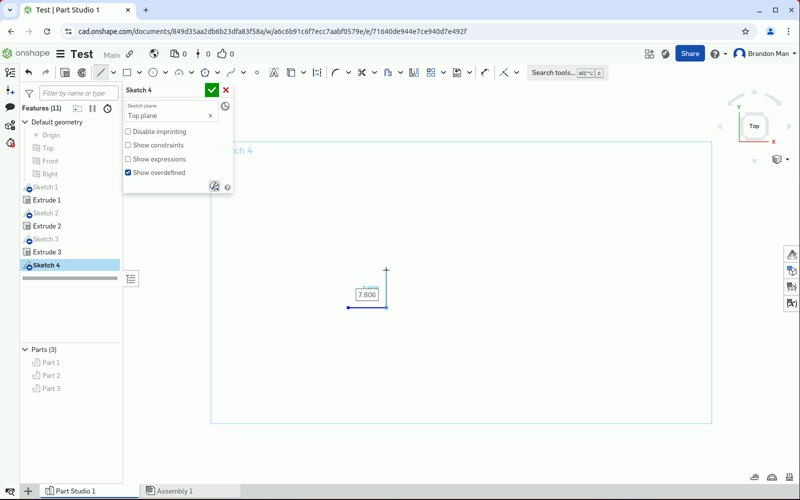
click(386, 269)
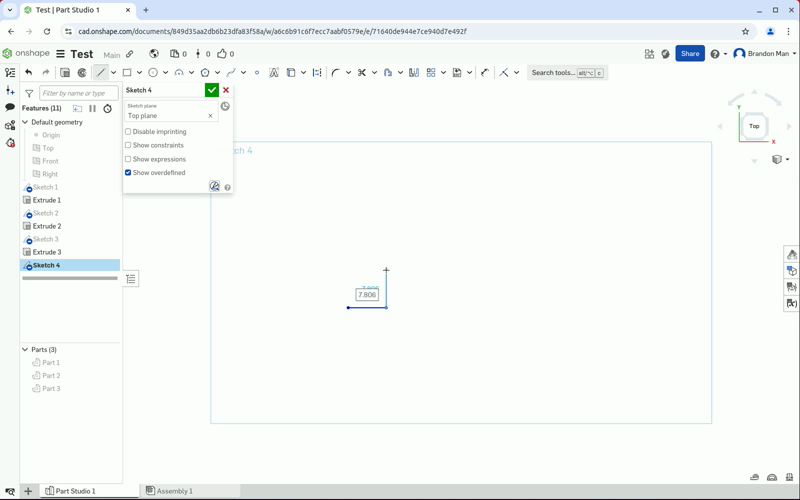
key_up(shift)
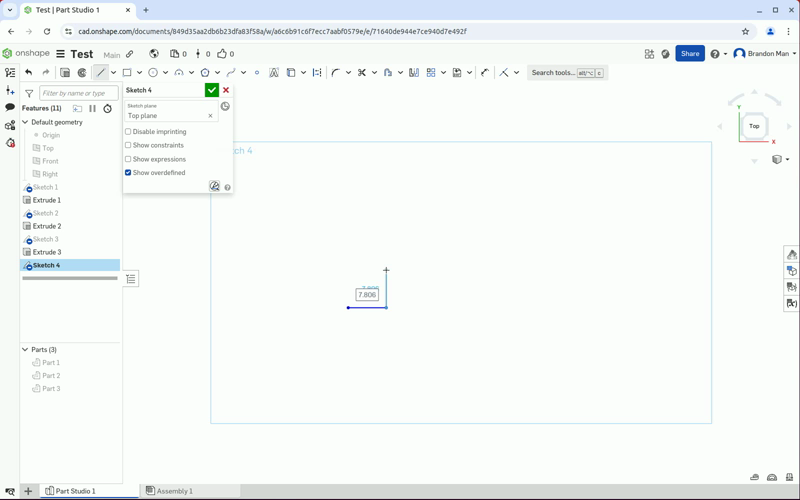
key_down(shift)
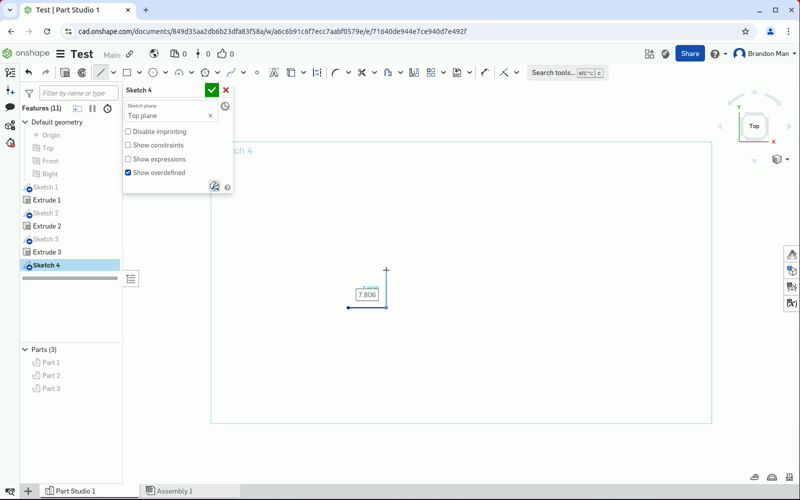
mouse_move(416, 269)
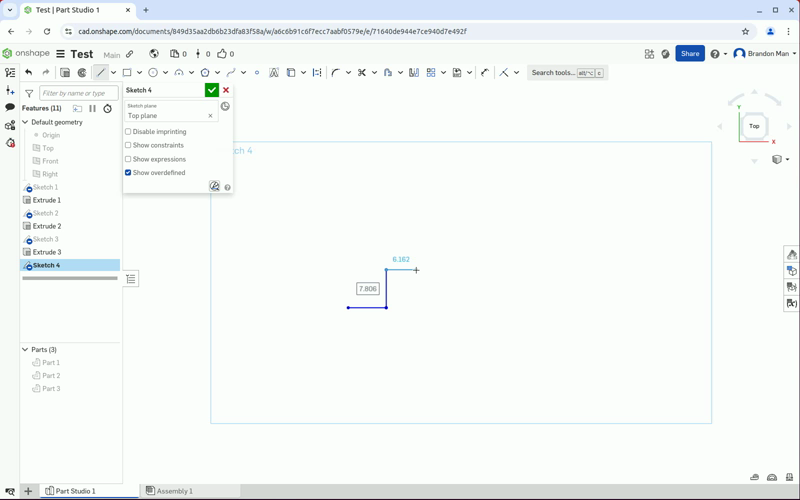
mouse_move(386, 222)
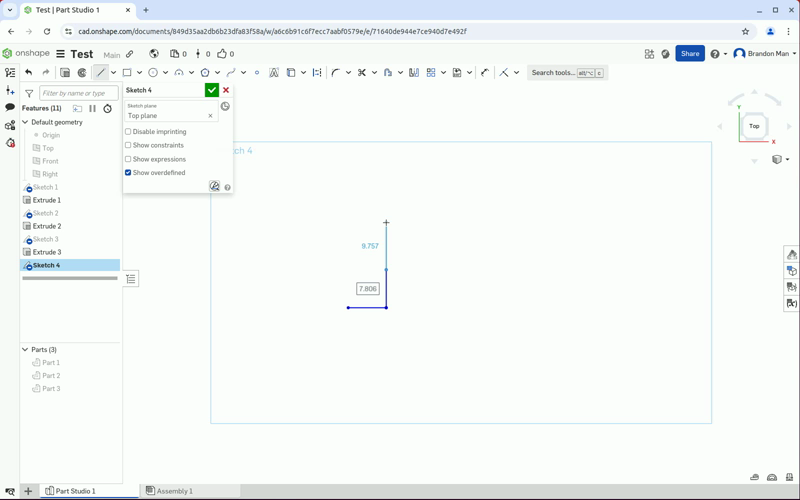
click(386, 222)
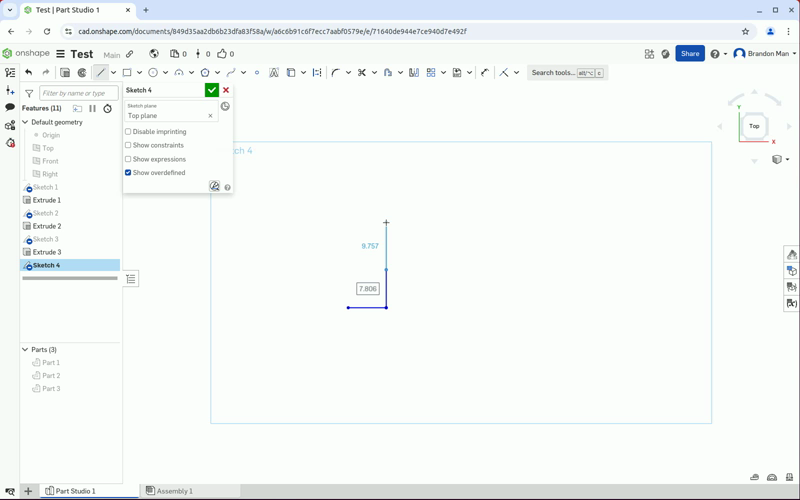
key_up(shift)
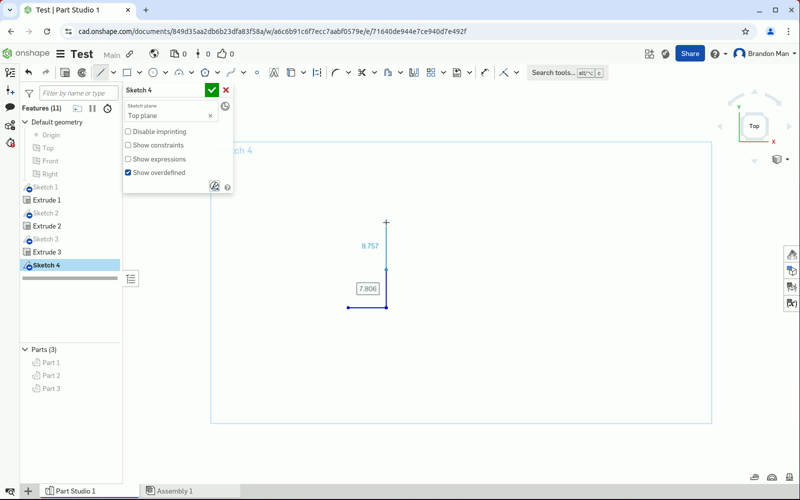
key_down(shift)
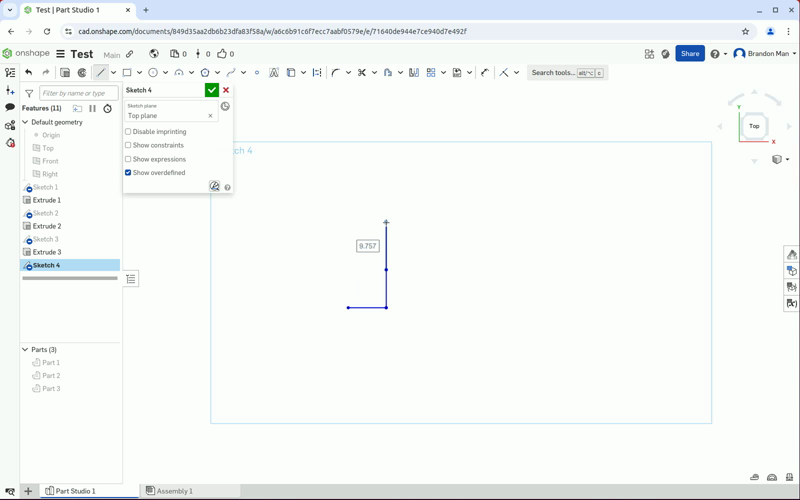
mouse_move(416, 222)
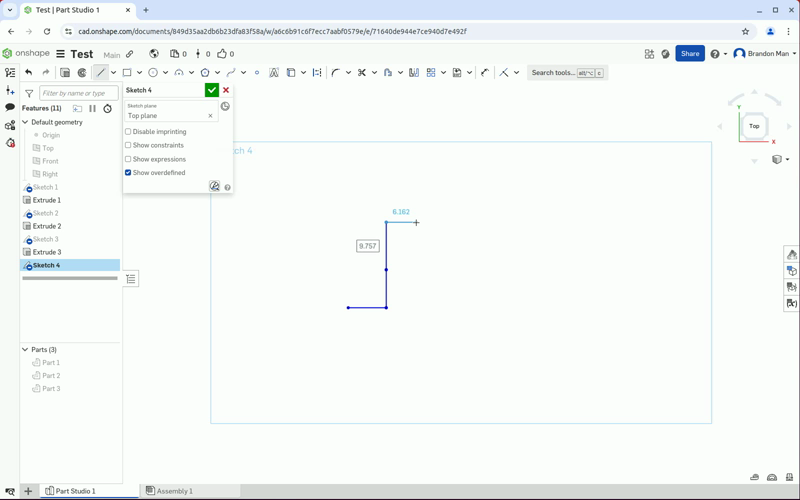
mouse_move(386, 195)
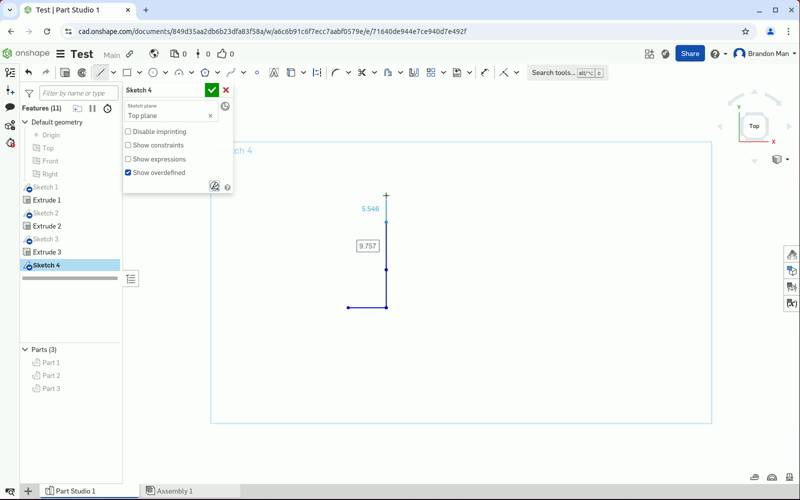
click(386, 195)
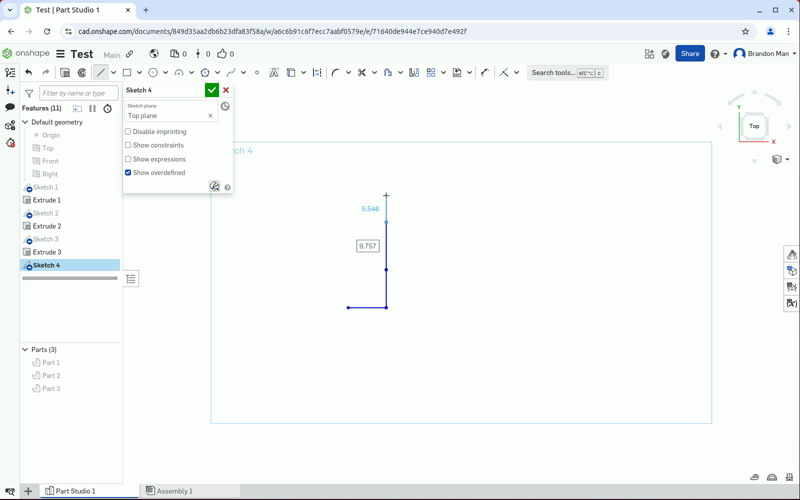
key_up(shift)
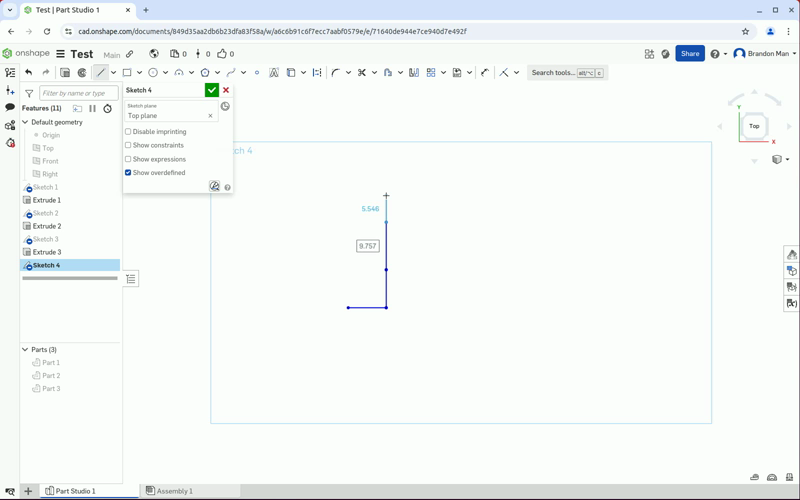
key_down(shift)
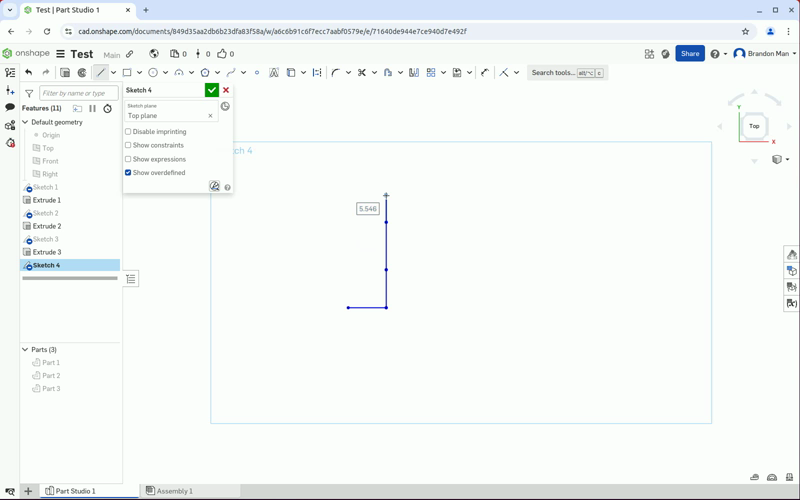
mouse_move(416, 195)
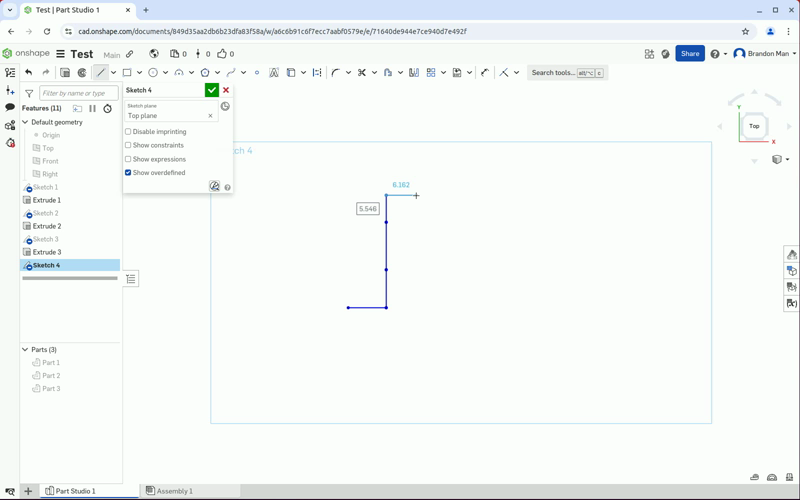
mouse_move(348, 195)
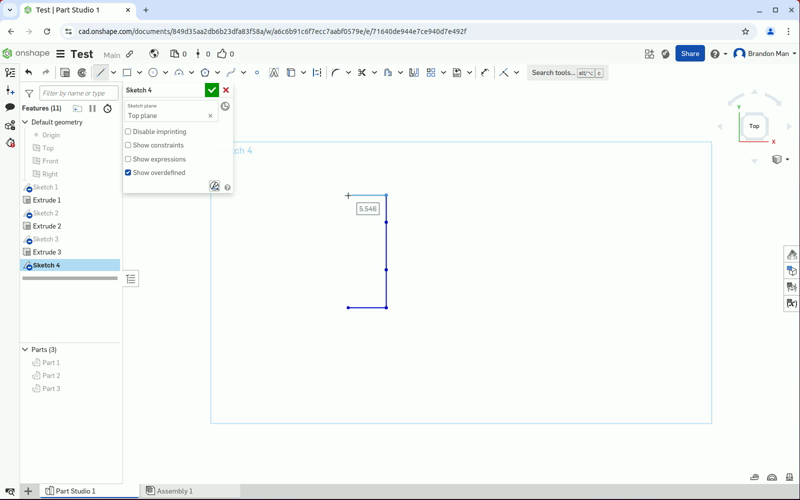
click(348, 195)
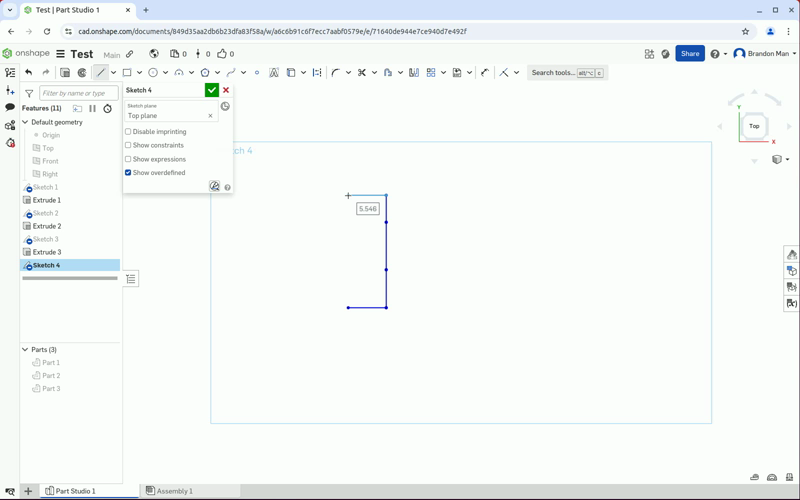
key_up(shift)
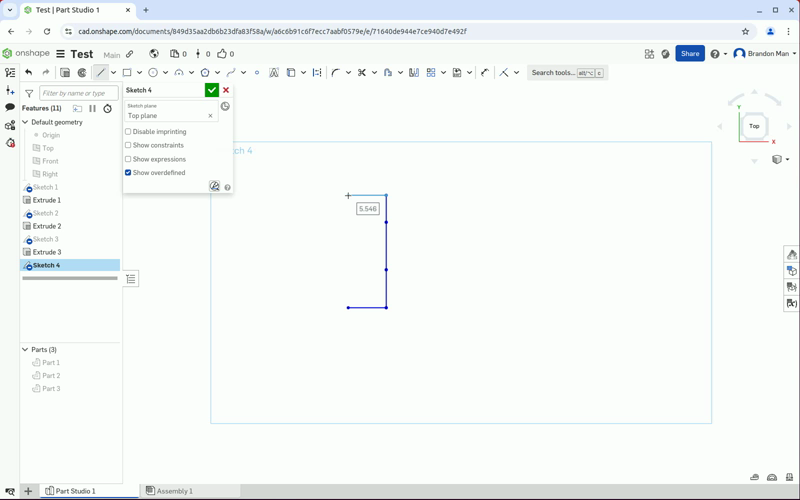
key_down(shift)
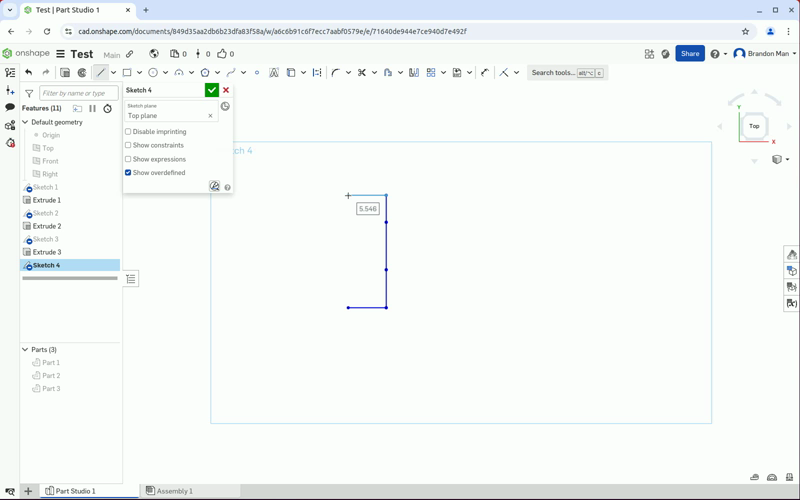
mouse_move(348, 307)
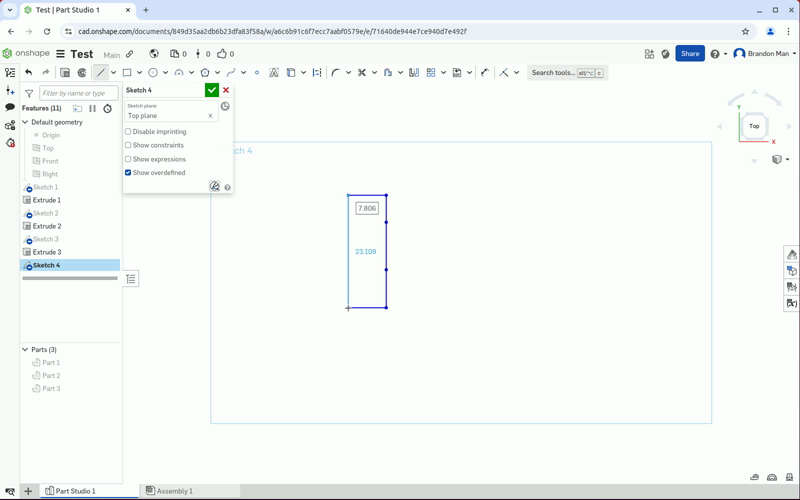
key_up(shift)
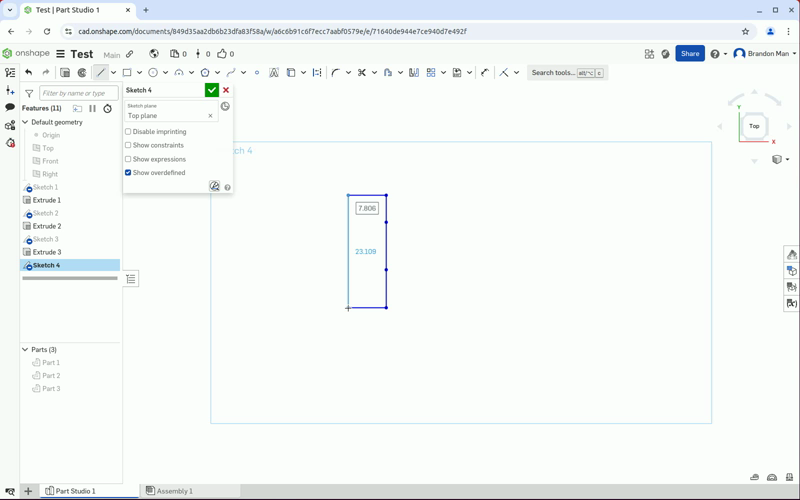
click(348, 307)
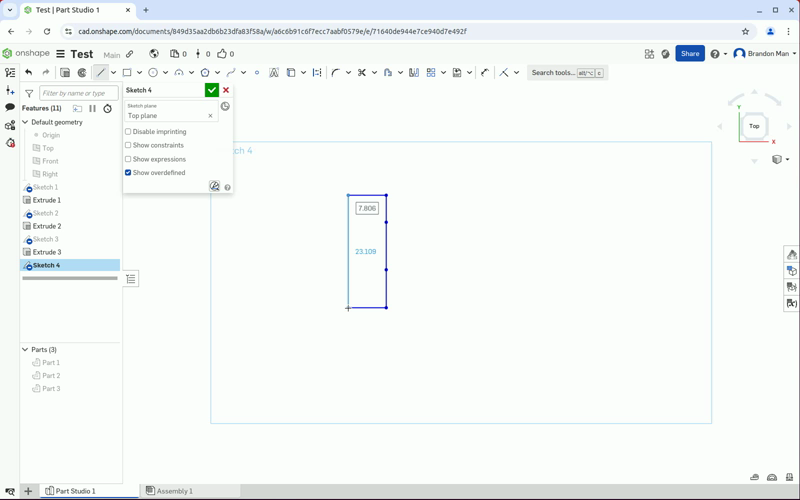
key(esc)
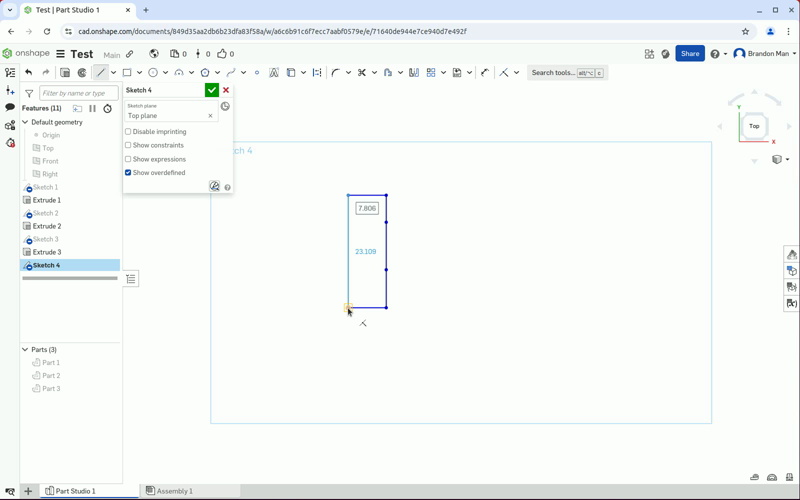
mouse_move(376, 205)
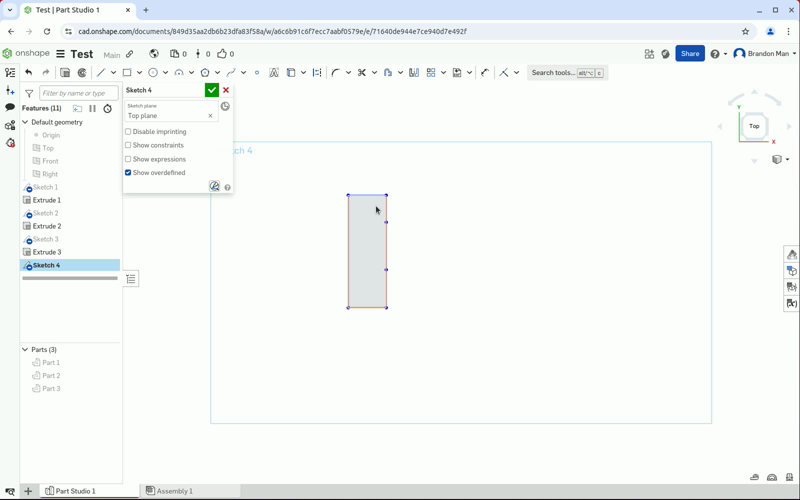
click(376, 205)
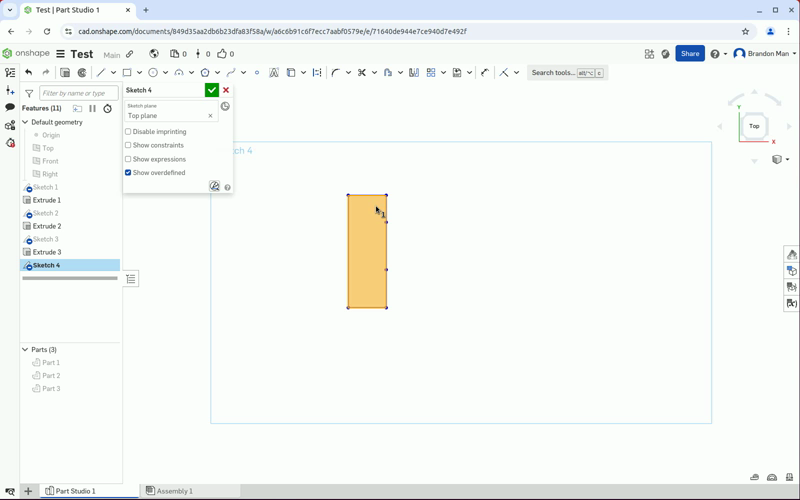
mouse_move(73, 352)
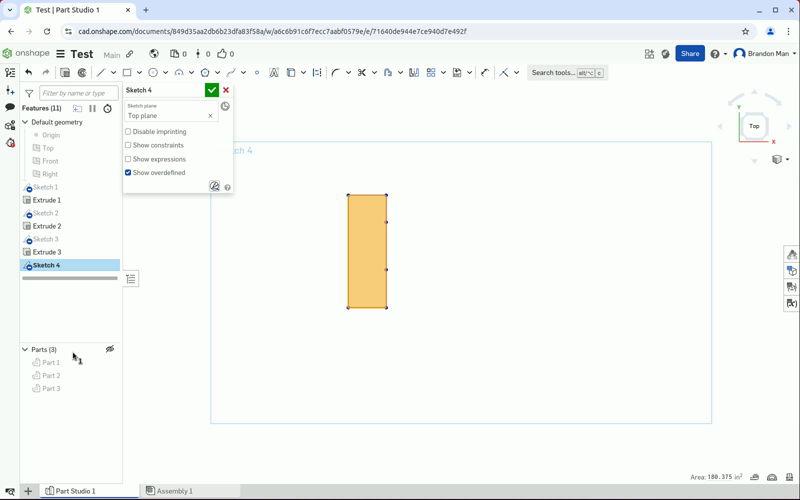
key(shift+y)
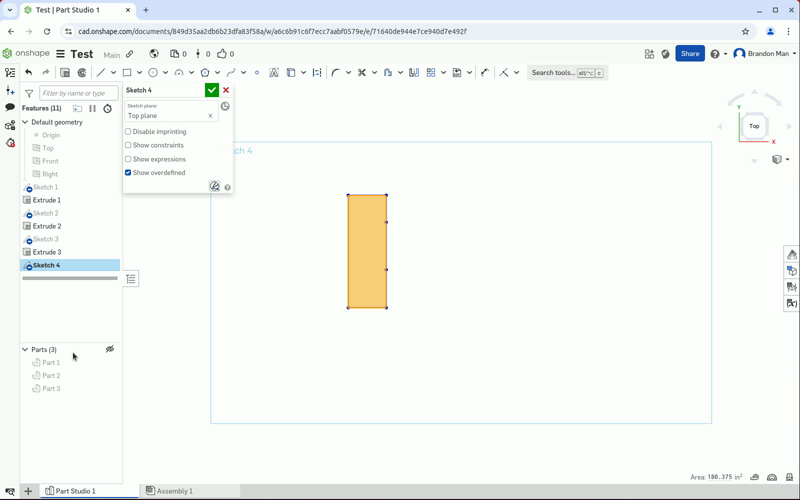
key(shift+e)
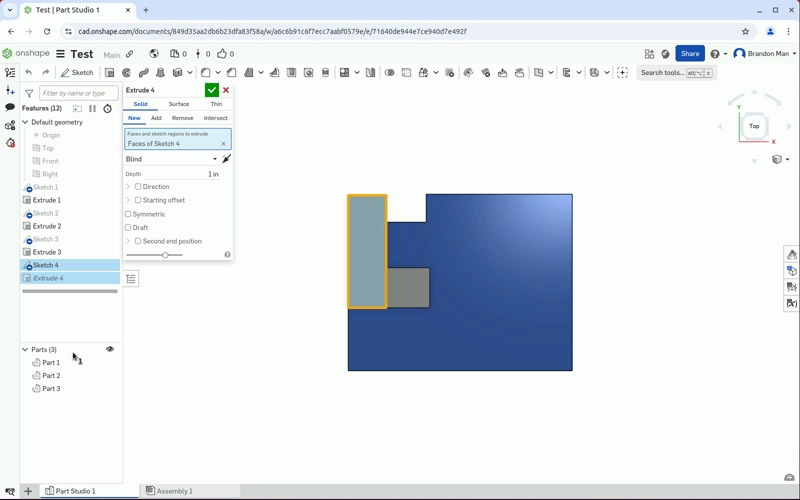
mouse_move(143, 106)
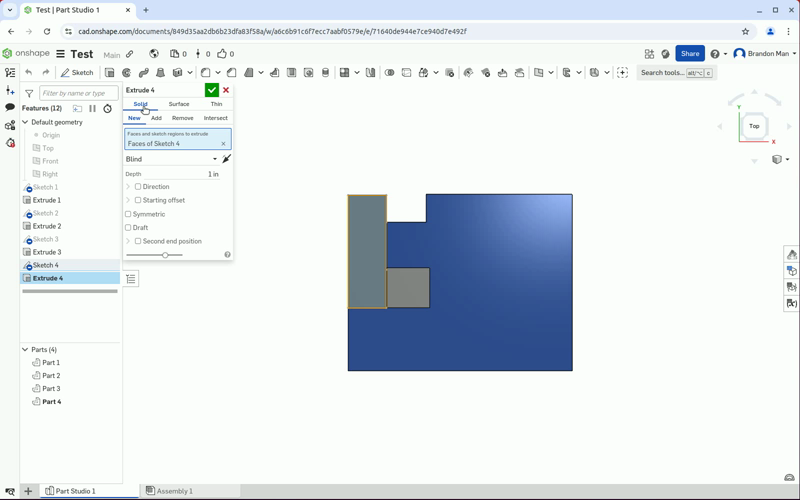
click(143, 106)
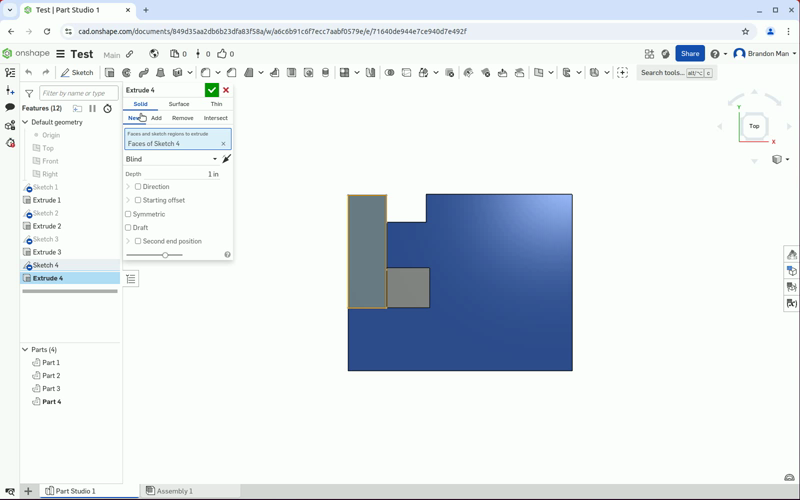
mouse_move(137, 120)
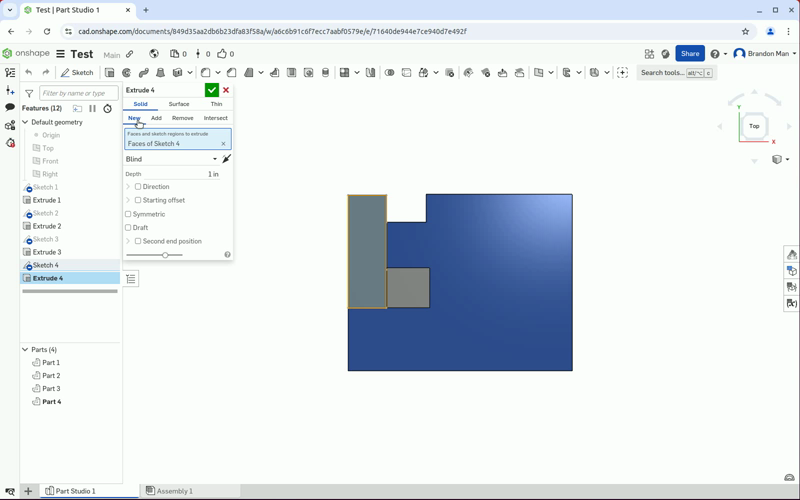
click(137, 120)
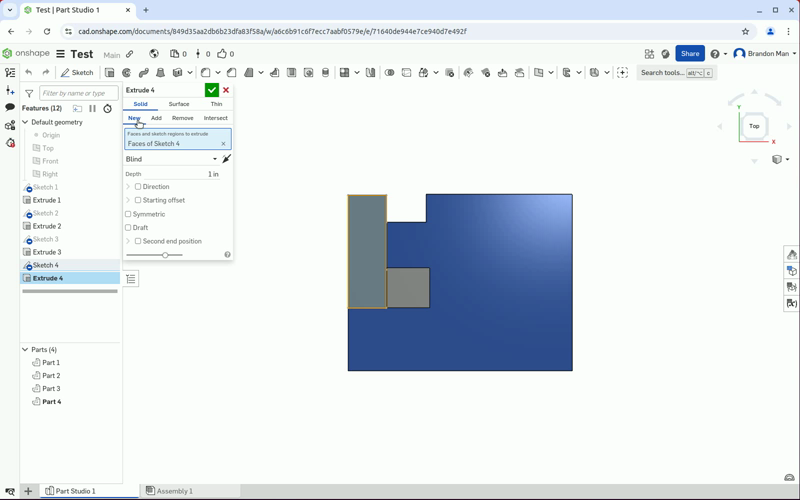
key(tab, 4)
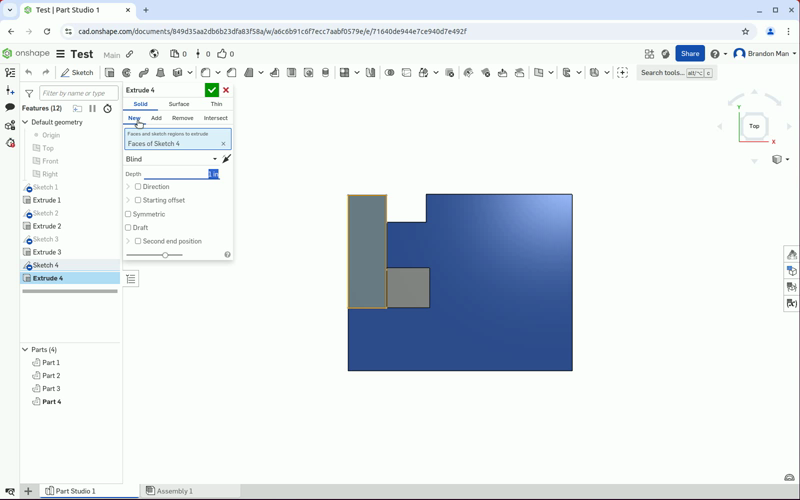
text(0.241)
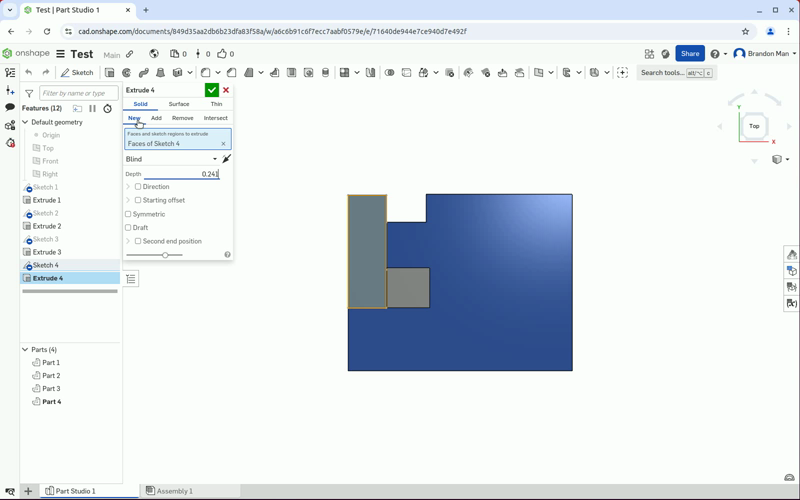
key(enter)
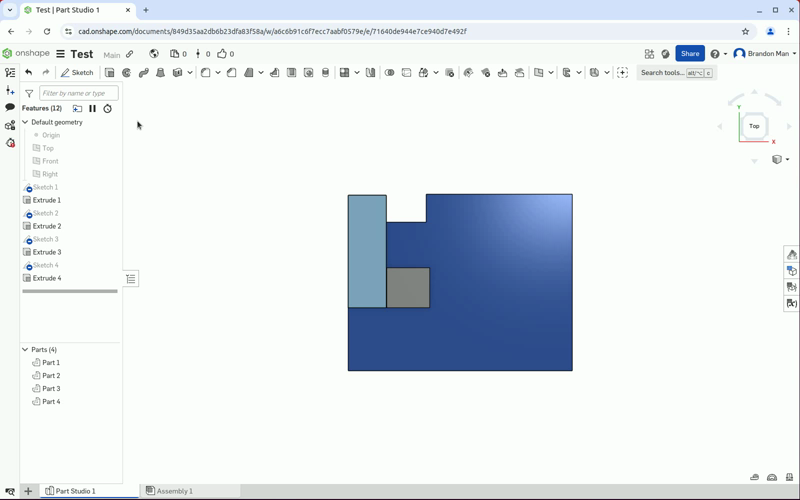
key(shift+h)
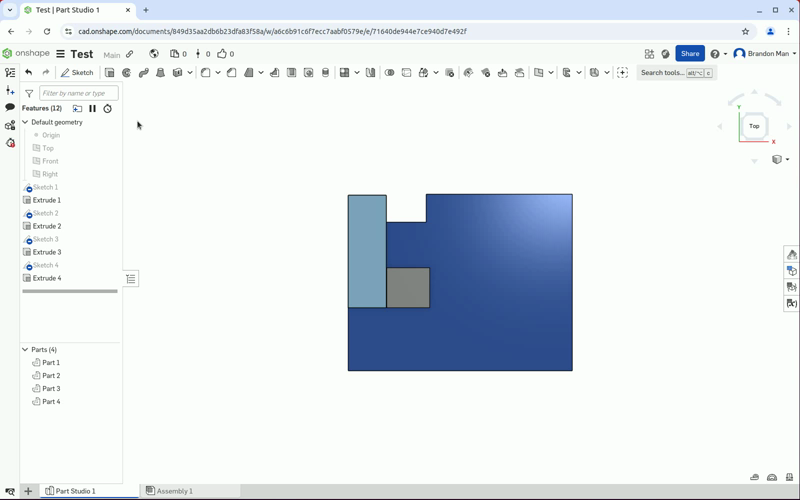
key(shift+h)
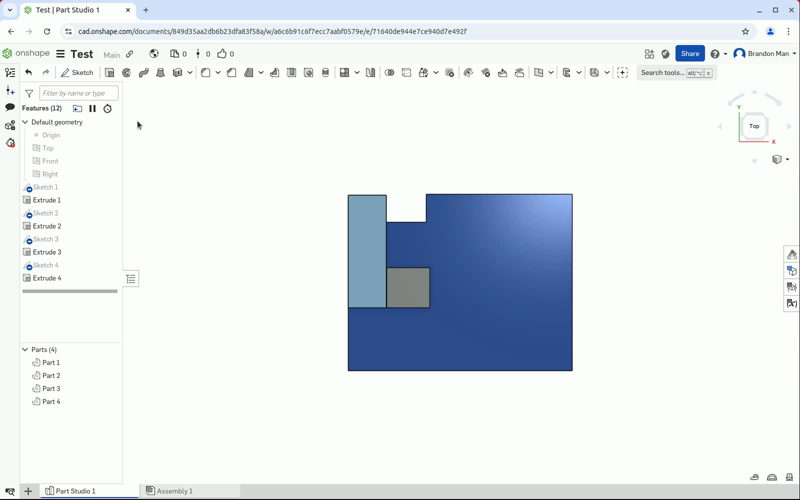
mouse_move(73, 189)
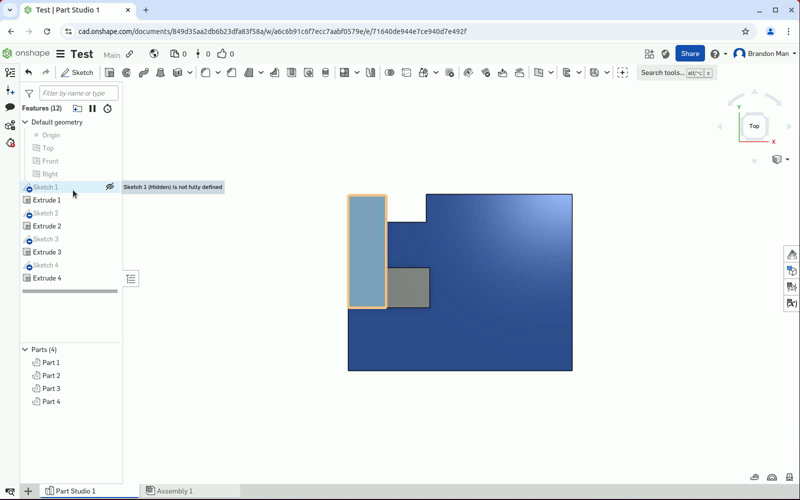
click(73, 189)
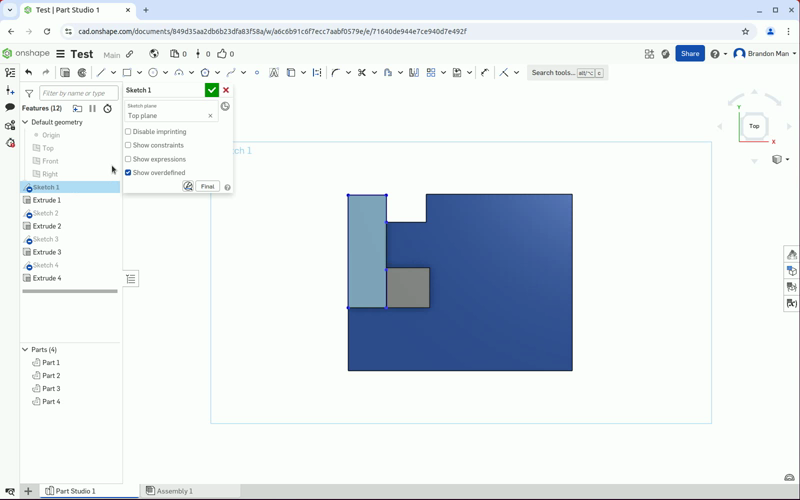
mouse_move(229, 92)
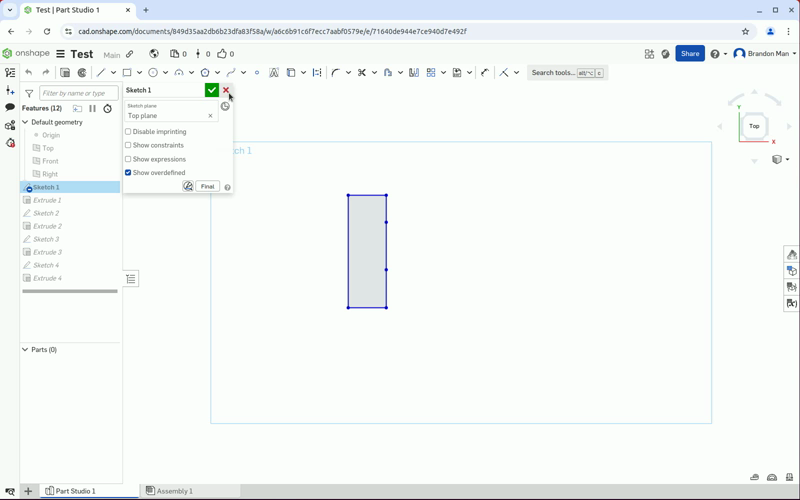
click(229, 92)
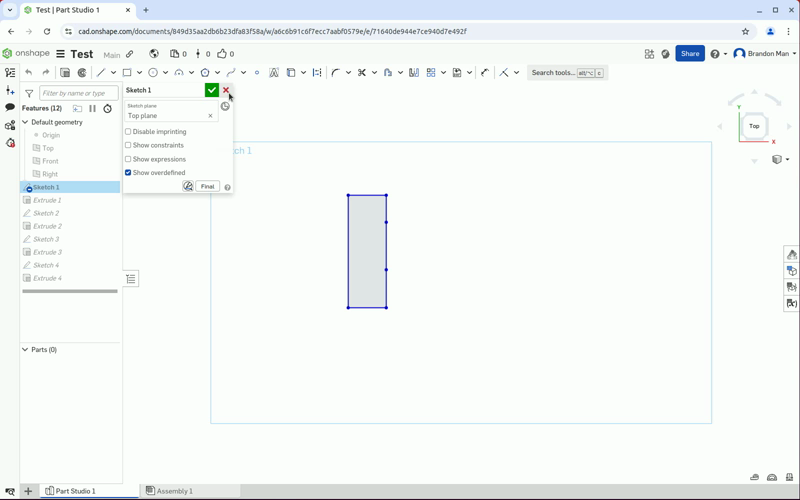
key(shift+s)
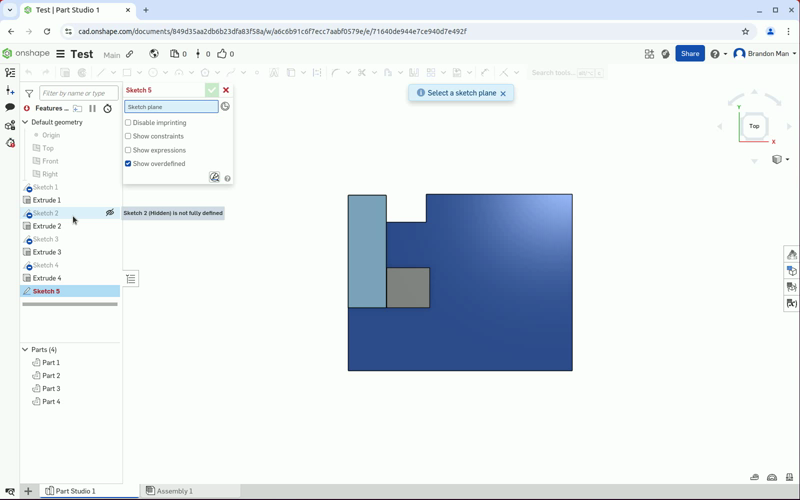
scroll(3)
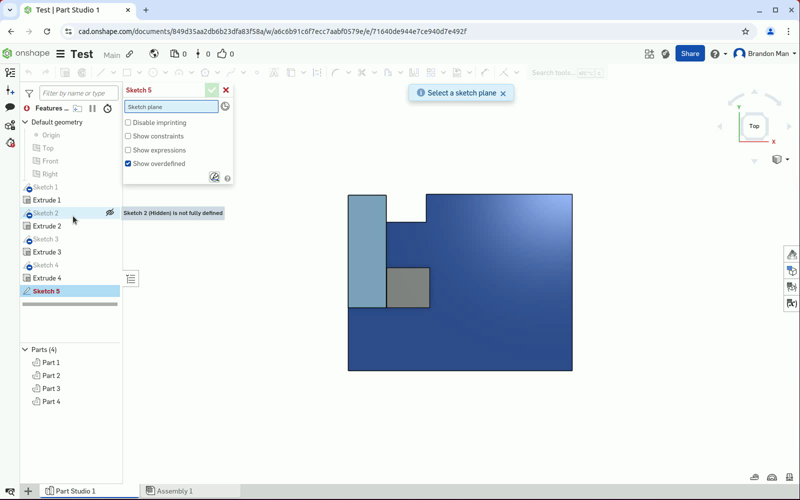
mouse_move(73, 150)
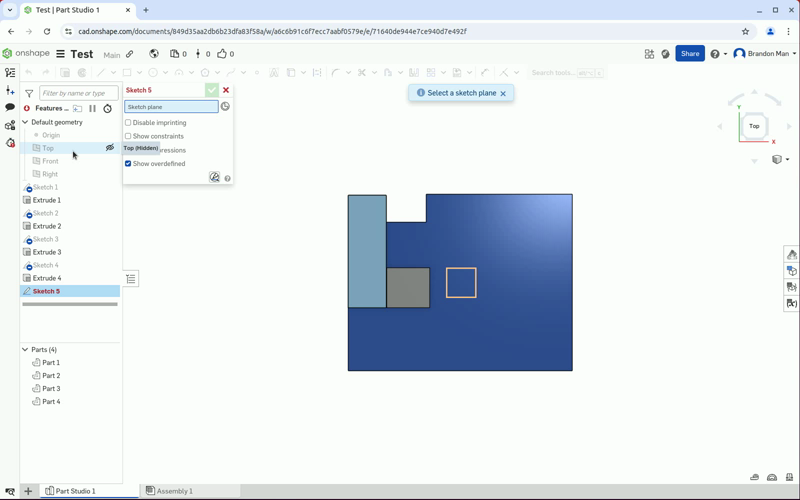
click(73, 150)
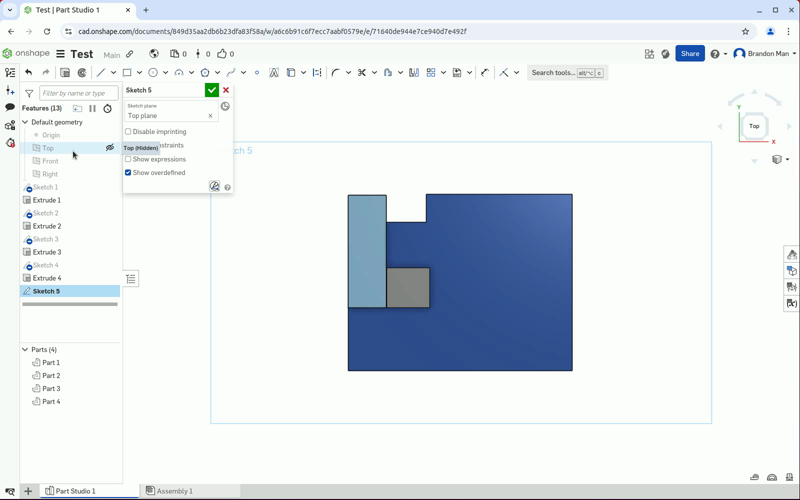
mouse_move(73, 352)
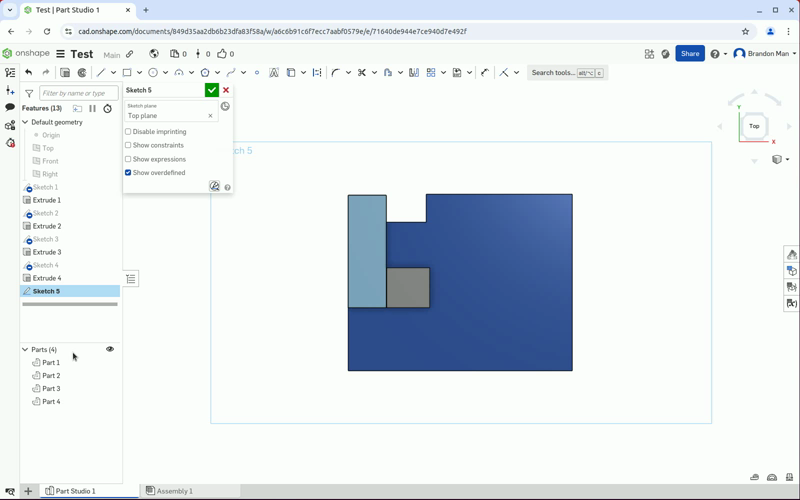
key(y)
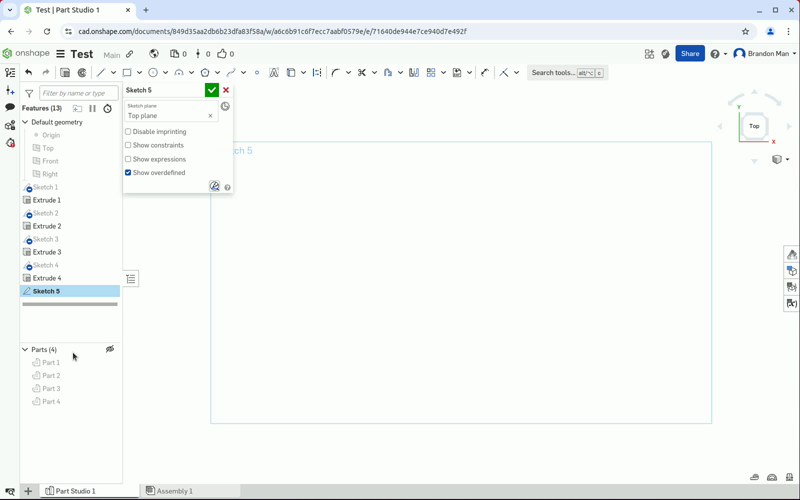
key(l)
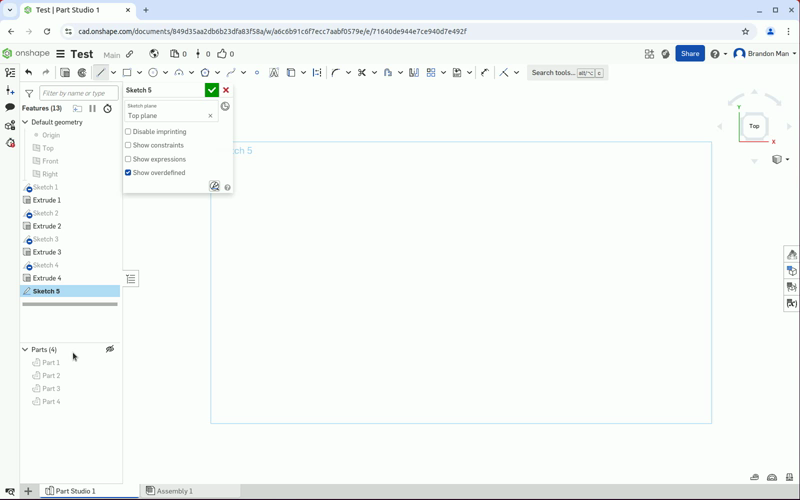
key_down(shift)
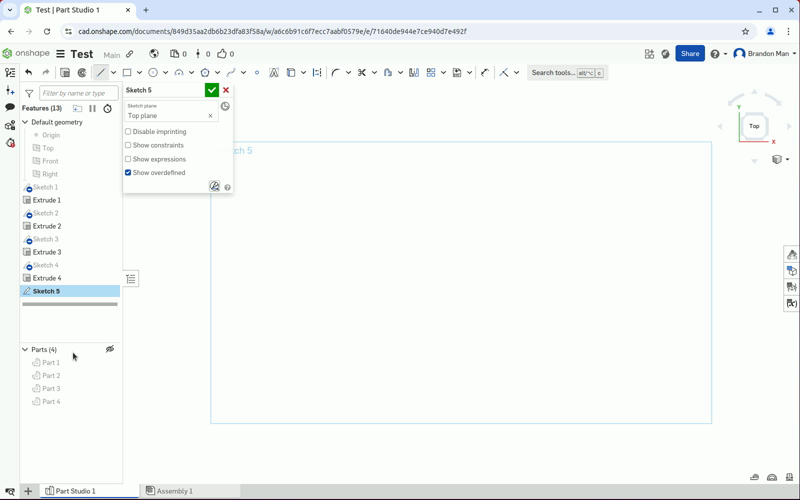
mouse_move(386, 307)
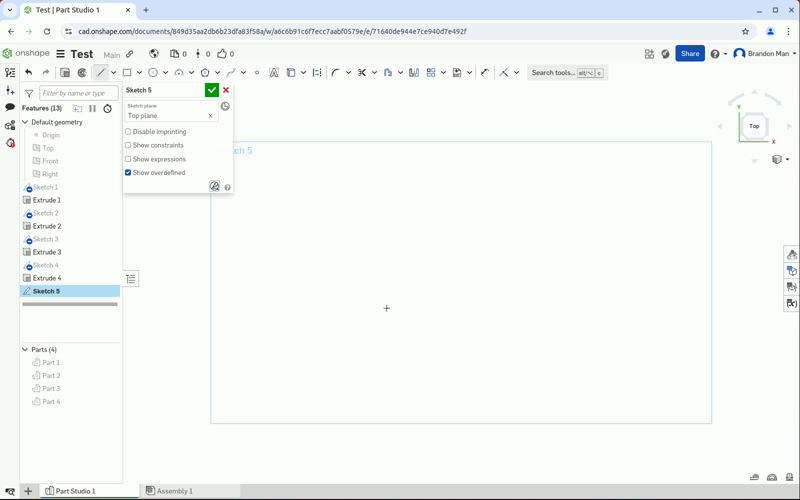
click(386, 307)
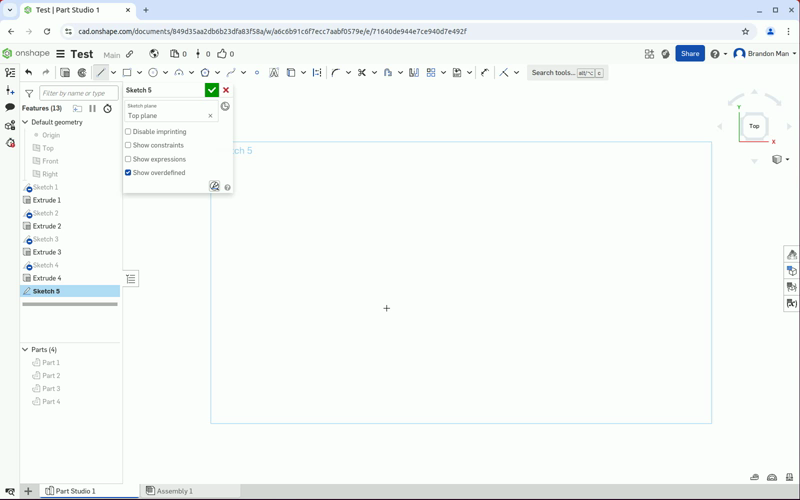
key_up(shift)
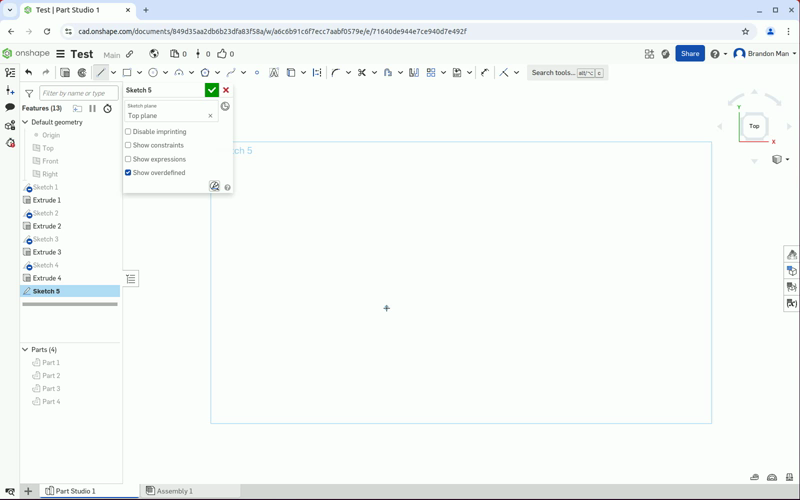
key_down(shift)
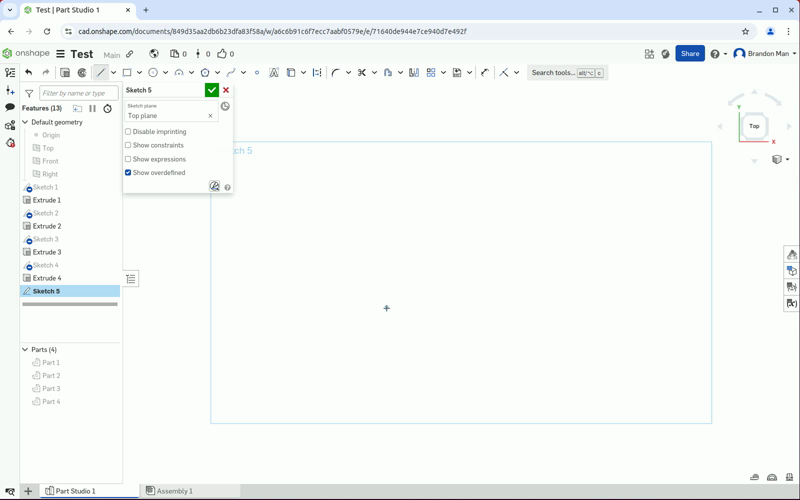
mouse_move(417, 307)
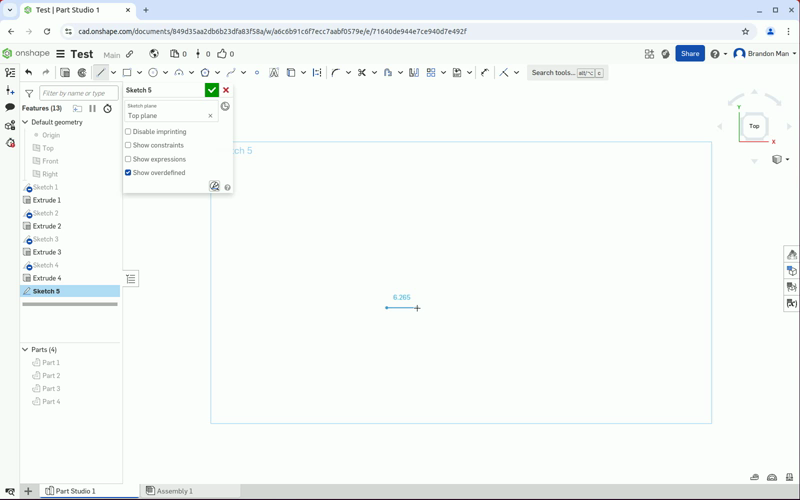
mouse_move(429, 307)
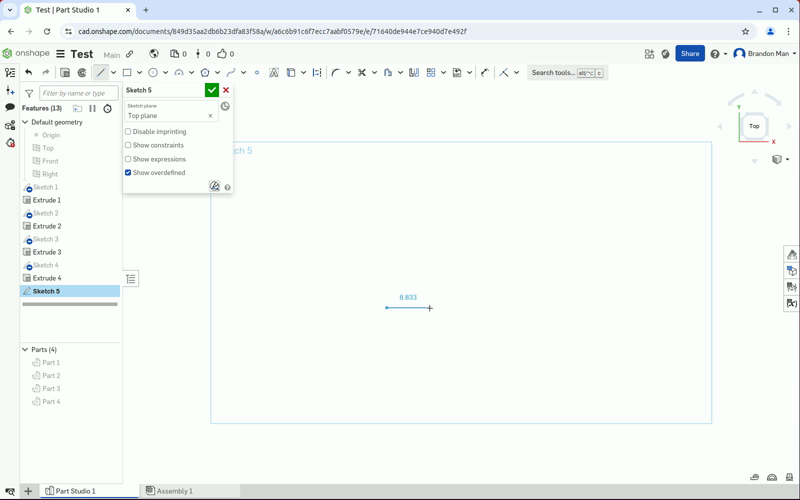
click(429, 307)
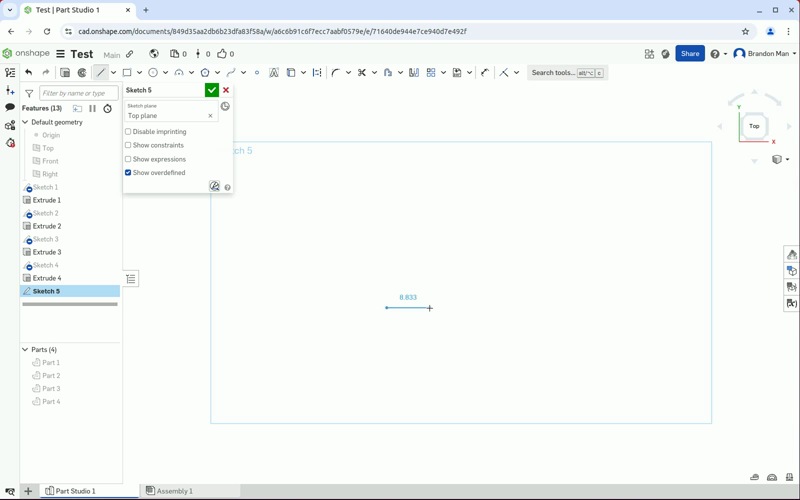
key_up(shift)
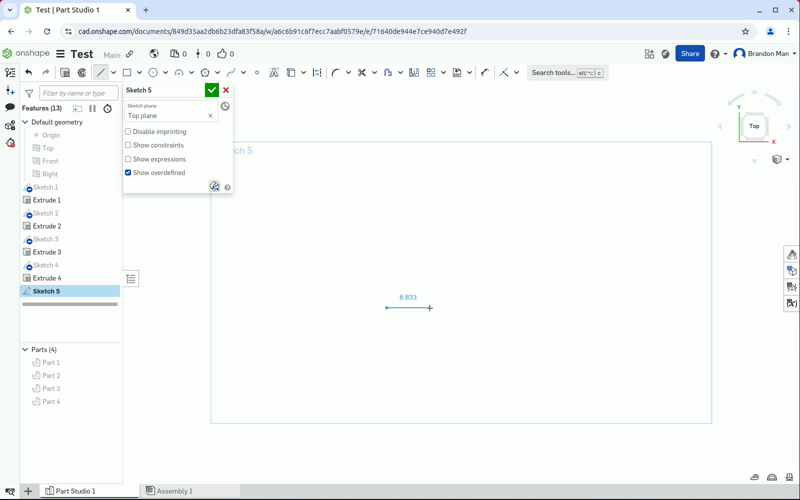
key_down(shift)
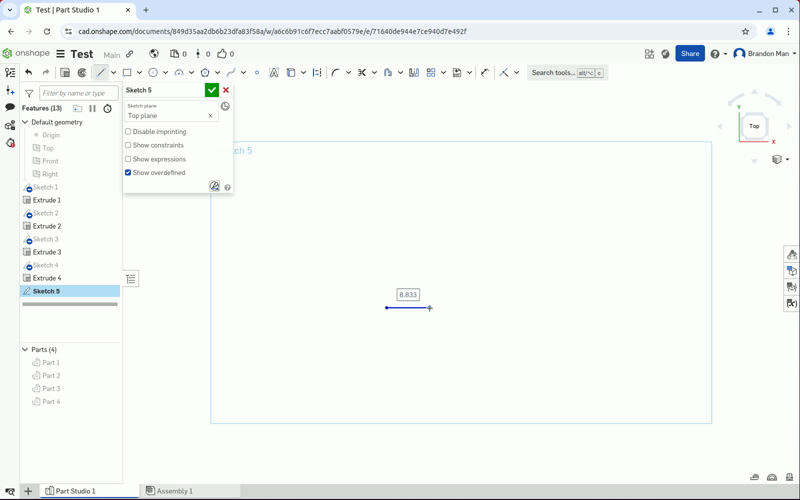
mouse_move(459, 307)
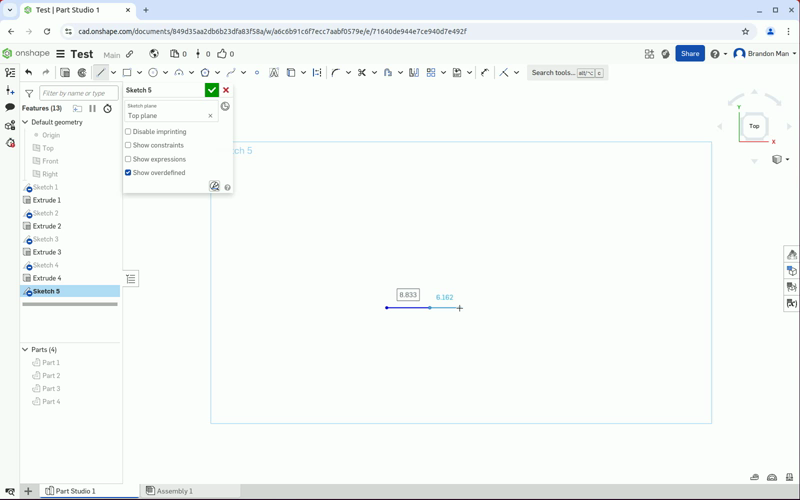
mouse_move(429, 267)
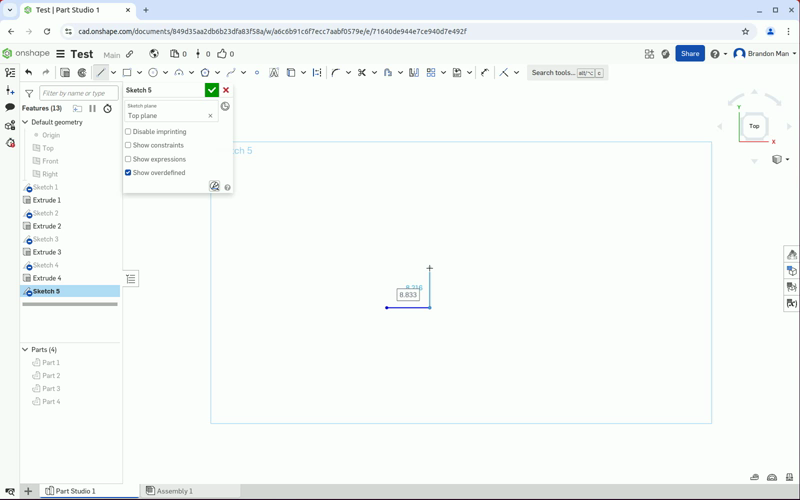
click(429, 267)
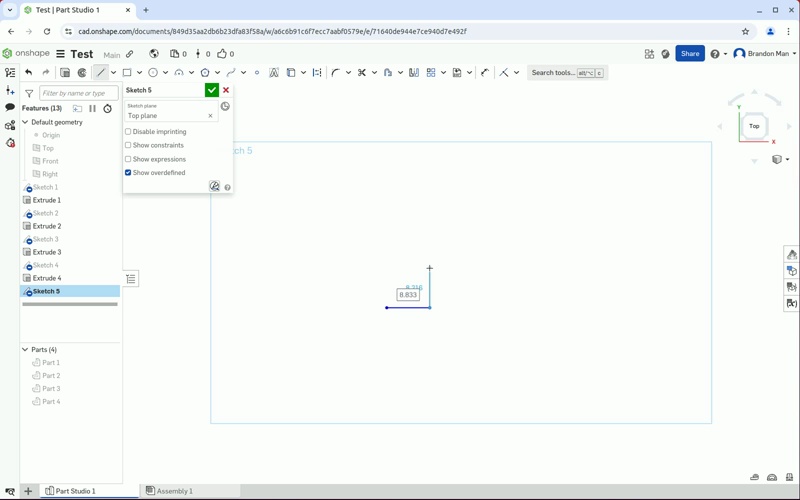
key_up(shift)
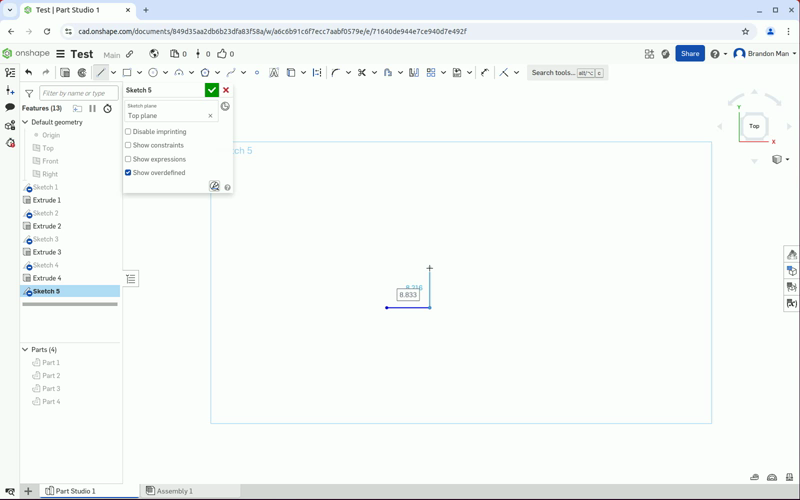
key_down(shift)
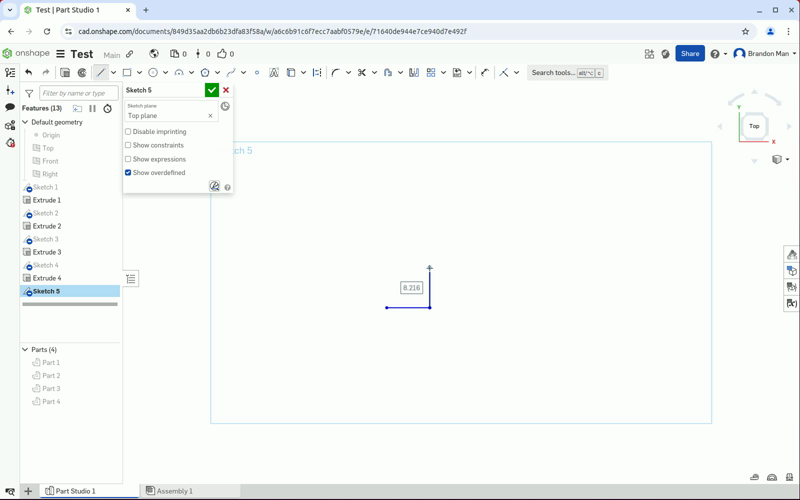
mouse_move(459, 267)
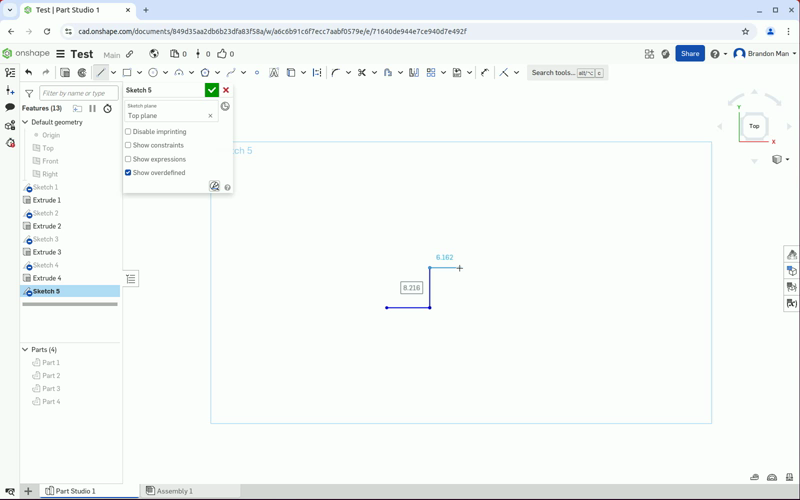
mouse_move(386, 267)
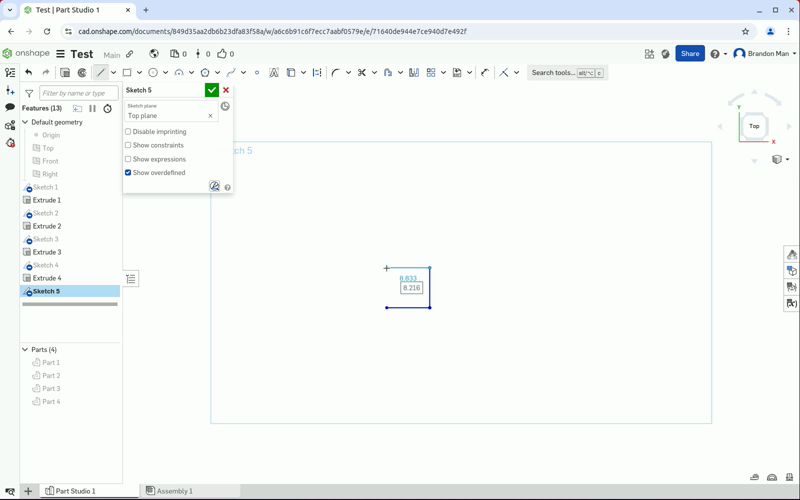
click(386, 267)
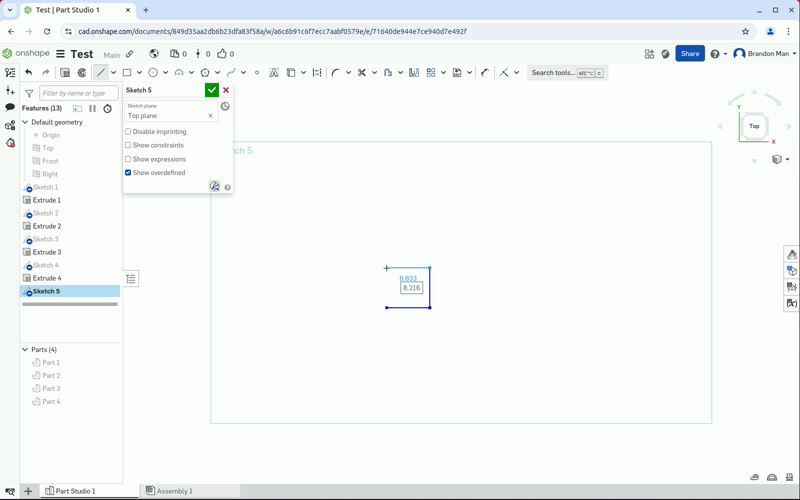
key_up(shift)
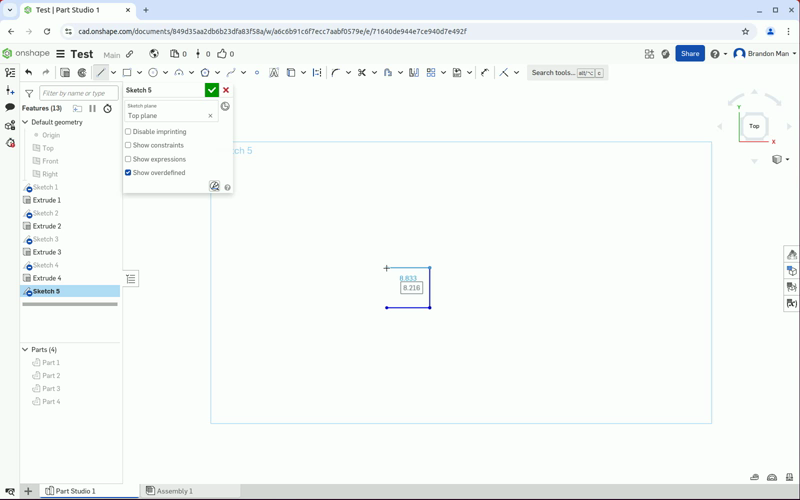
mouse_move(417, 267)
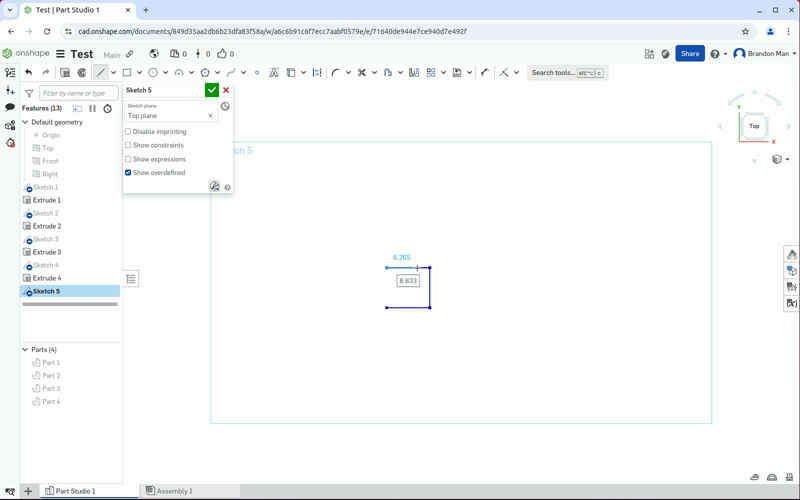
key_down(shift)
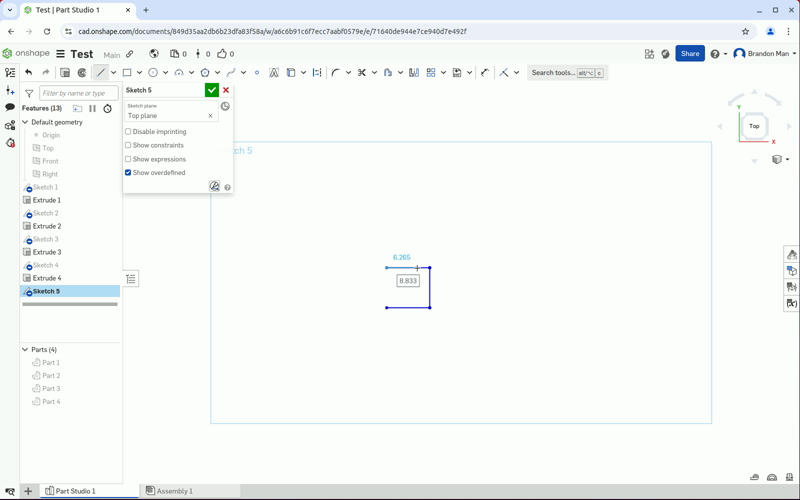
mouse_move(386, 307)
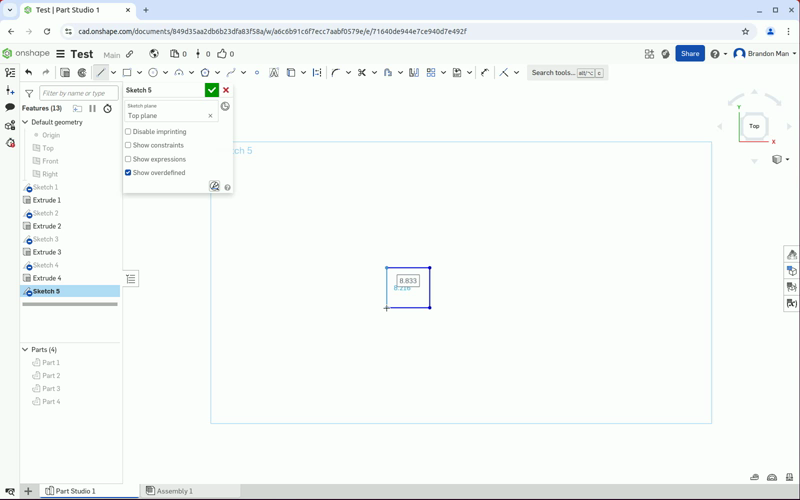
key_up(shift)
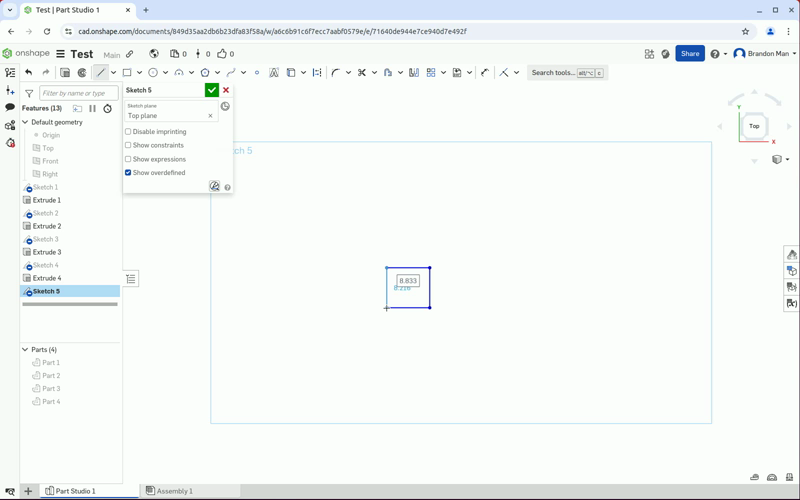
click(386, 307)
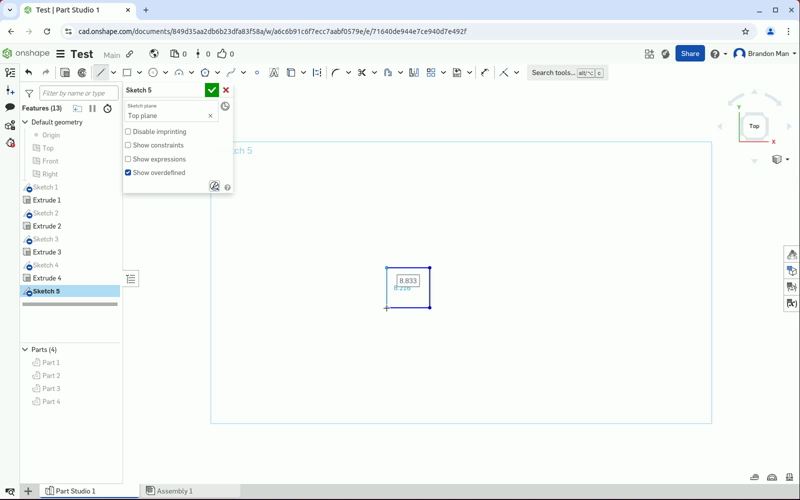
key(esc)
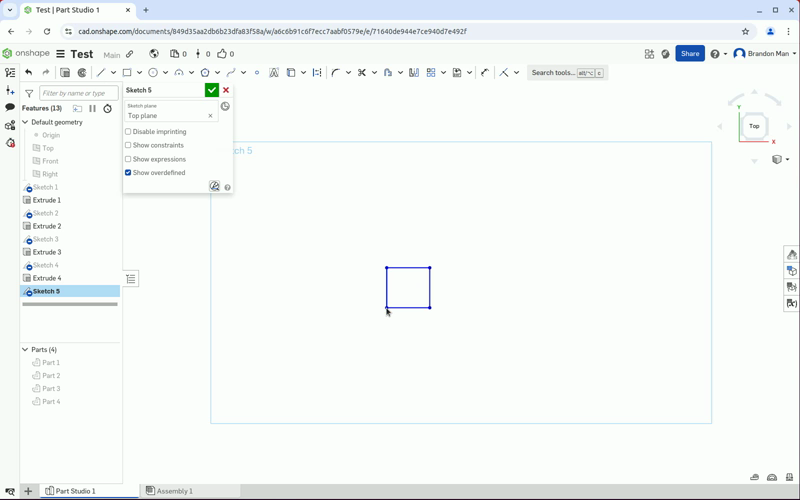
mouse_move(392, 291)
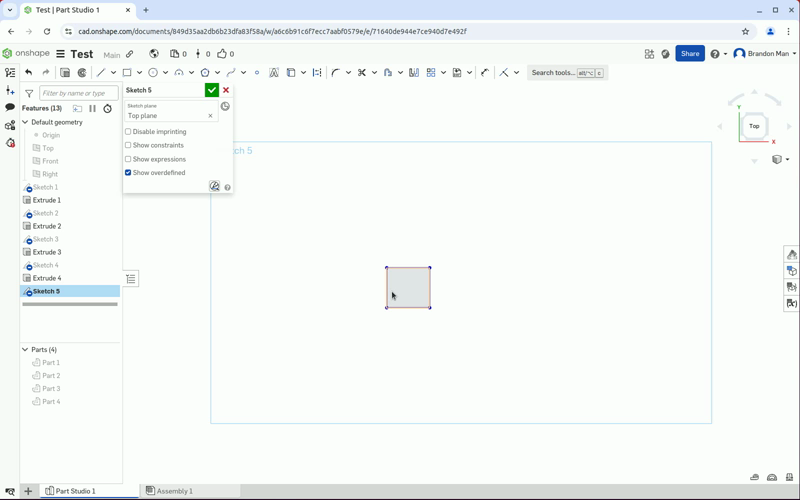
scroll(6)
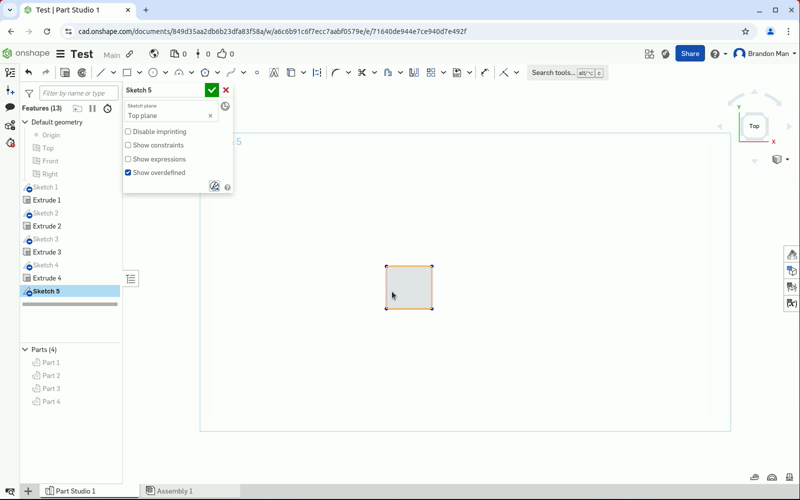
scroll(6)
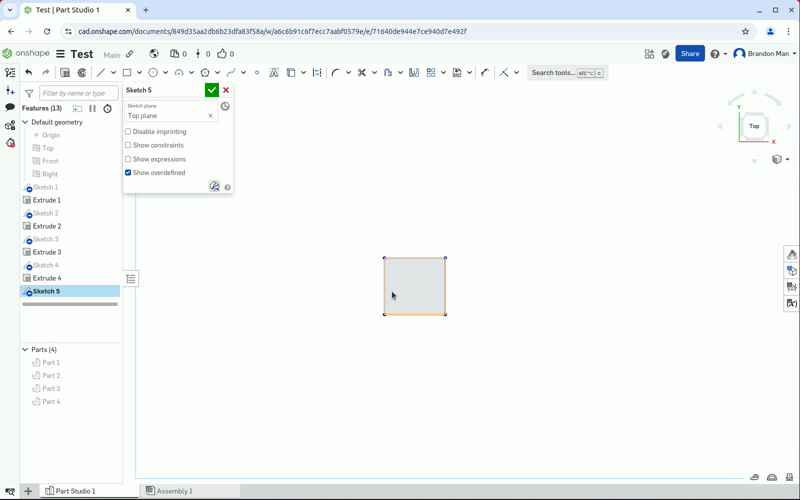
scroll(6)
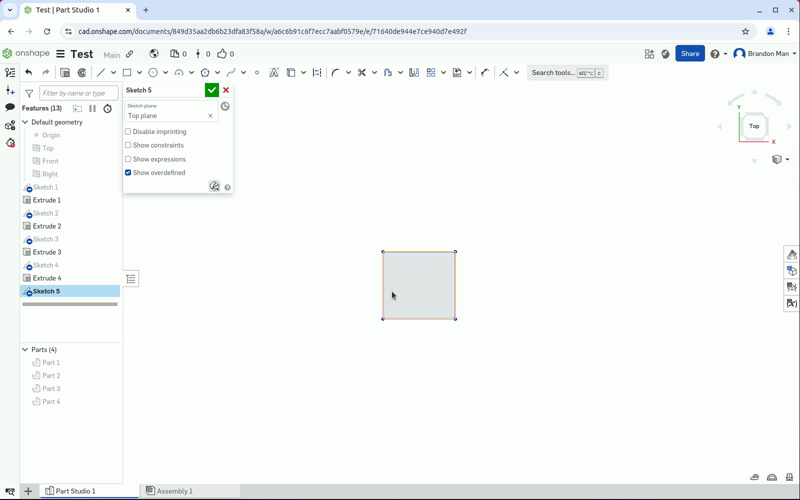
scroll(6)
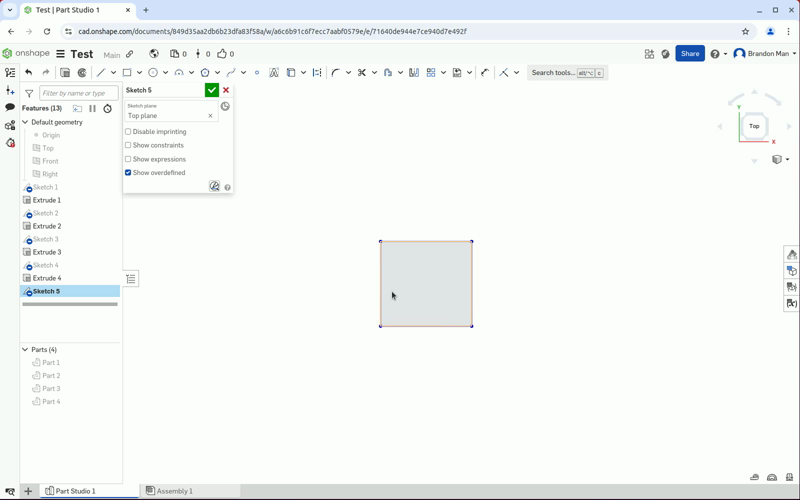
scroll(6)
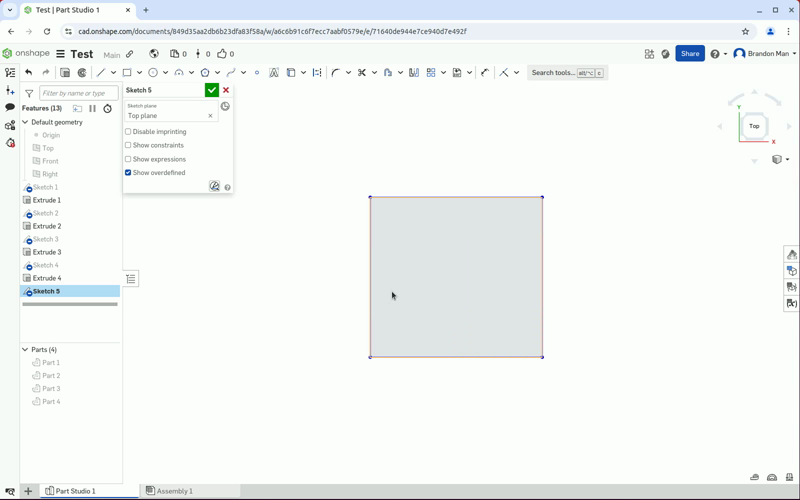
scroll(6)
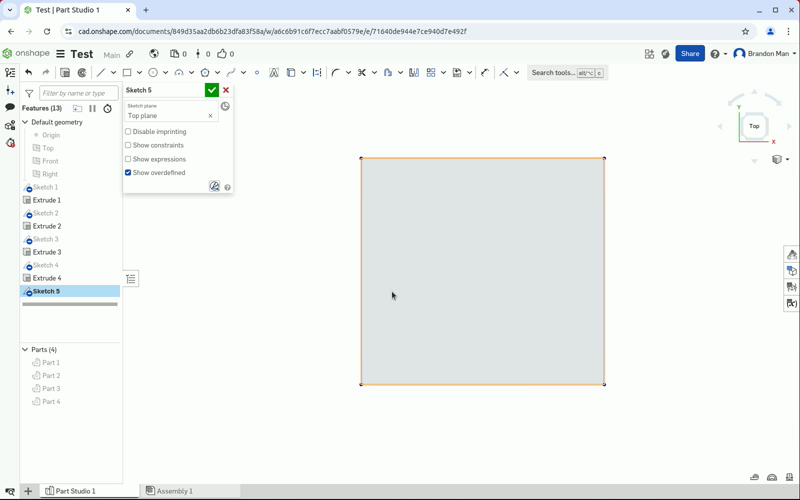
scroll(6)
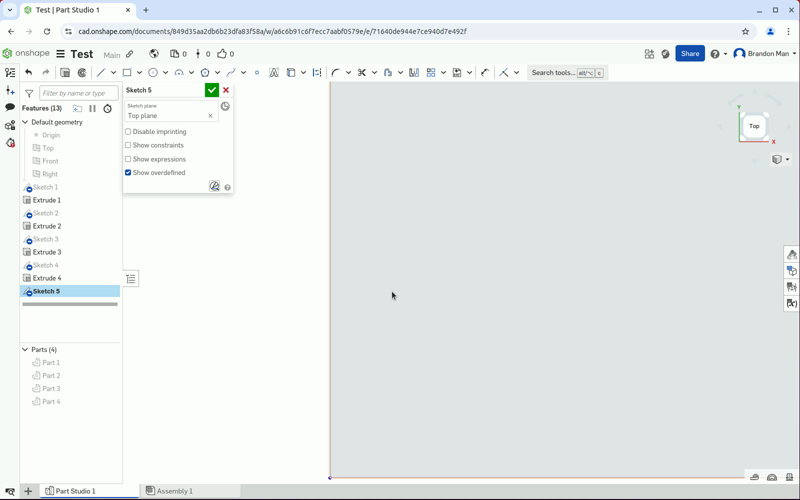
click(392, 291)
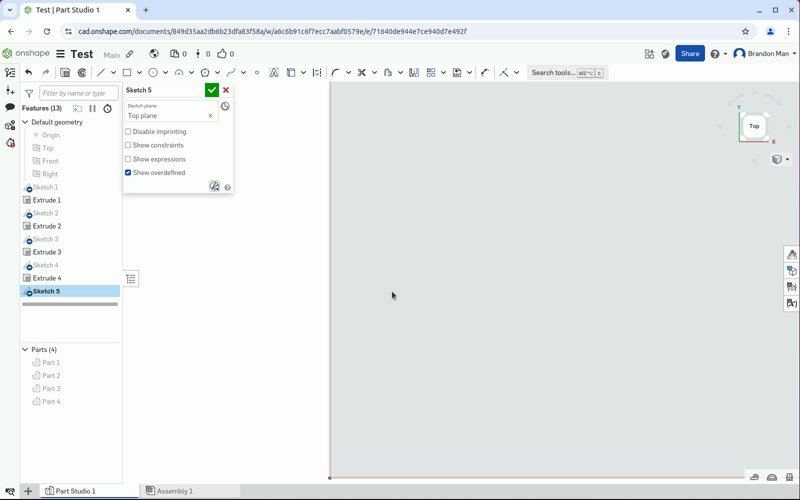
scroll(-6)
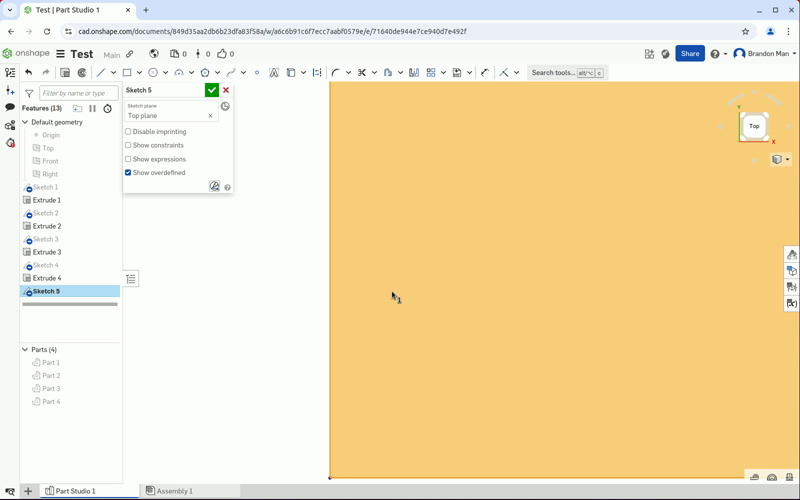
scroll(-6)
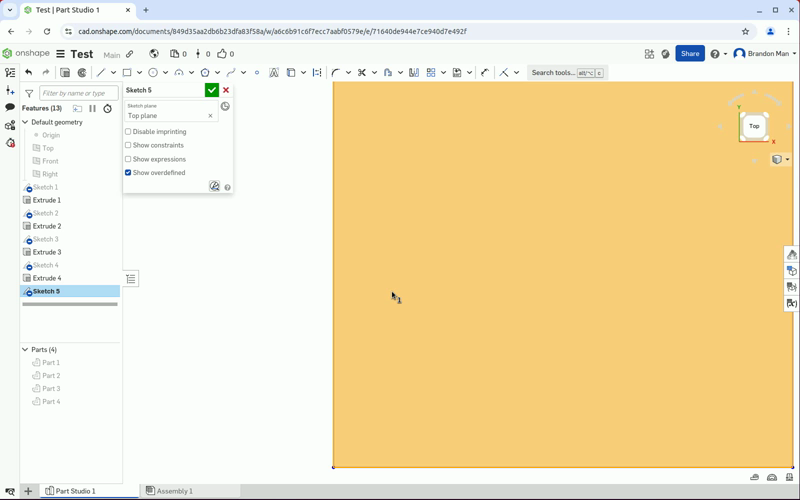
scroll(-6)
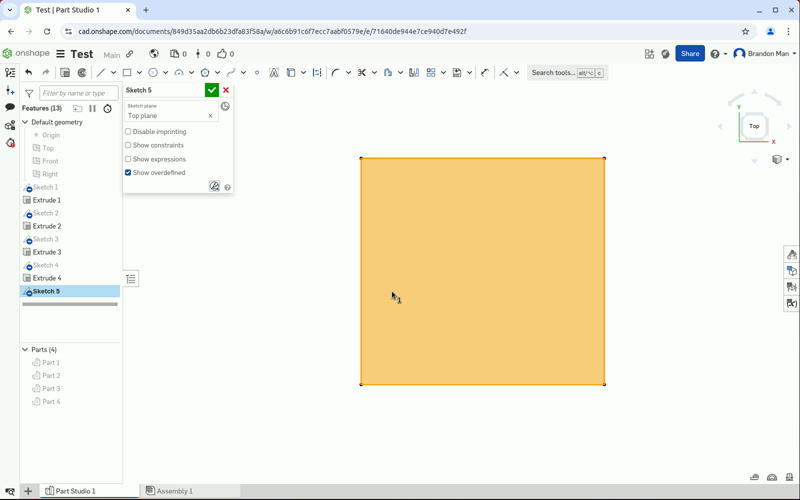
scroll(-6)
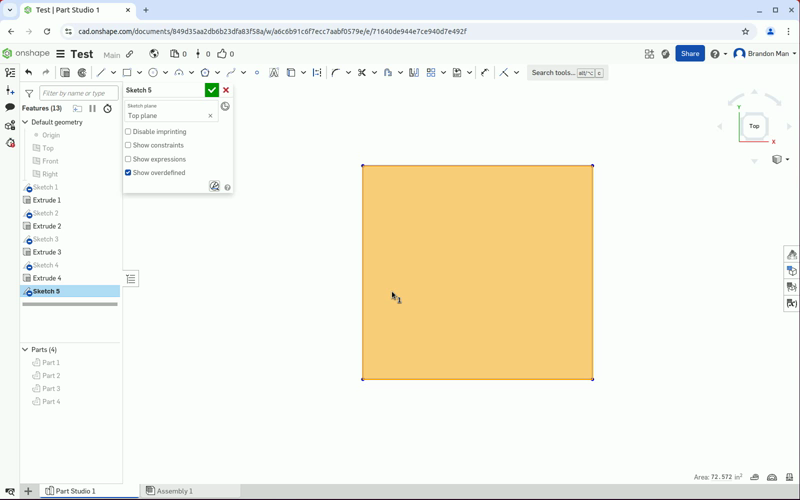
scroll(-6)
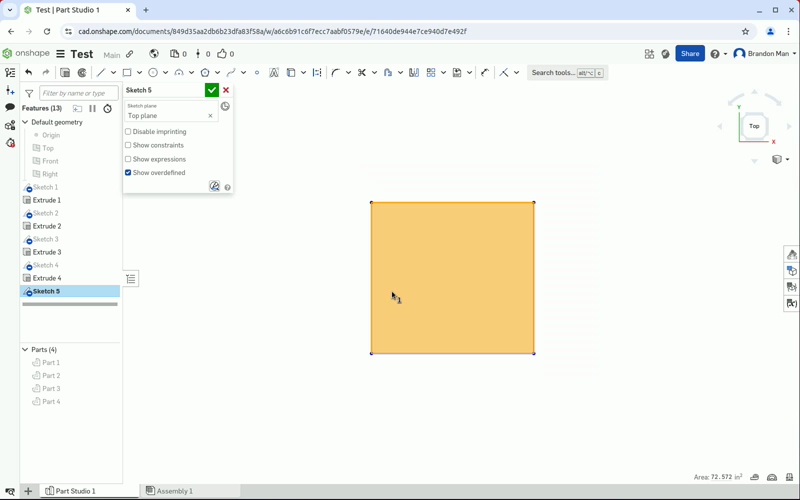
scroll(-6)
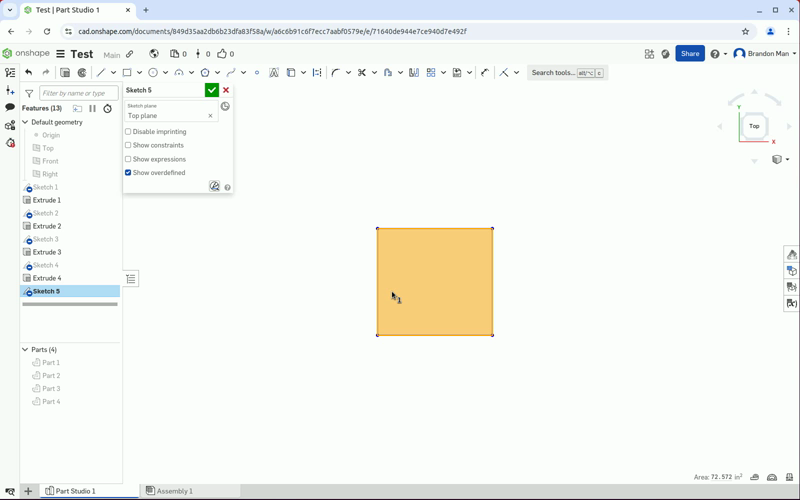
scroll(-6)
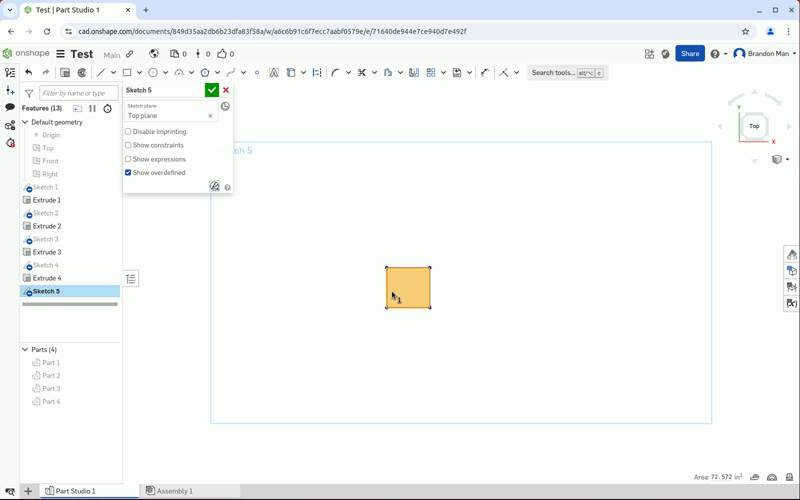
mouse_move(73, 352)
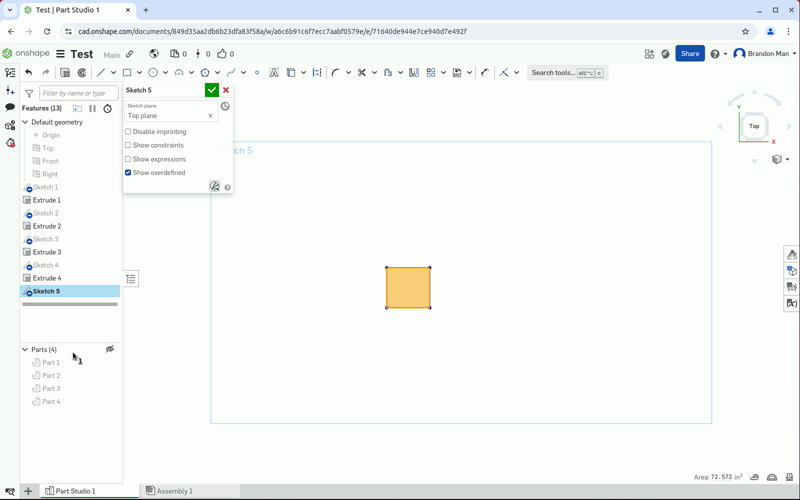
key(shift+y)
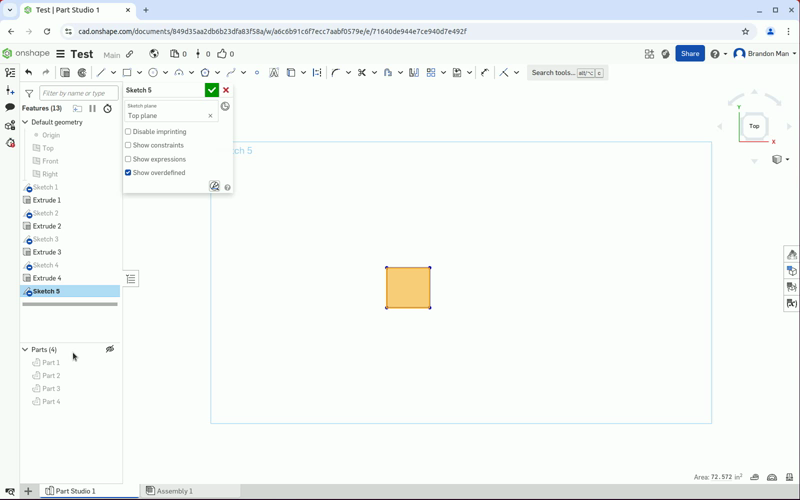
key(shift+e)
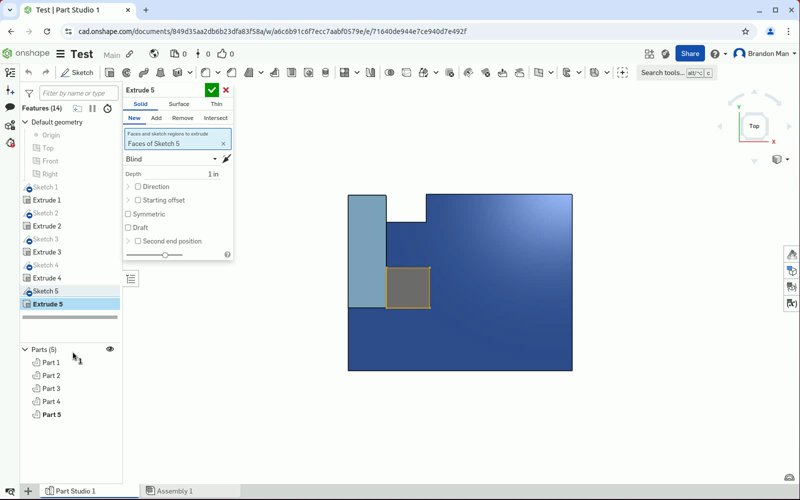
mouse_move(143, 106)
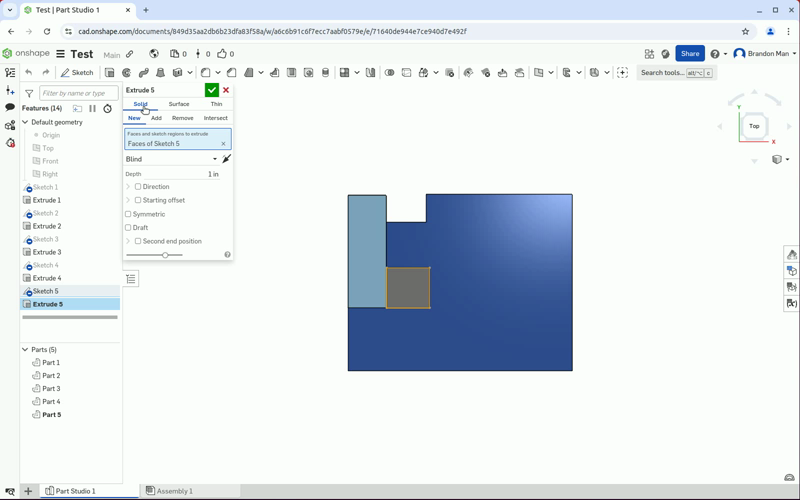
click(143, 106)
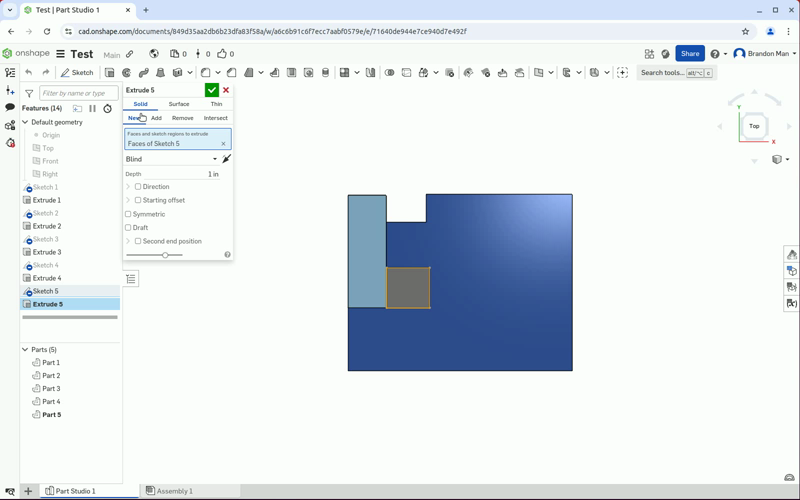
mouse_move(137, 120)
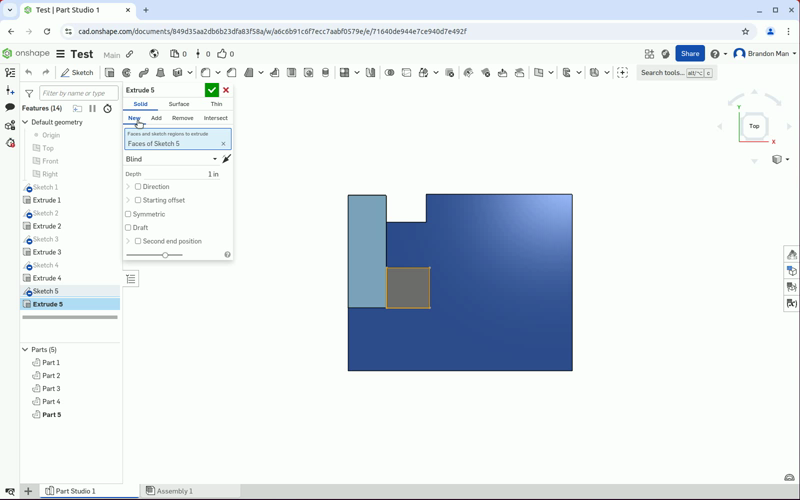
click(137, 120)
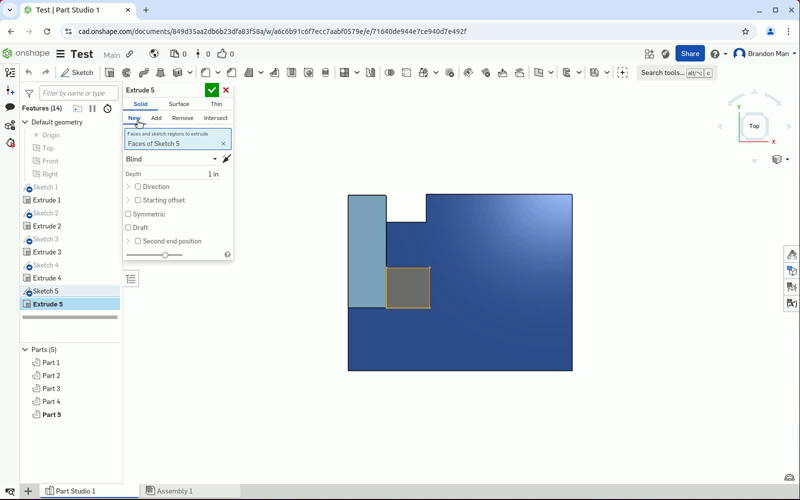
key(tab, 4)
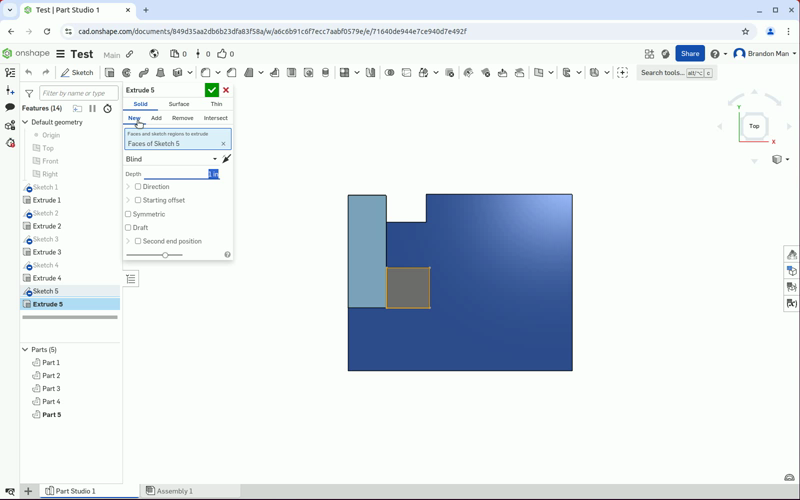
text(0.241)
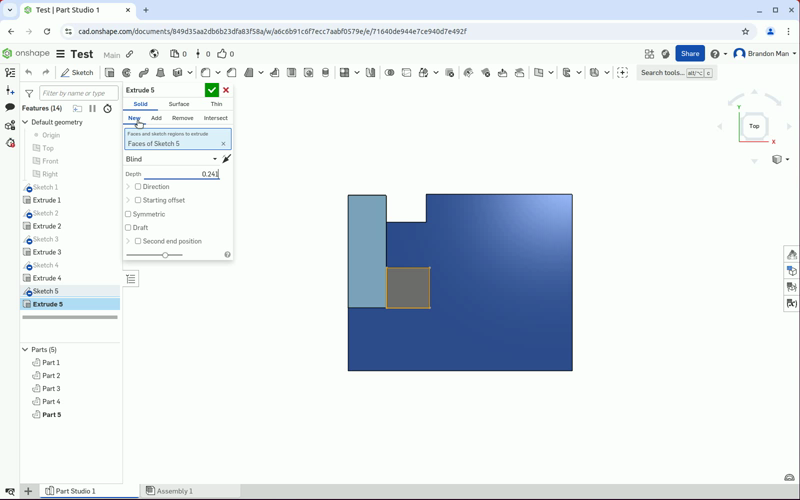
key(enter)
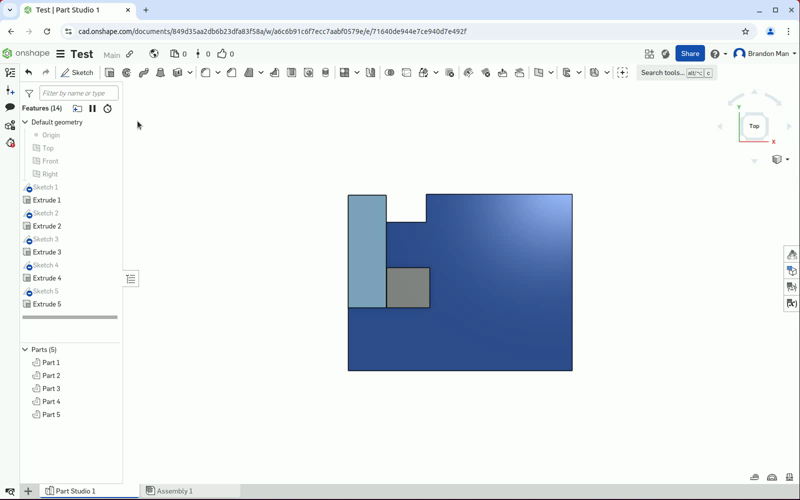
key(shift+h)
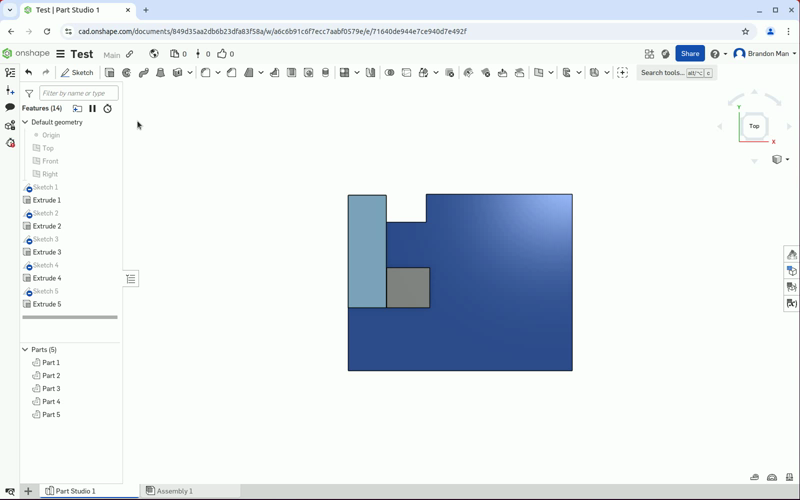
key(shift+h)
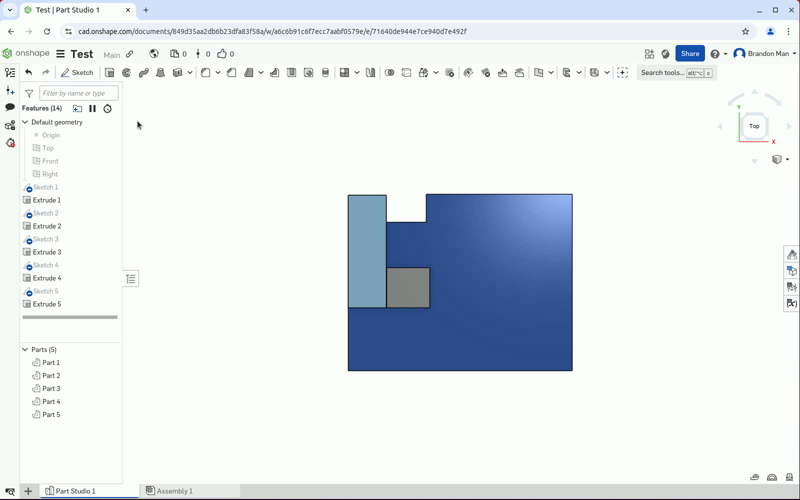
mouse_move(73, 189)
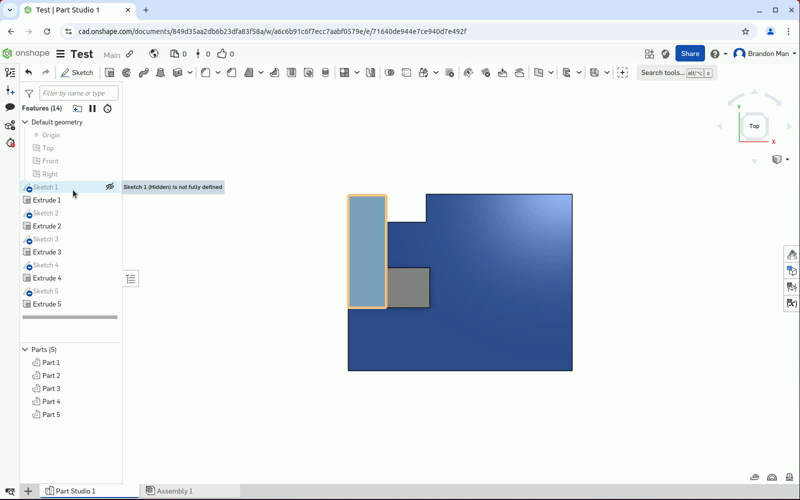
click(73, 189)
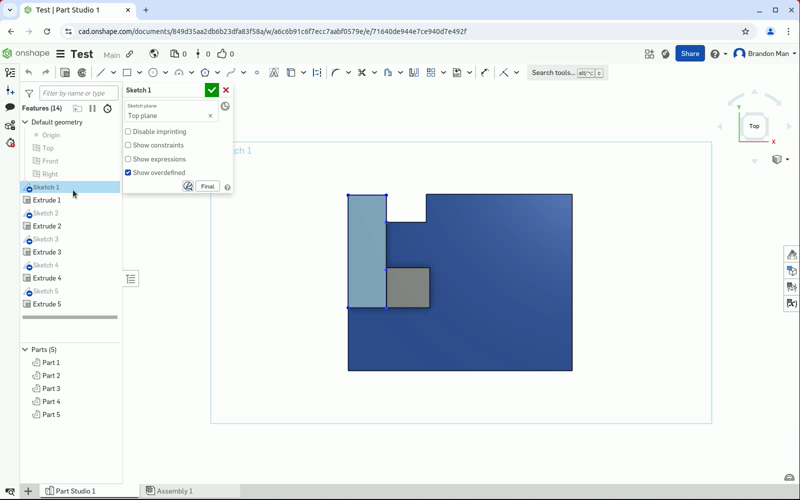
mouse_move(229, 92)
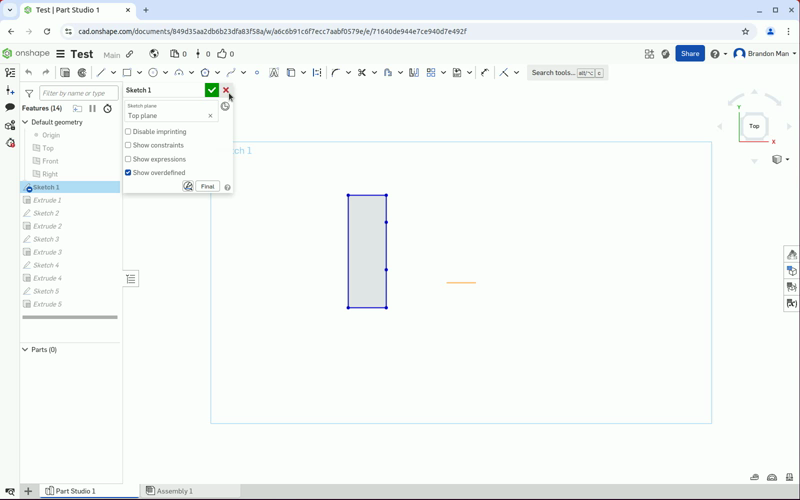
click(229, 92)
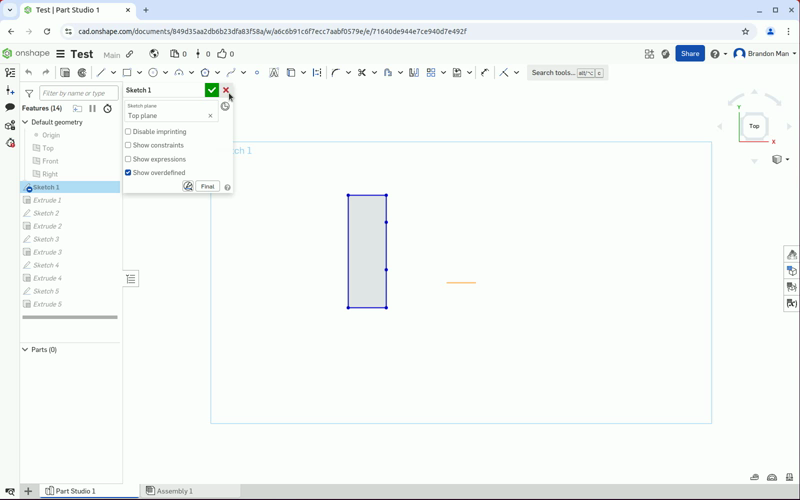
key(shift+s)
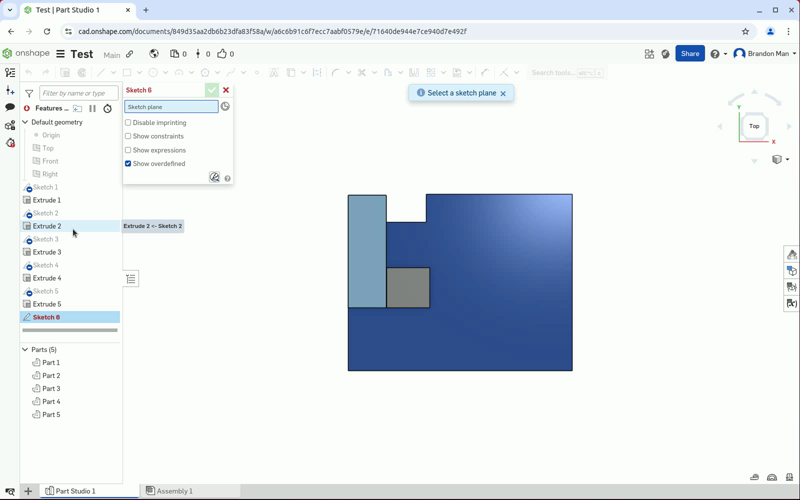
scroll(3)
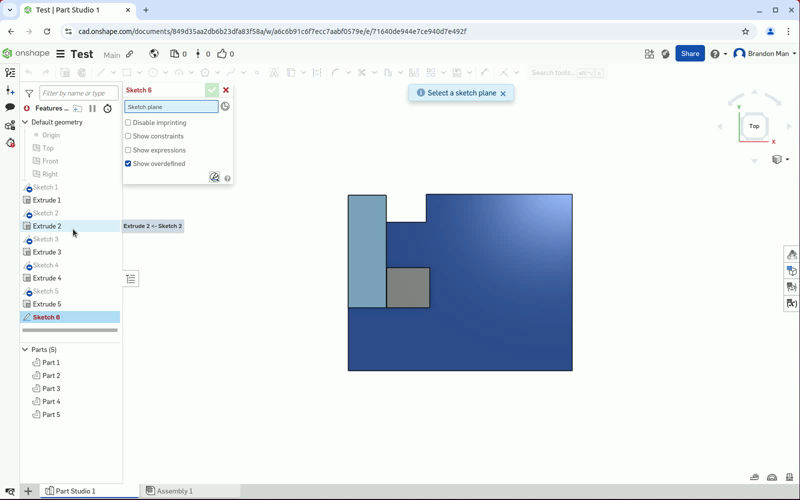
mouse_move(73, 150)
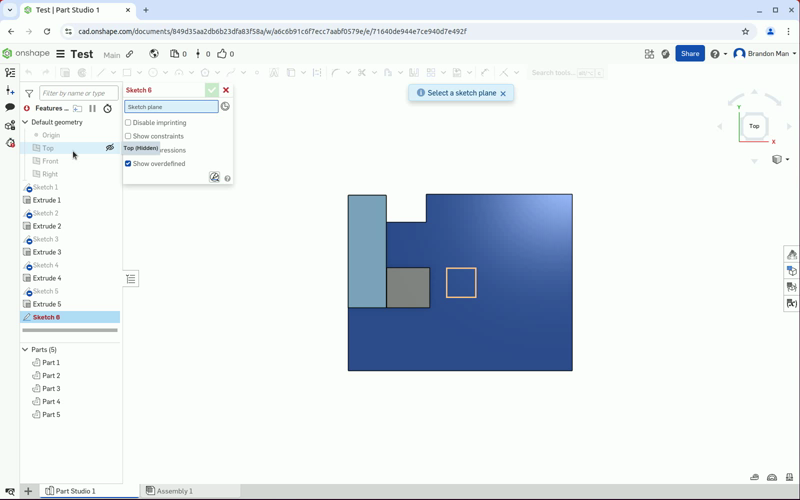
click(73, 150)
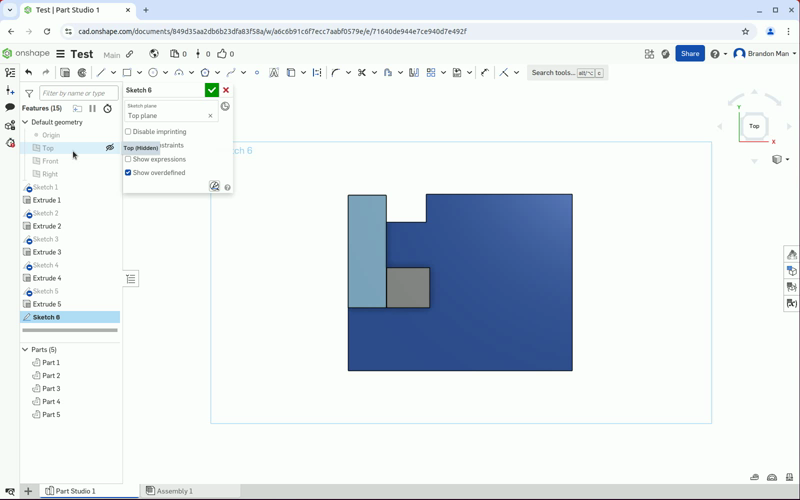
mouse_move(73, 352)
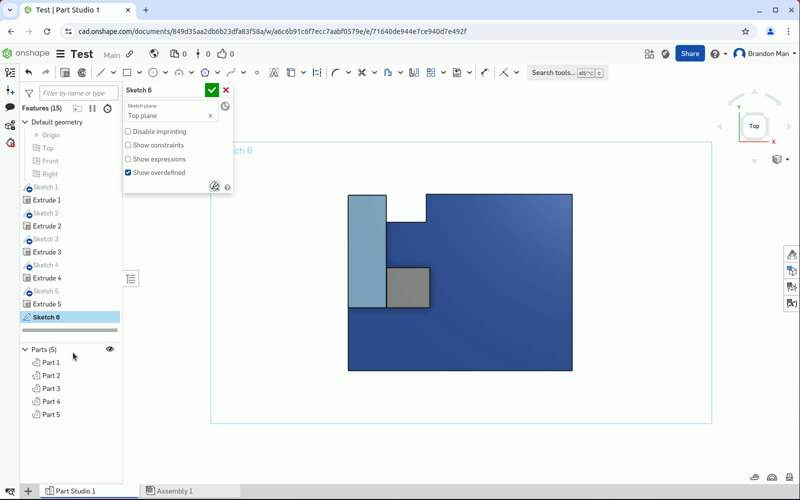
key(y)
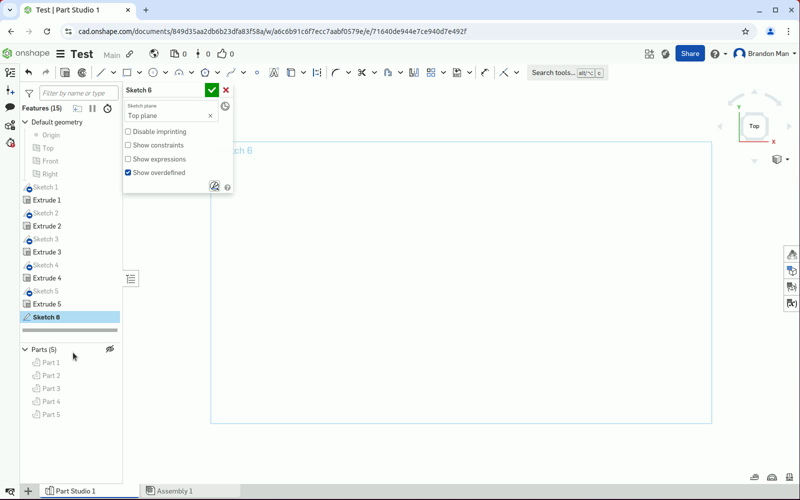
key(l)
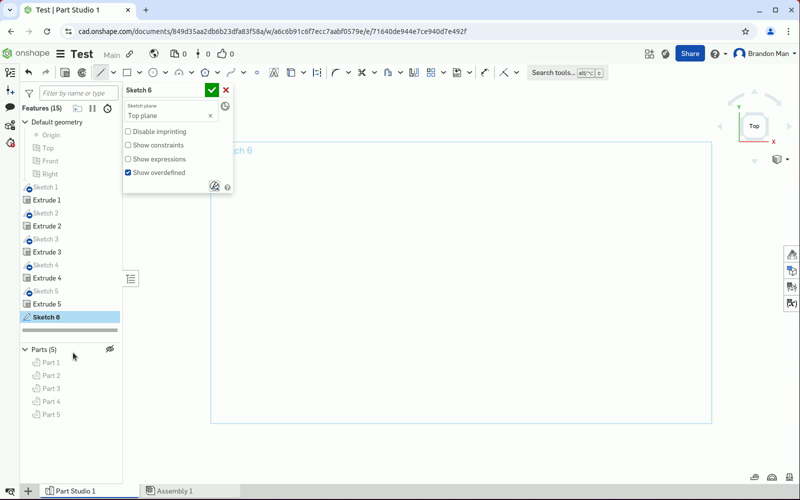
key_down(shift)
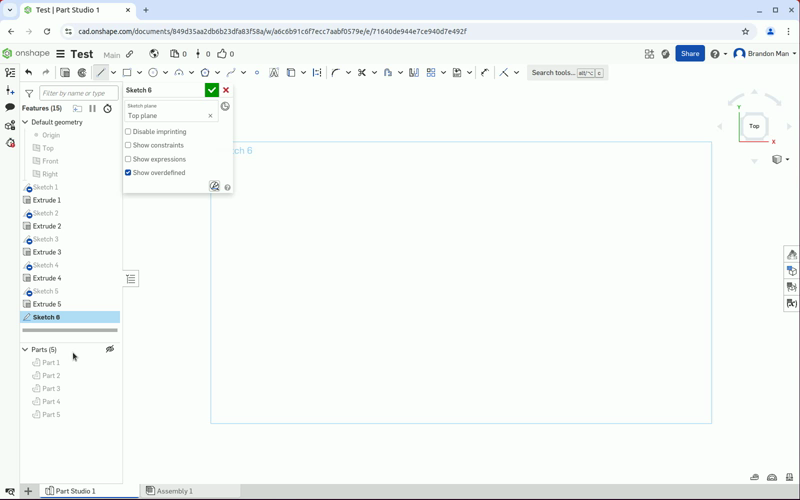
mouse_move(386, 222)
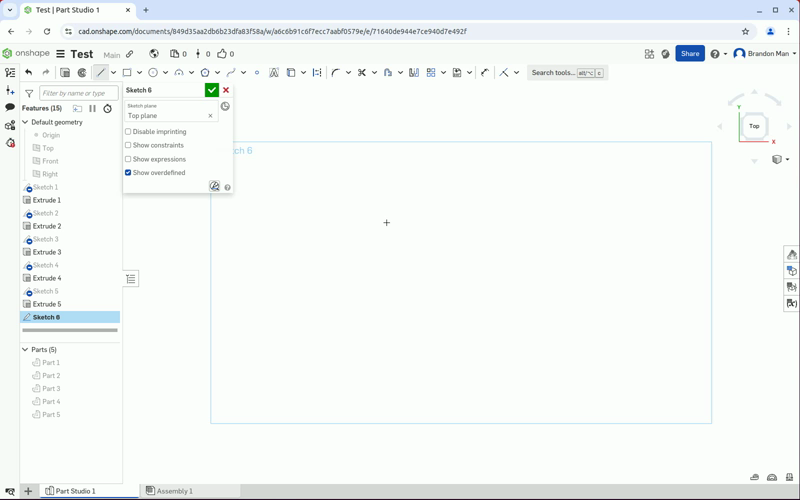
click(386, 222)
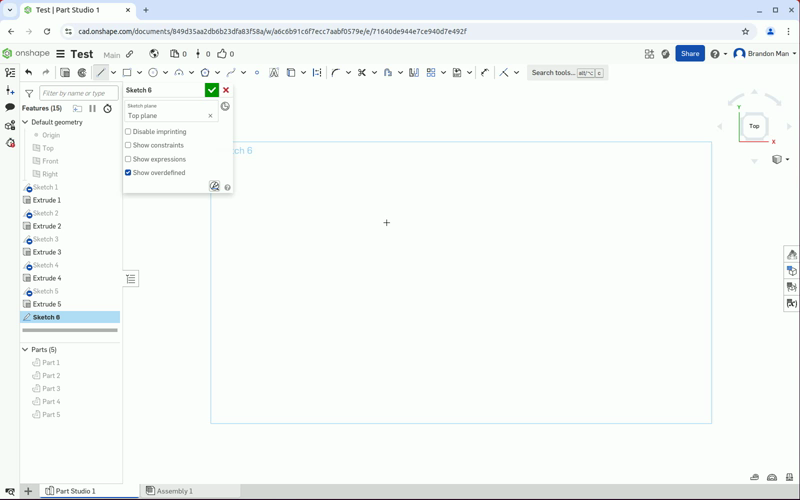
key_up(shift)
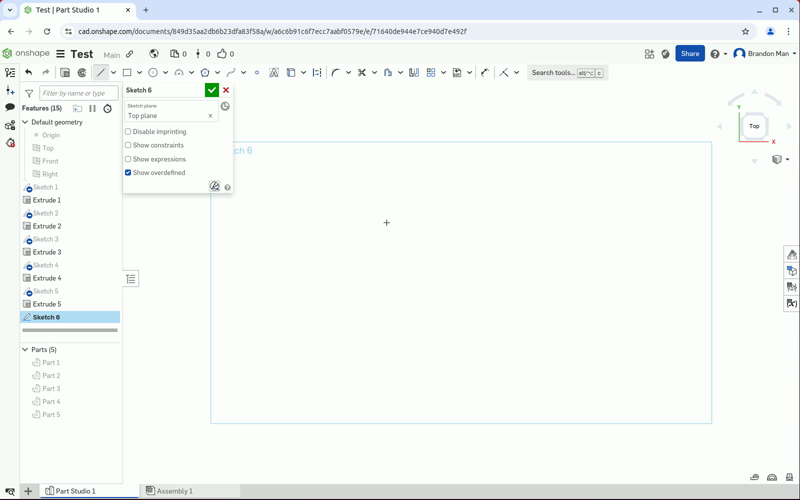
key_down(shift)
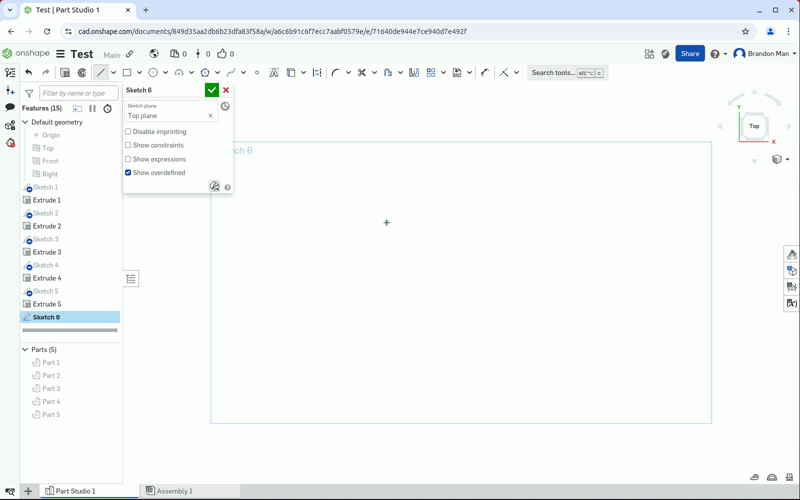
mouse_move(417, 222)
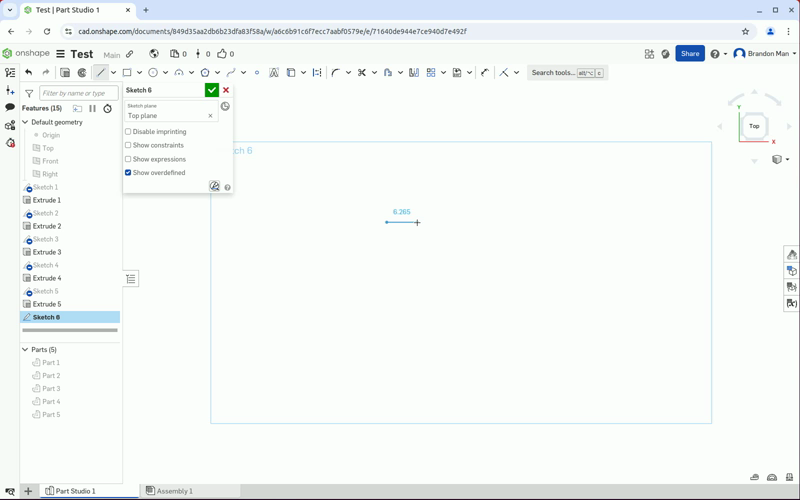
mouse_move(428, 222)
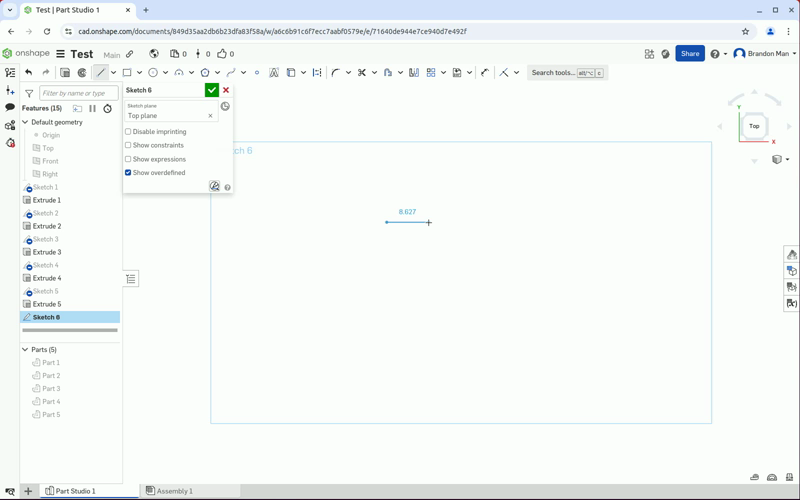
click(428, 222)
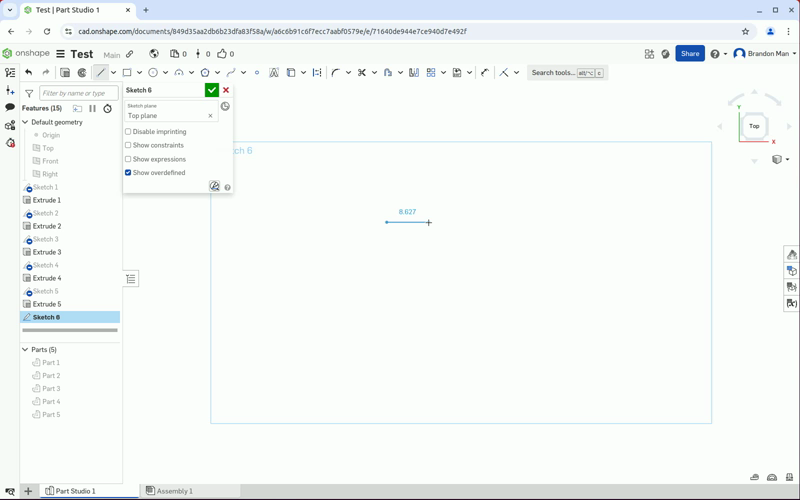
key_up(shift)
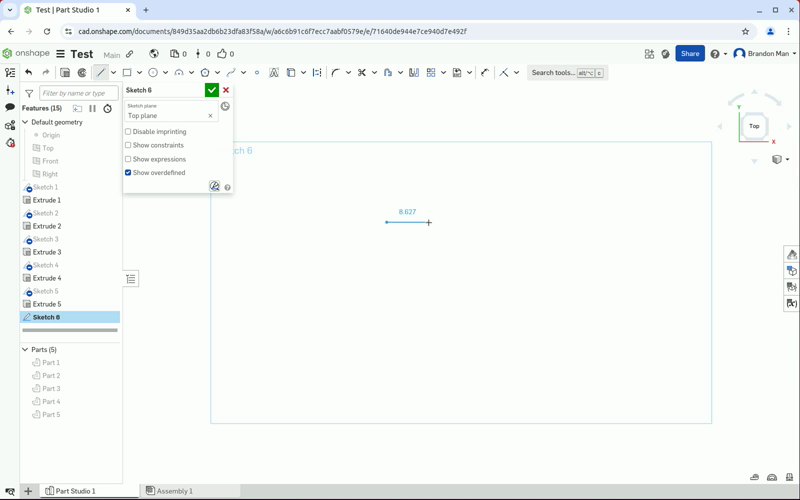
key_down(shift)
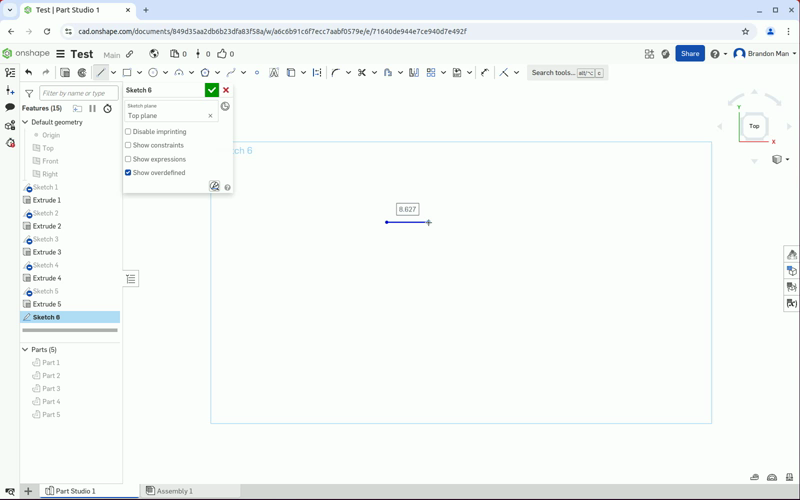
mouse_move(458, 222)
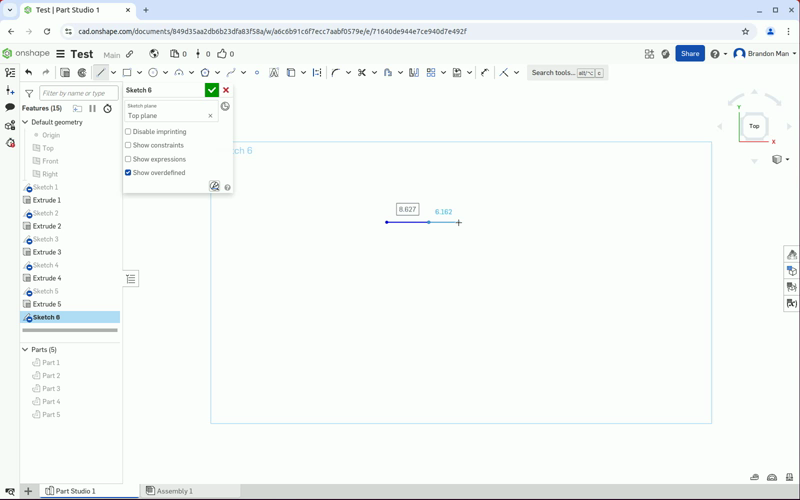
mouse_move(428, 193)
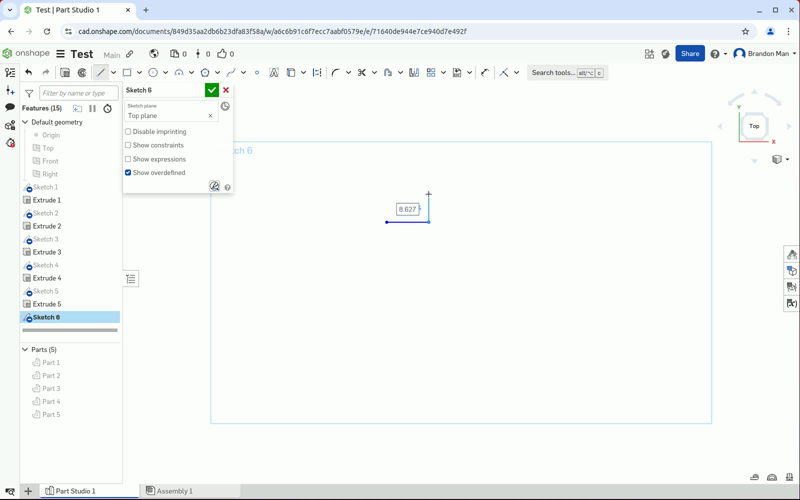
click(428, 193)
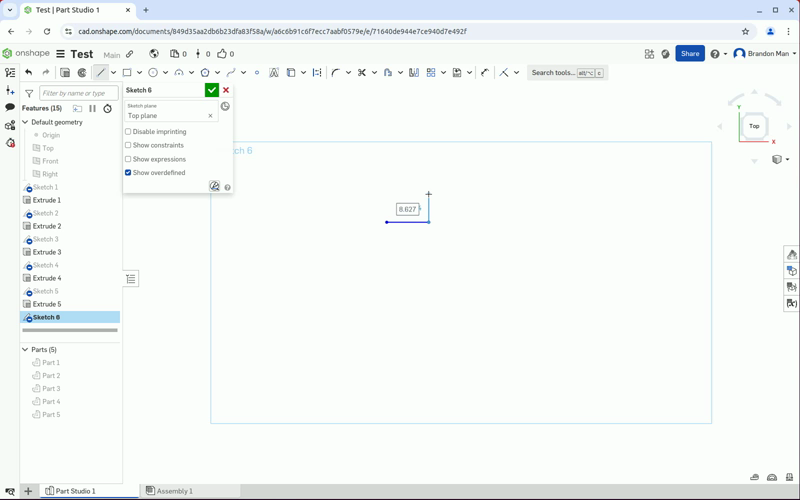
key_up(shift)
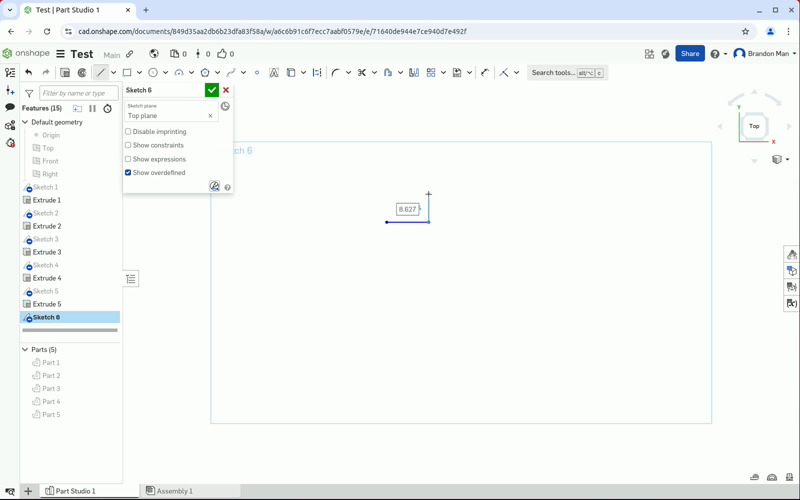
key_down(shift)
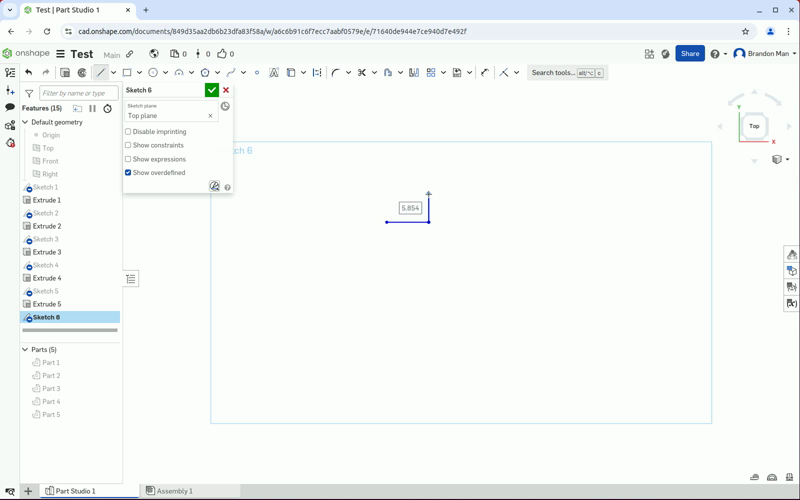
mouse_move(458, 193)
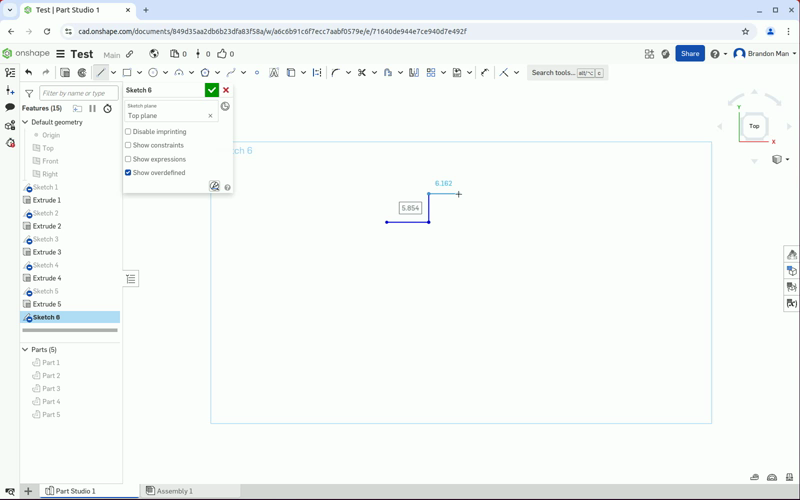
mouse_move(386, 193)
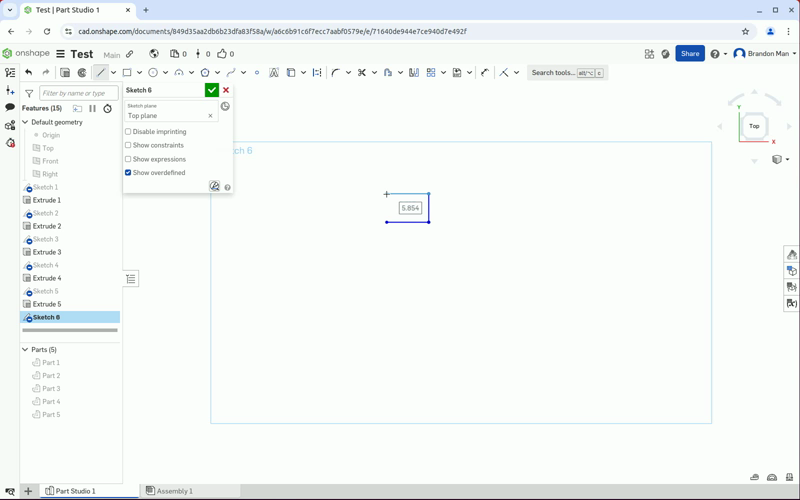
click(386, 193)
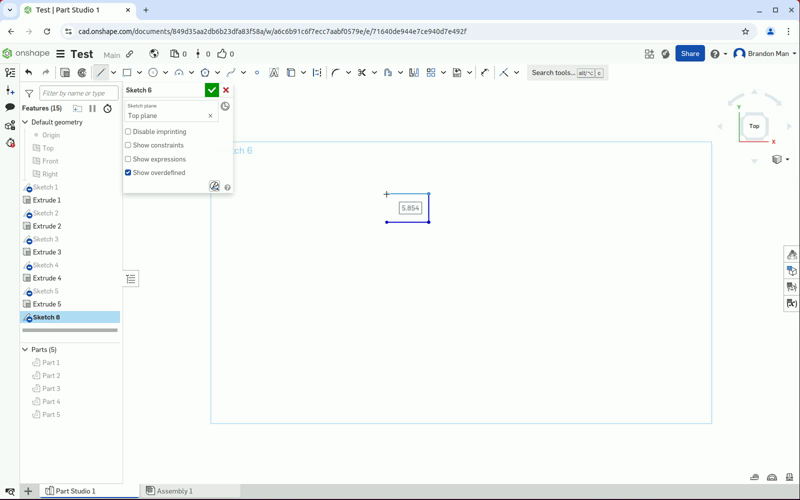
key_up(shift)
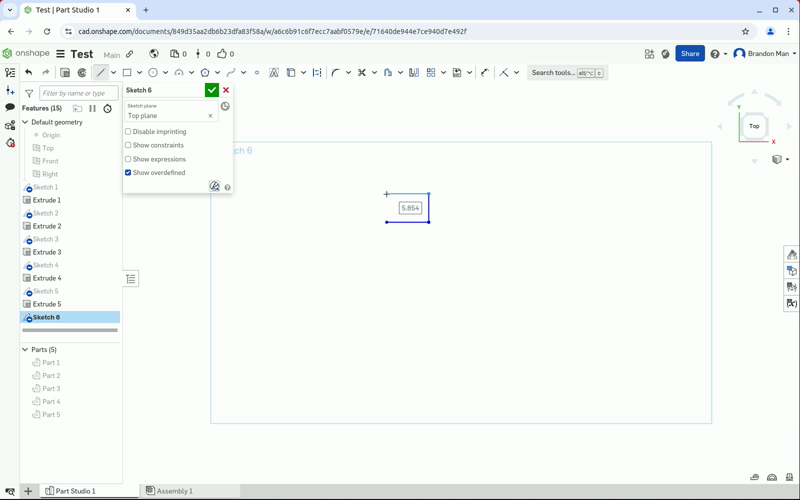
mouse_move(417, 193)
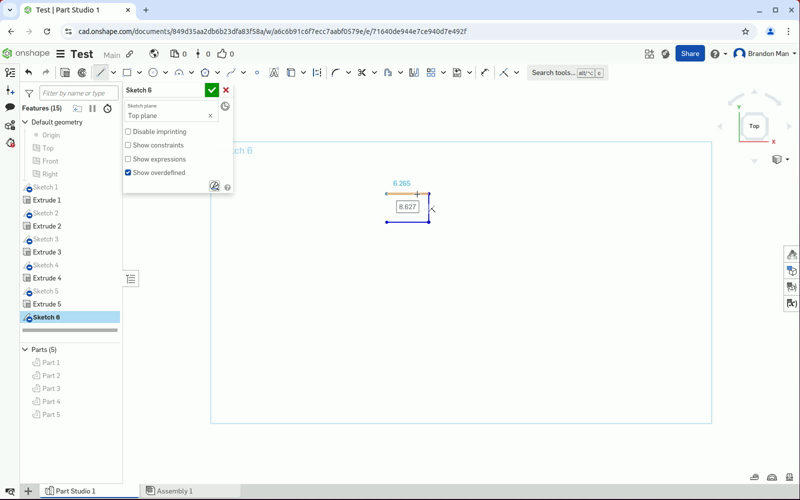
key_down(shift)
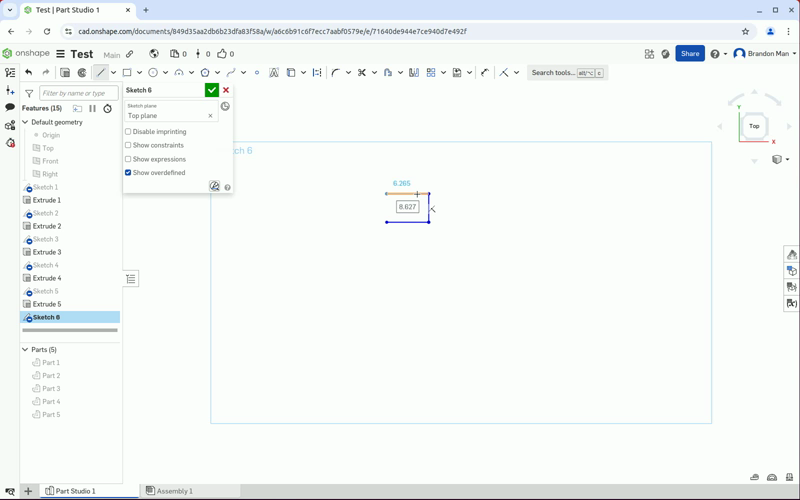
mouse_move(386, 222)
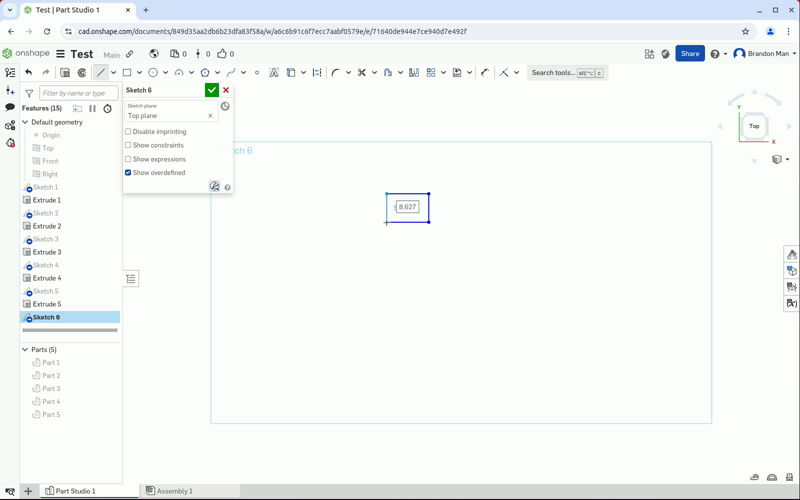
key_up(shift)
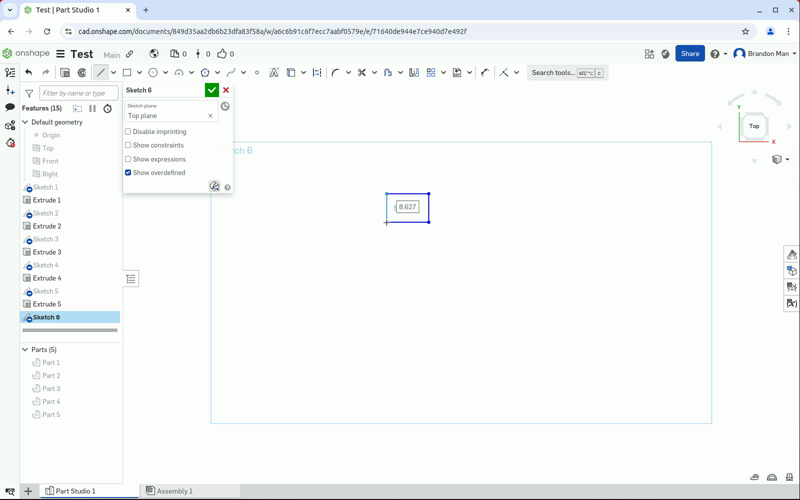
click(386, 222)
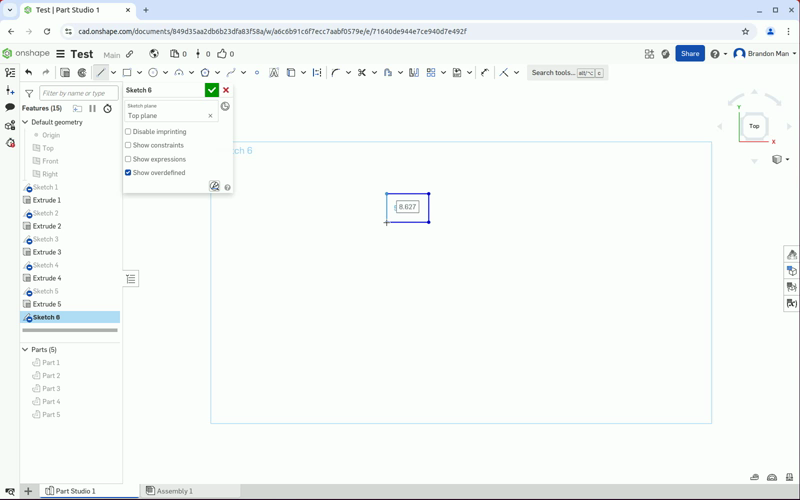
key(esc)
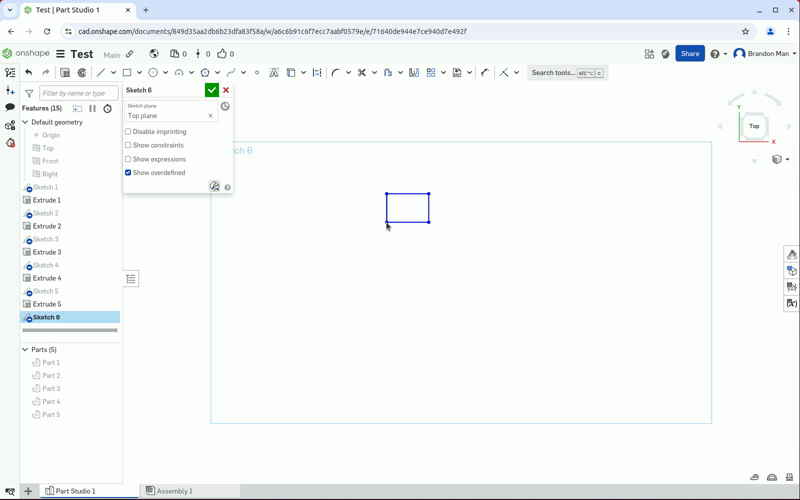
mouse_move(415, 219)
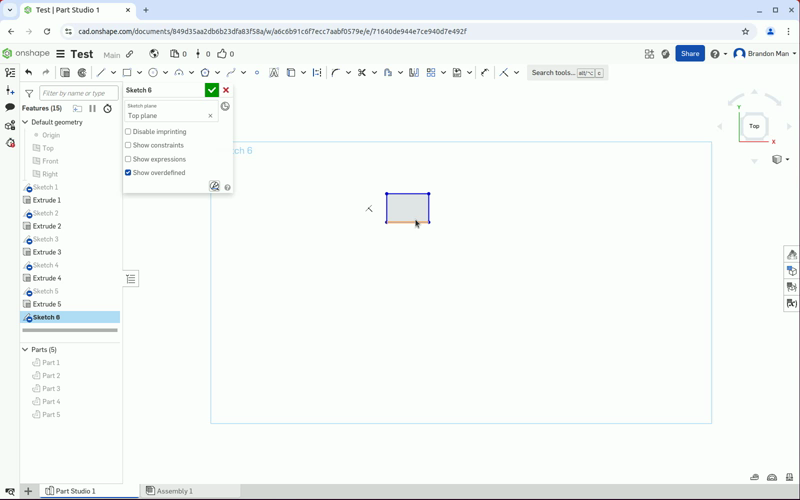
scroll(6)
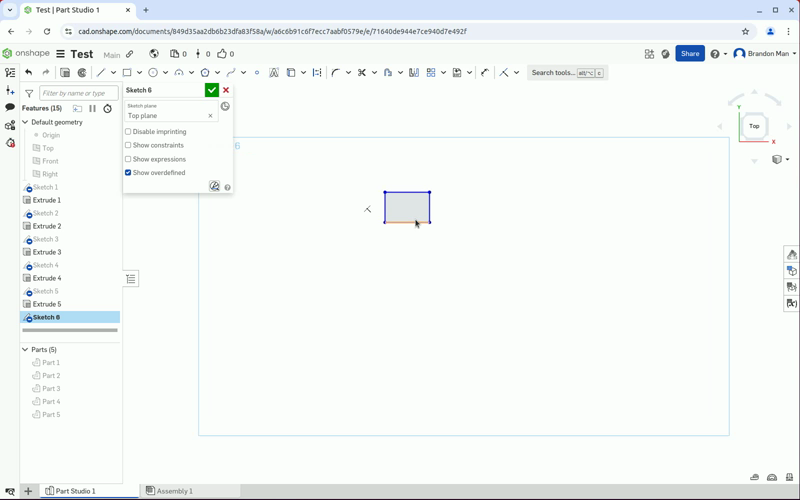
scroll(6)
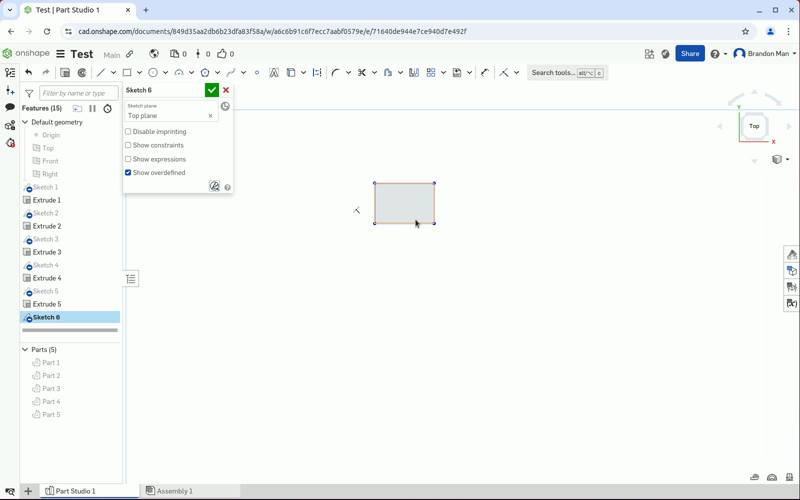
scroll(6)
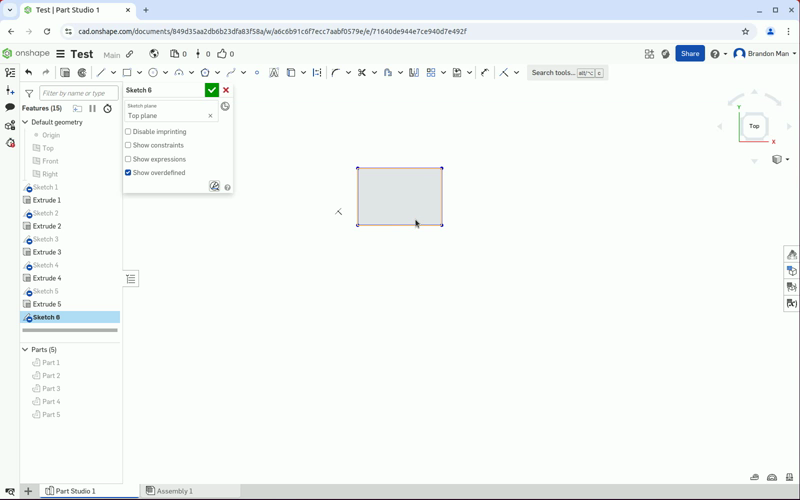
scroll(6)
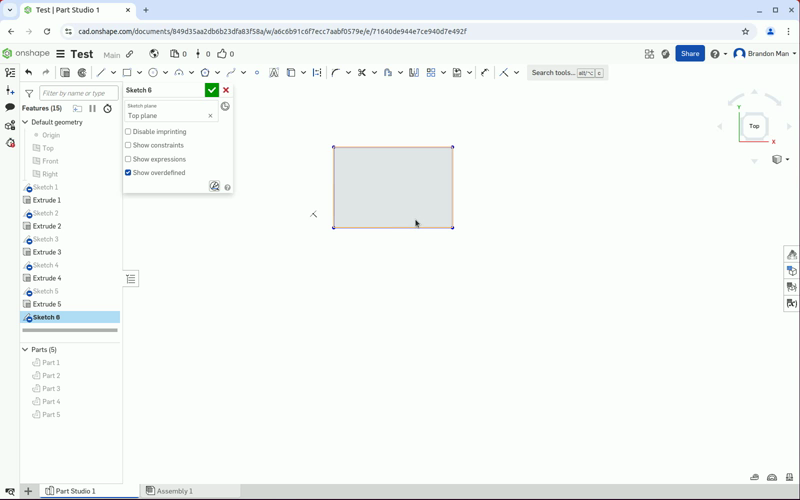
scroll(6)
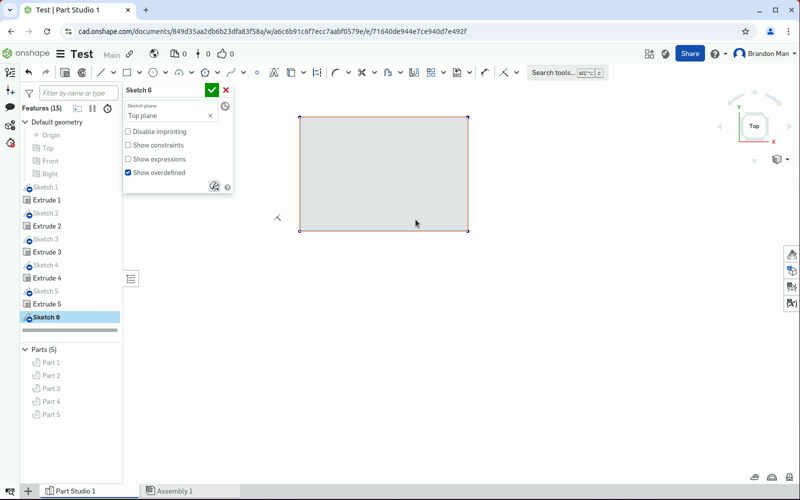
scroll(6)
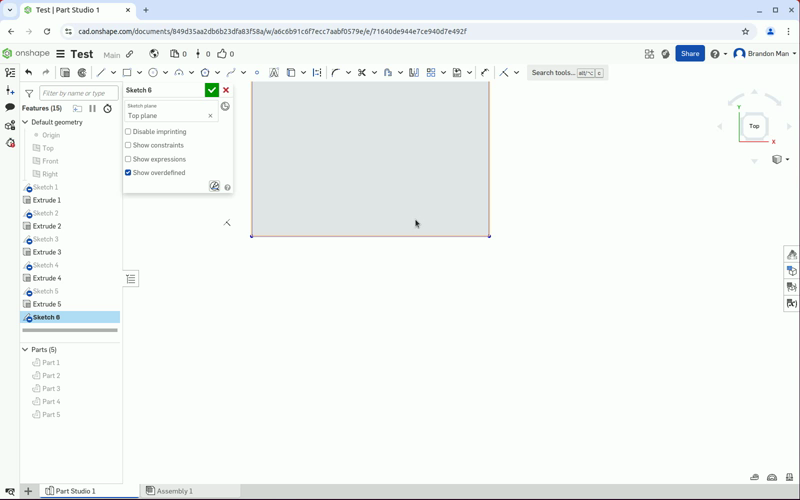
scroll(6)
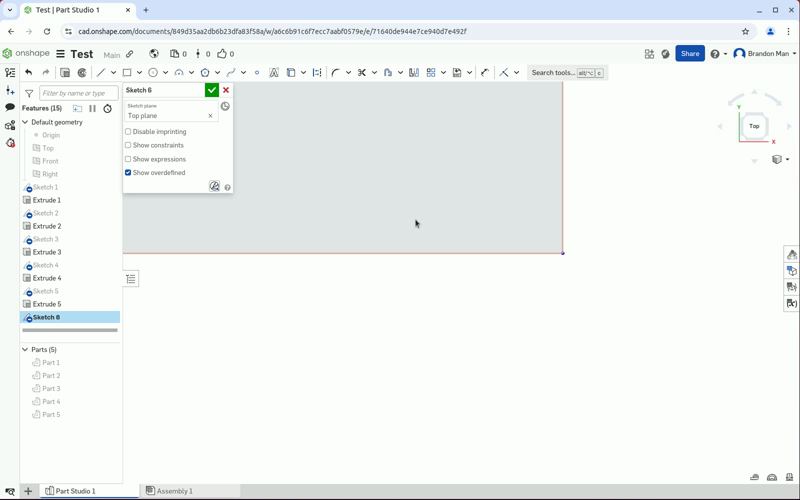
click(415, 219)
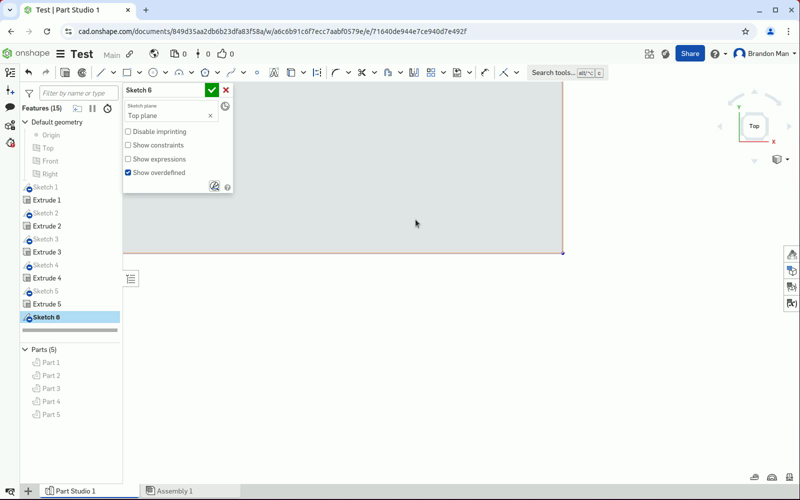
scroll(-6)
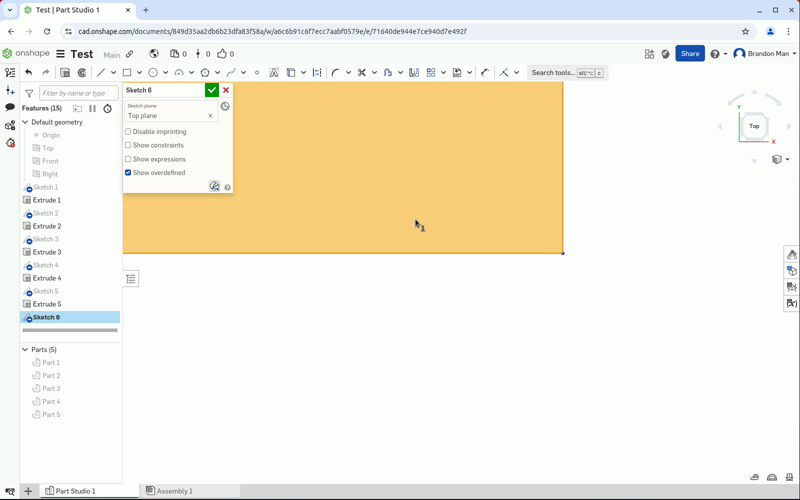
scroll(-6)
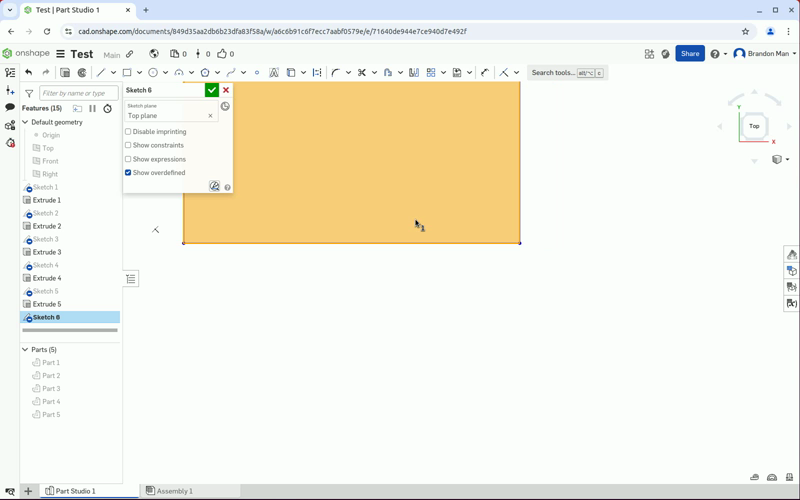
scroll(-6)
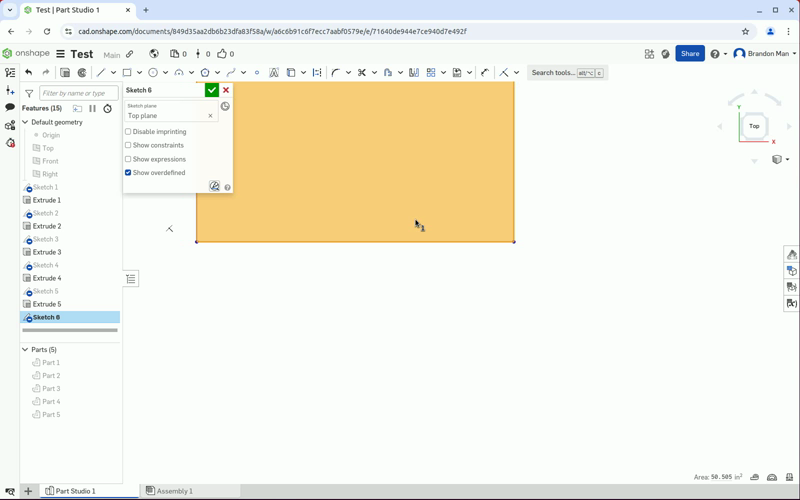
scroll(-6)
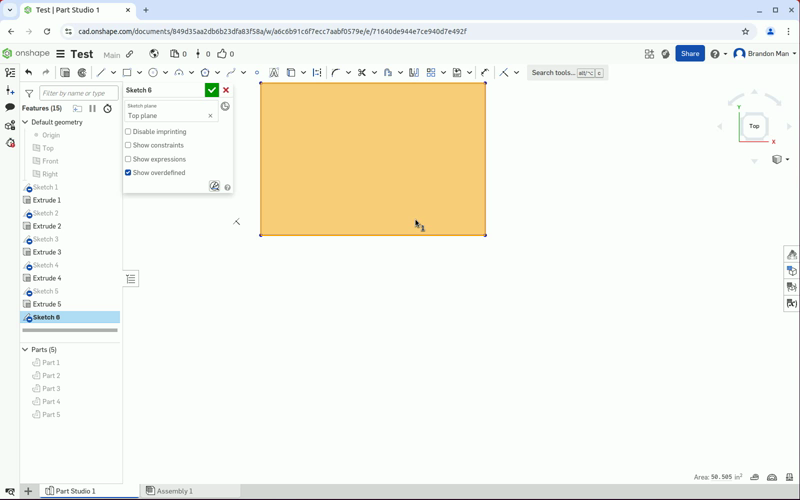
scroll(-6)
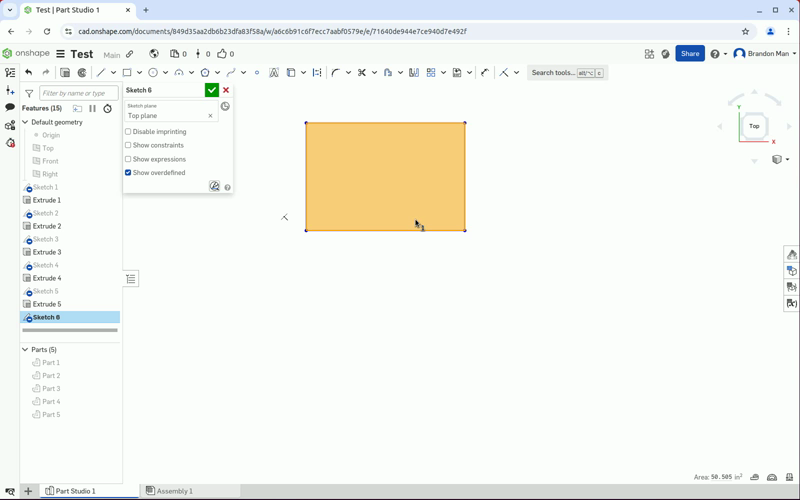
scroll(-6)
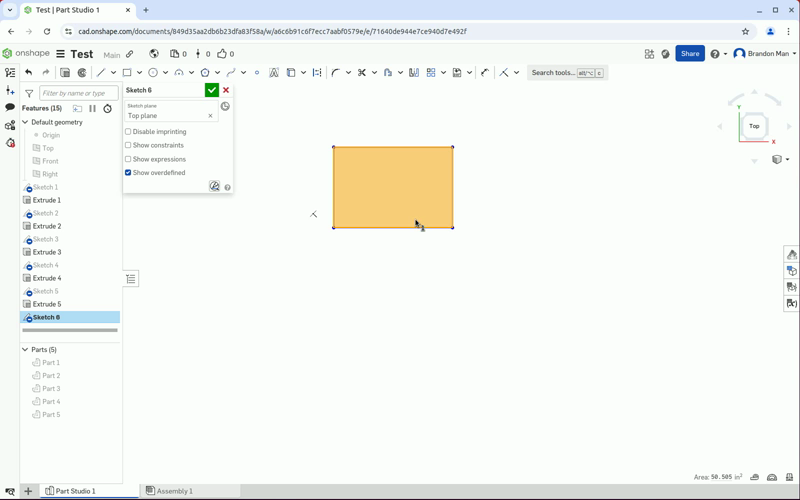
scroll(-6)
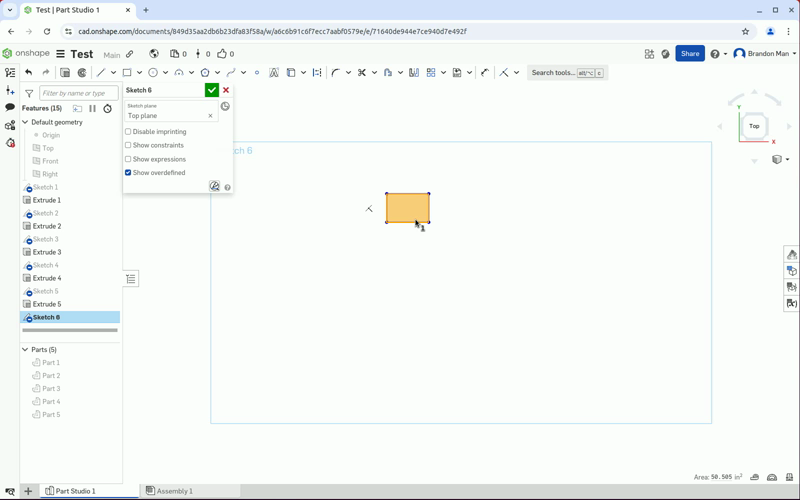
mouse_move(73, 352)
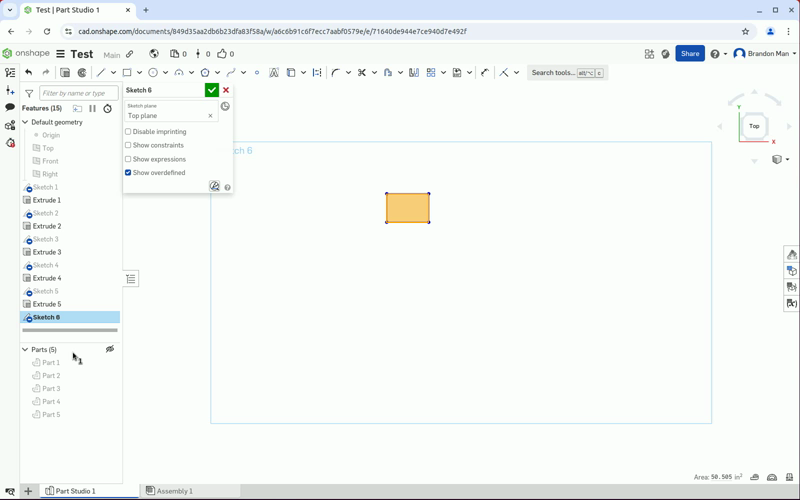
key(shift+y)
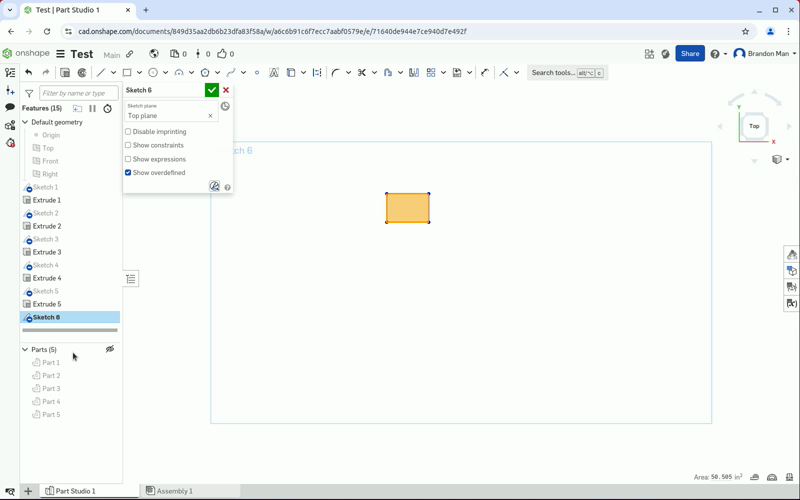
key(shift+e)
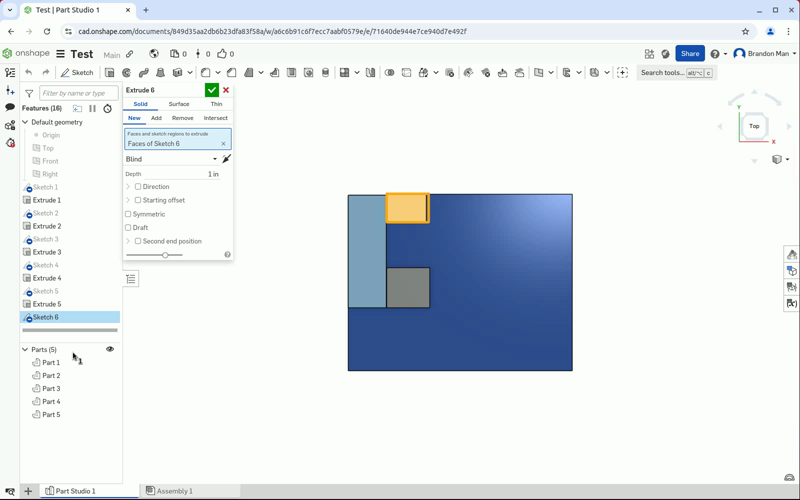
mouse_move(143, 106)
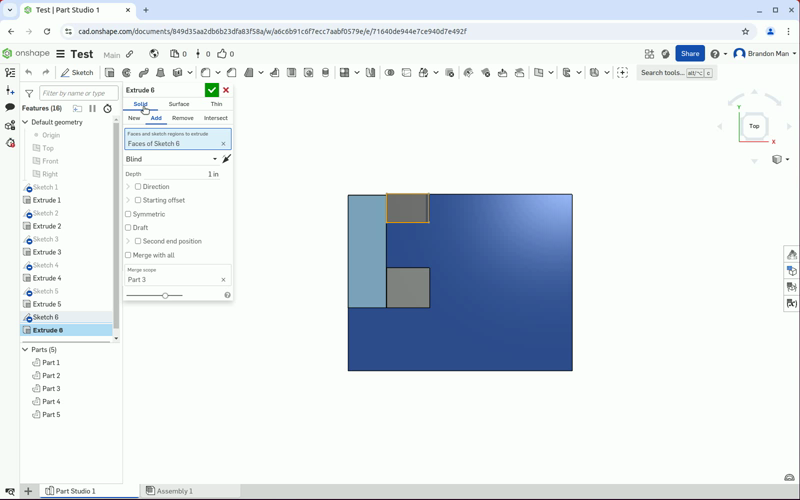
click(143, 106)
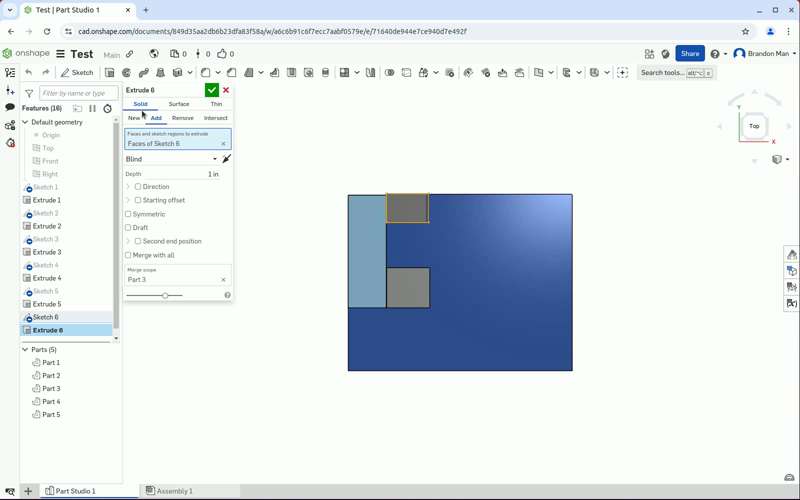
mouse_move(137, 120)
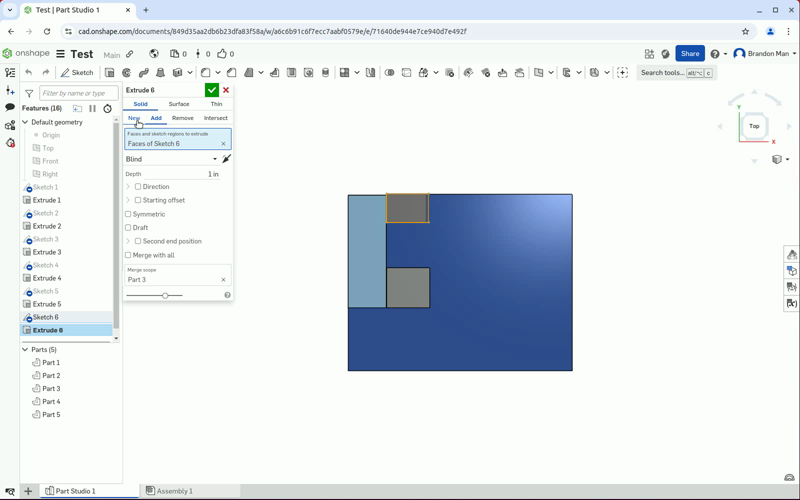
click(137, 120)
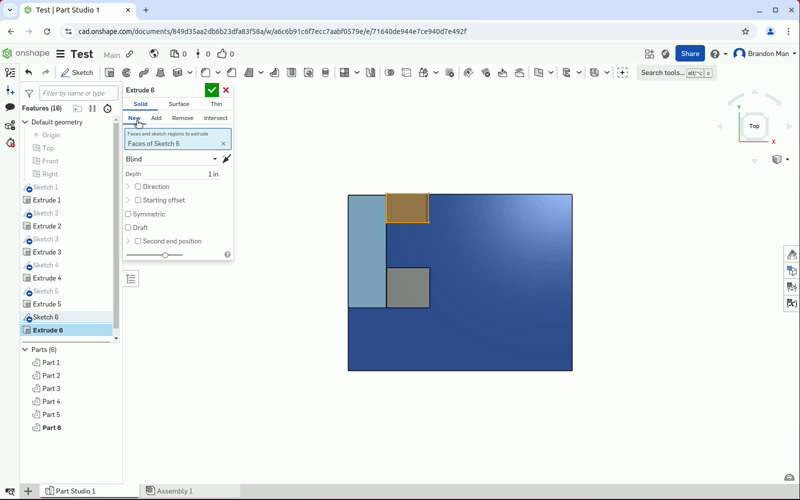
key(tab, 4)
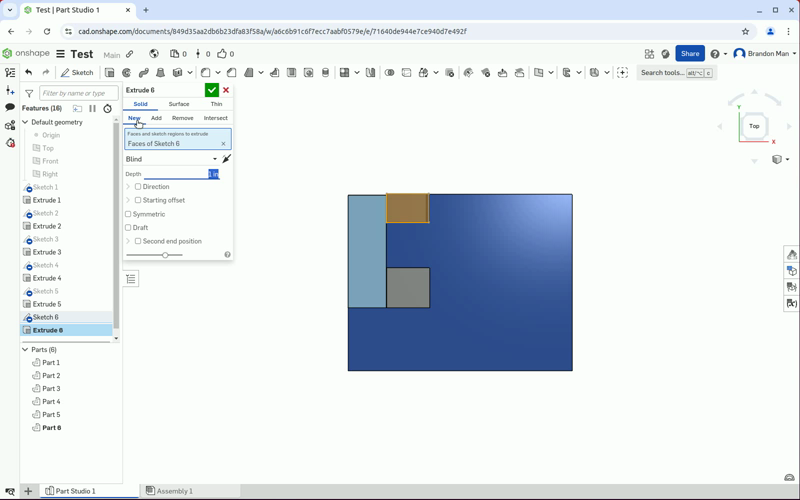
text(0.241)
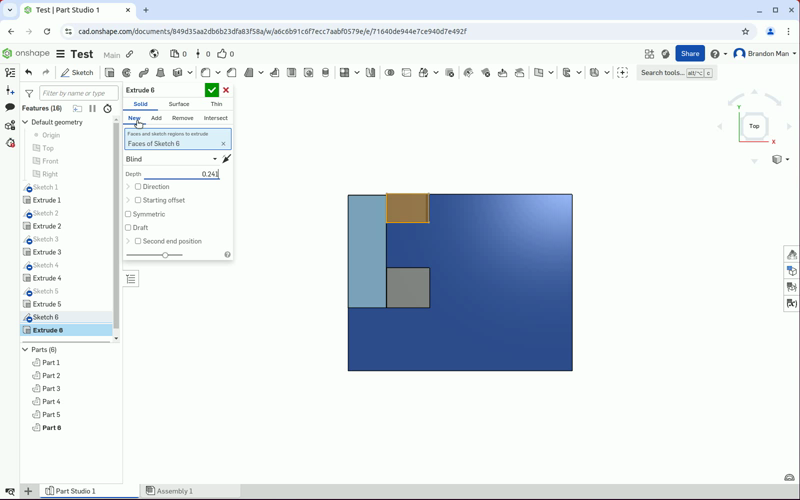
key(enter)
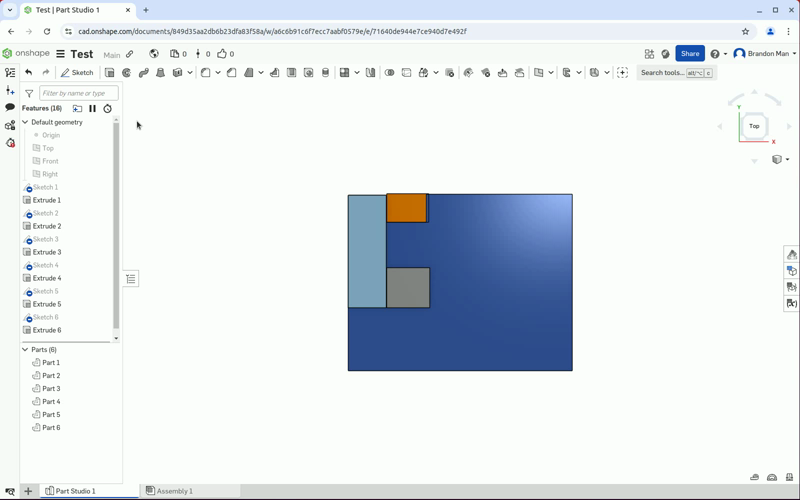
key(shift+h)
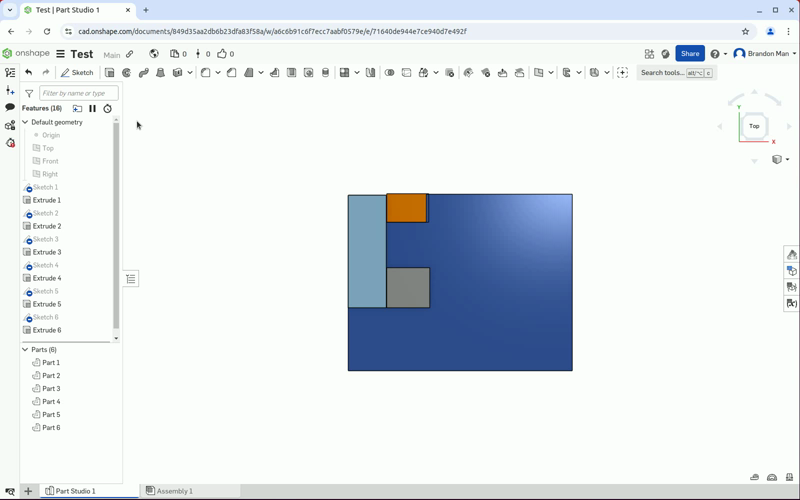
key(shift+h)
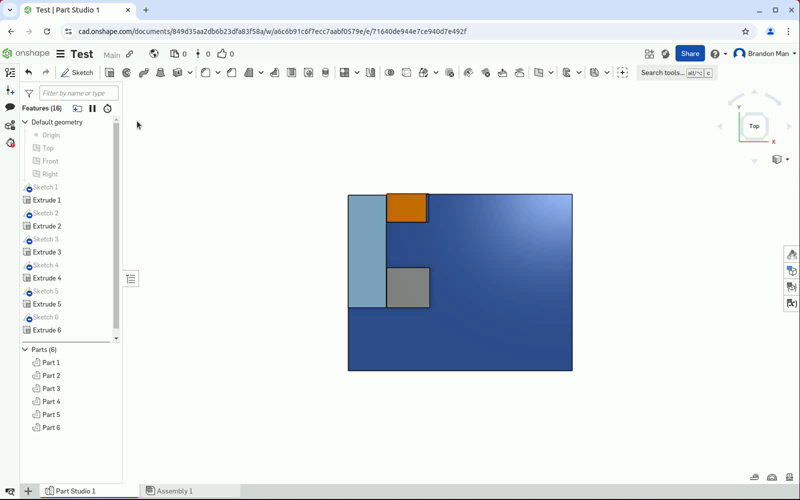
mouse_move(69, 189)
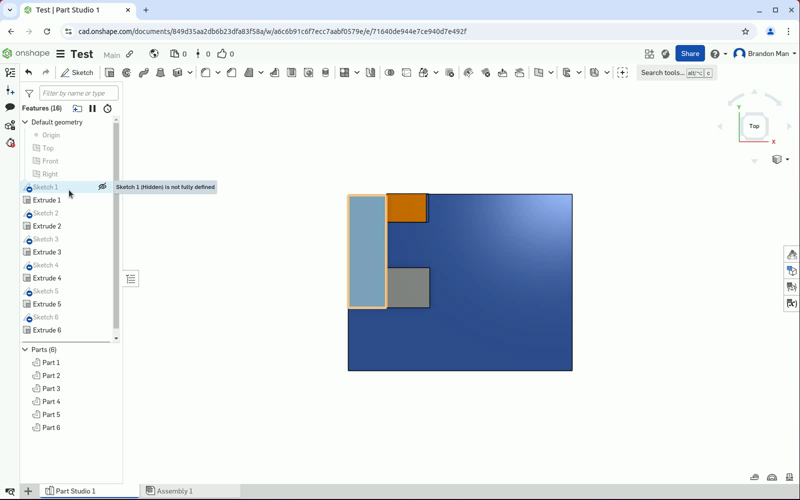
click(69, 189)
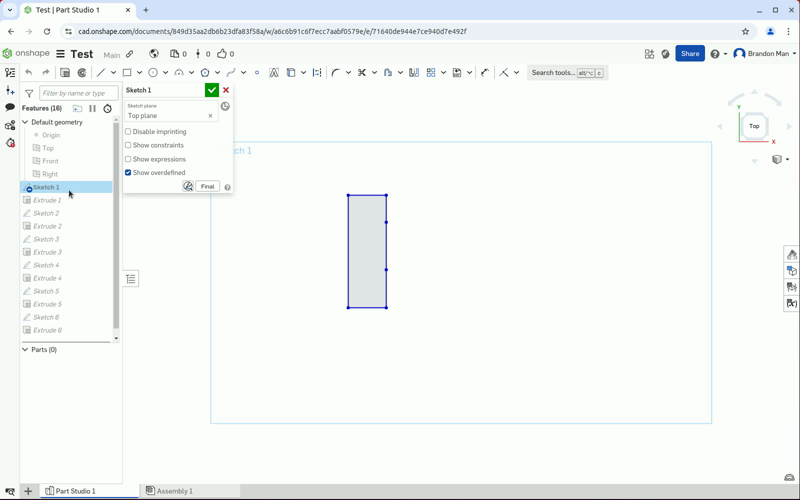
mouse_move(229, 92)
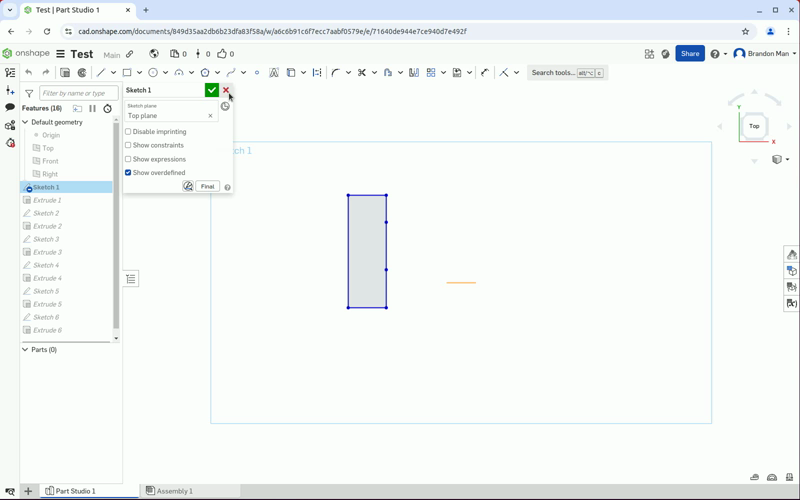
click(229, 92)
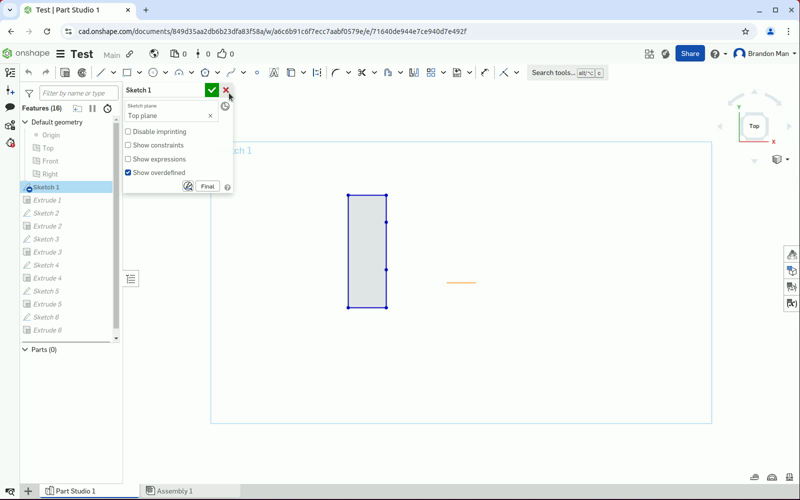
key(shift+s)
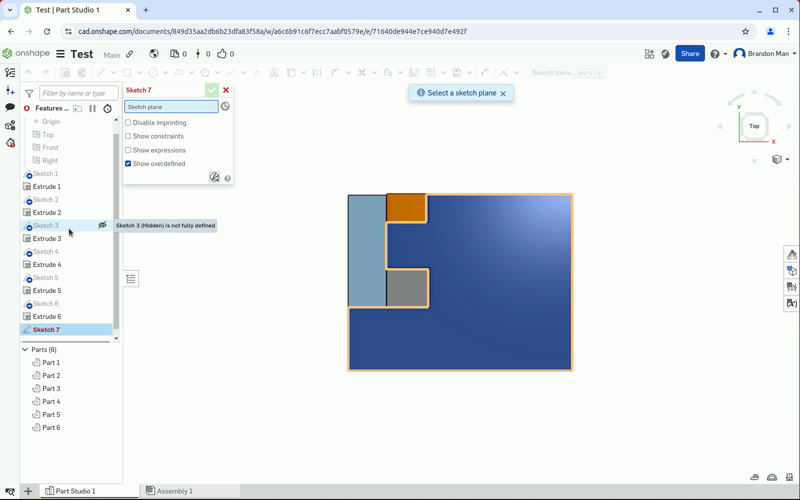
scroll(3)
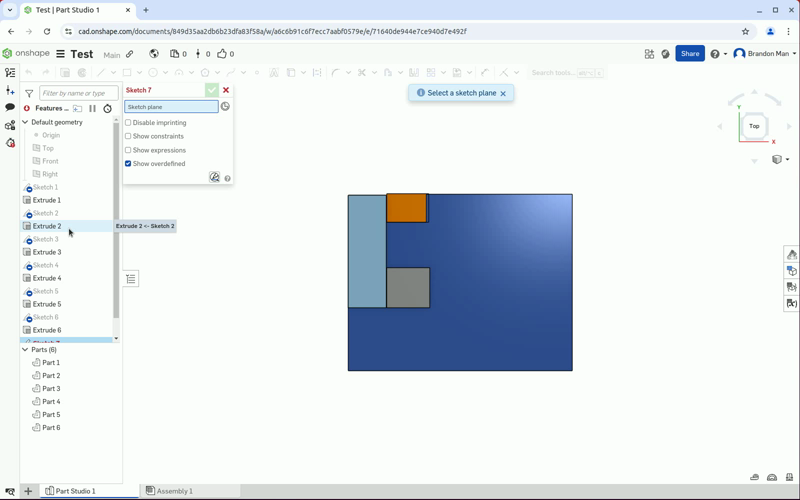
mouse_move(69, 150)
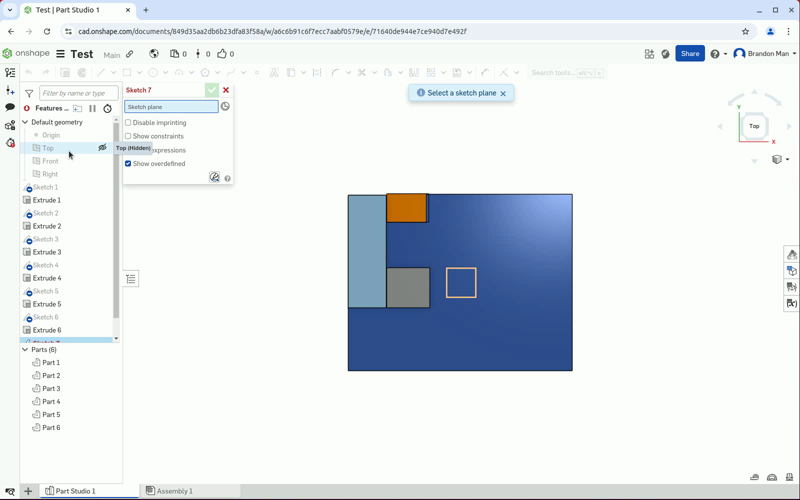
click(69, 150)
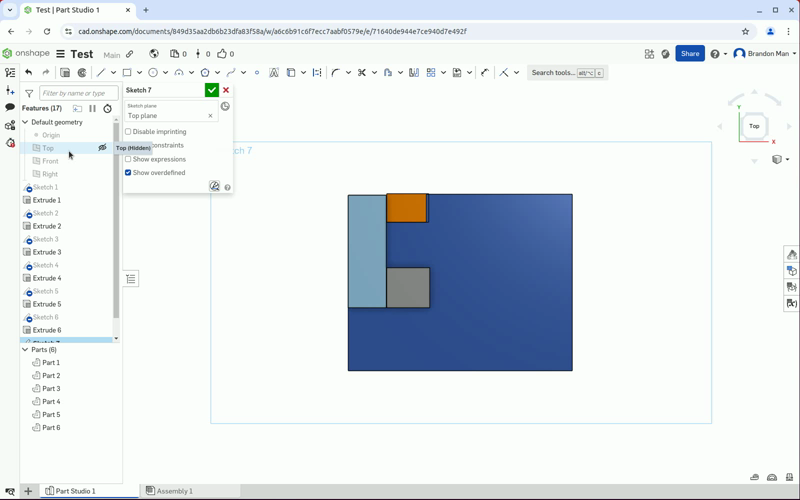
mouse_move(73, 352)
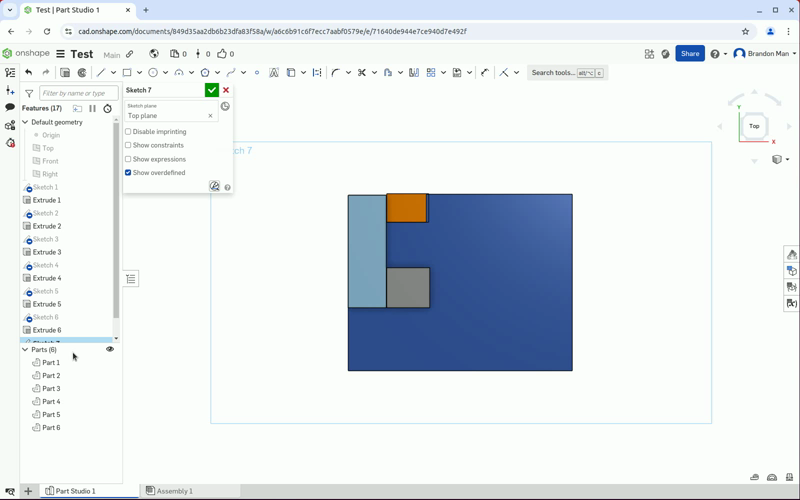
key(y)
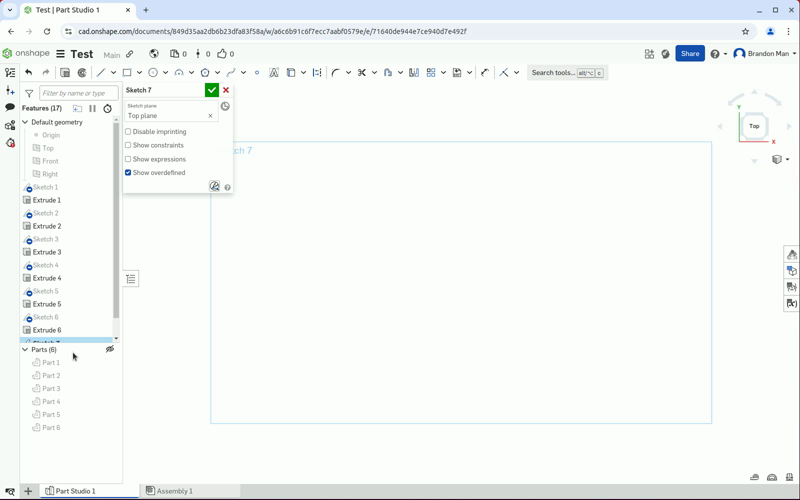
key(l)
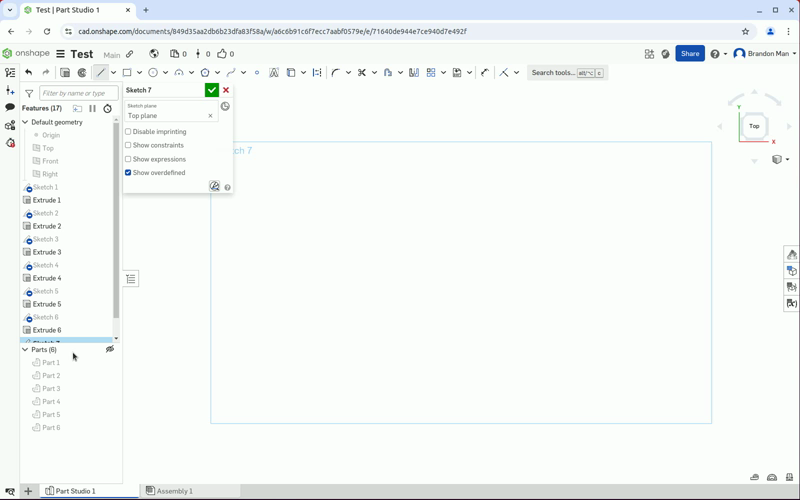
key_down(shift)
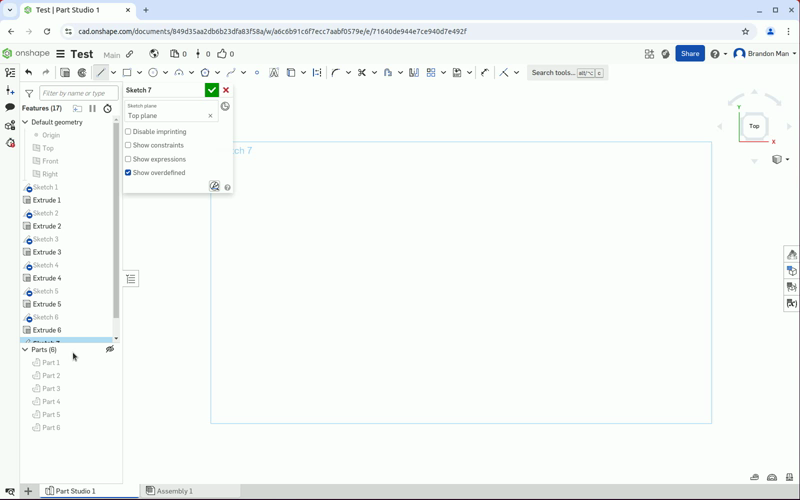
mouse_move(386, 222)
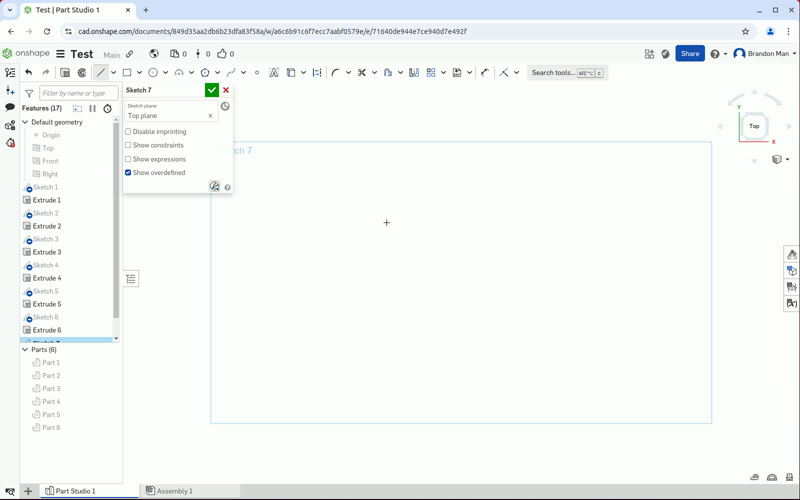
click(386, 222)
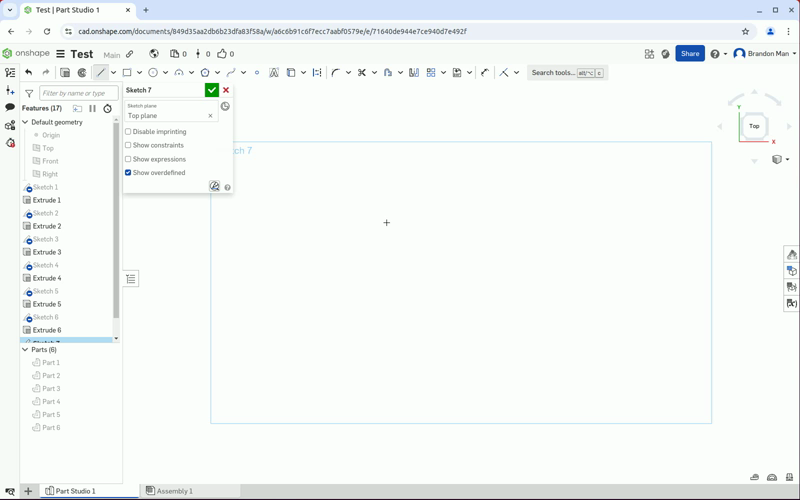
key_up(shift)
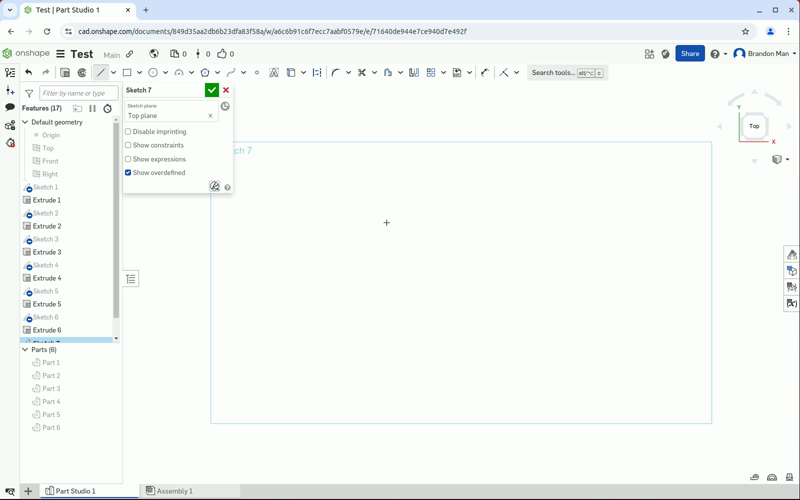
key_down(shift)
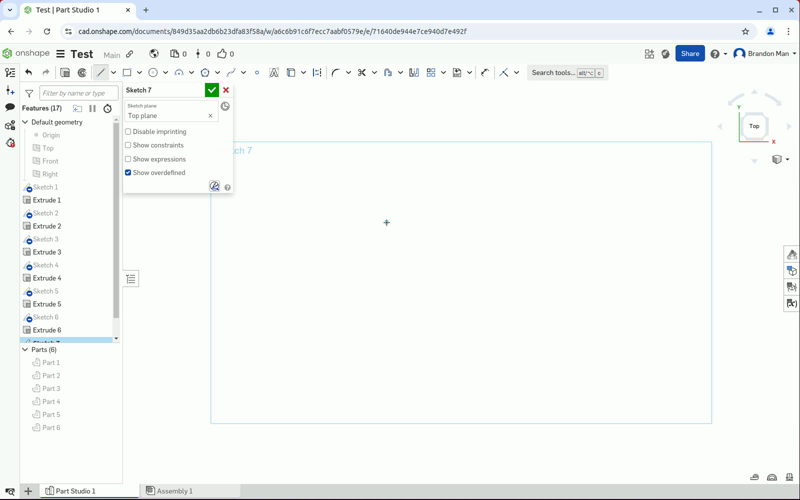
mouse_move(417, 222)
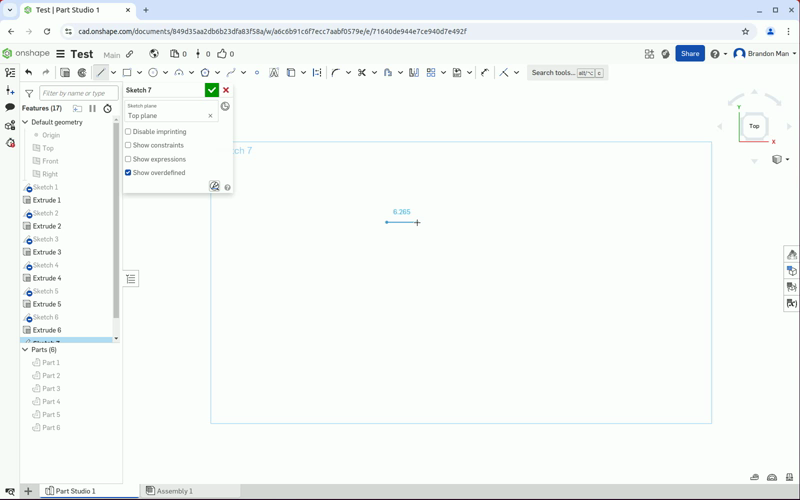
mouse_move(428, 222)
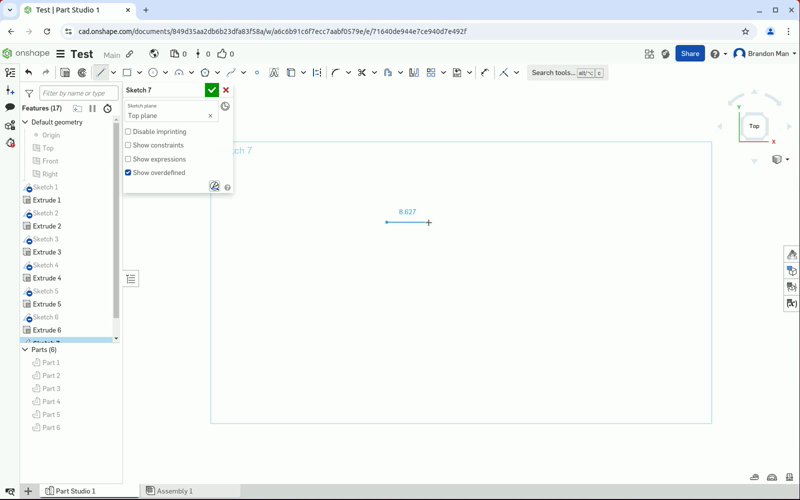
click(428, 222)
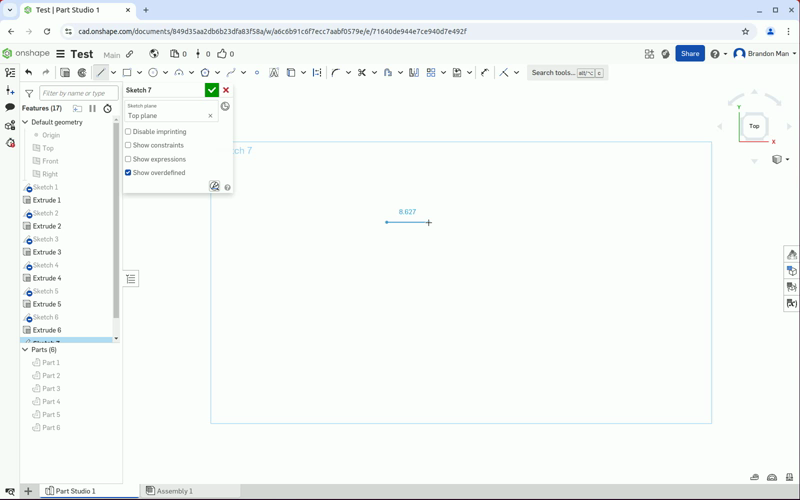
key_up(shift)
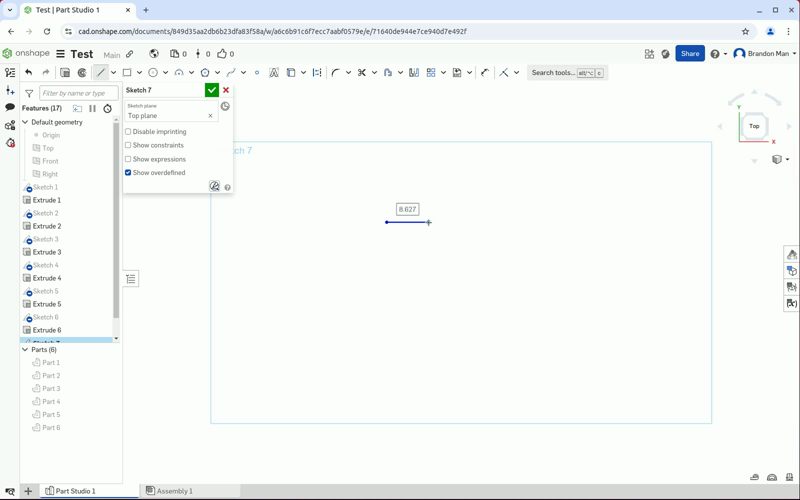
key_down(shift)
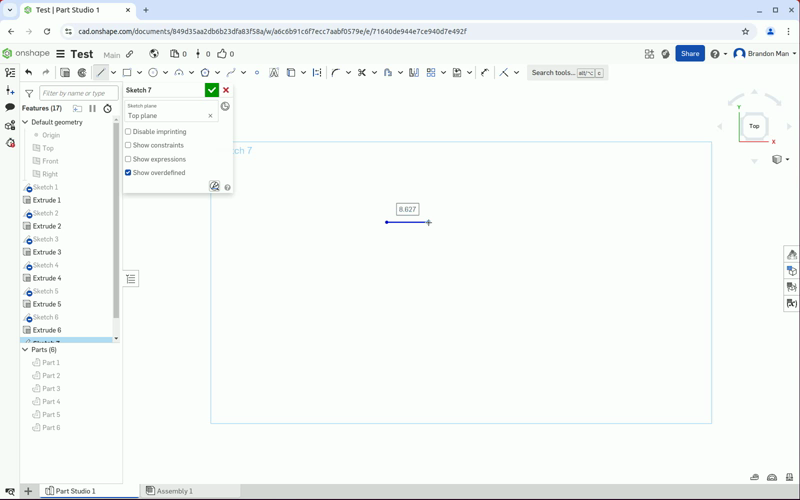
mouse_move(458, 222)
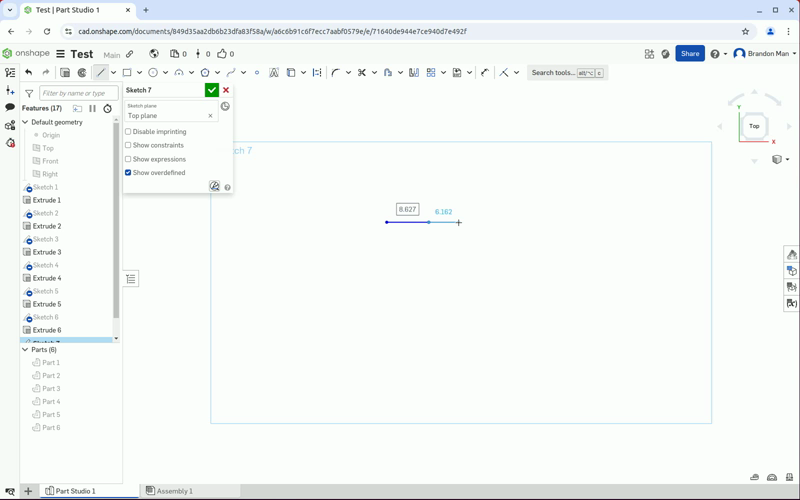
mouse_move(428, 193)
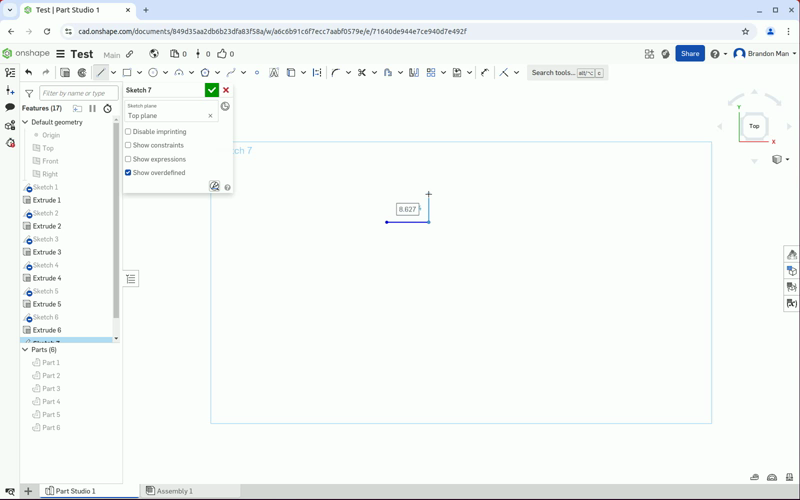
click(428, 193)
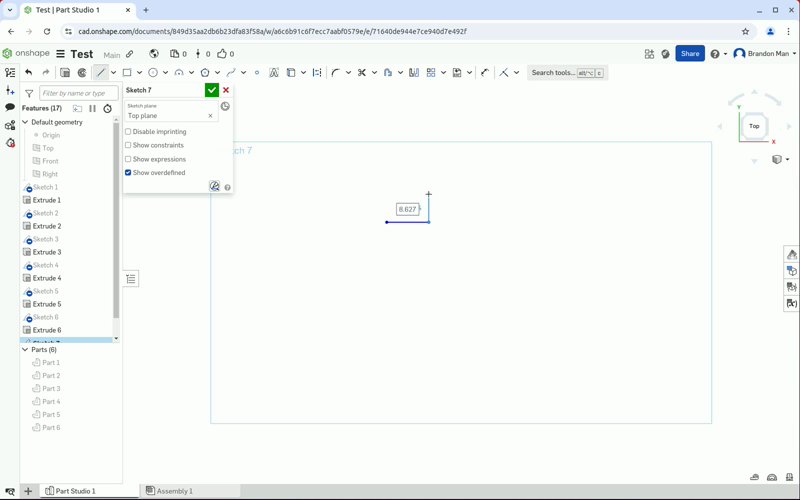
key_up(shift)
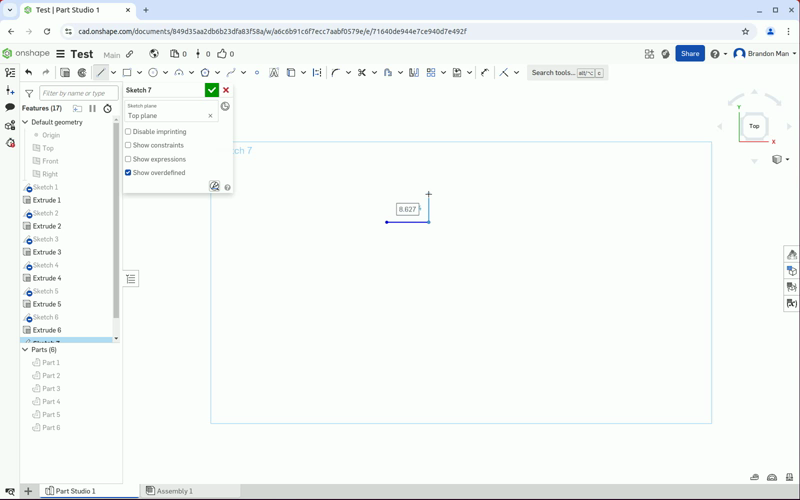
key_down(shift)
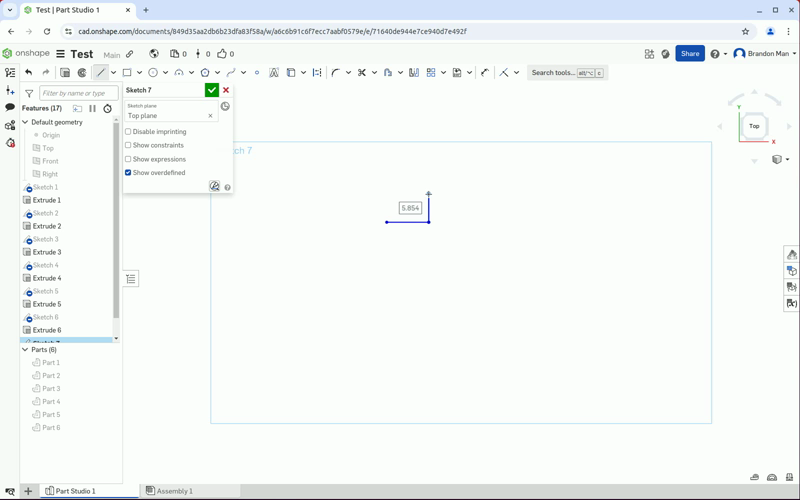
mouse_move(458, 193)
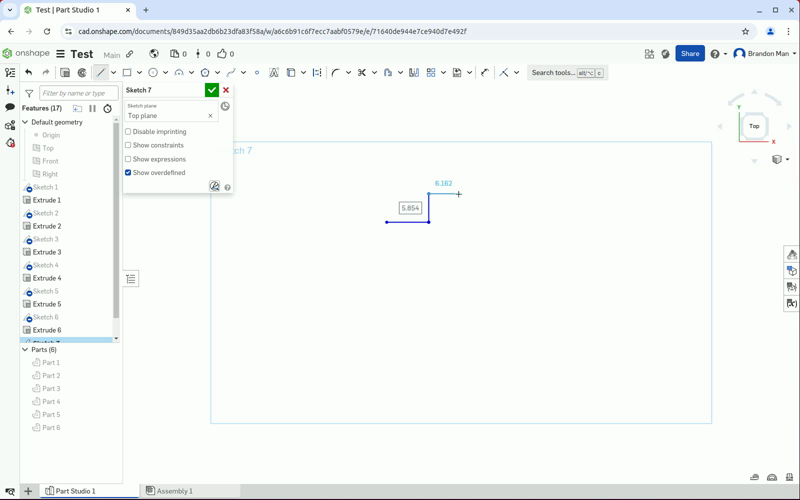
mouse_move(386, 193)
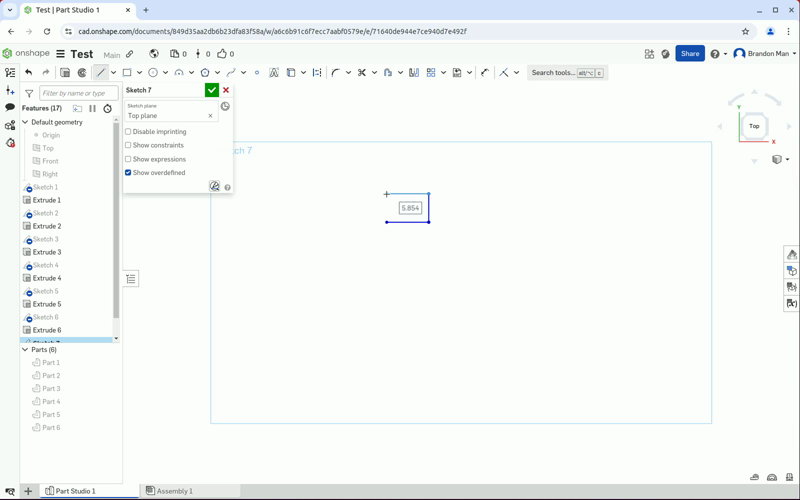
click(386, 193)
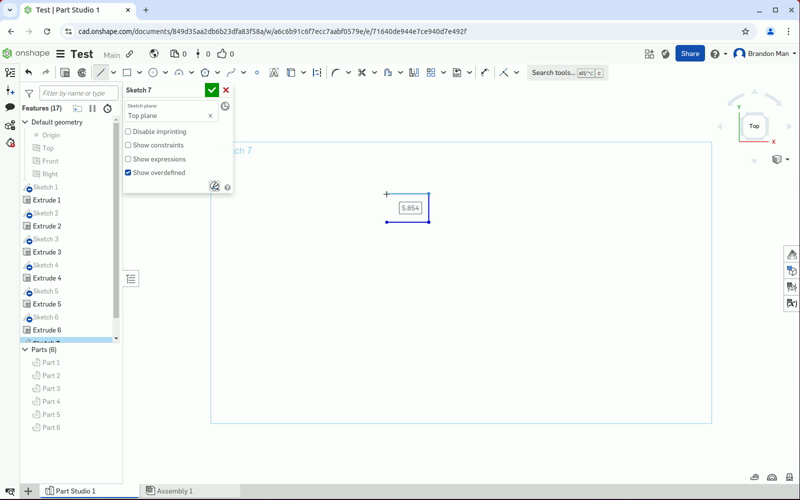
key_up(shift)
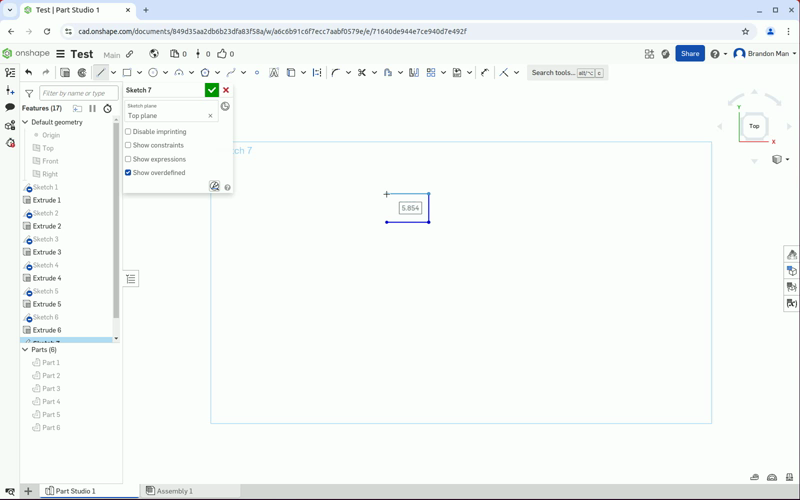
mouse_move(417, 193)
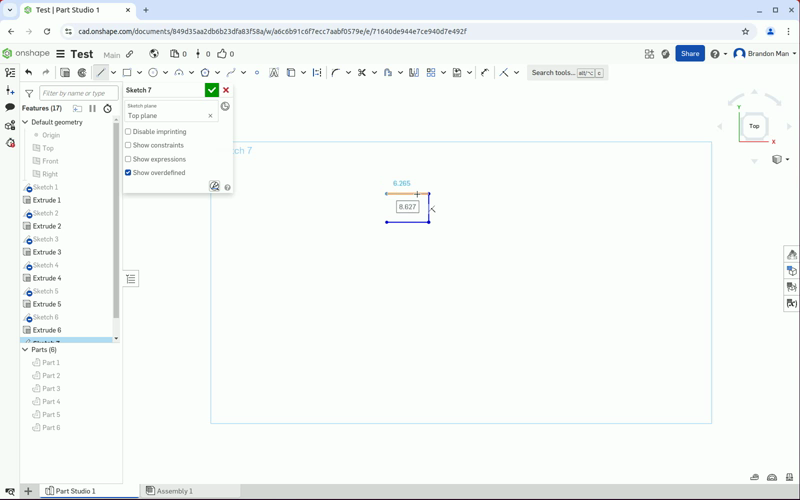
key_down(shift)
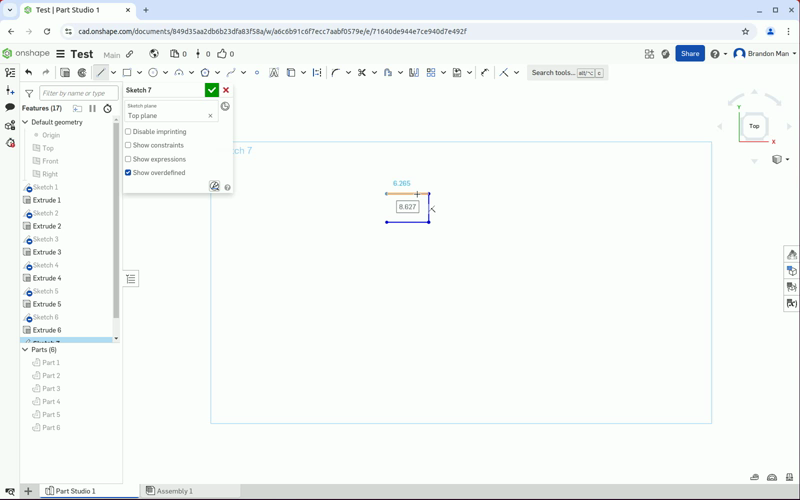
mouse_move(386, 222)
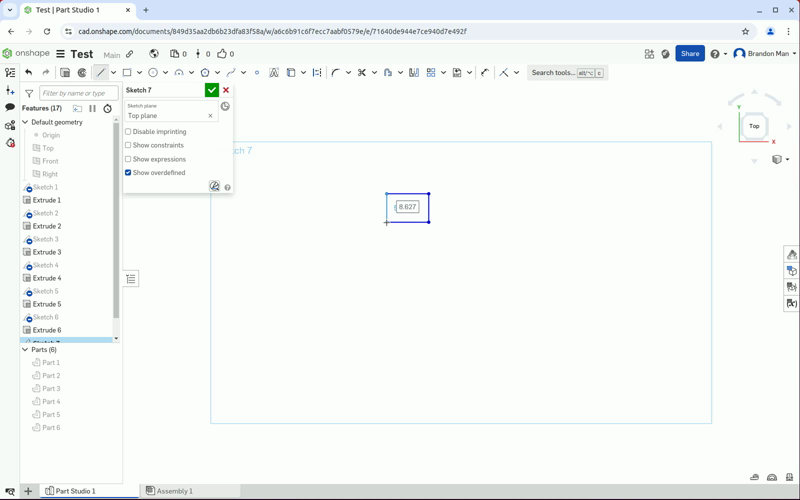
key_up(shift)
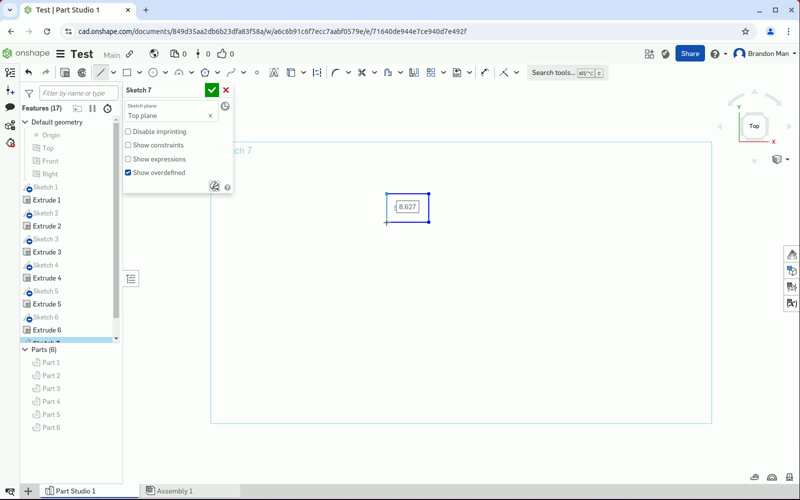
click(386, 222)
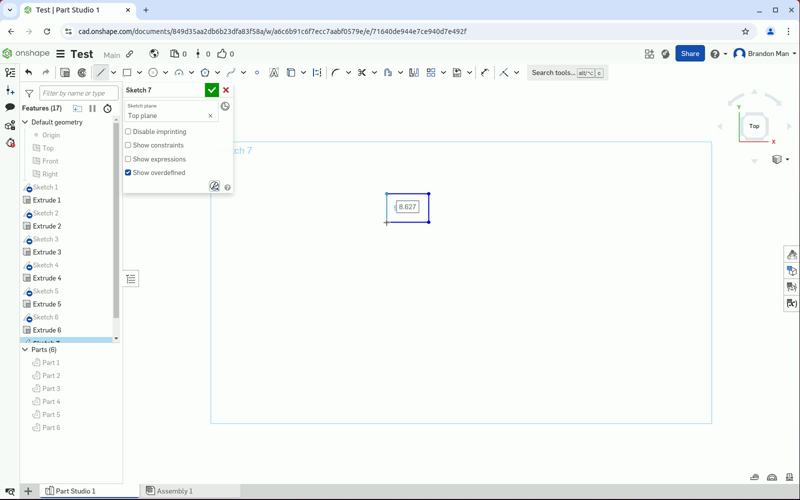
key(esc)
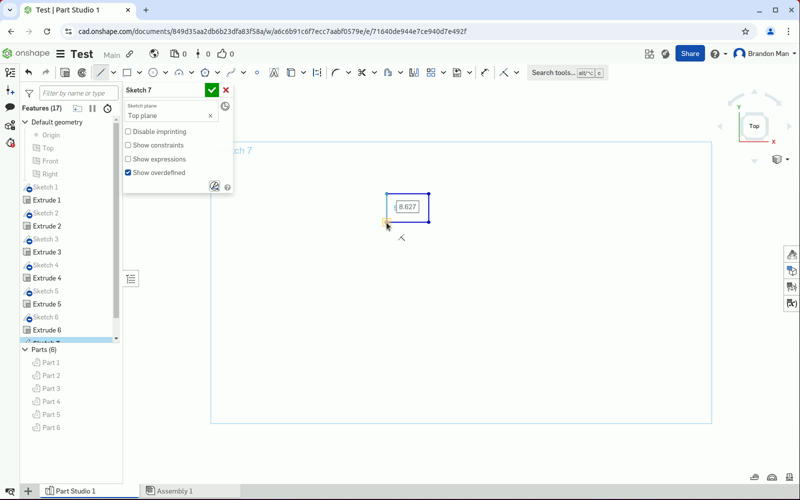
mouse_move(403, 194)
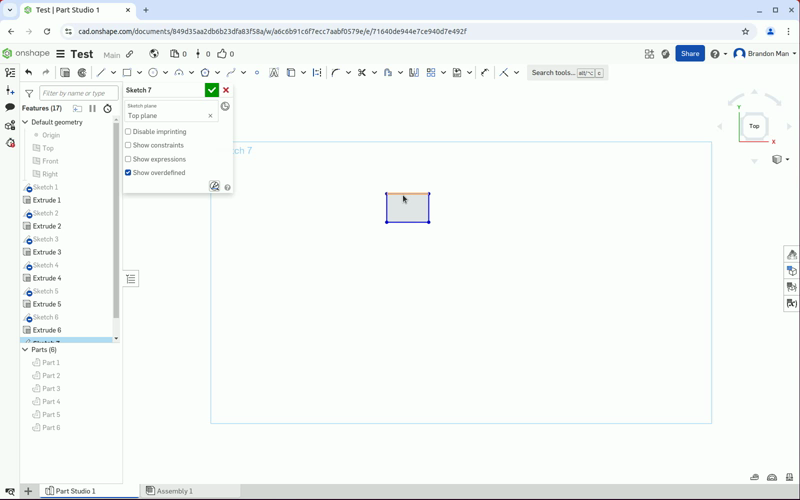
scroll(6)
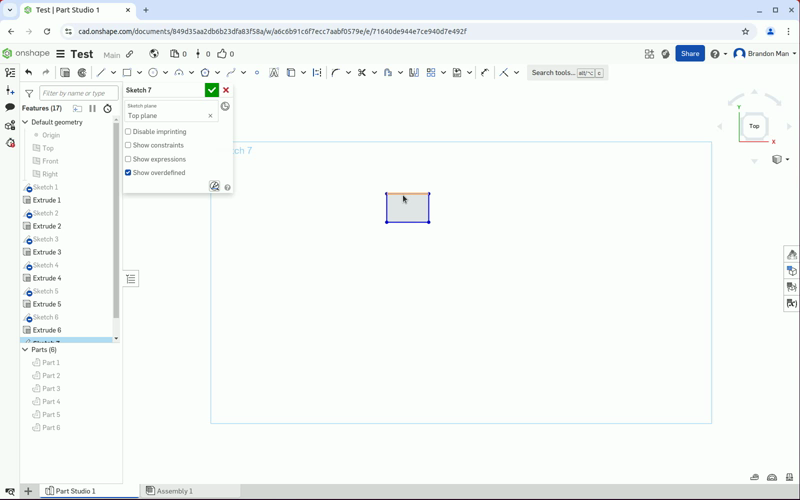
scroll(6)
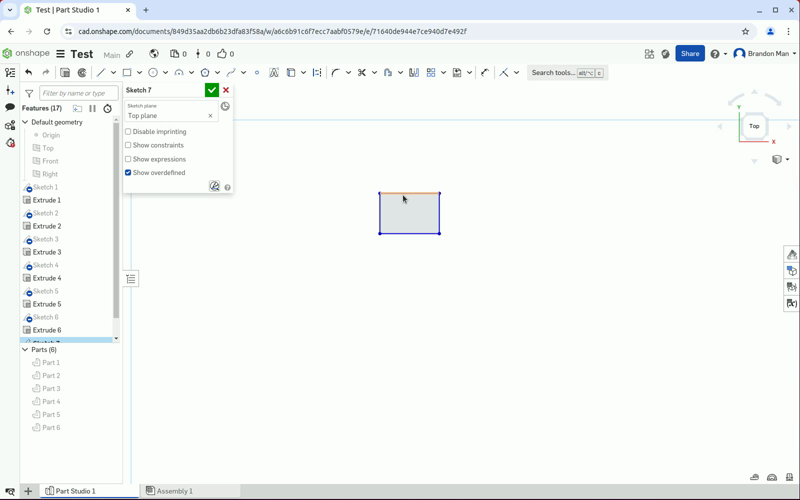
scroll(6)
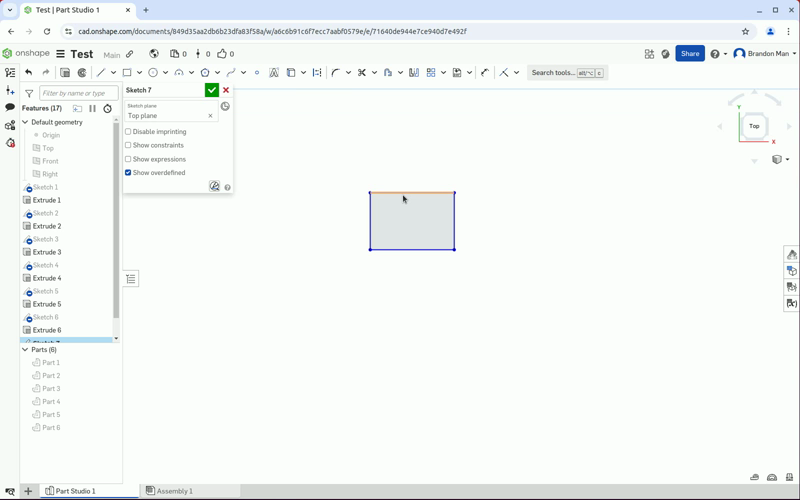
scroll(6)
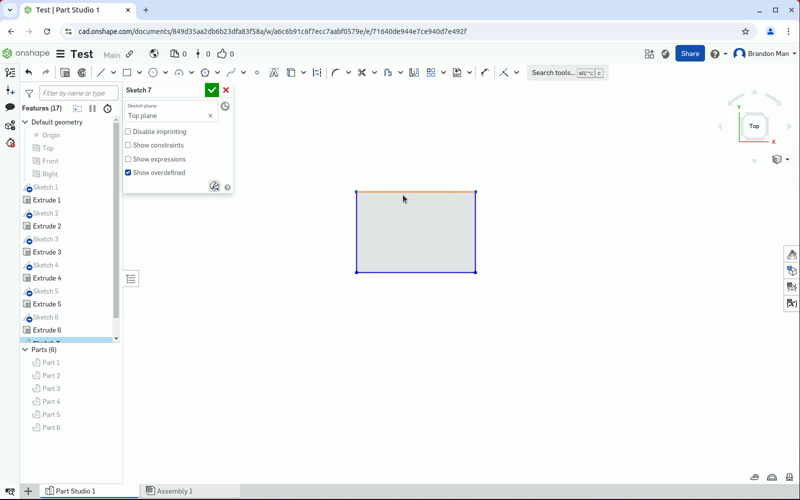
scroll(6)
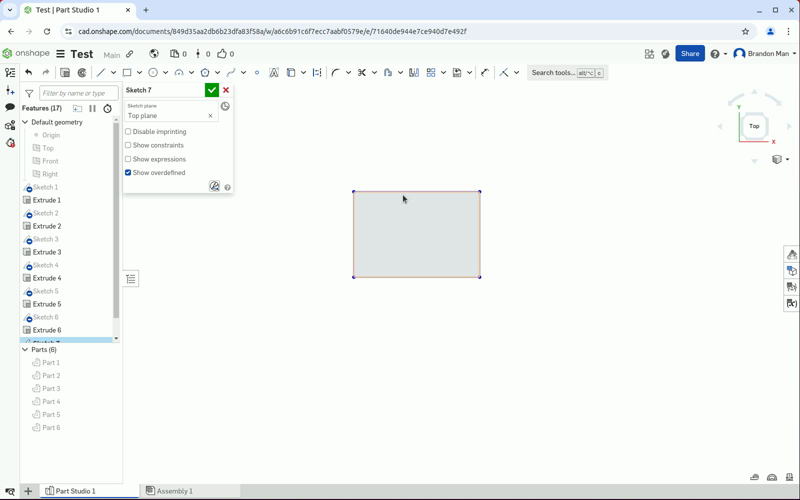
scroll(6)
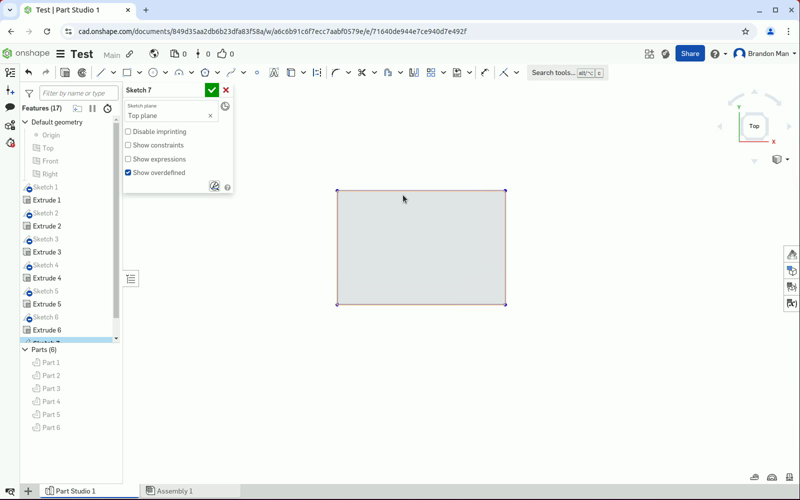
scroll(6)
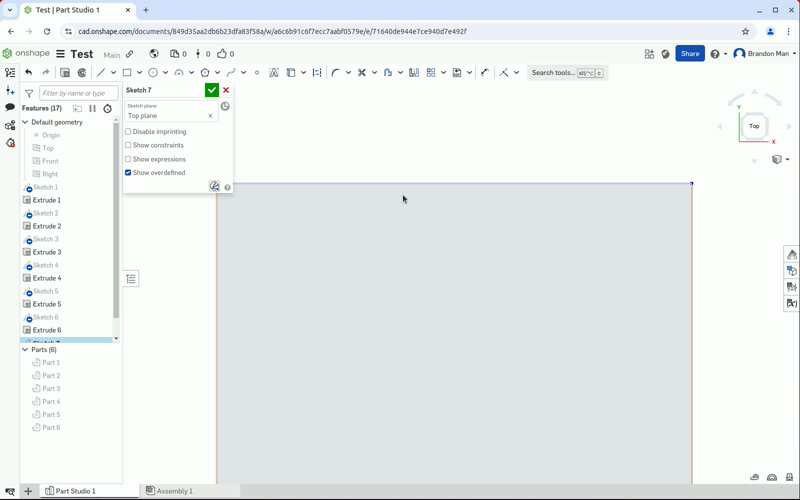
click(403, 194)
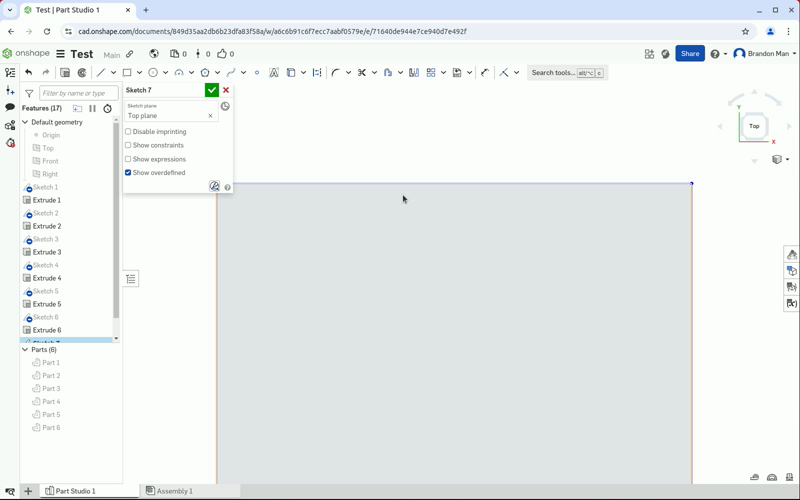
scroll(-6)
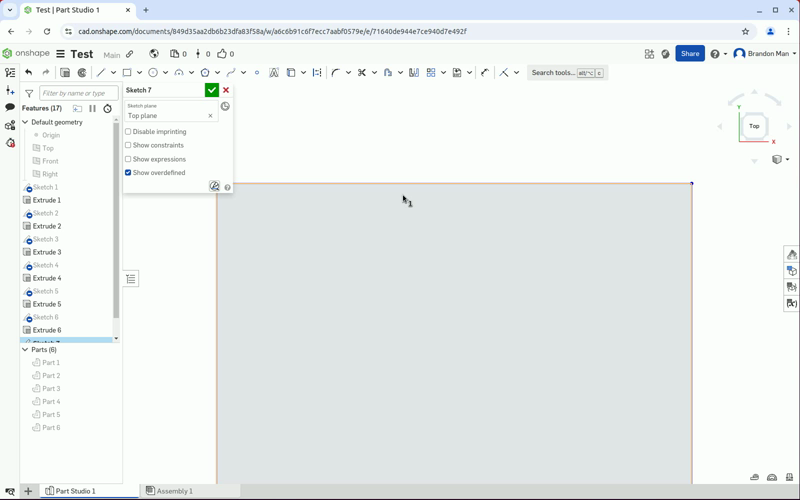
scroll(-6)
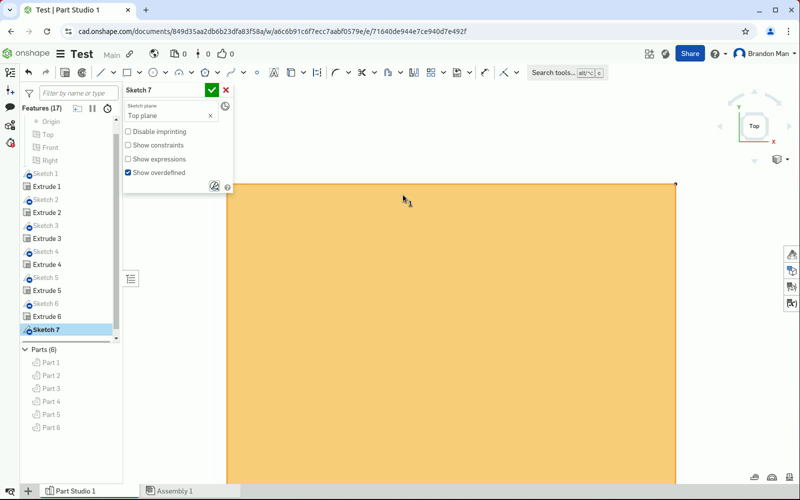
scroll(-6)
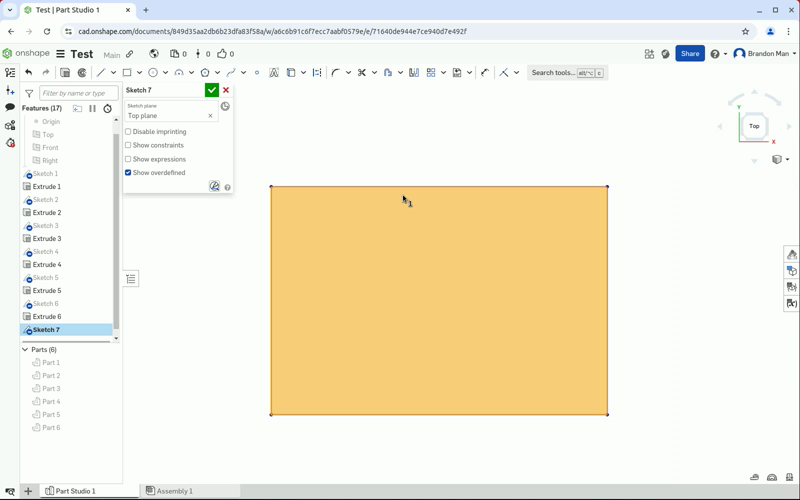
scroll(-6)
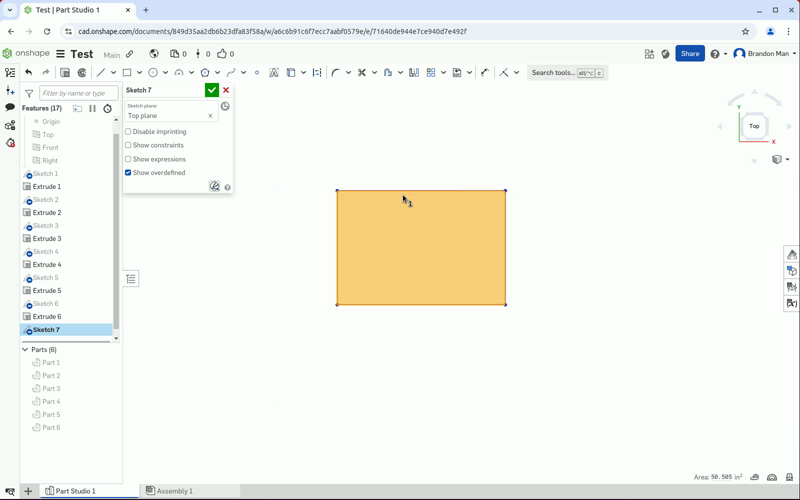
scroll(-6)
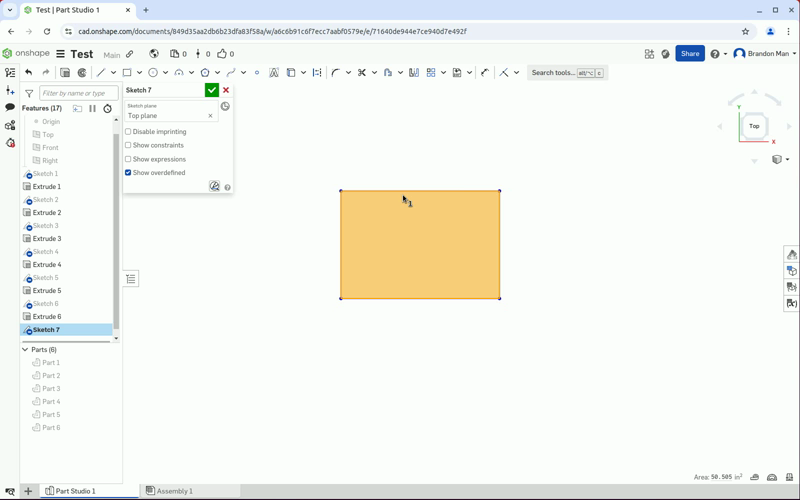
scroll(-6)
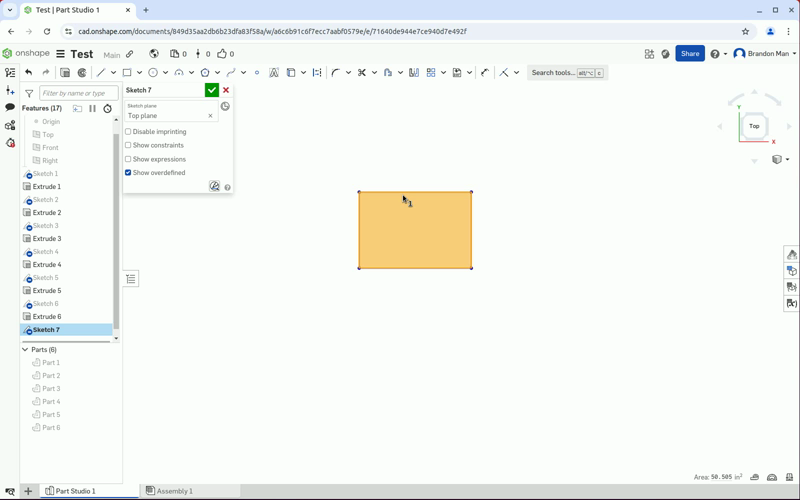
scroll(-6)
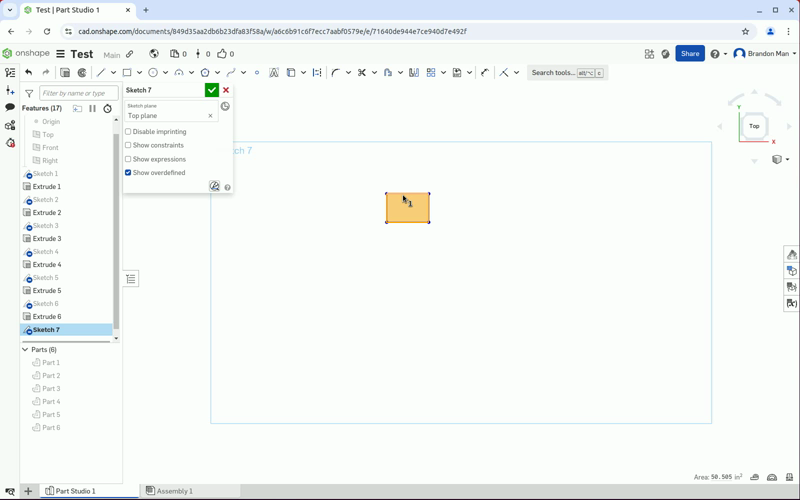
mouse_move(73, 352)
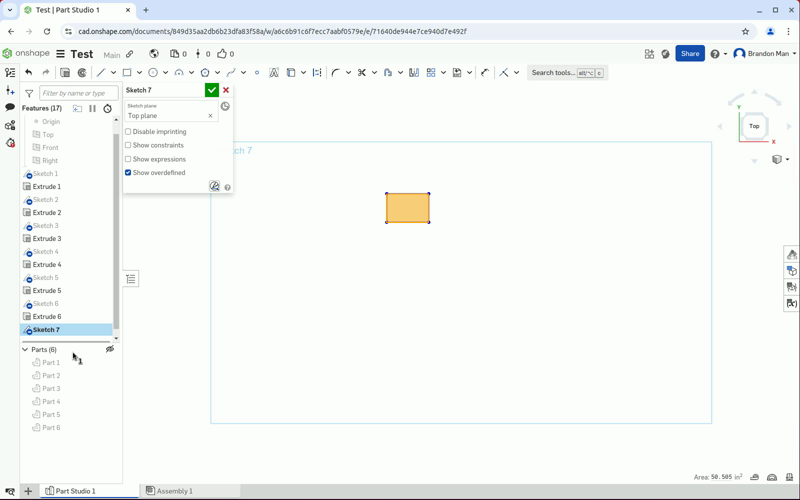
key(shift+y)
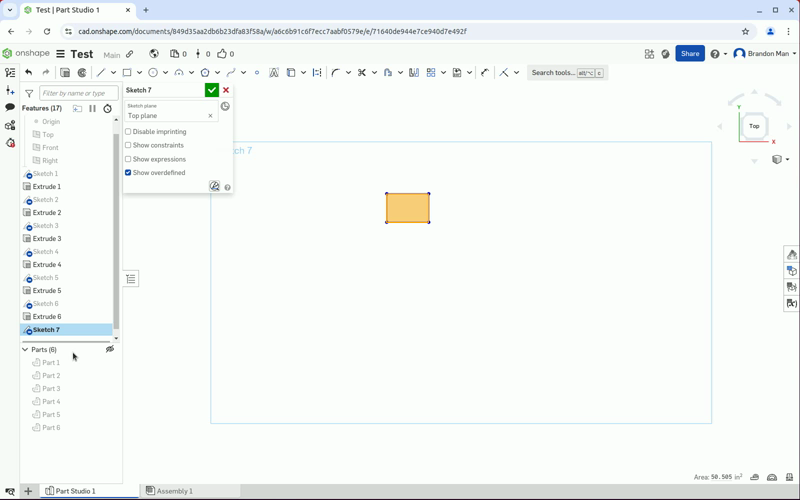
key(shift+e)
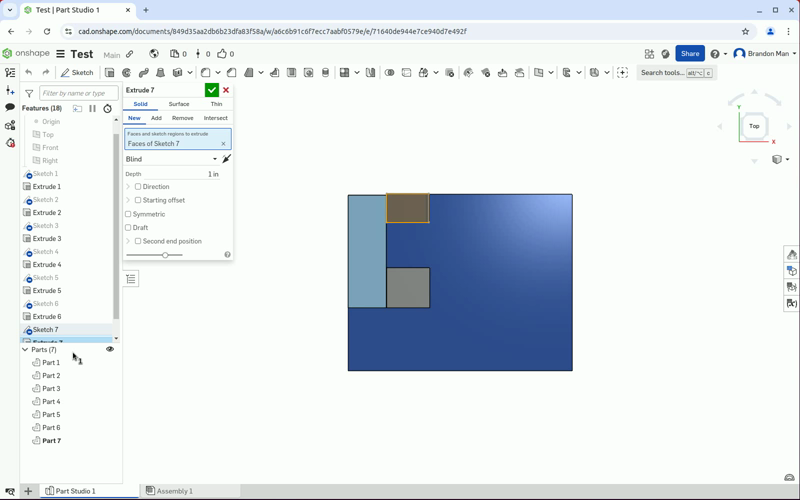
mouse_move(143, 106)
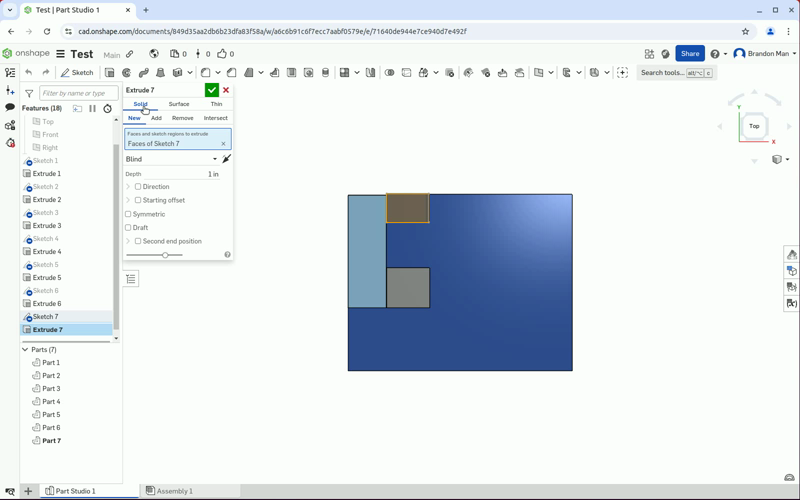
click(143, 106)
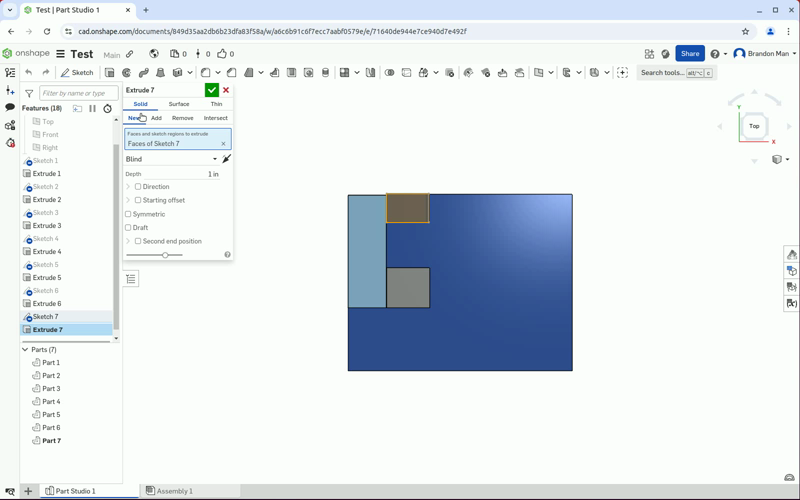
mouse_move(137, 120)
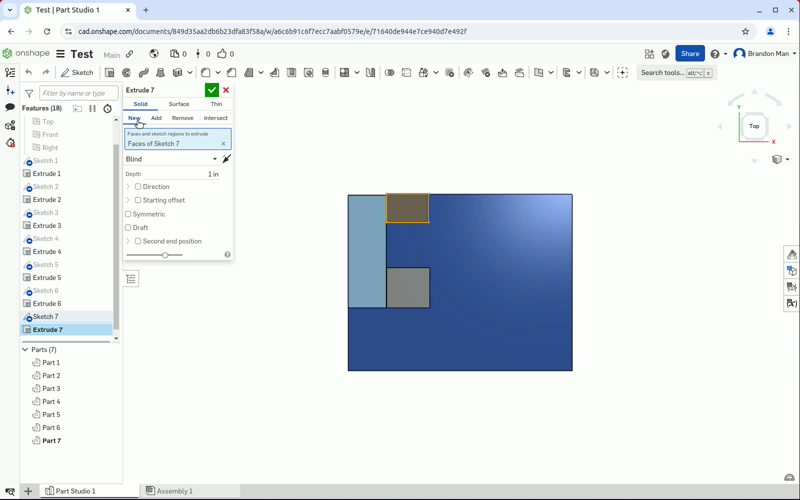
click(137, 120)
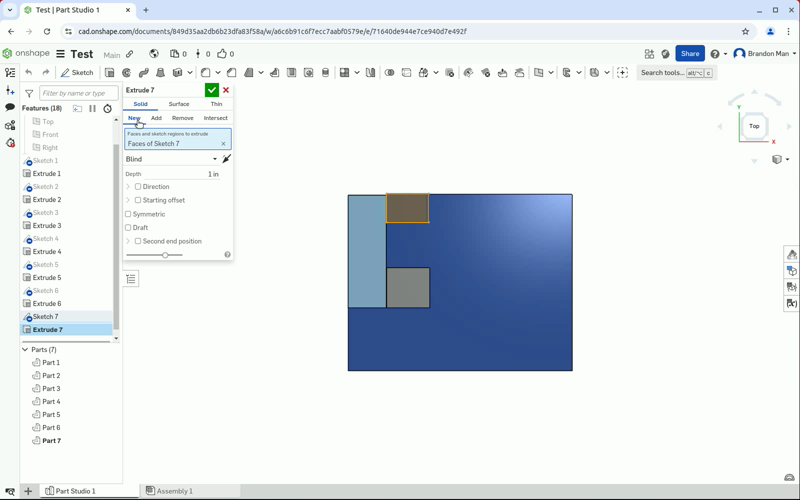
key(tab, 4)
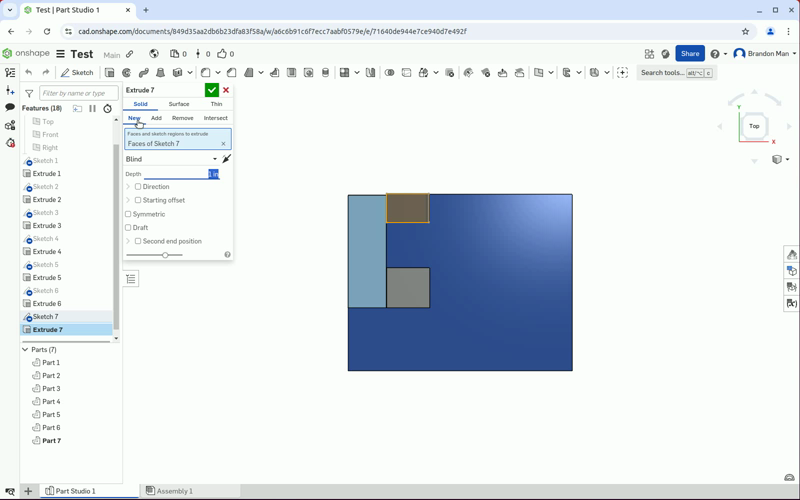
text(2.889)
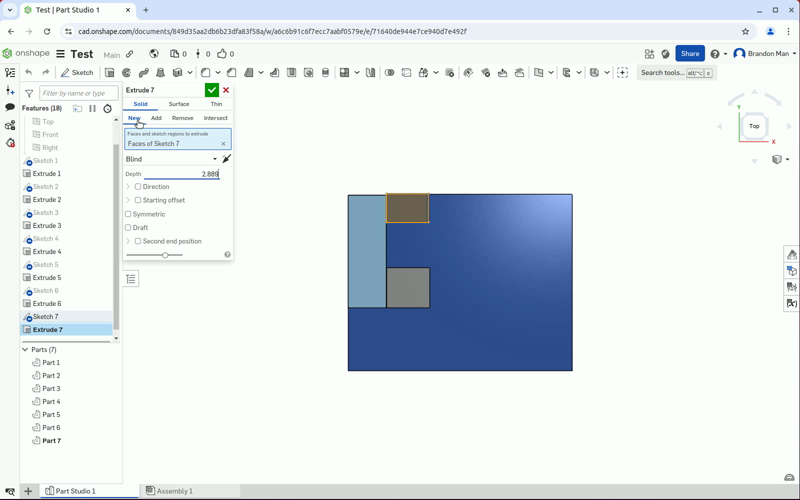
key(enter)
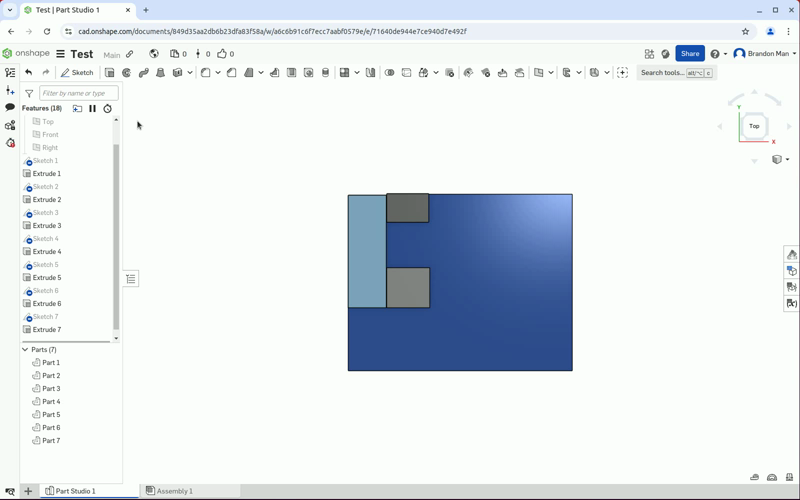
key(shift+h)
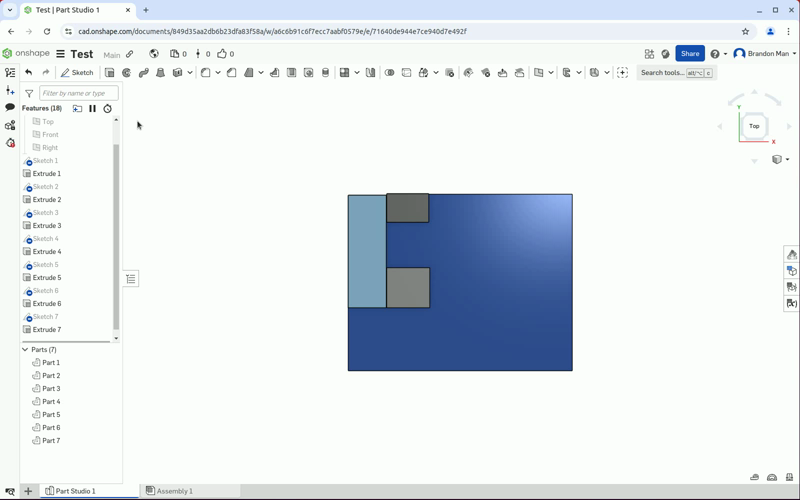
key(shift+h)
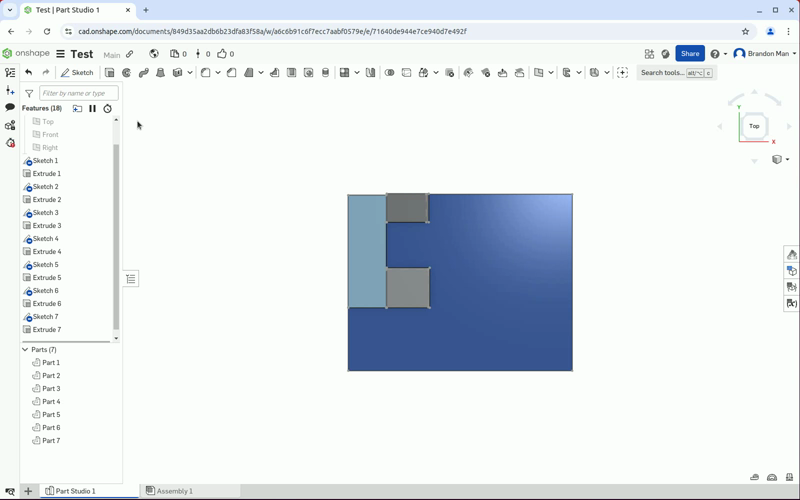
key(shift+7)
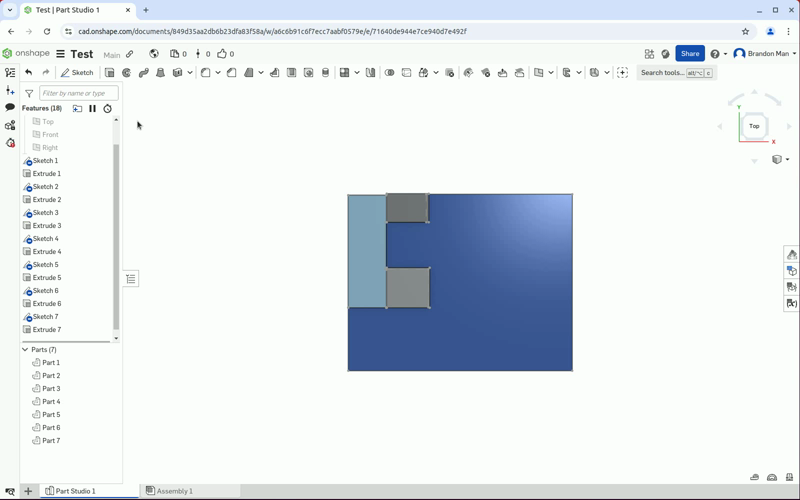
key(up, 3)
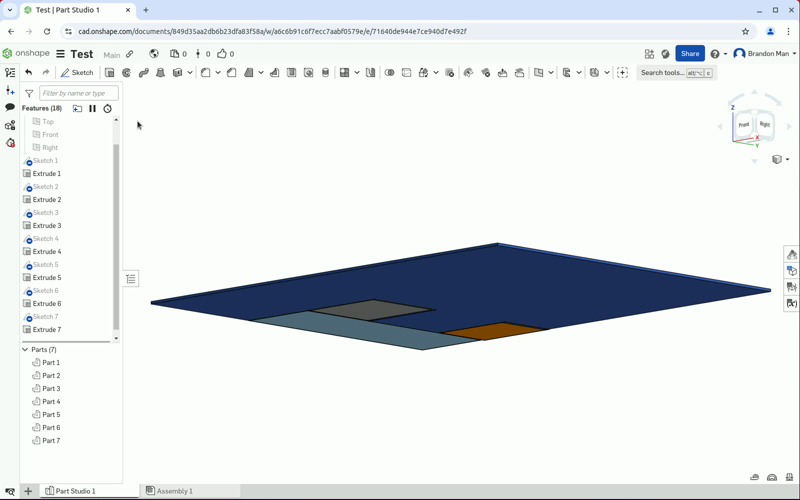
key(left, 3)
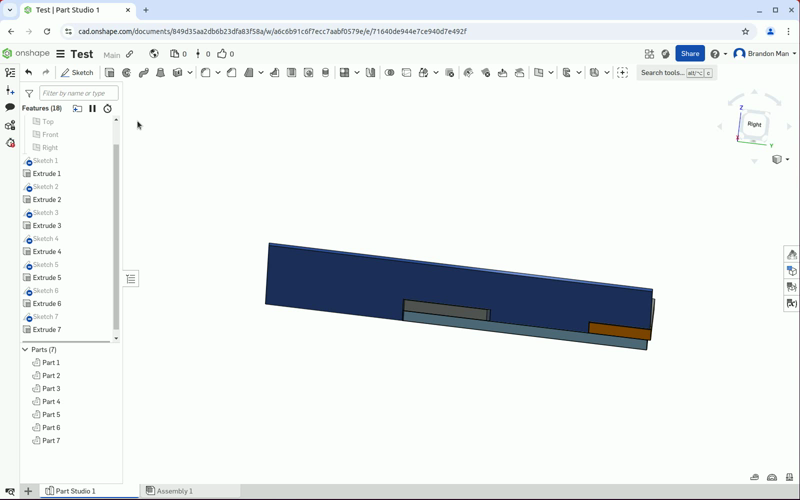
key(right, 3)
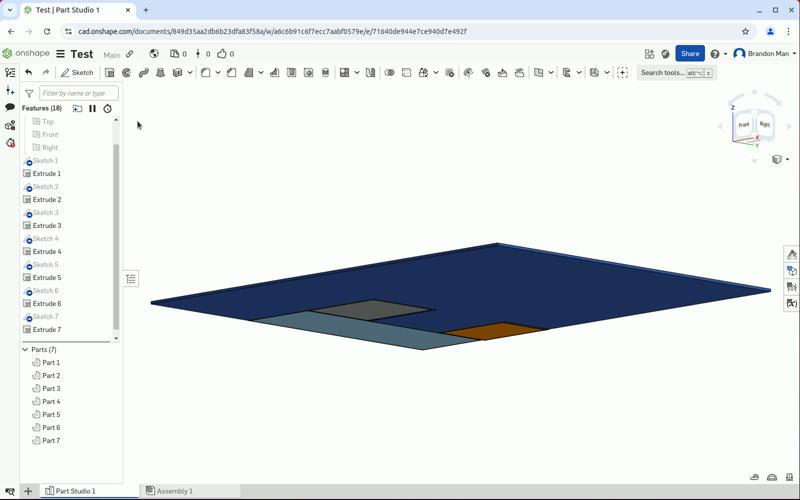
key(down, 3)
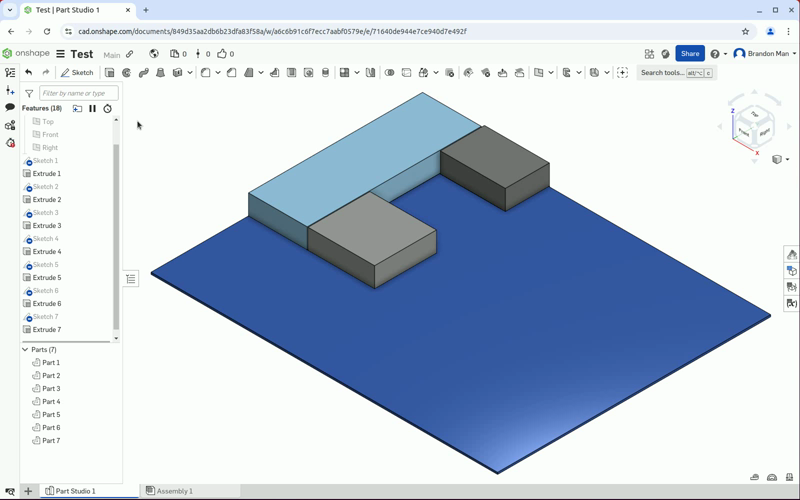
mouse_move(69, 163)
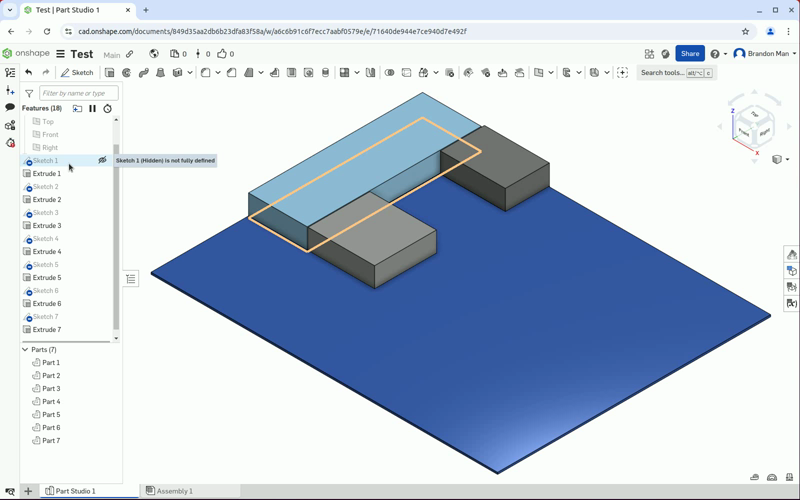
click(69, 163)